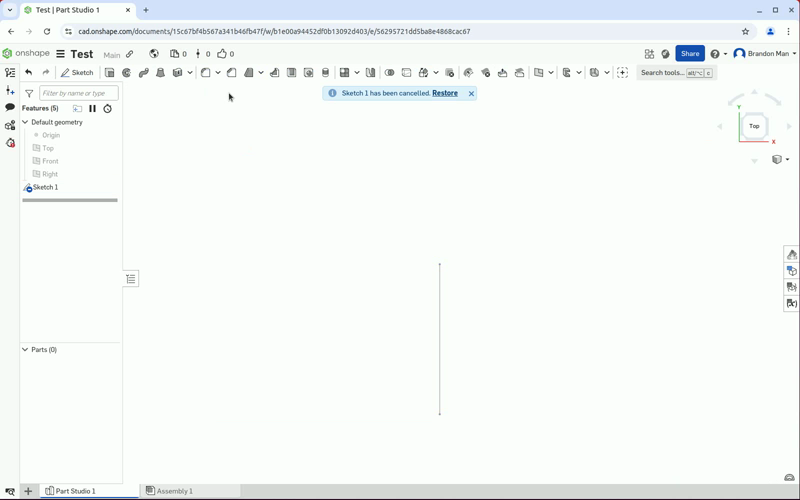
key(shift+h)
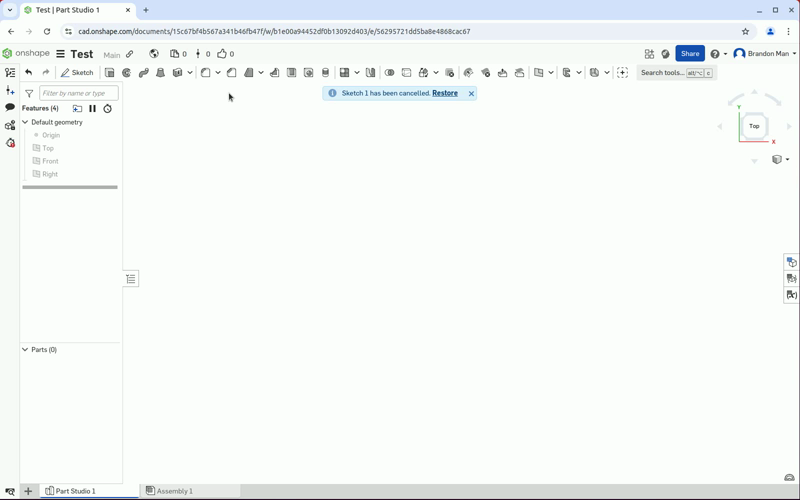
mouse_move(73, 352)
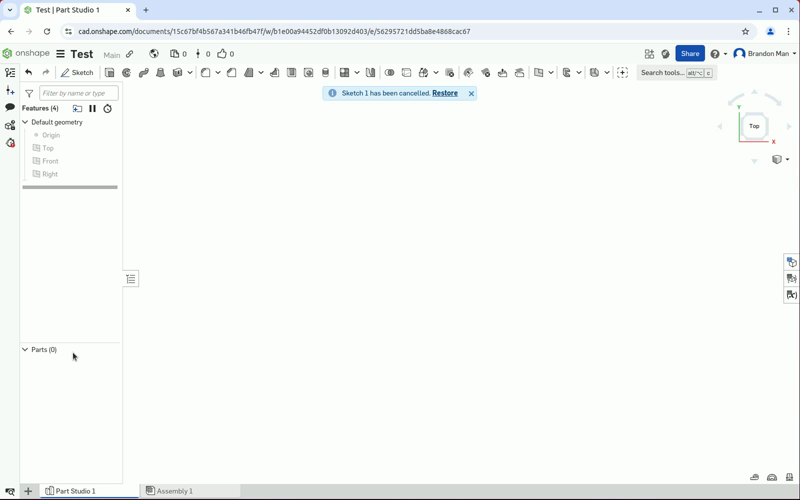
key(y)
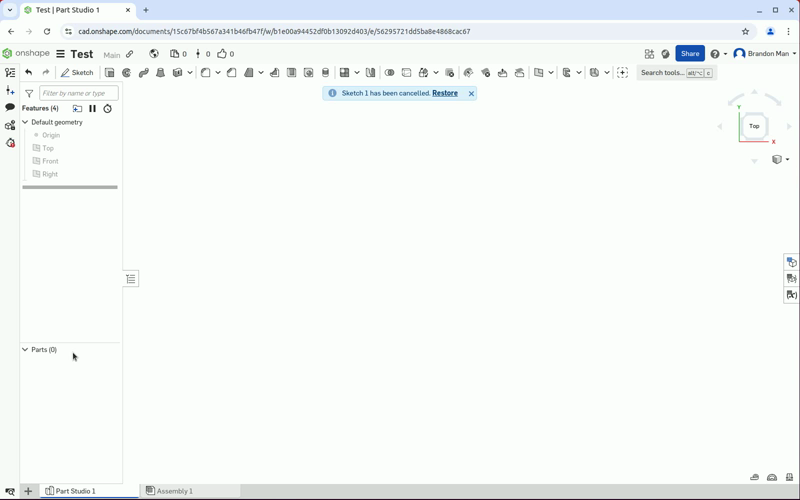
key(shift+p)
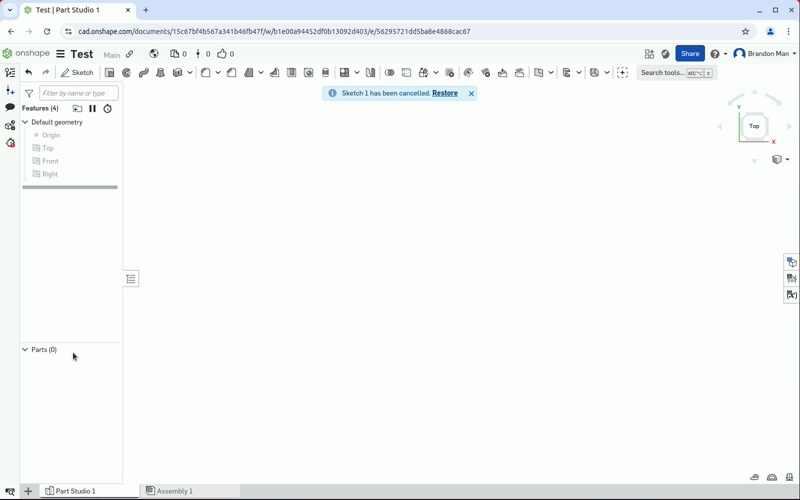
key(space)
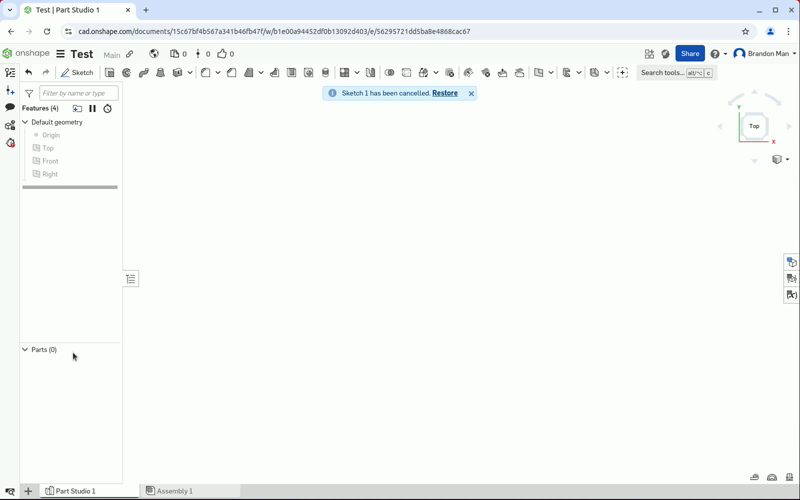
key_down(shift)
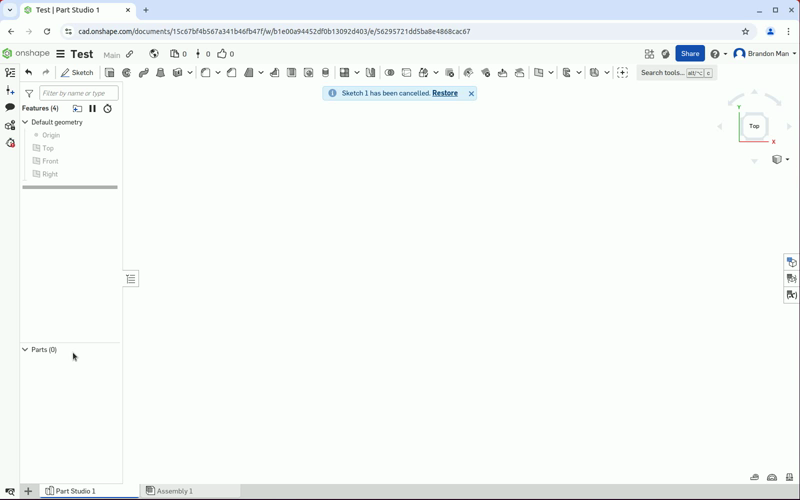
key(up)
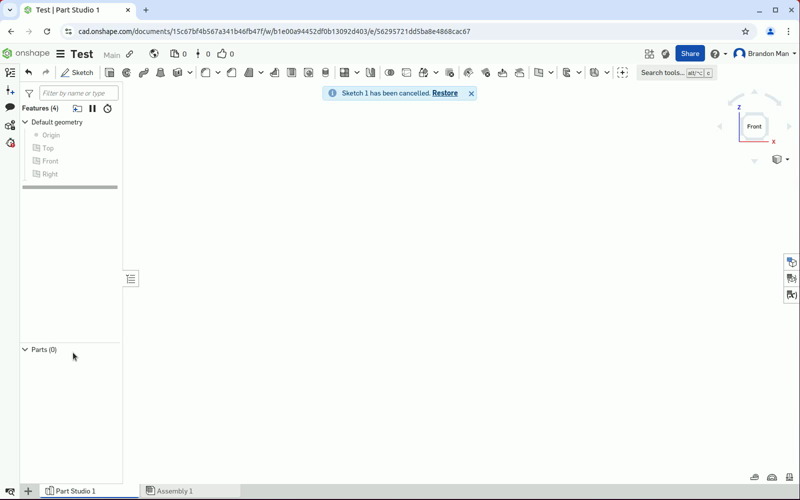
key_up(shift)
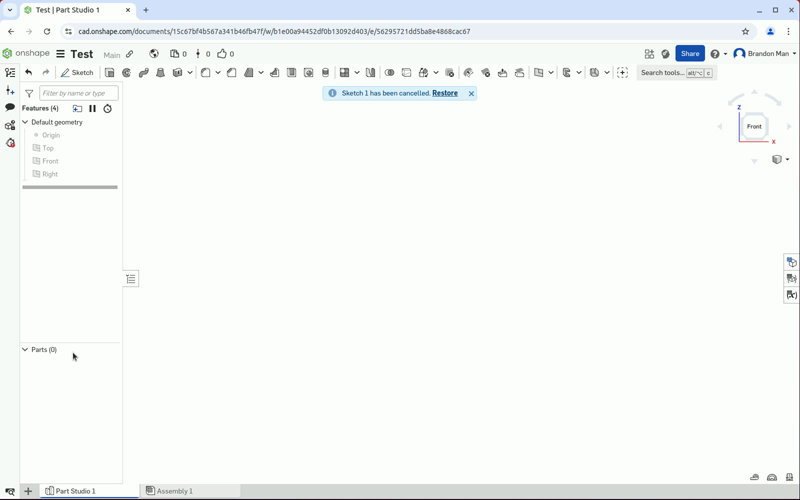
mouse_move(73, 352)
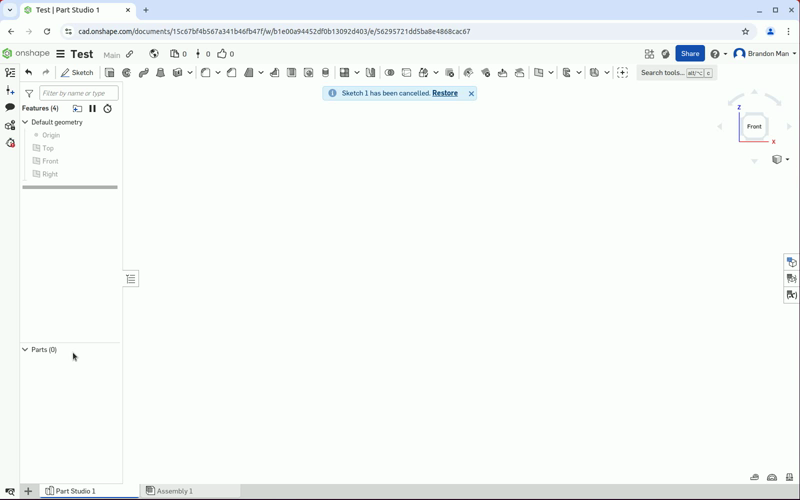
key(shift+y)
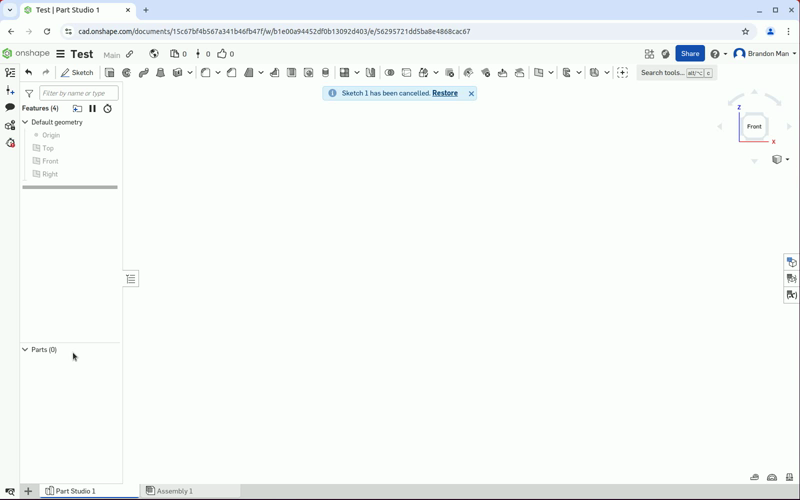
key(shift+s)
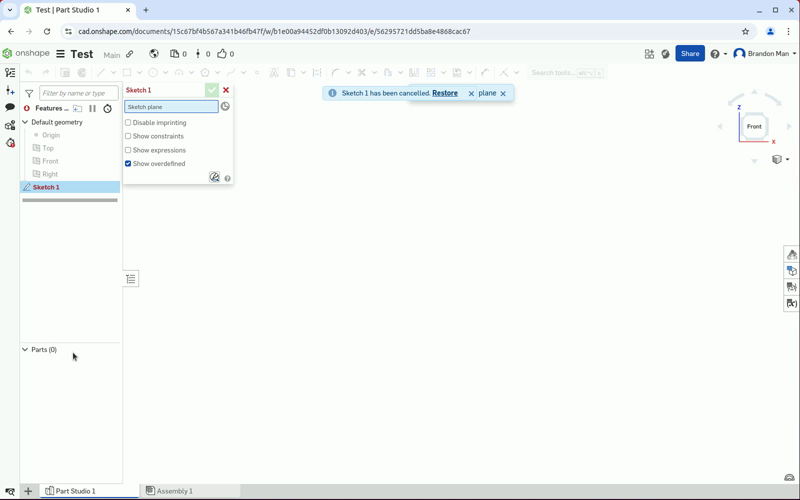
mouse_move(73, 163)
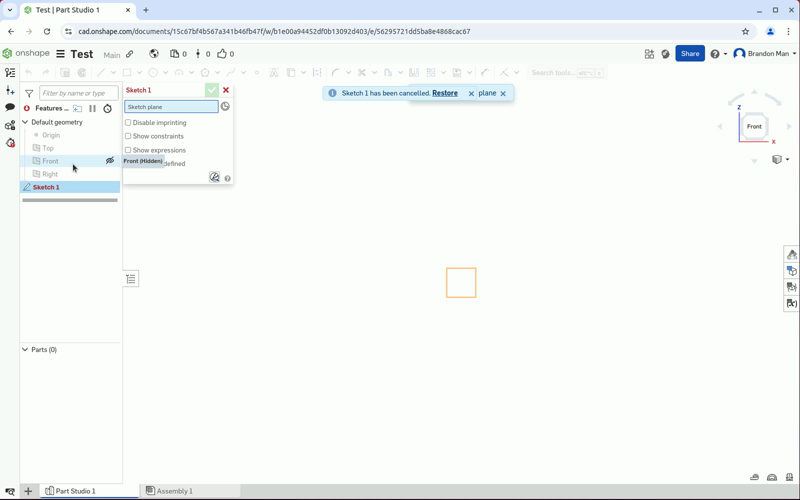
click(73, 163)
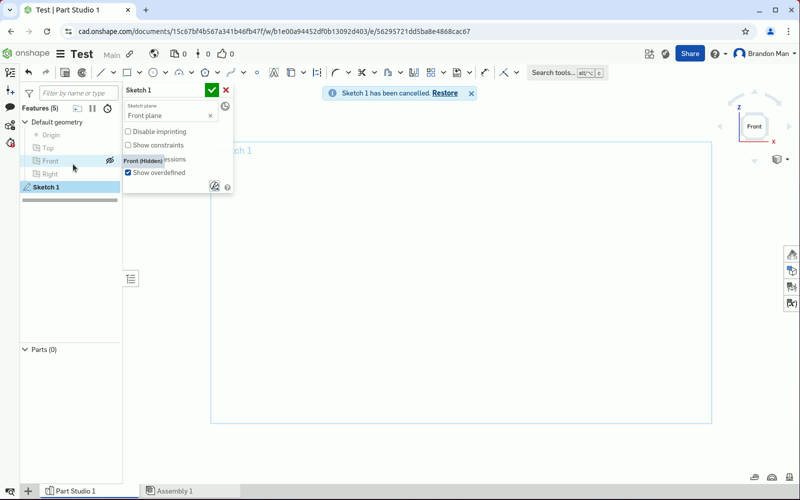
mouse_move(73, 352)
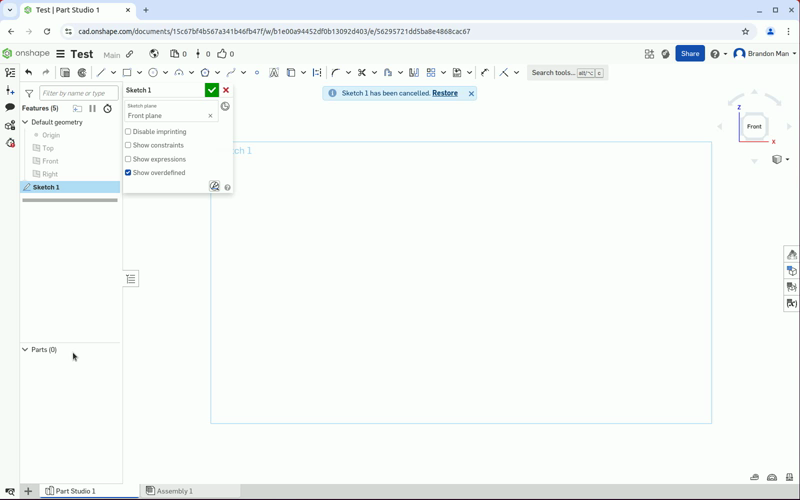
key(y)
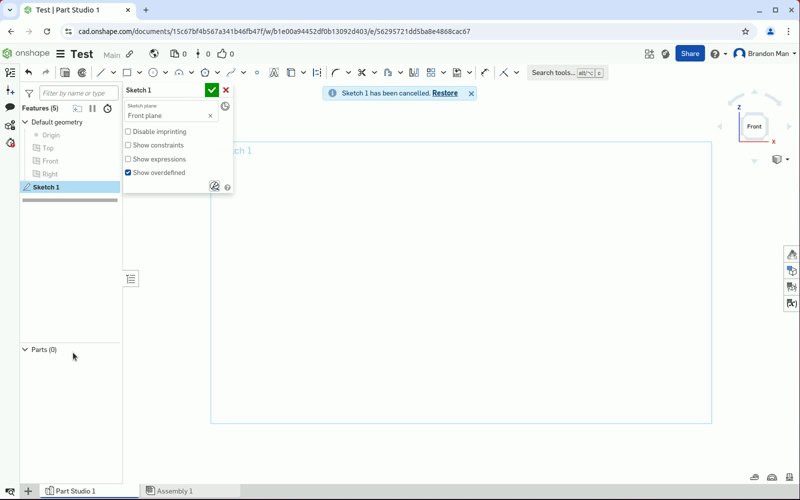
key(l)
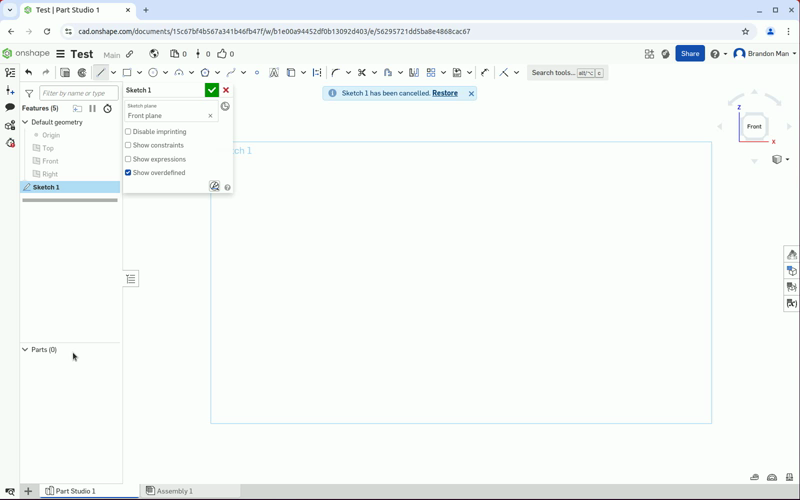
key_down(shift)
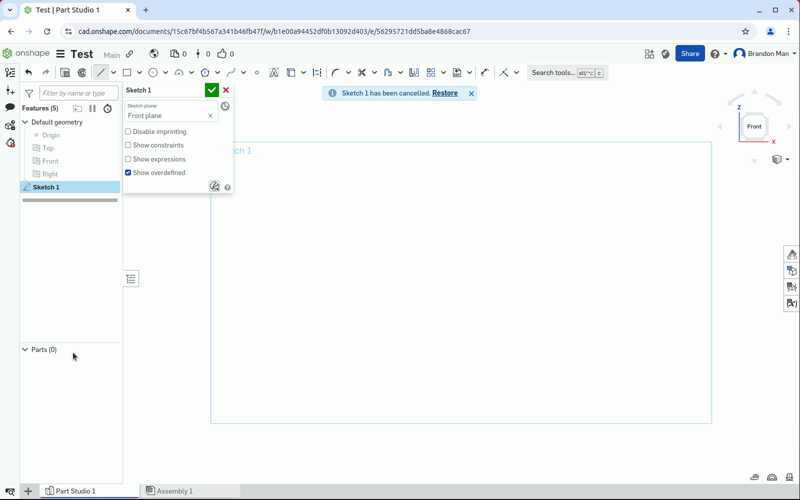
mouse_move(425, 345)
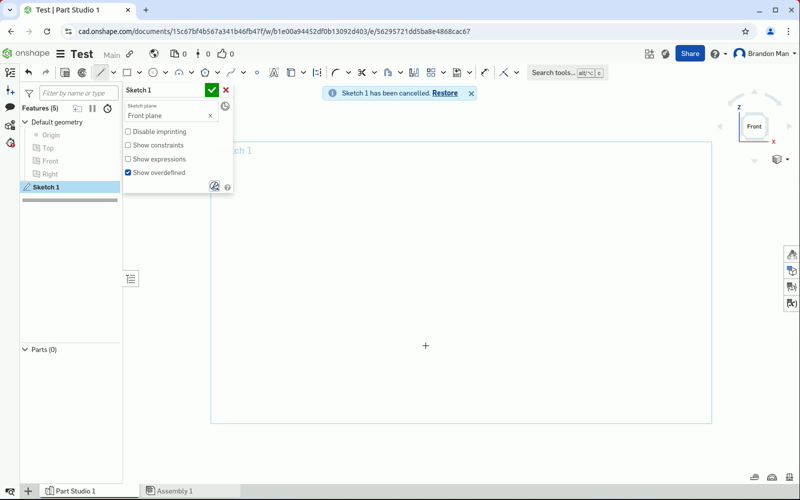
click(425, 345)
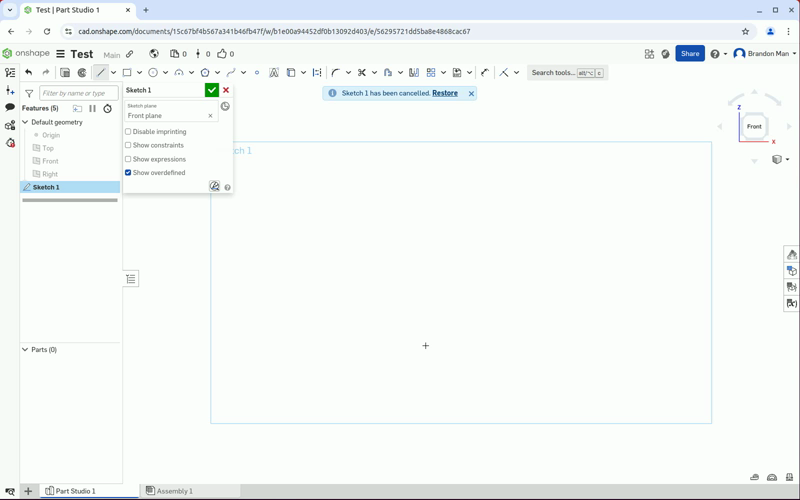
key_up(shift)
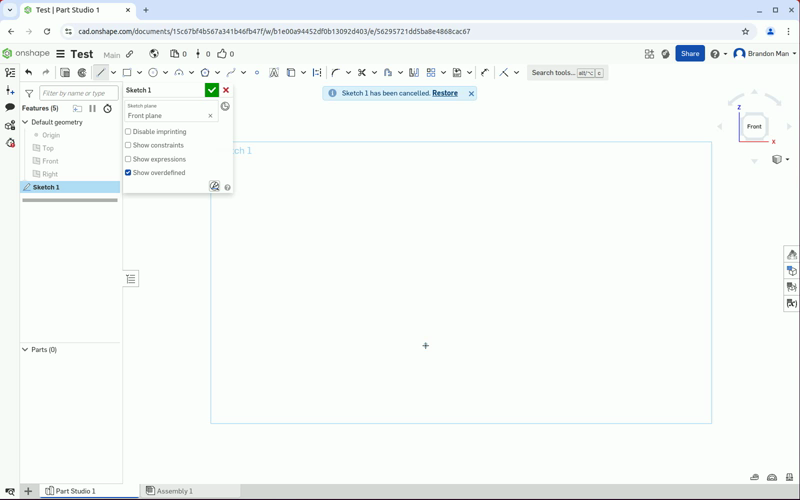
key_down(shift)
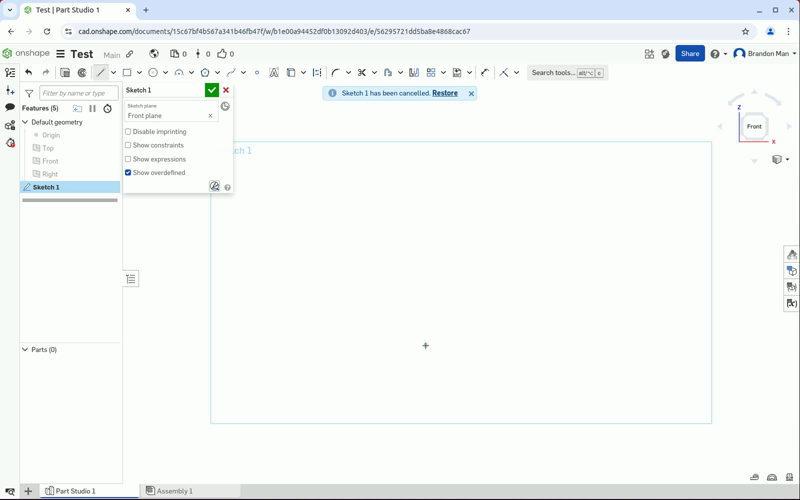
mouse_move(495, 345)
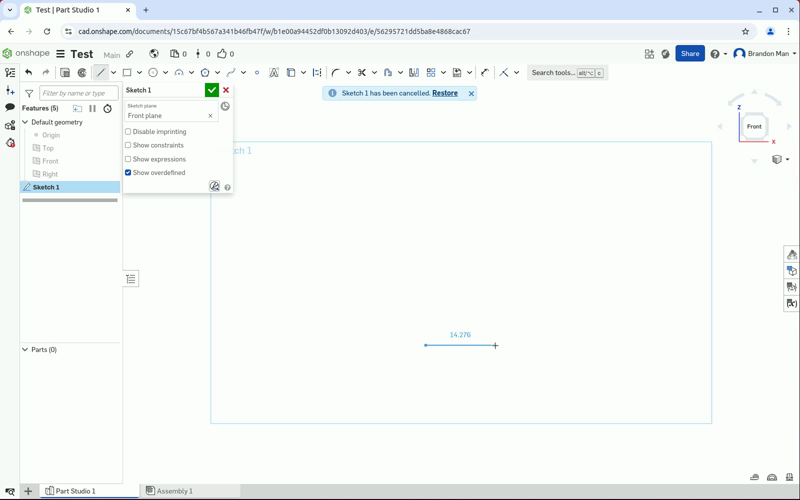
click(495, 345)
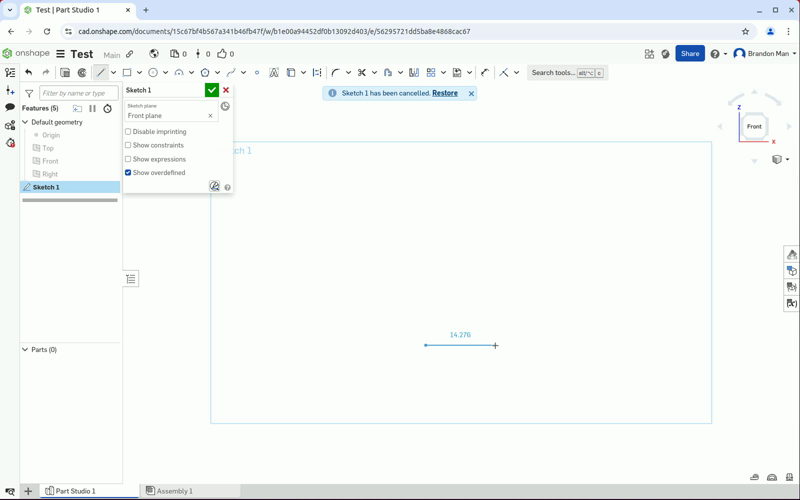
key_up(shift)
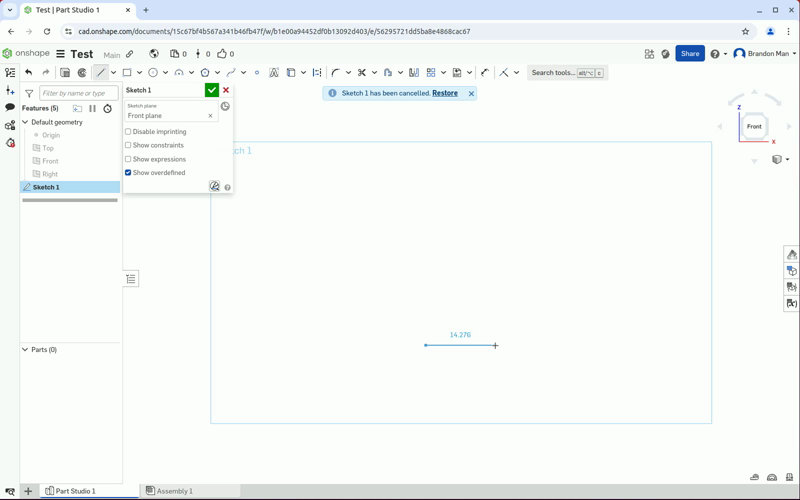
key_down(shift)
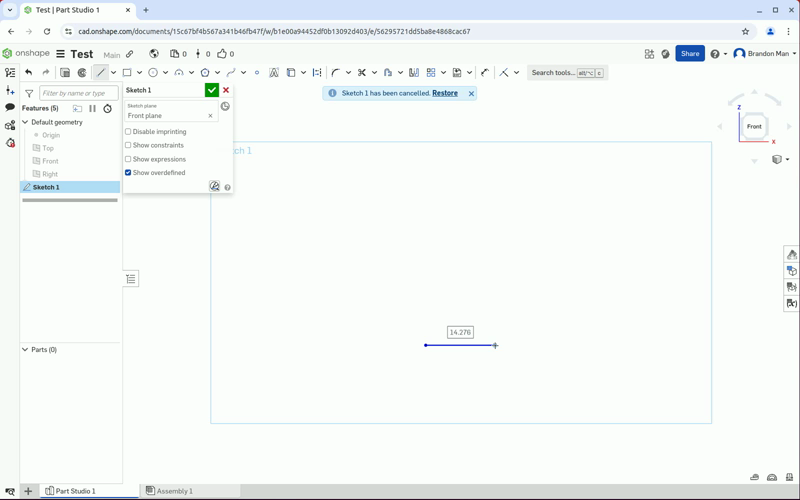
mouse_move(525, 345)
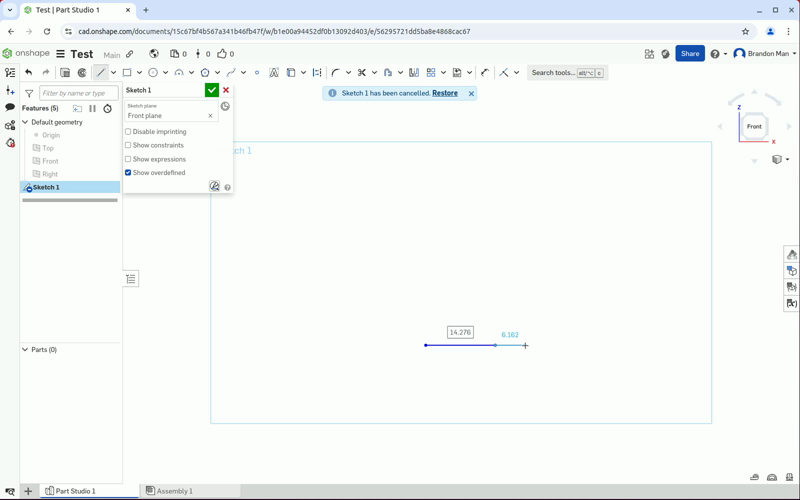
mouse_move(495, 329)
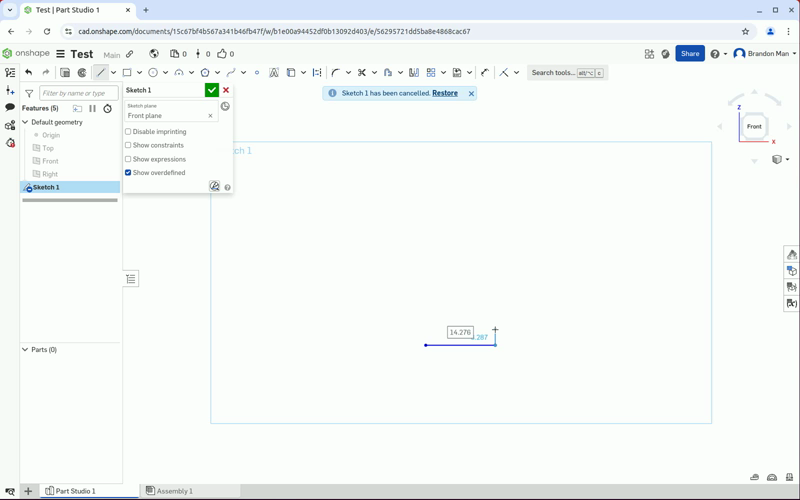
click(495, 329)
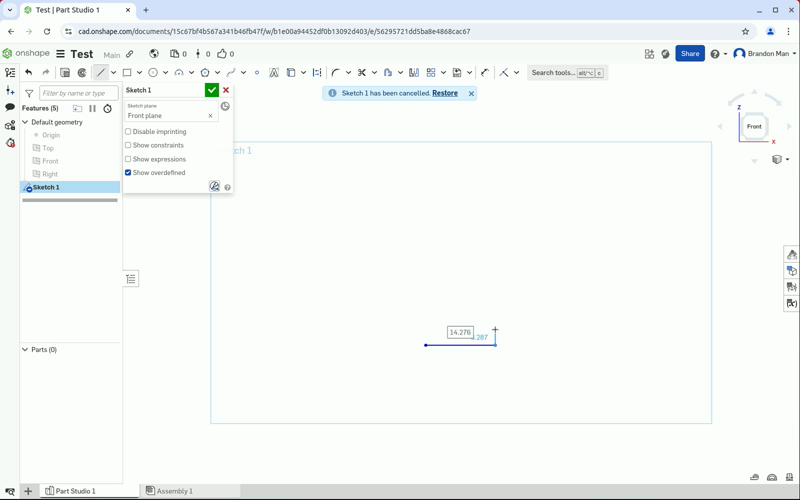
key_up(shift)
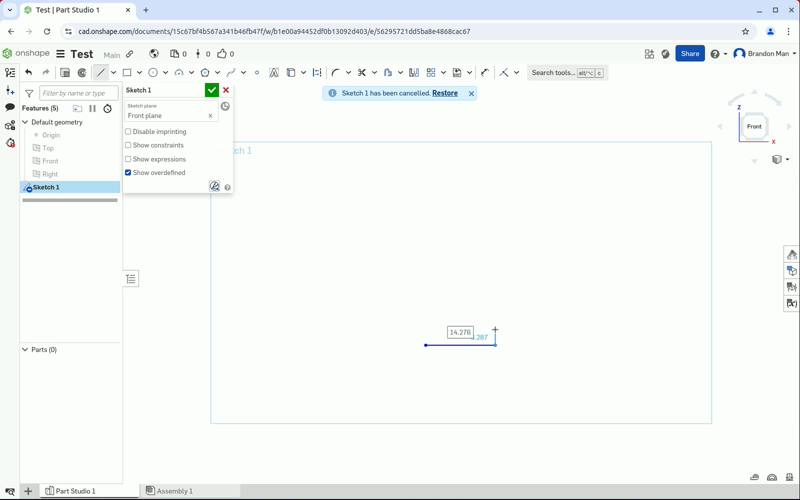
key_down(shift)
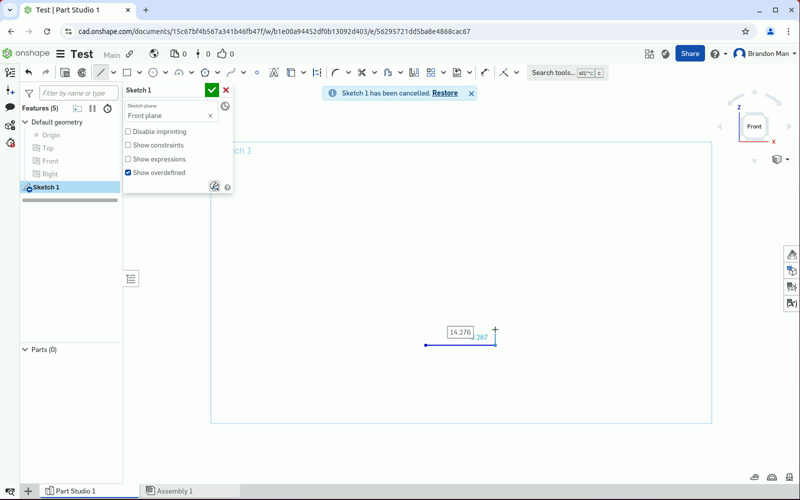
mouse_move(525, 329)
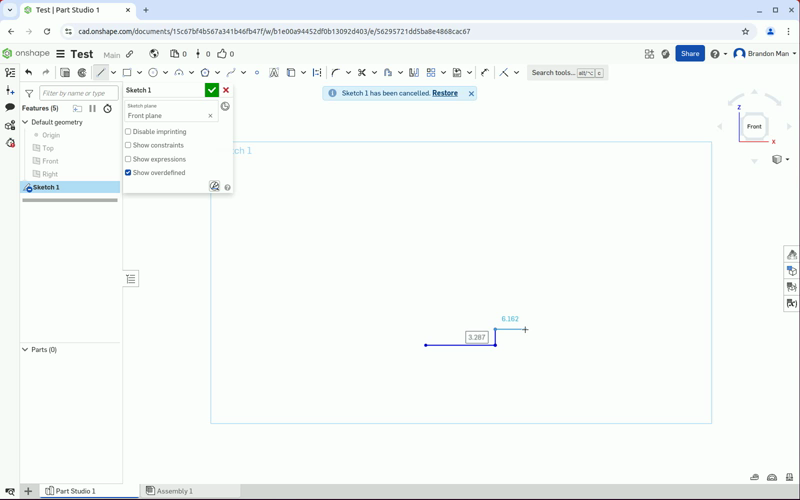
mouse_move(495, 318)
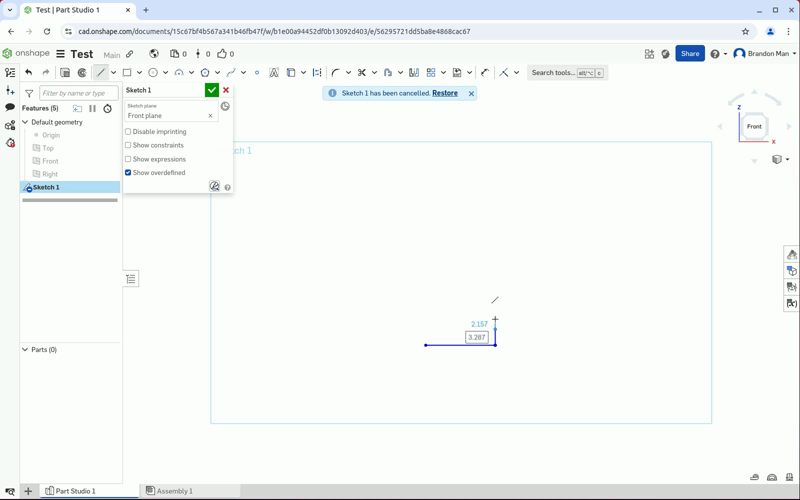
click(495, 318)
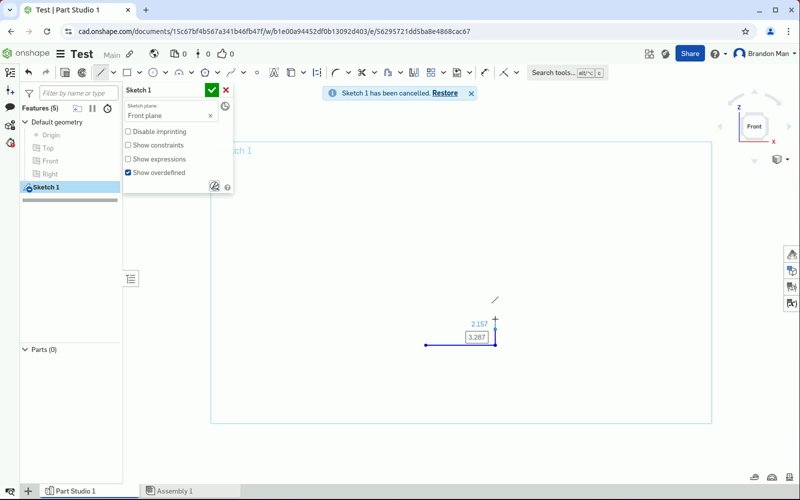
key_up(shift)
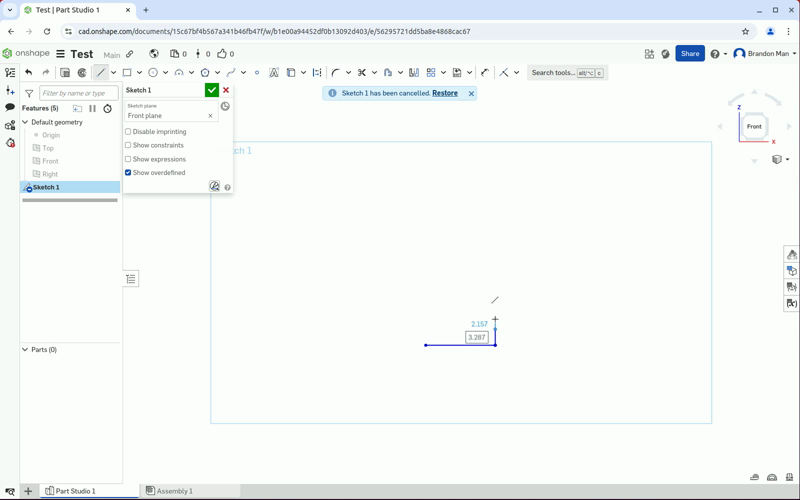
key_down(shift)
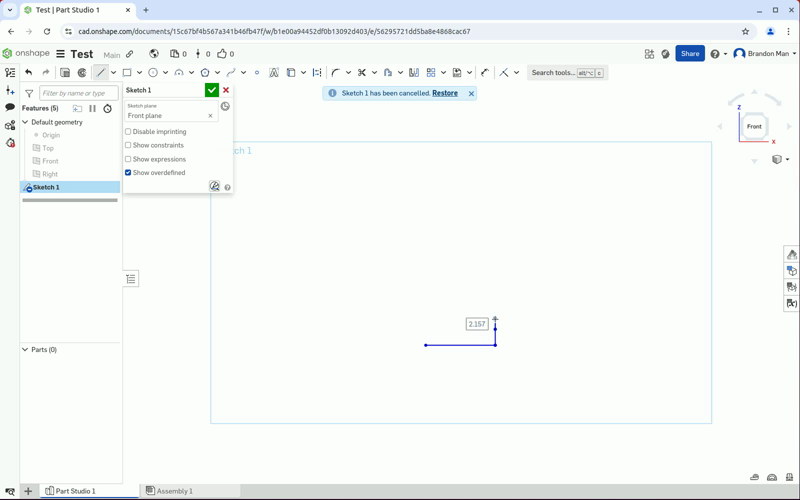
mouse_move(525, 318)
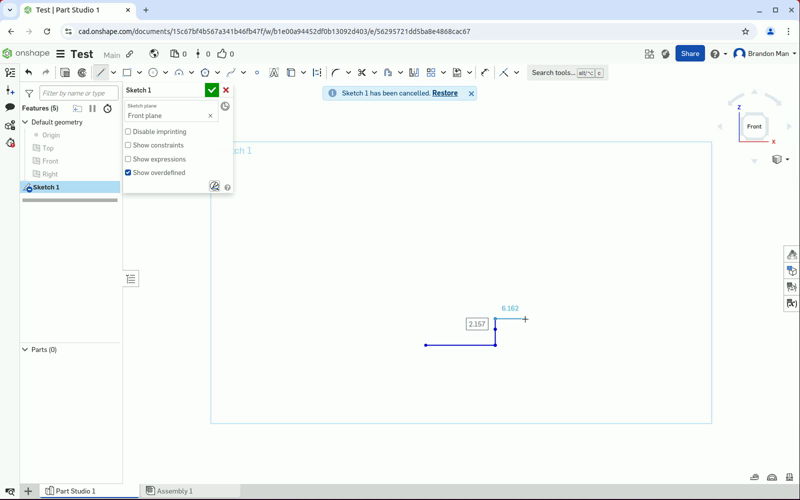
mouse_move(495, 313)
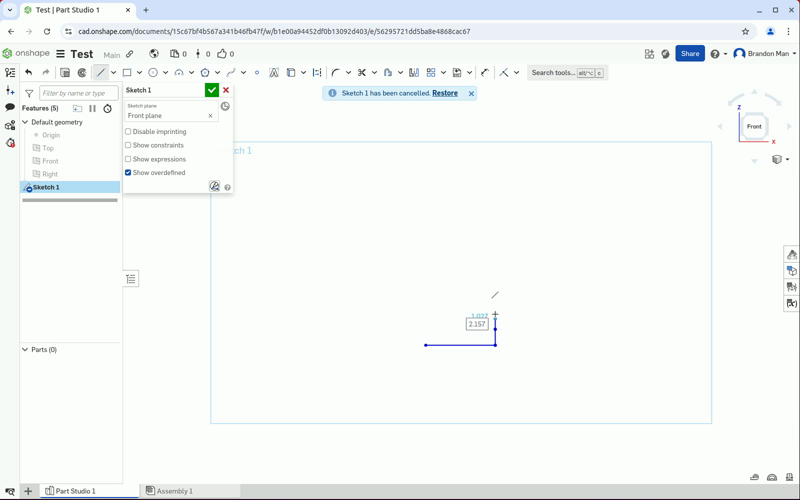
scroll(6)
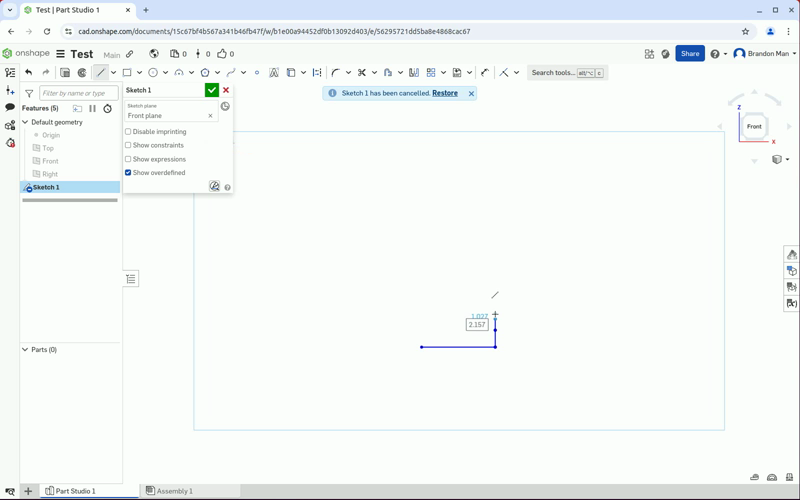
scroll(6)
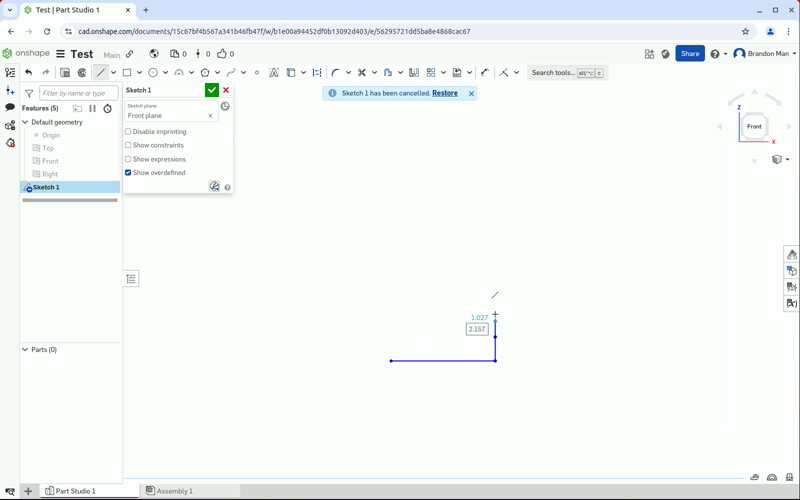
scroll(6)
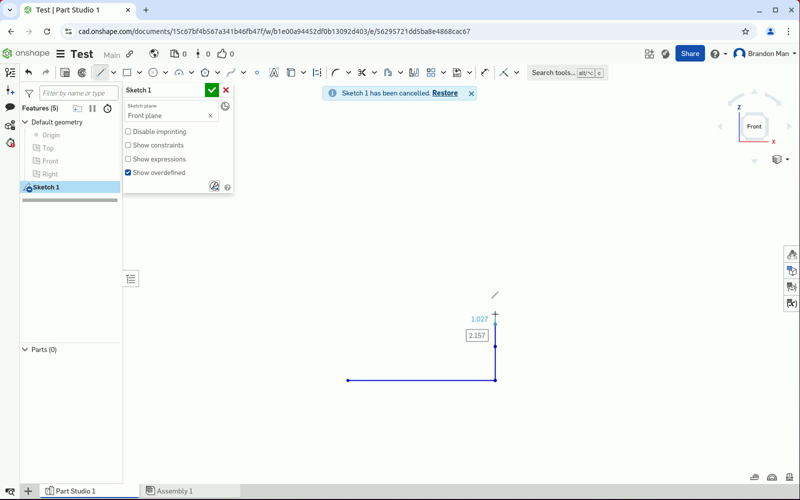
scroll(6)
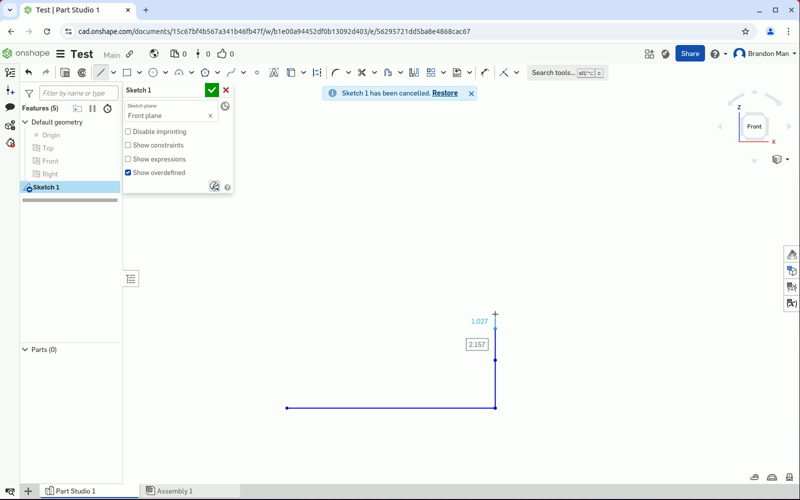
scroll(6)
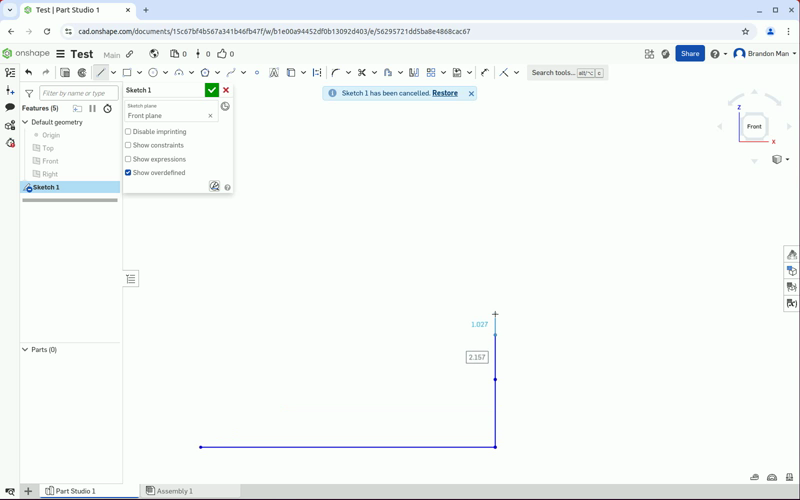
scroll(6)
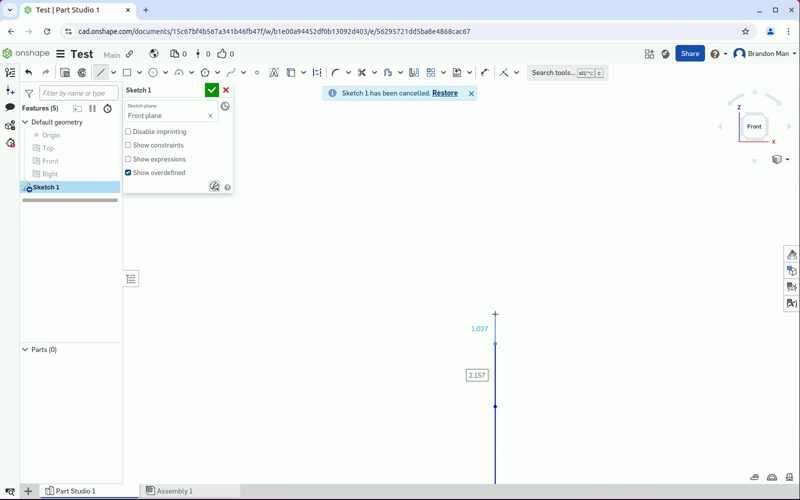
scroll(6)
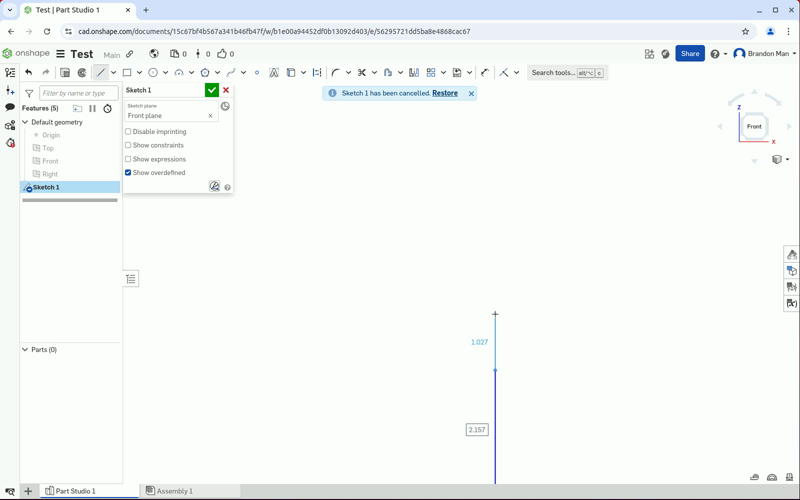
click(495, 313)
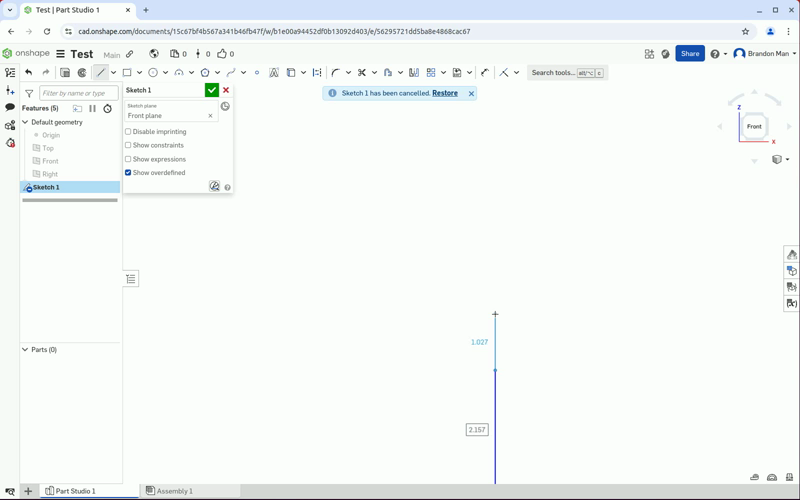
scroll(-6)
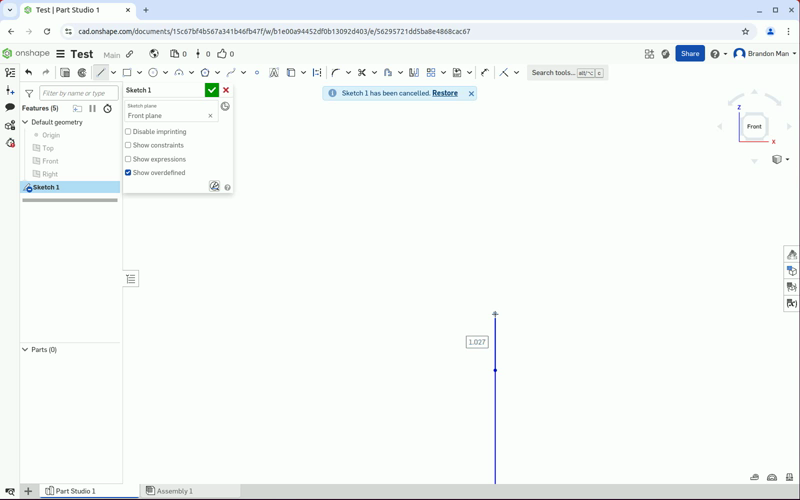
scroll(-6)
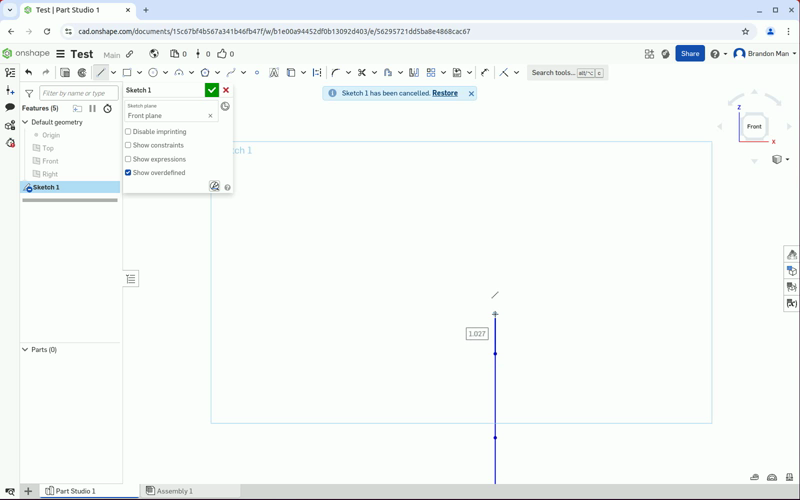
scroll(-6)
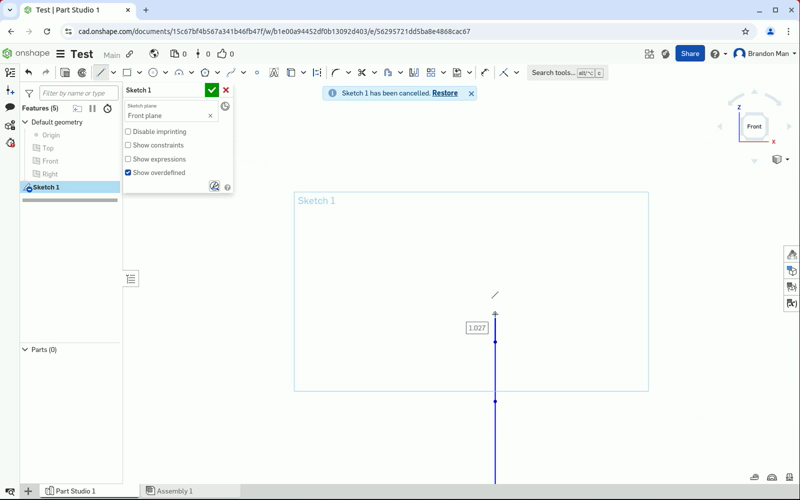
scroll(-6)
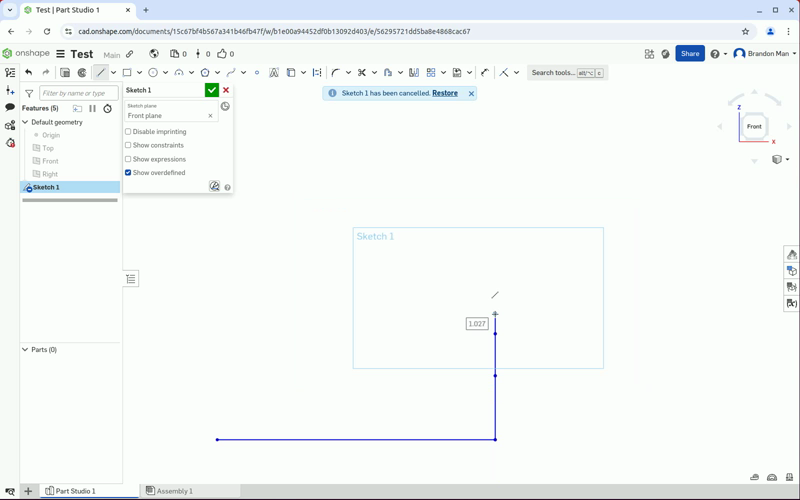
scroll(-6)
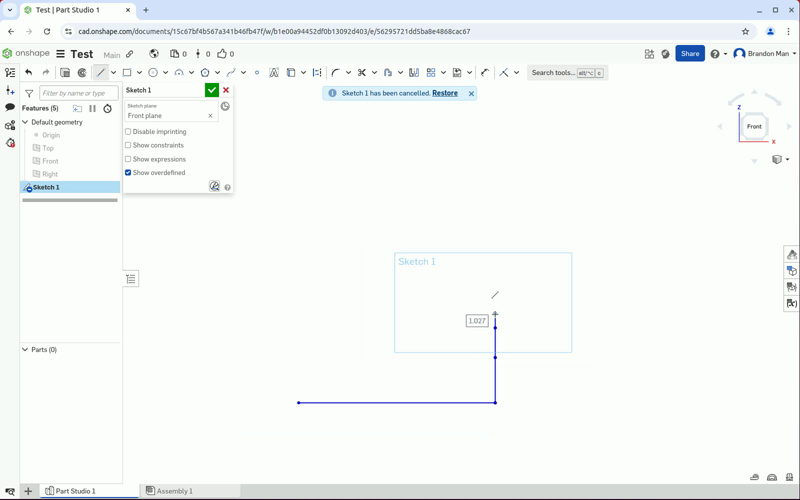
scroll(-6)
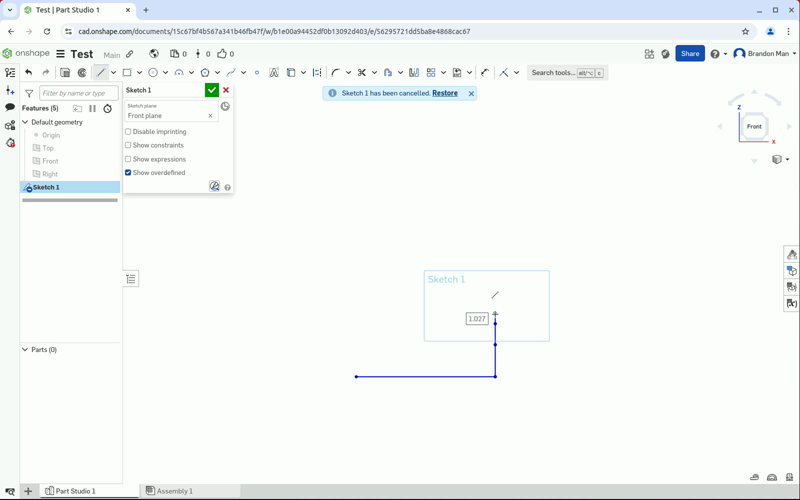
scroll(-6)
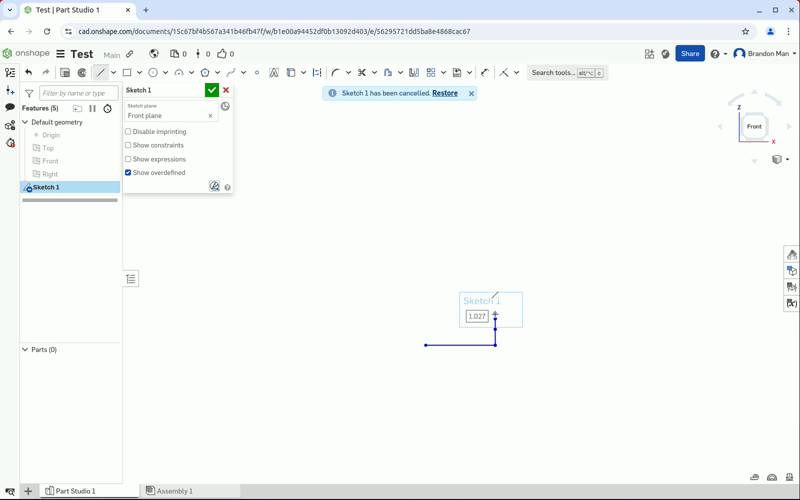
key_up(shift)
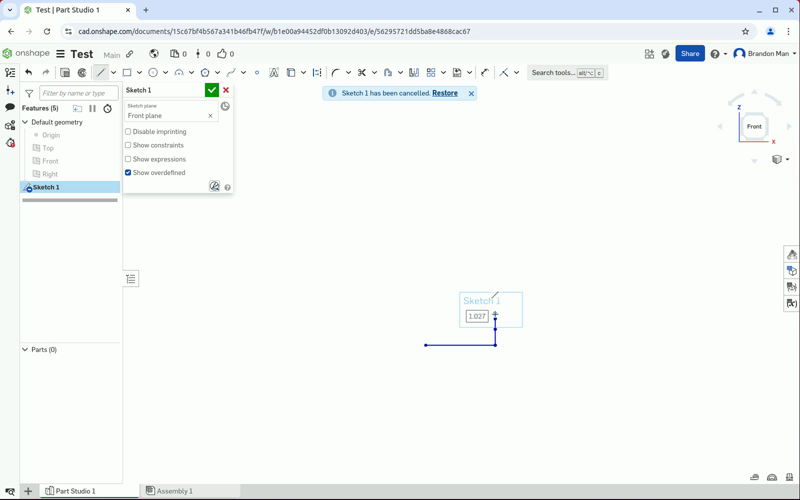
key_down(shift)
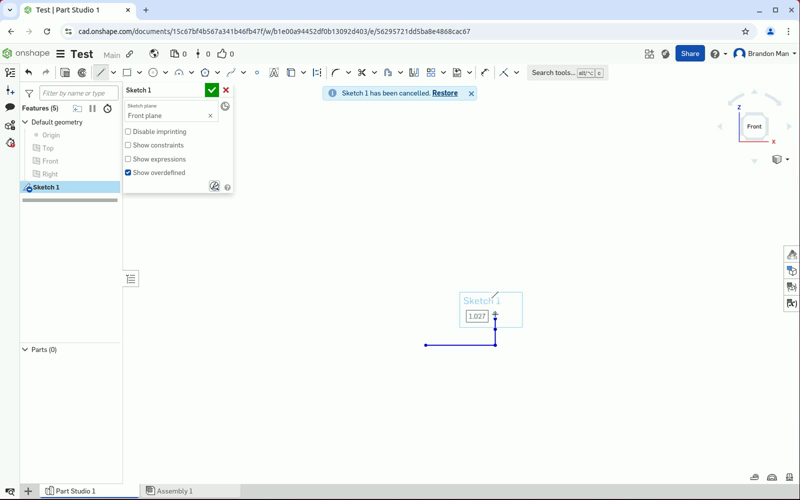
mouse_move(525, 313)
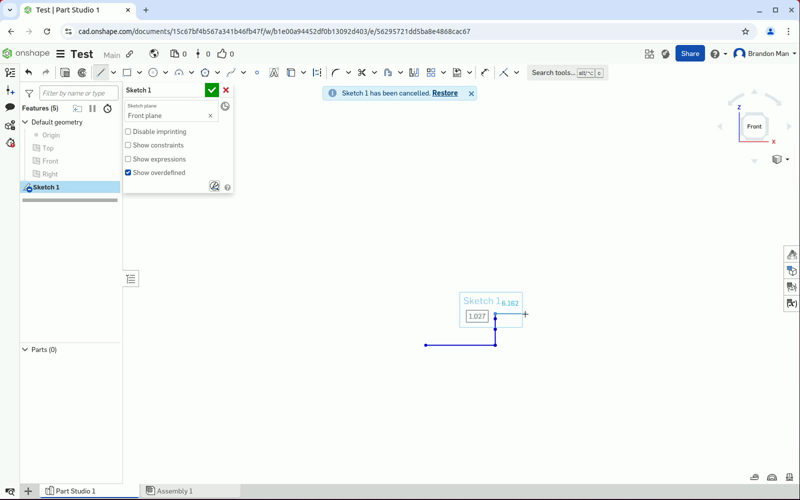
mouse_move(495, 303)
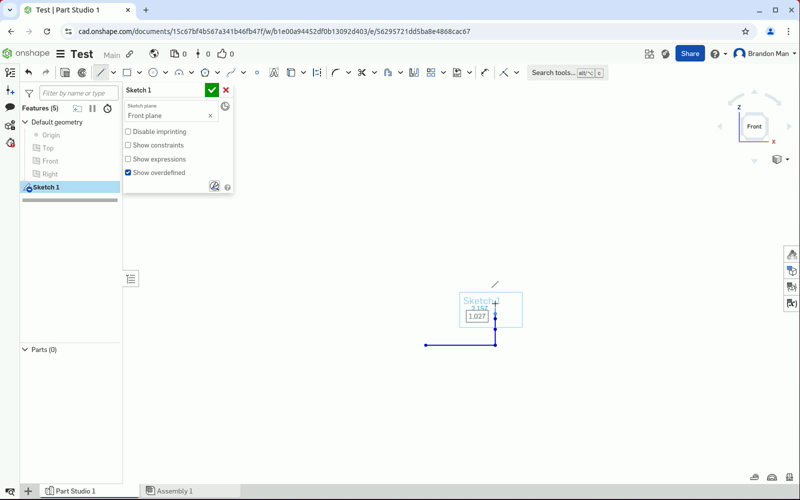
click(495, 303)
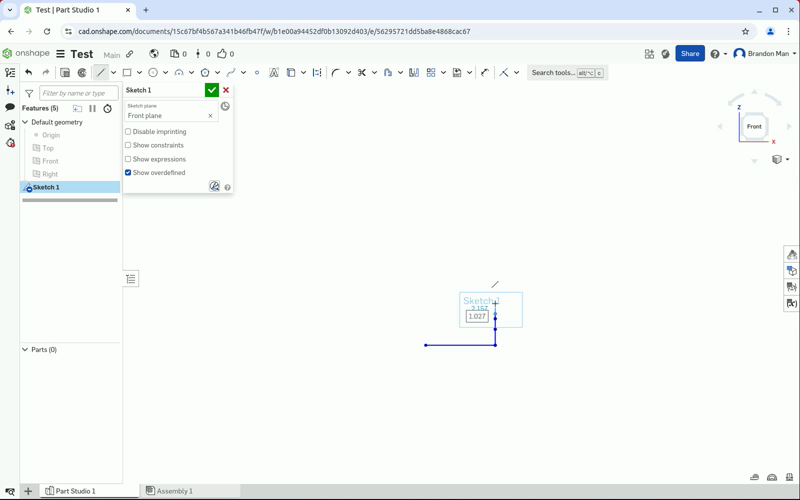
key_up(shift)
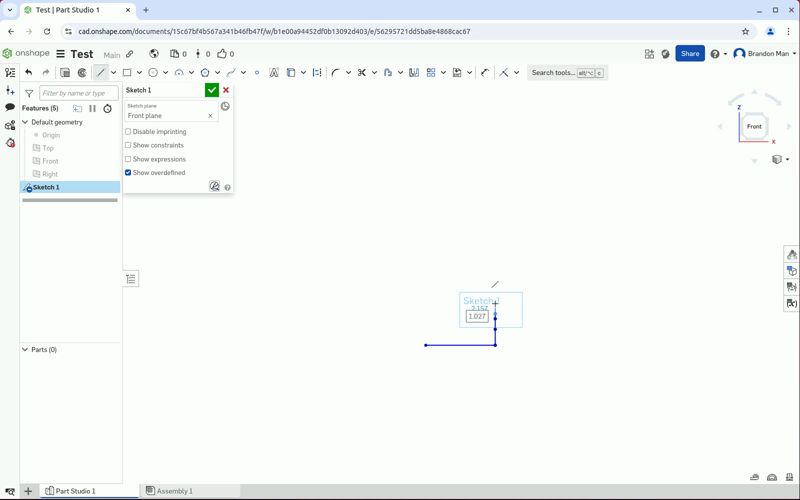
key_down(shift)
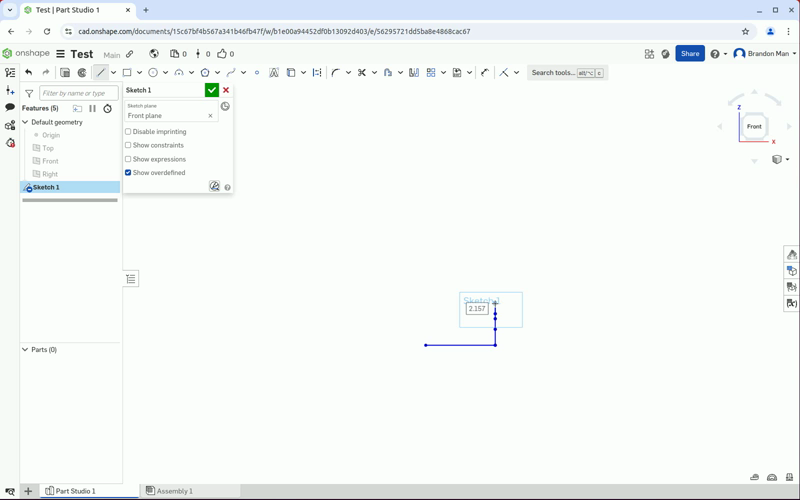
mouse_move(495, 220)
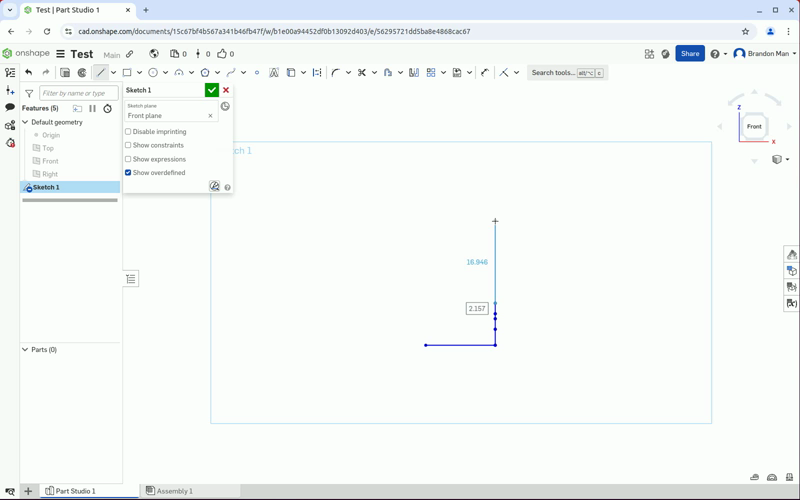
click(495, 220)
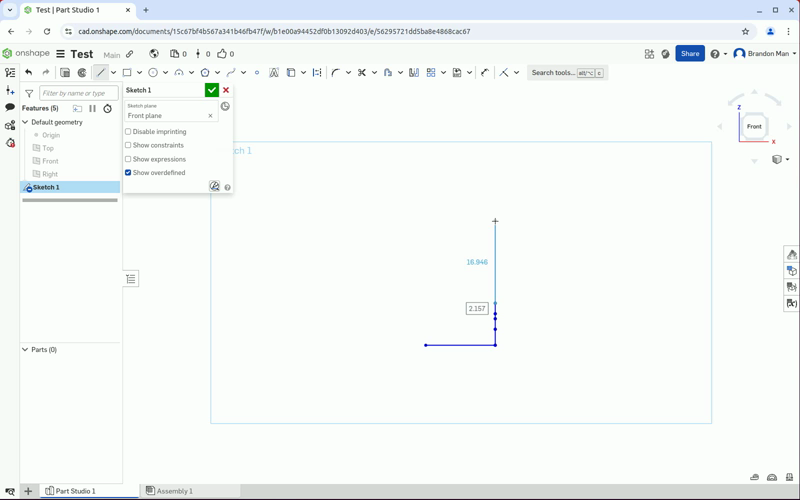
key_up(shift)
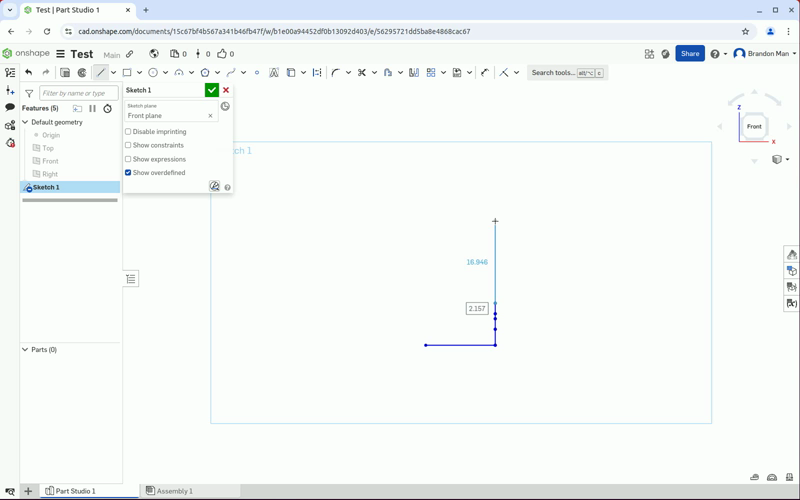
key_down(shift)
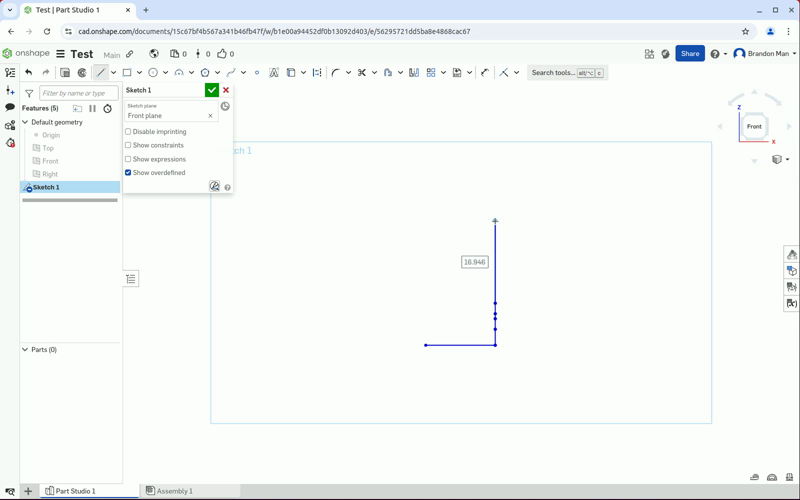
mouse_move(425, 220)
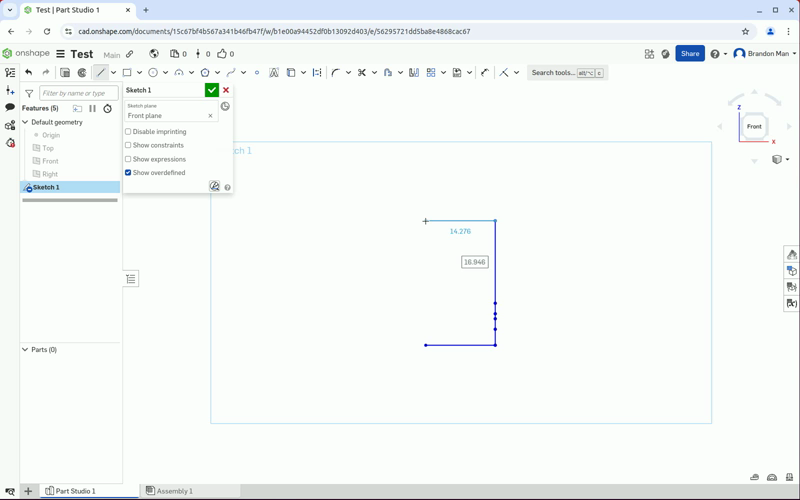
click(425, 220)
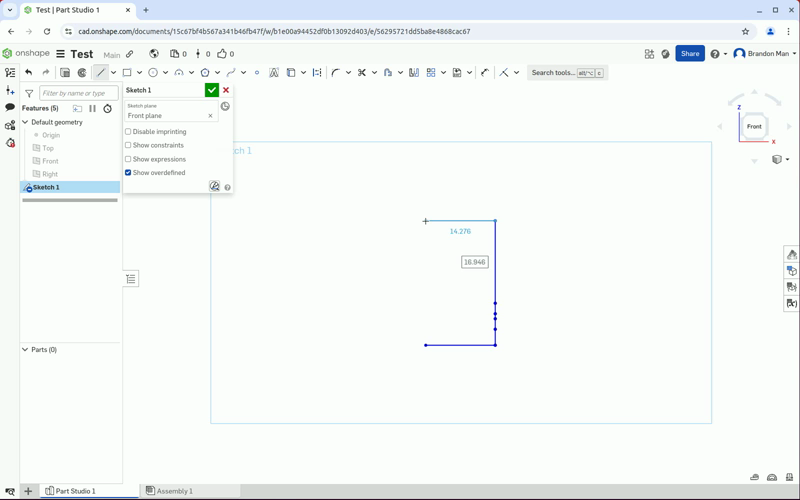
key_up(shift)
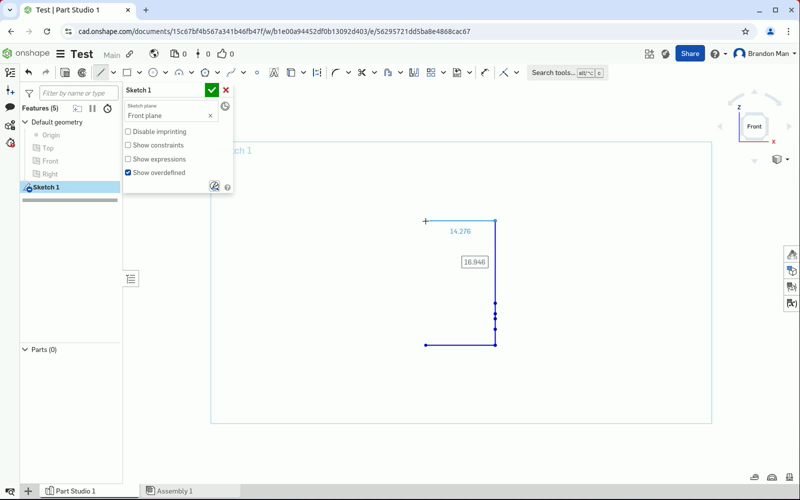
key_down(shift)
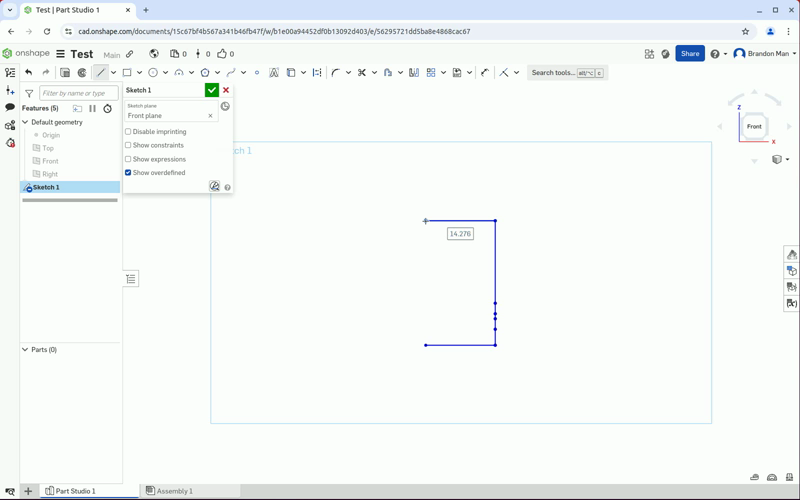
mouse_move(455, 220)
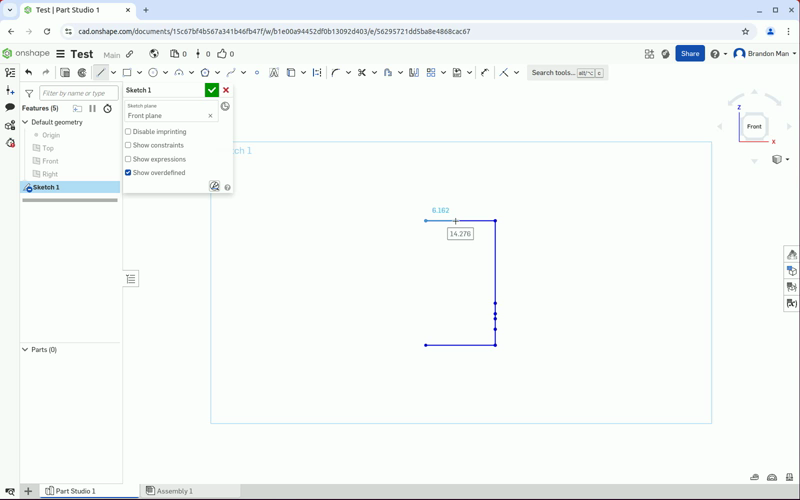
mouse_move(425, 239)
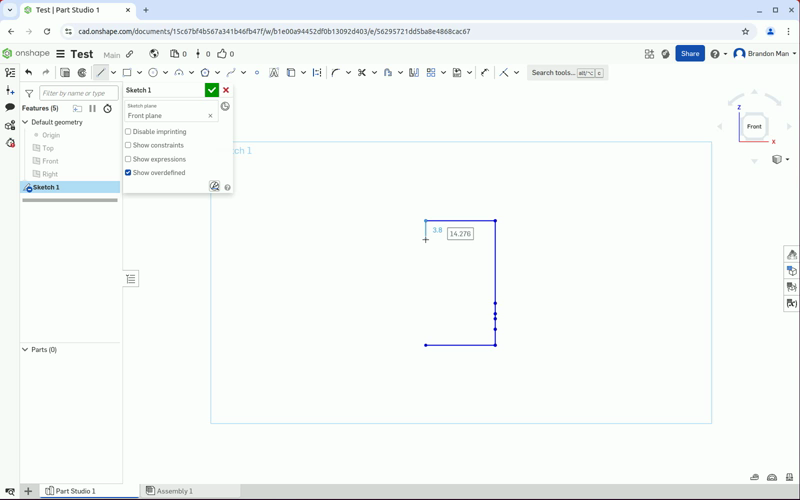
click(425, 239)
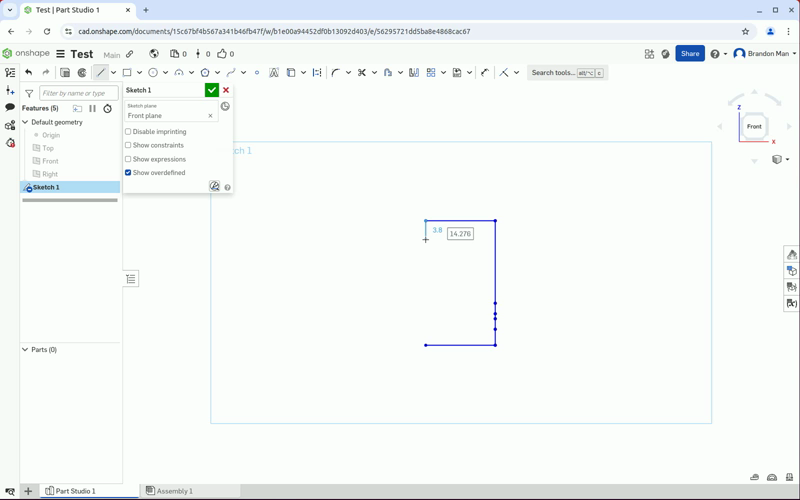
key_up(shift)
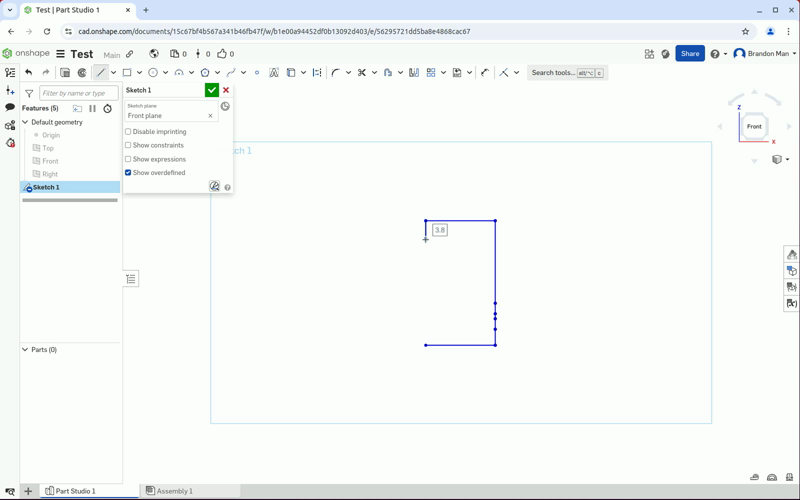
key_down(shift)
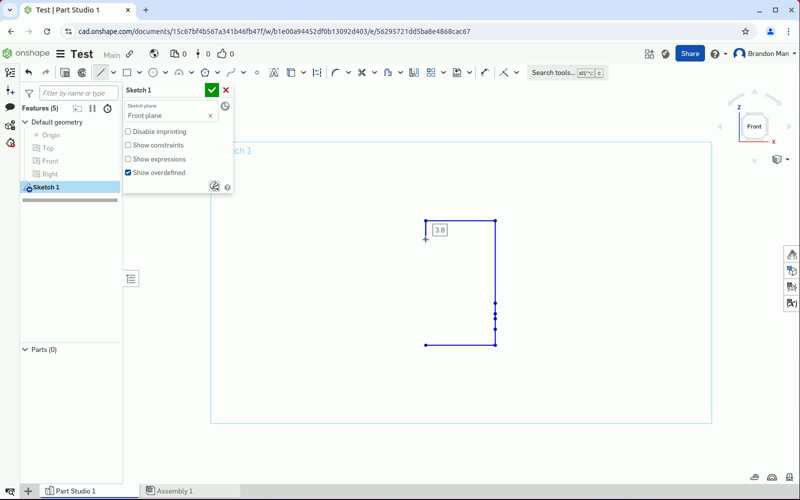
mouse_move(455, 239)
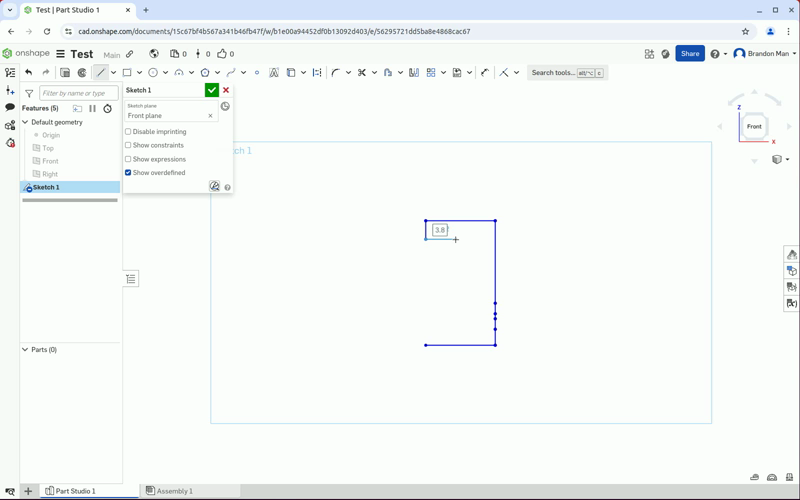
mouse_move(425, 249)
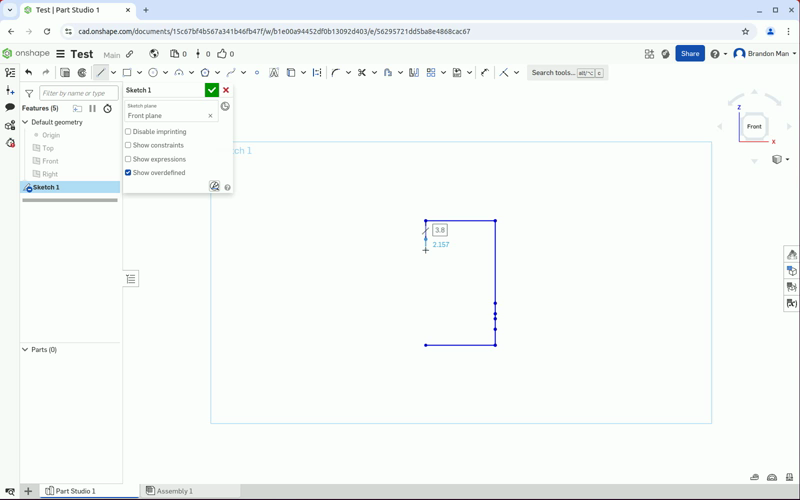
click(425, 249)
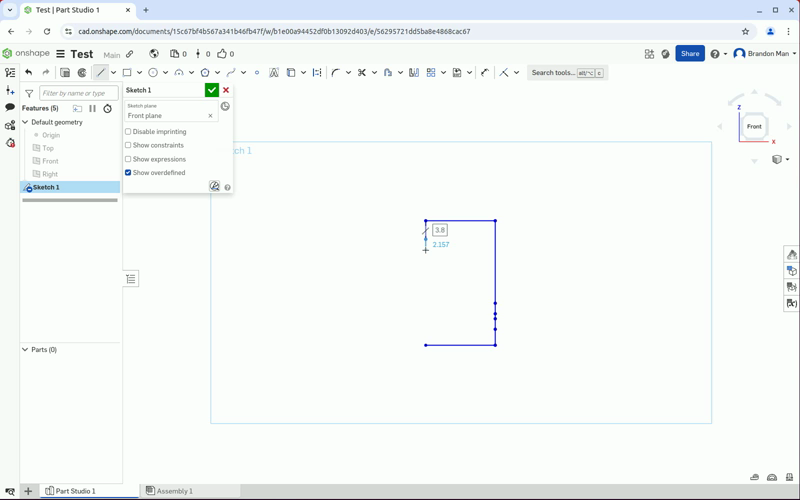
key_up(shift)
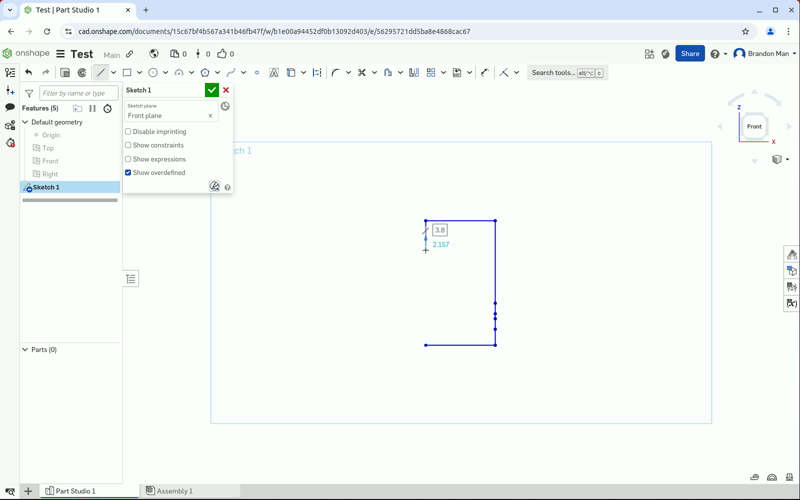
key_down(shift)
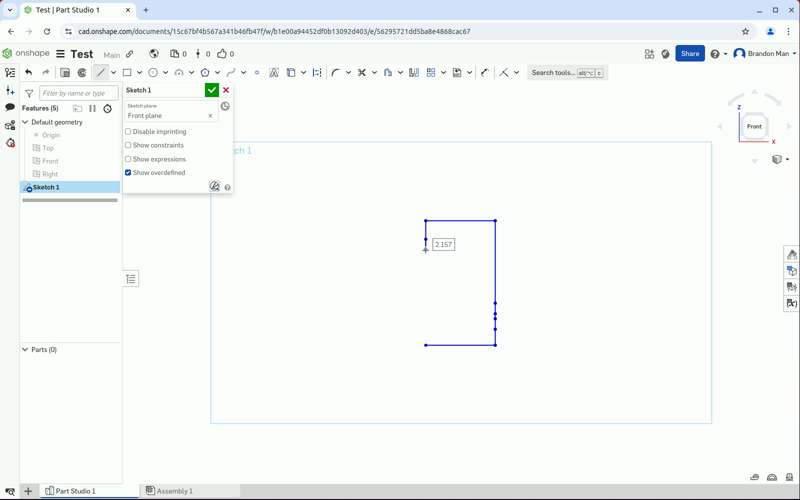
mouse_move(455, 249)
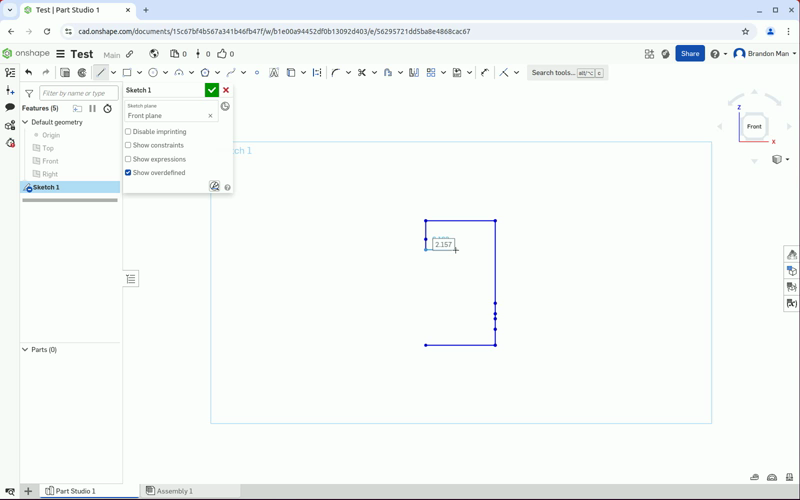
mouse_move(425, 253)
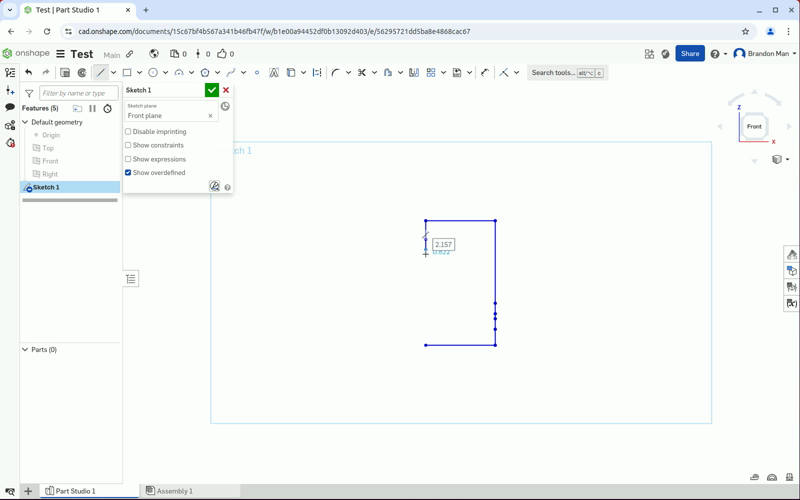
scroll(6)
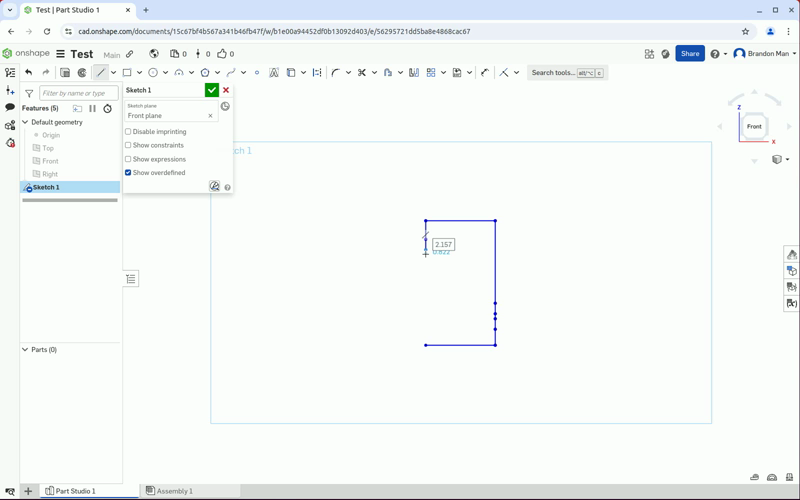
scroll(6)
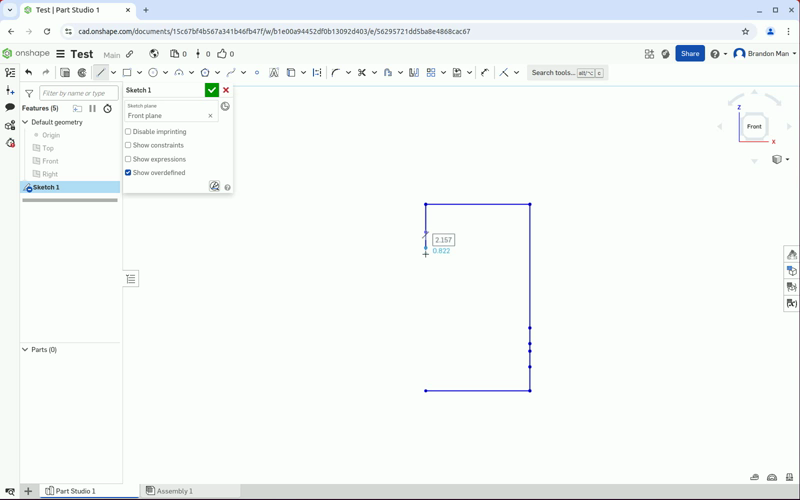
scroll(6)
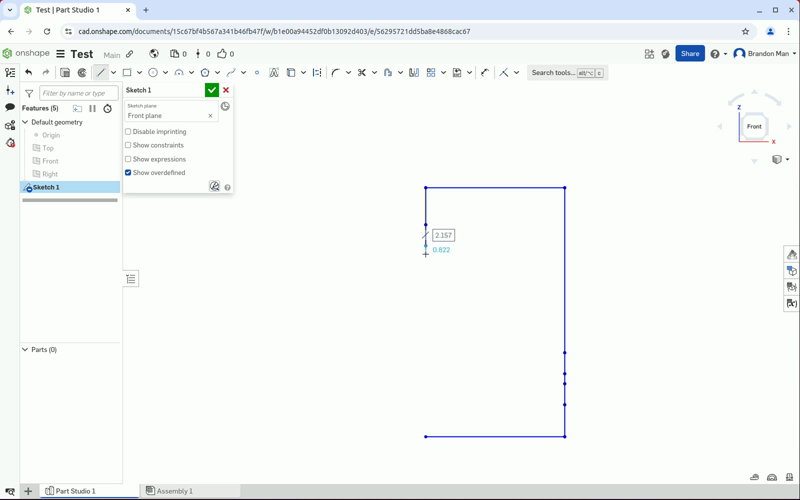
scroll(6)
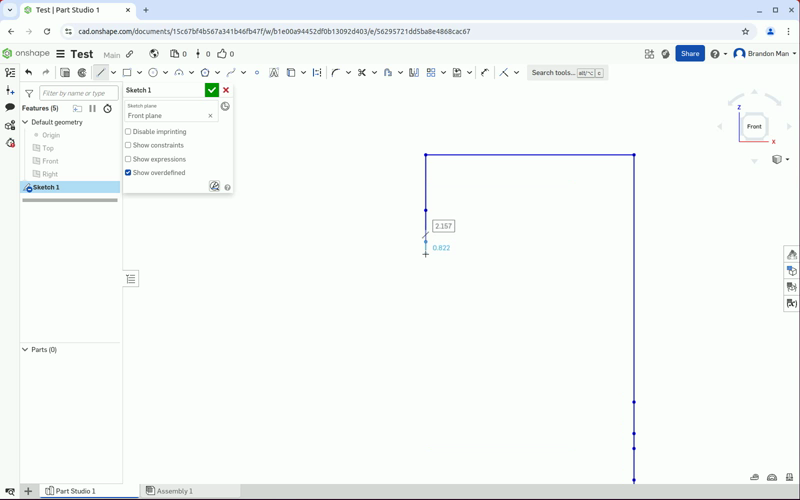
scroll(6)
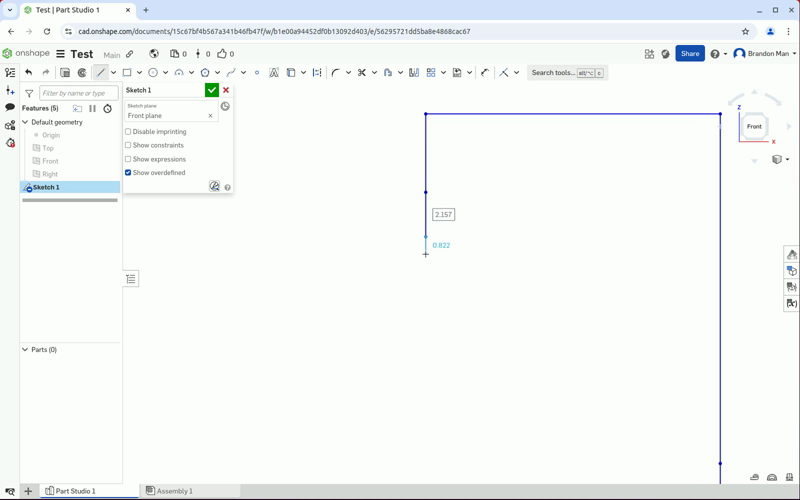
scroll(6)
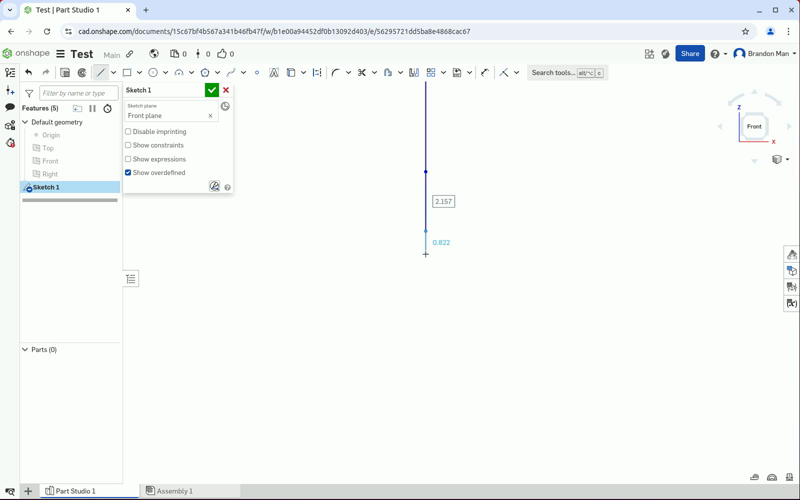
scroll(6)
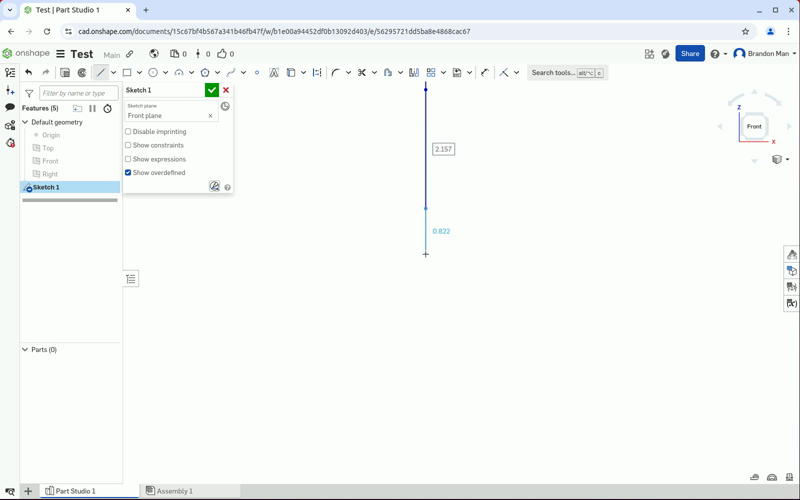
click(425, 253)
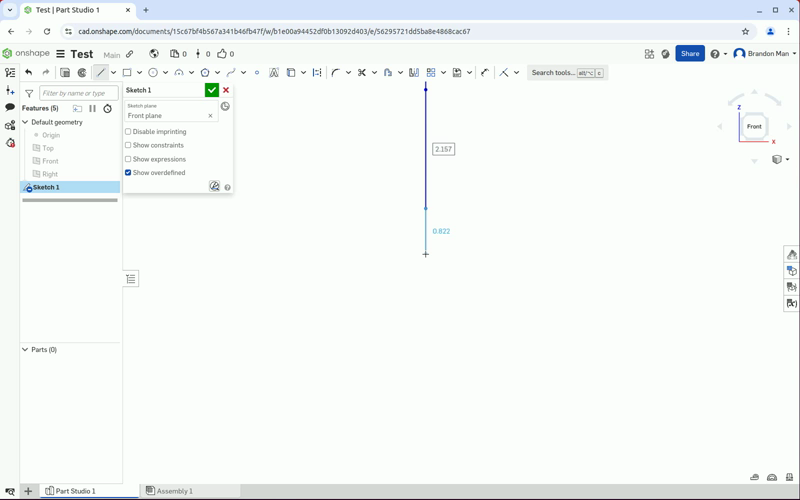
scroll(-6)
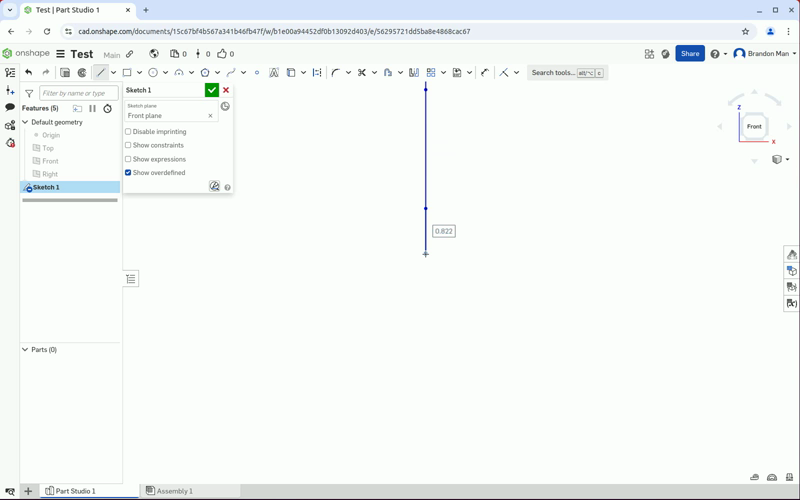
scroll(-6)
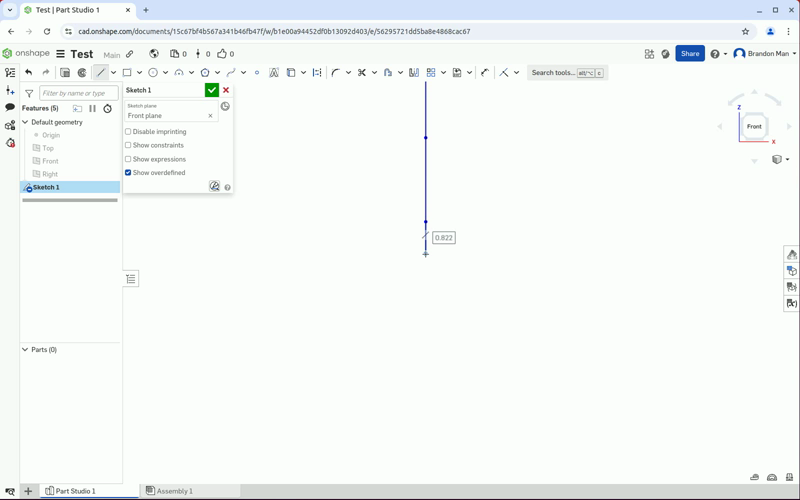
scroll(-6)
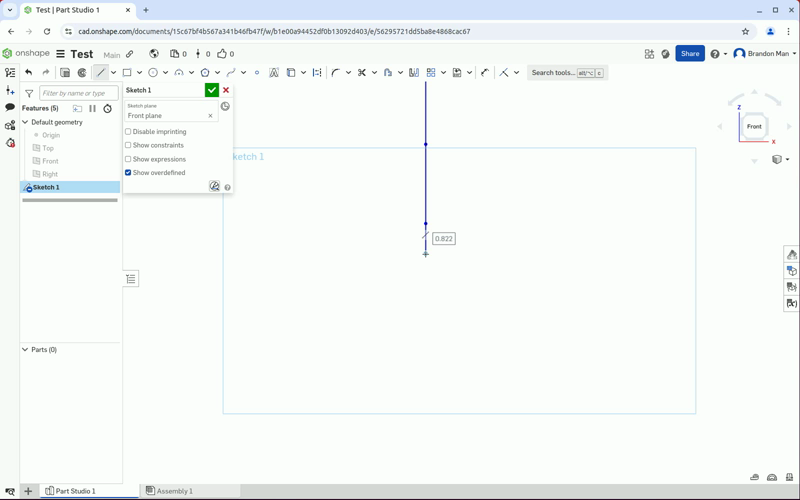
scroll(-6)
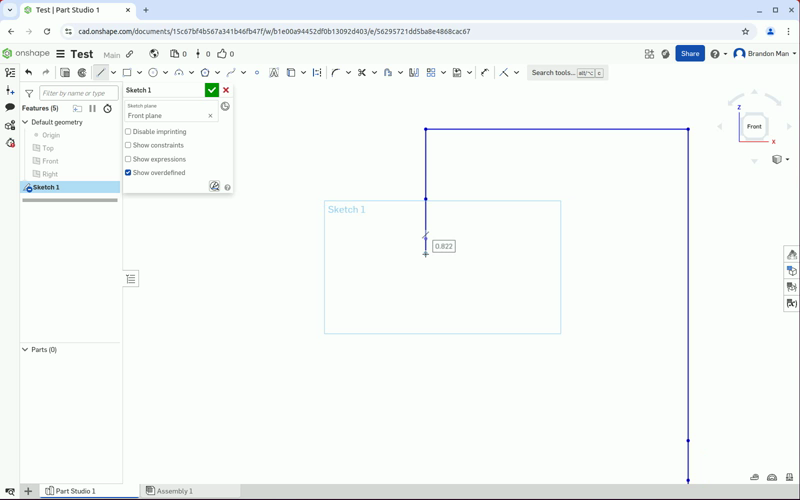
scroll(-6)
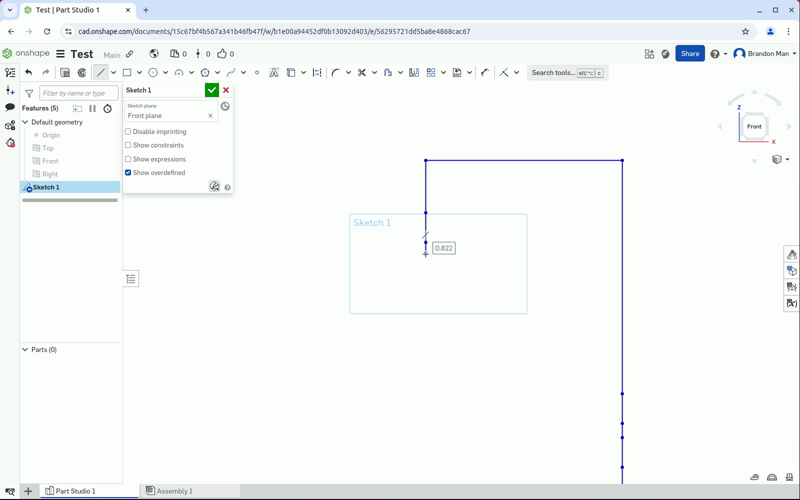
scroll(-6)
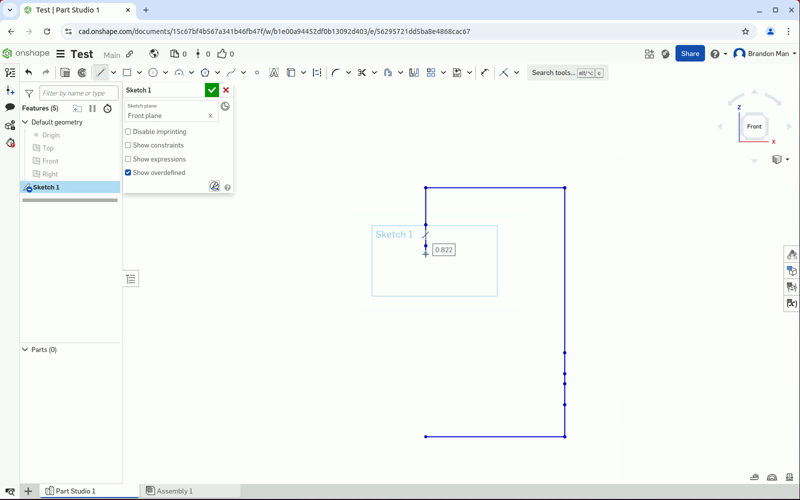
scroll(-6)
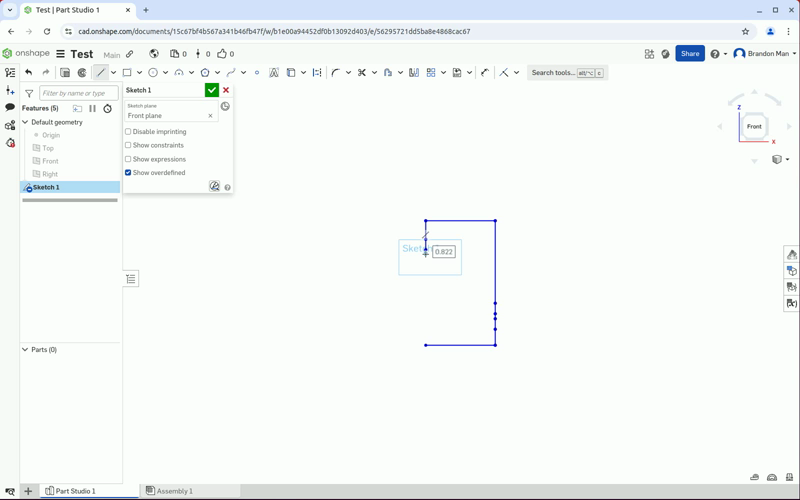
key_up(shift)
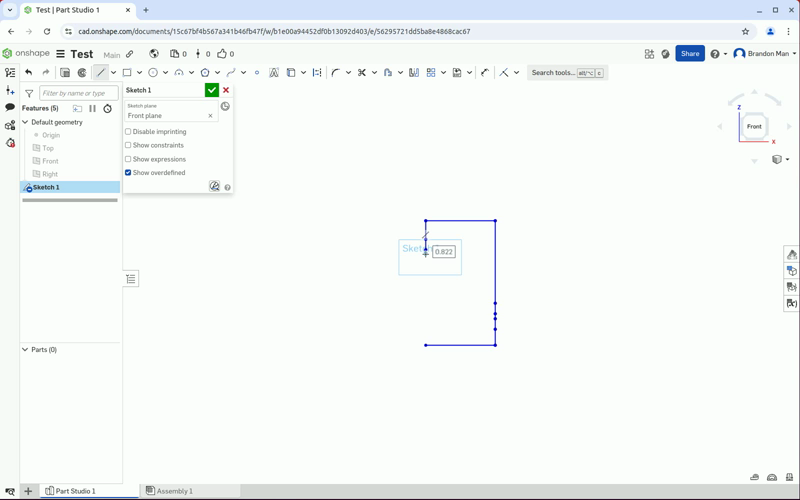
key_down(shift)
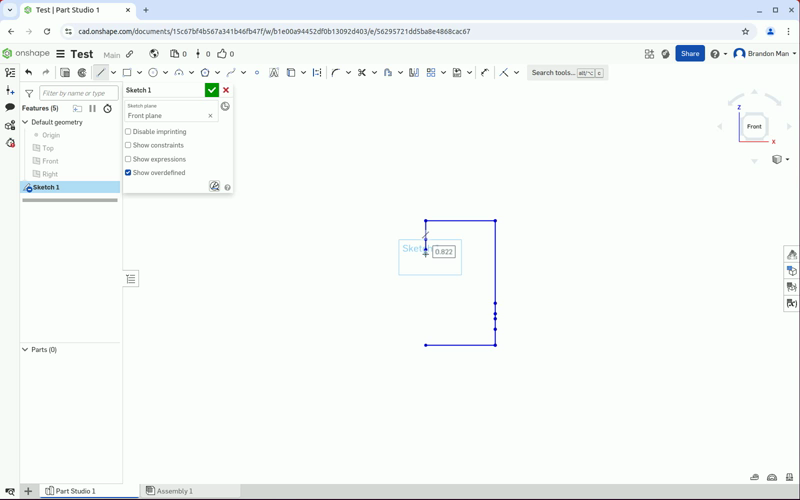
mouse_move(455, 253)
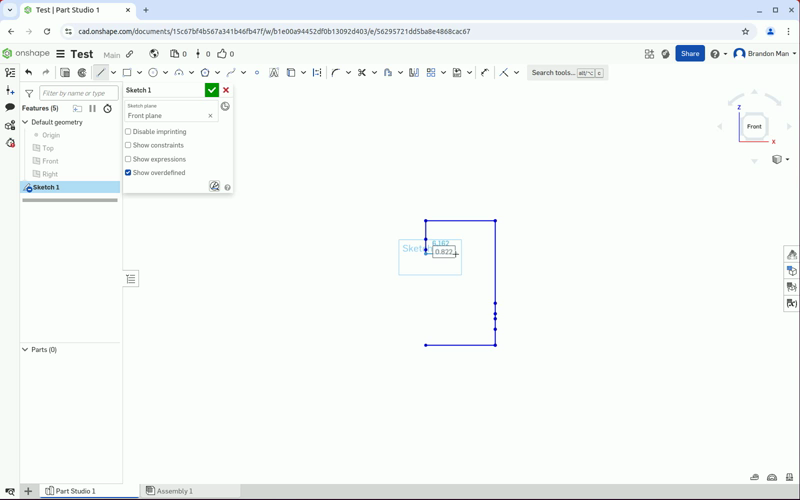
mouse_move(425, 264)
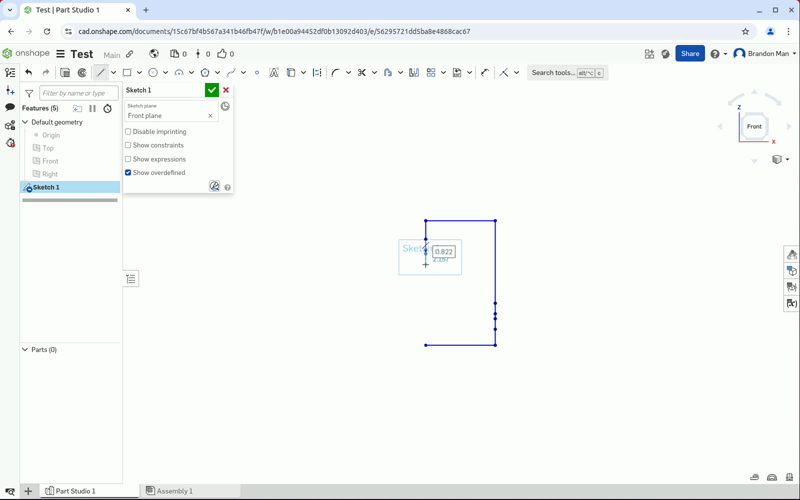
click(425, 264)
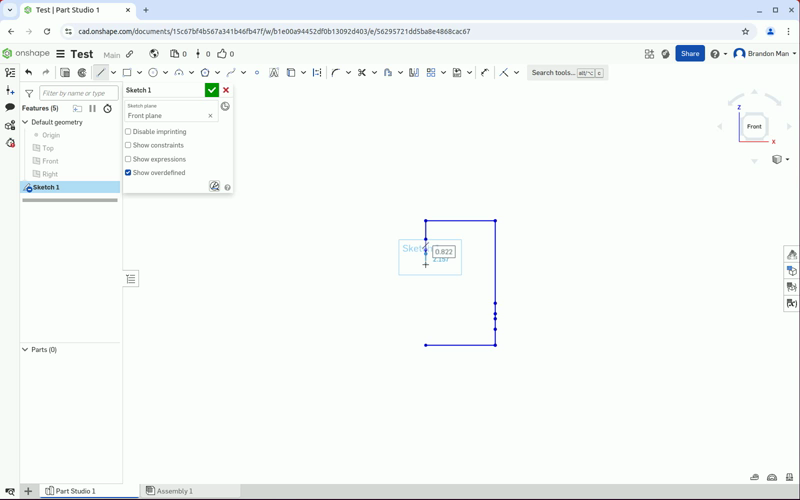
key_up(shift)
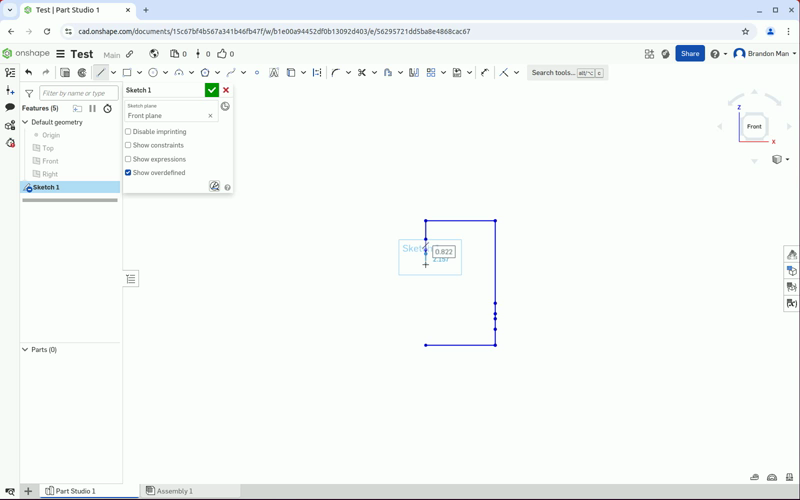
key_down(shift)
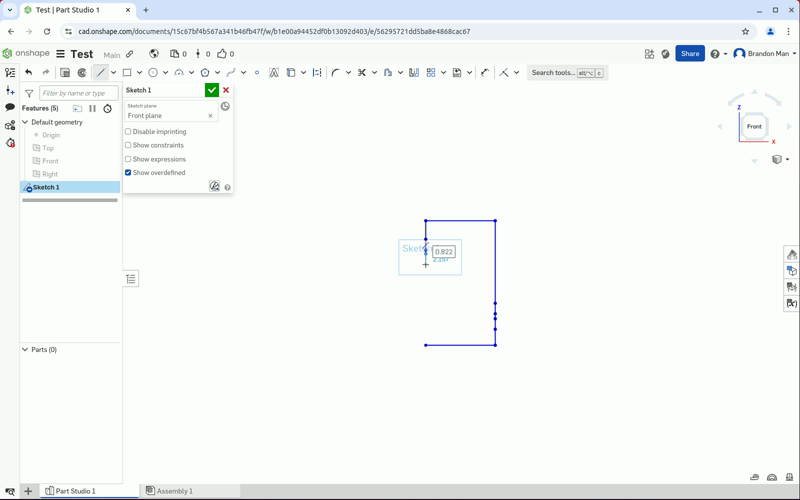
mouse_move(425, 345)
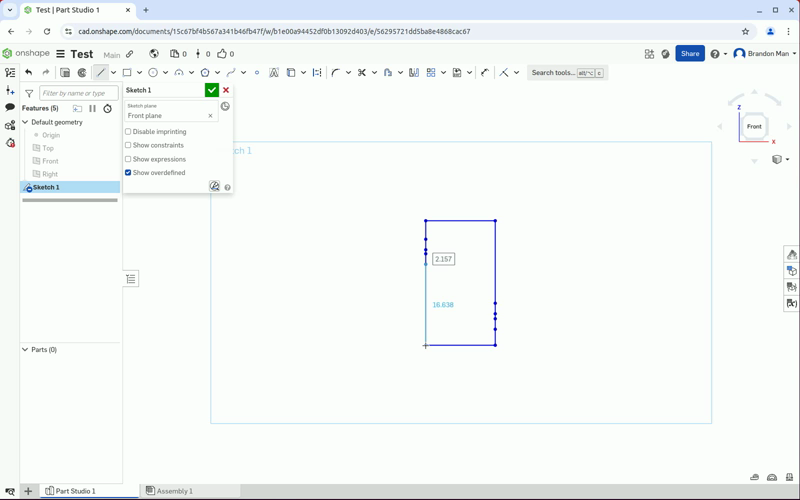
key_up(shift)
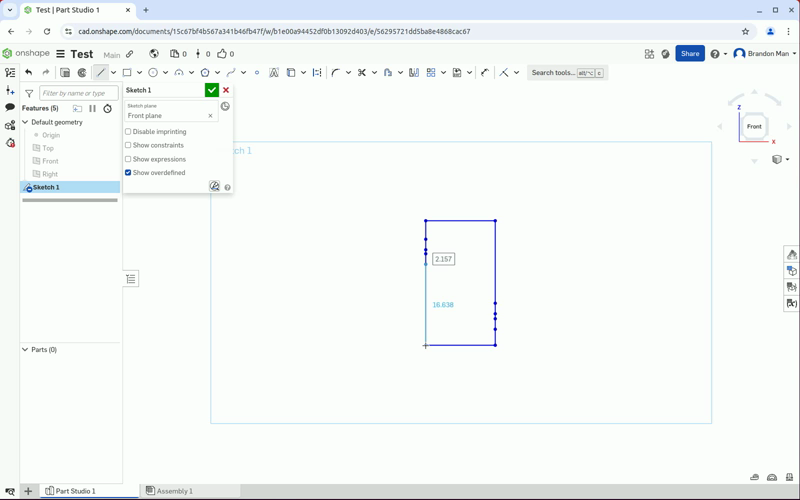
click(425, 345)
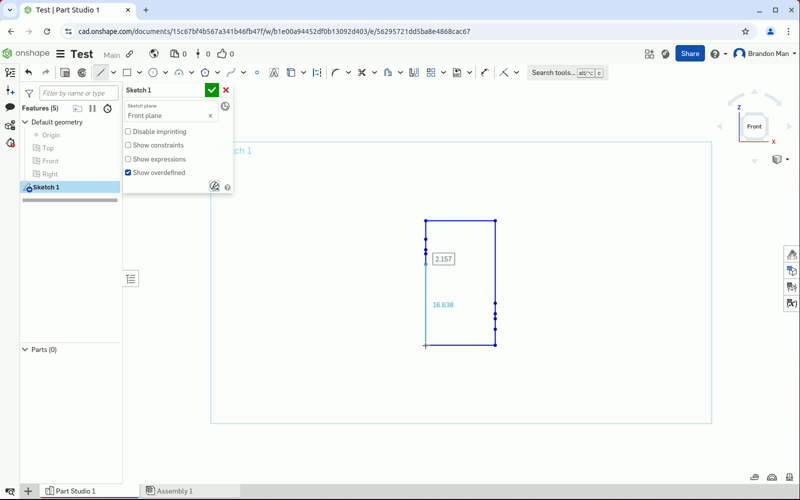
key(esc)
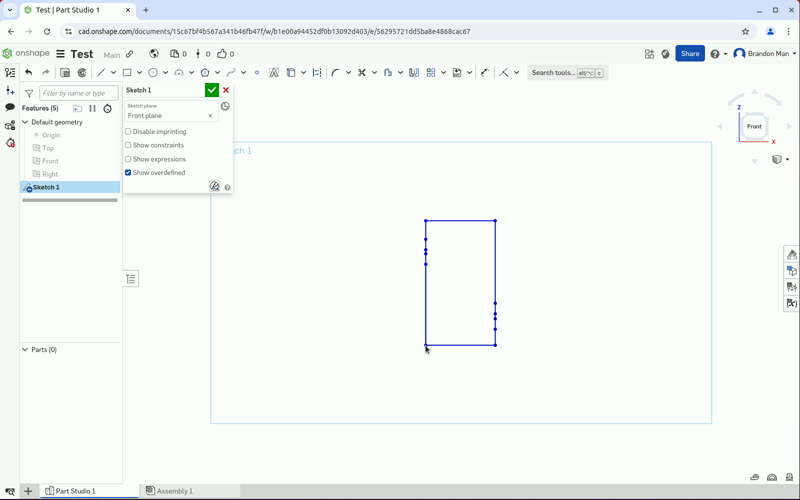
mouse_move(445, 240)
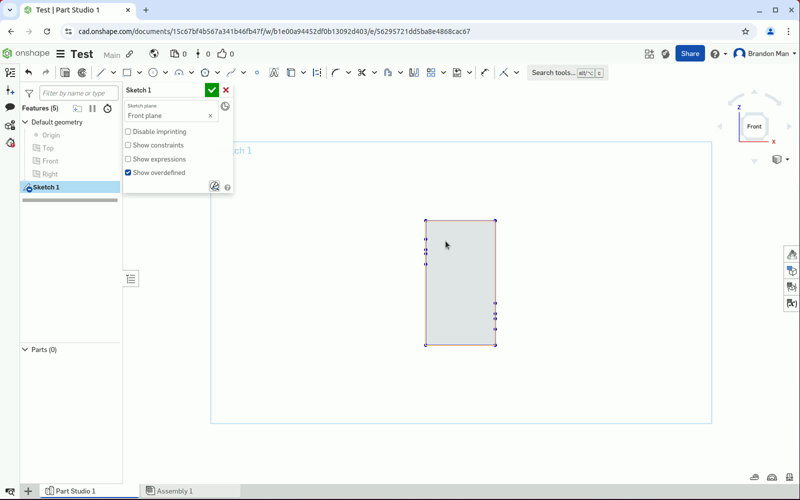
click(445, 240)
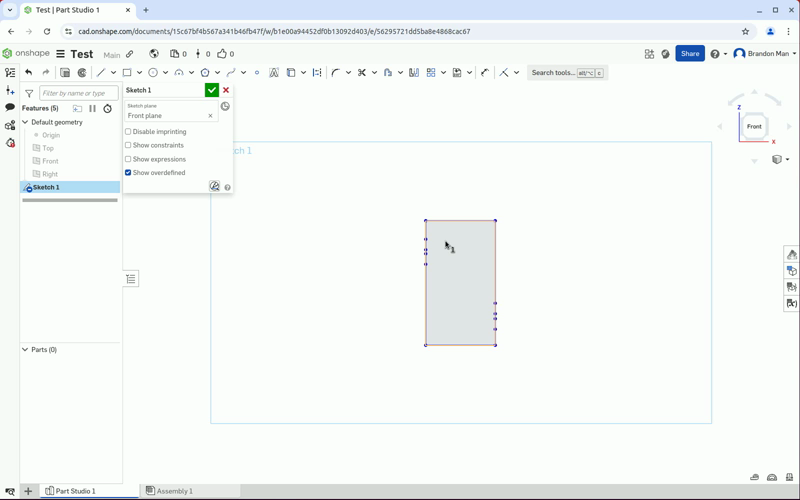
mouse_move(73, 352)
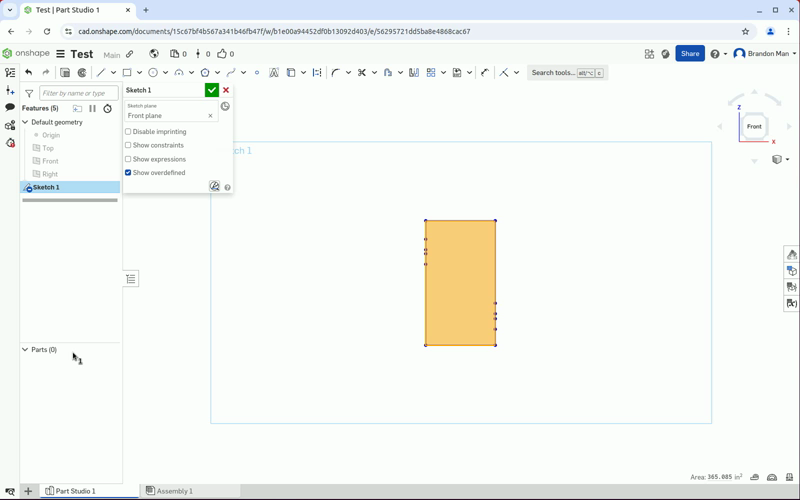
key(shift+y)
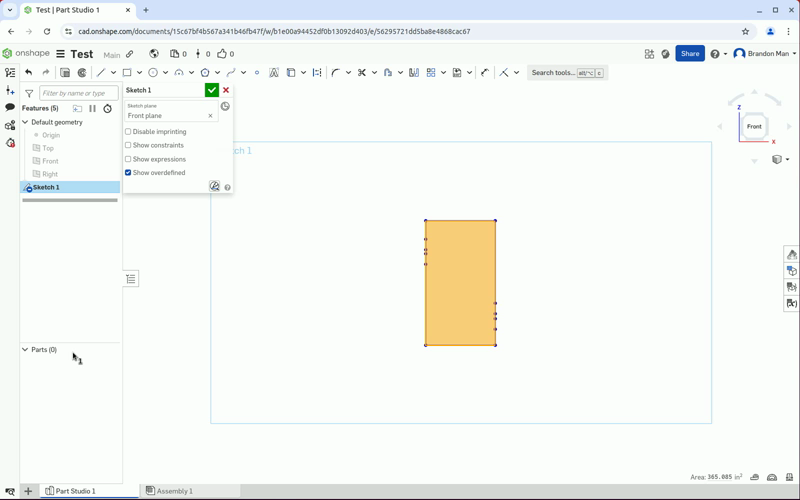
key(shift+e)
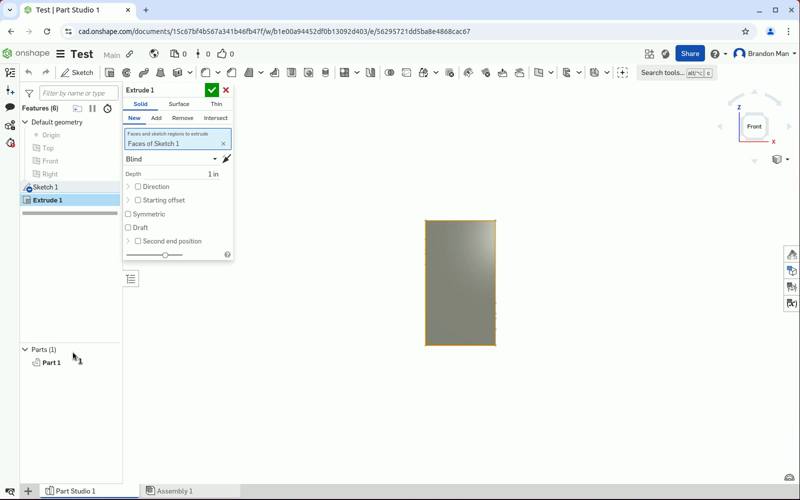
mouse_move(143, 106)
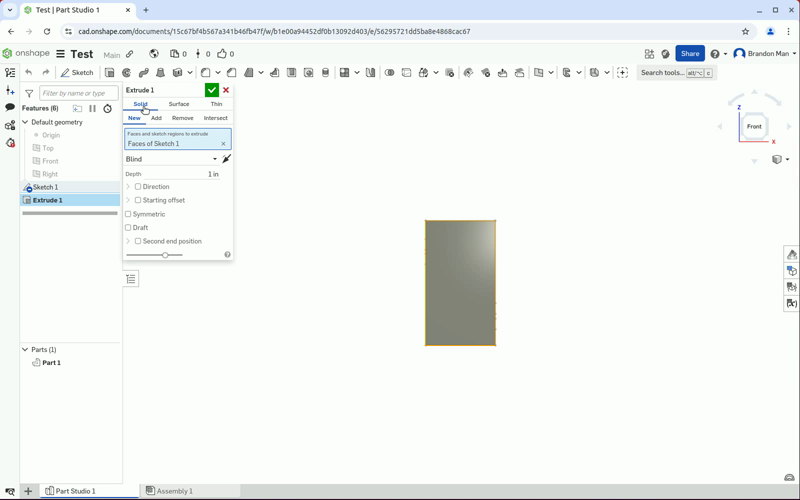
click(143, 106)
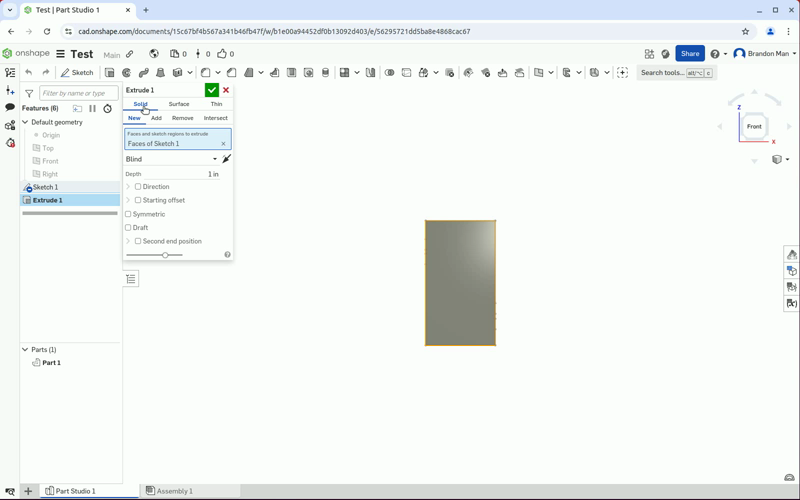
mouse_move(137, 120)
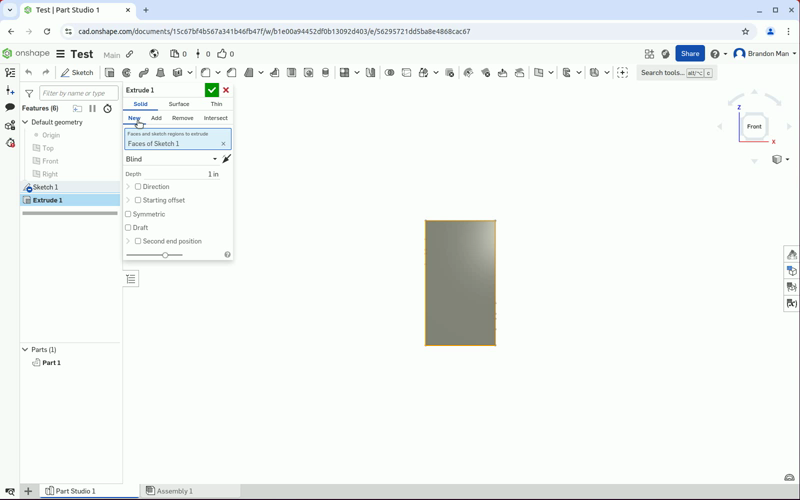
click(137, 120)
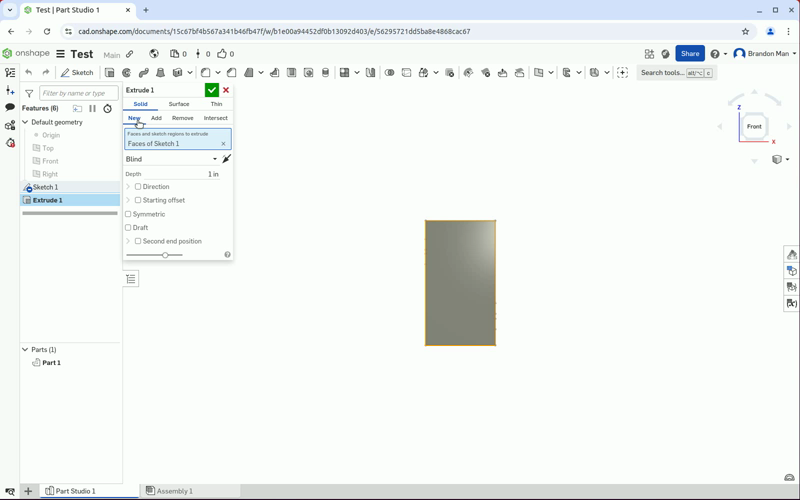
key(tab, 4)
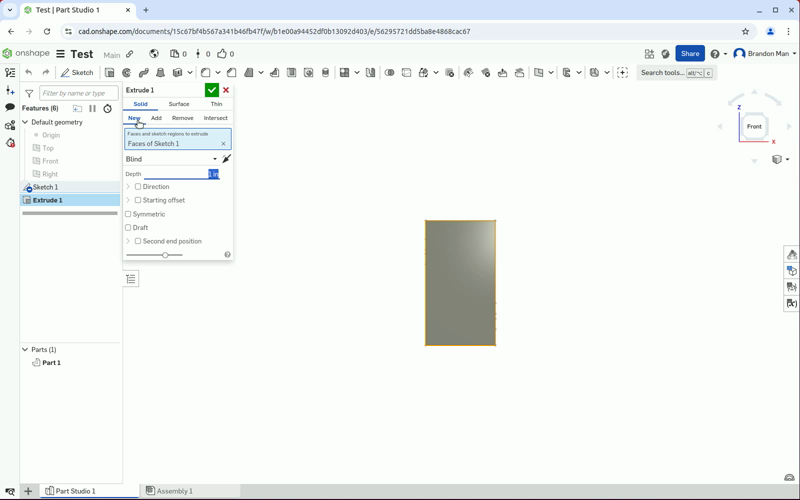
text(14.202)
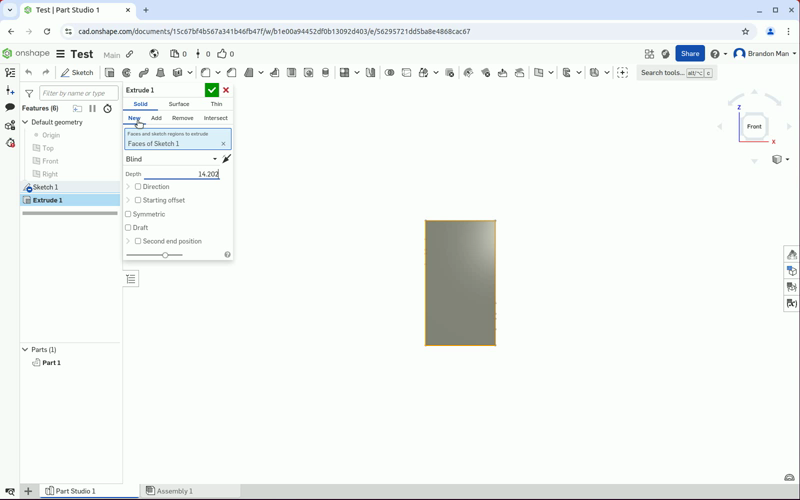
key(enter)
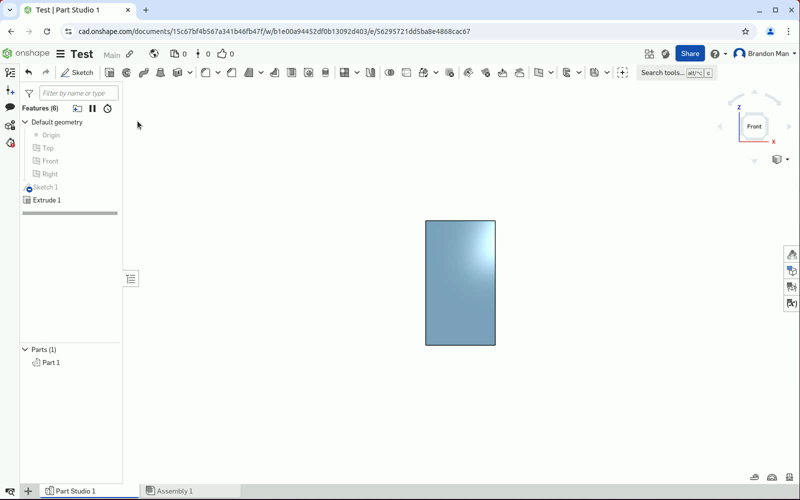
key(shift+h)
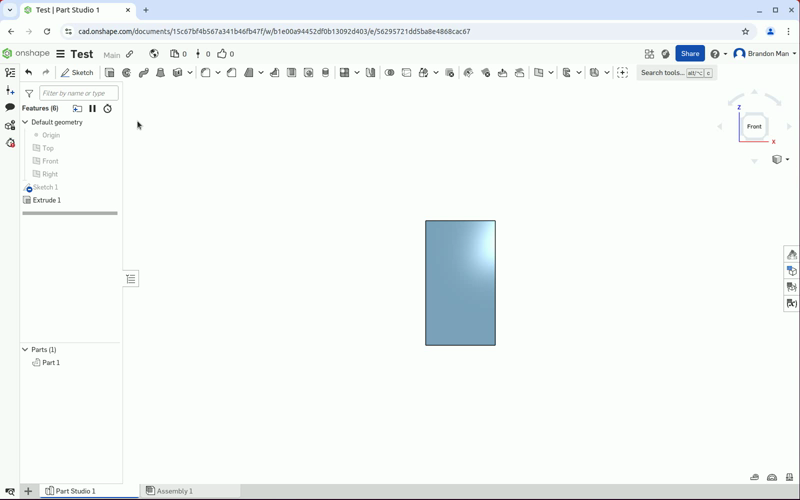
key(shift+h)
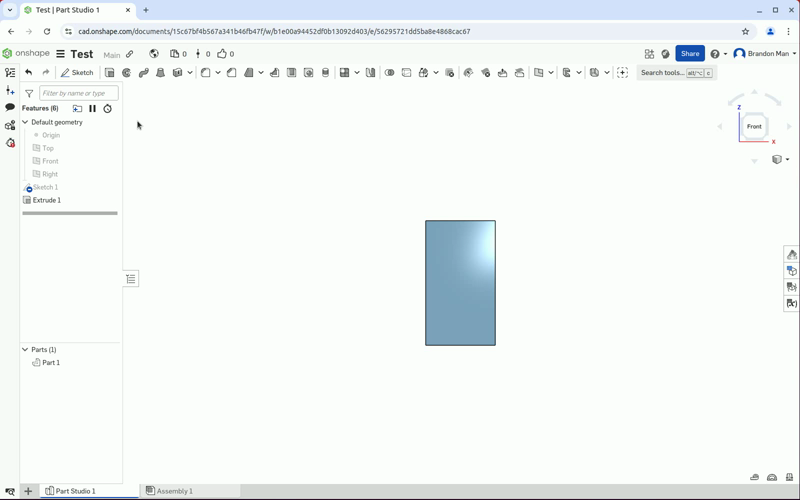
mouse_move(73, 189)
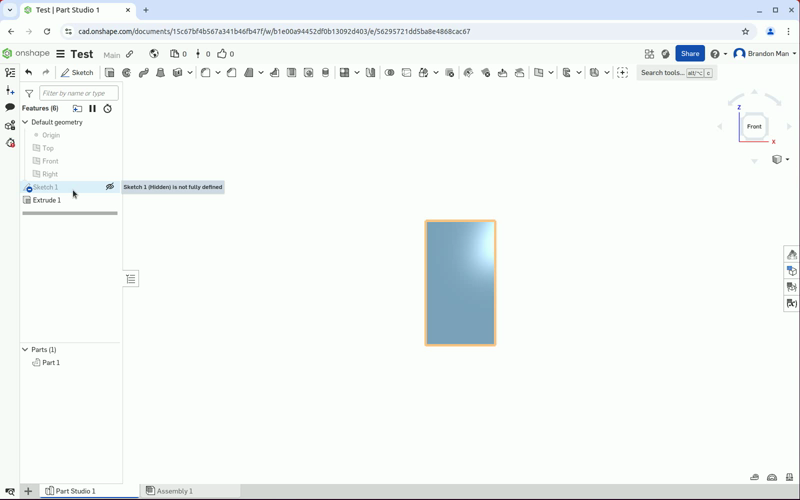
click(73, 189)
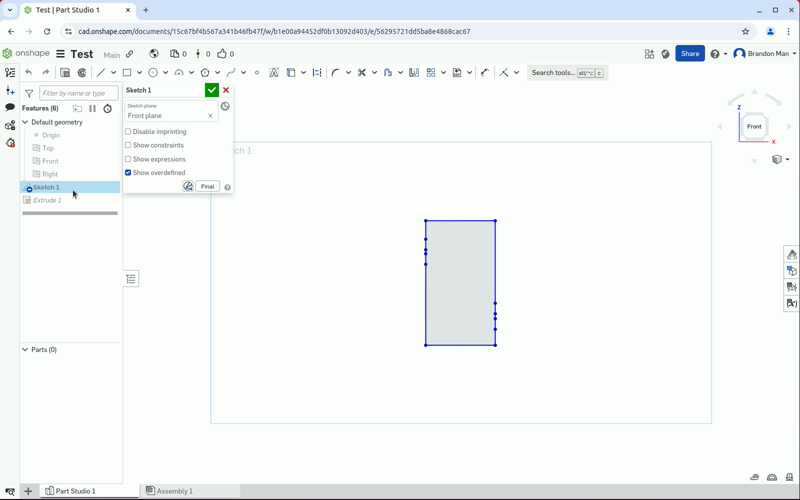
mouse_move(229, 92)
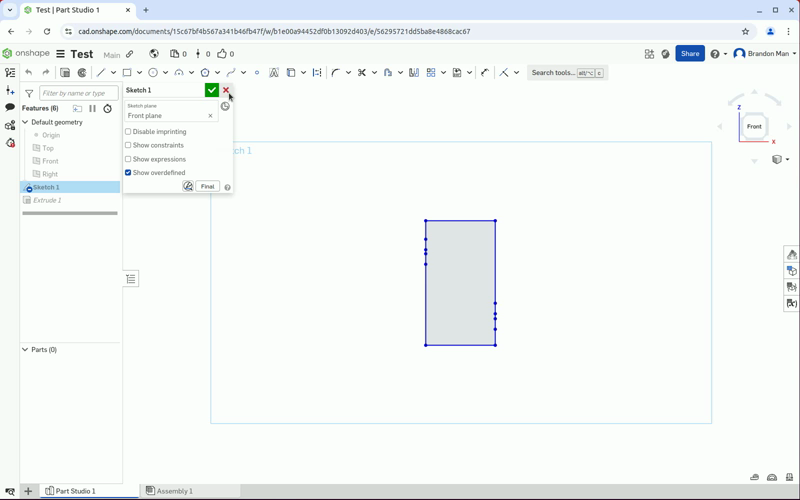
click(229, 92)
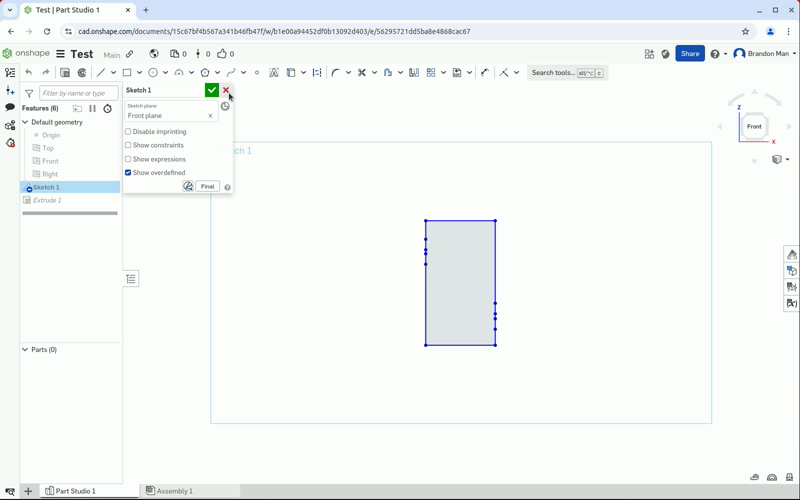
key(shift+s)
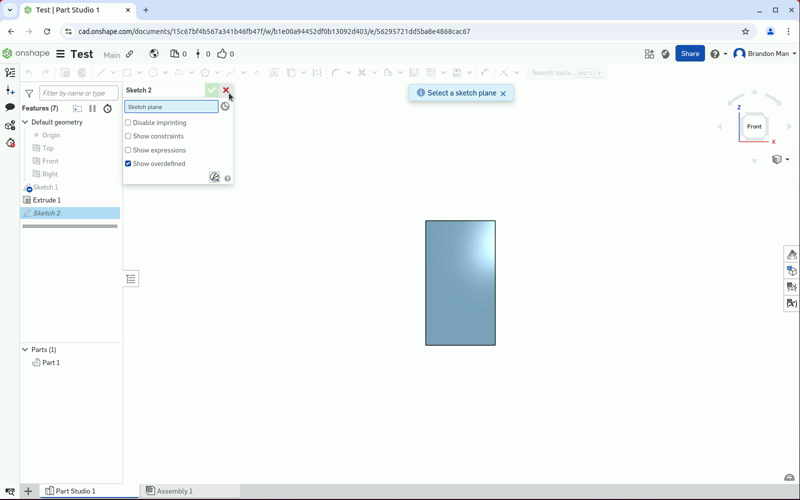
mouse_move(73, 163)
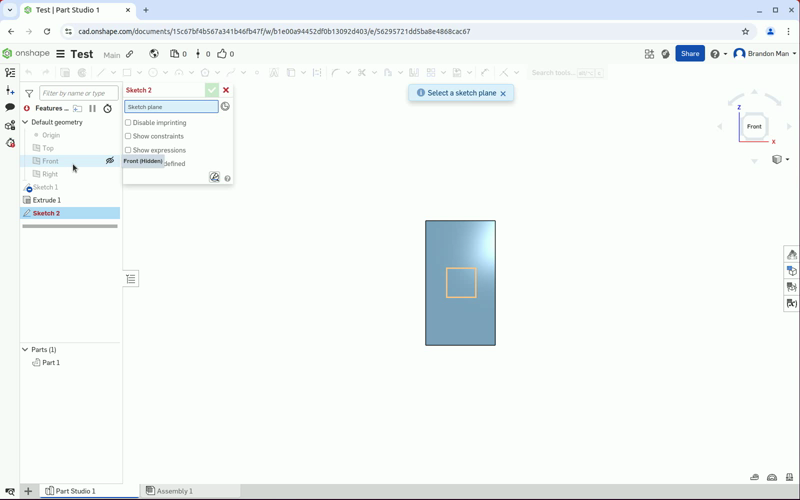
click(73, 163)
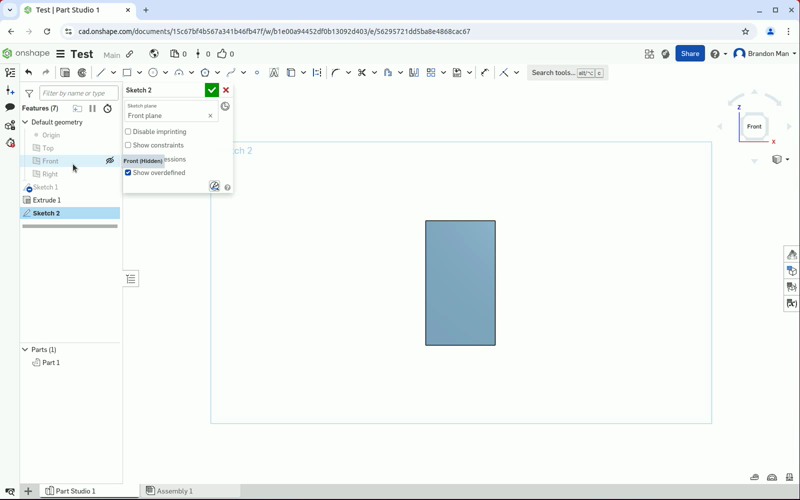
mouse_move(73, 352)
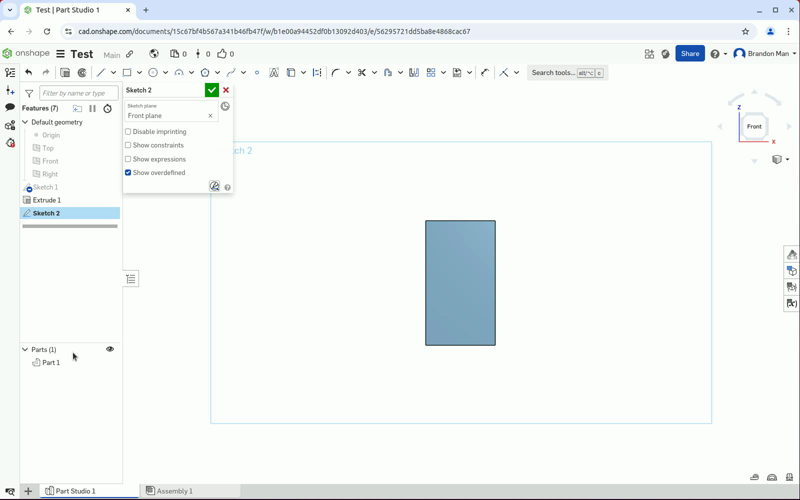
key(y)
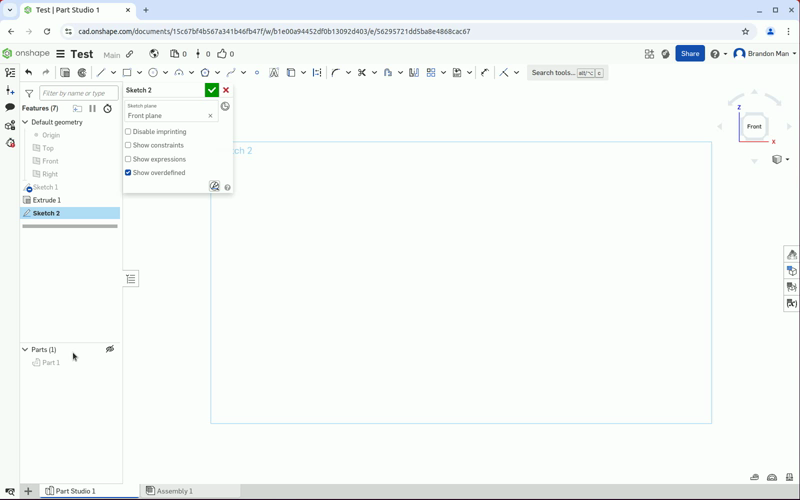
key(l)
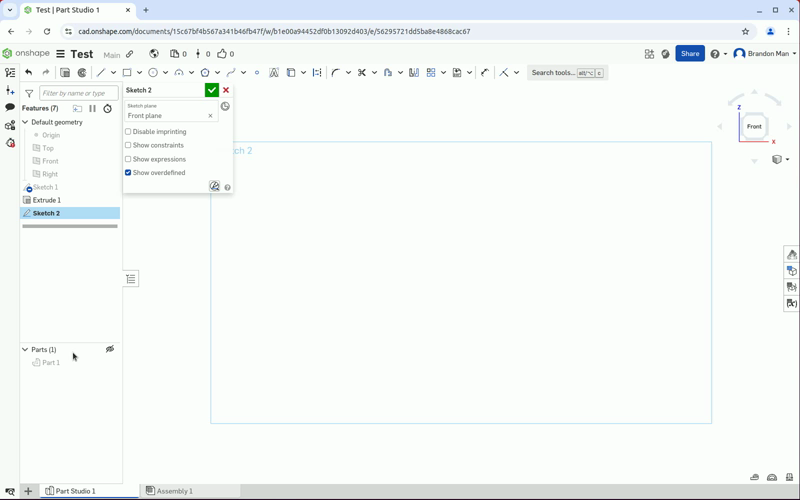
key_down(shift)
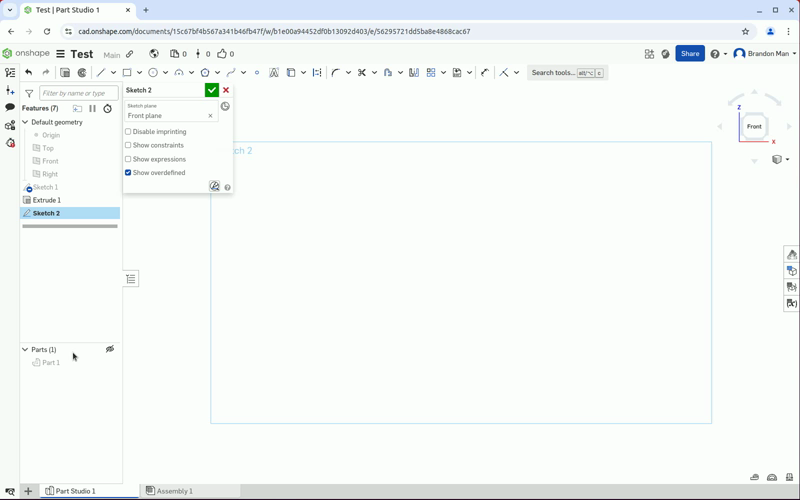
mouse_move(425, 264)
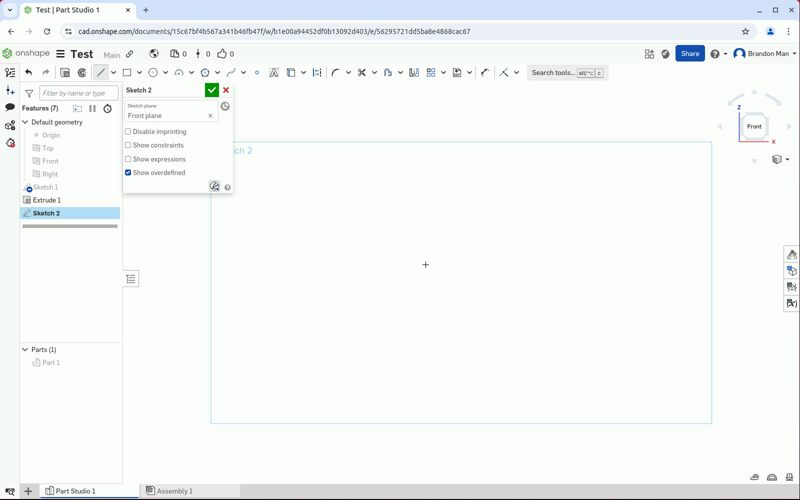
click(425, 264)
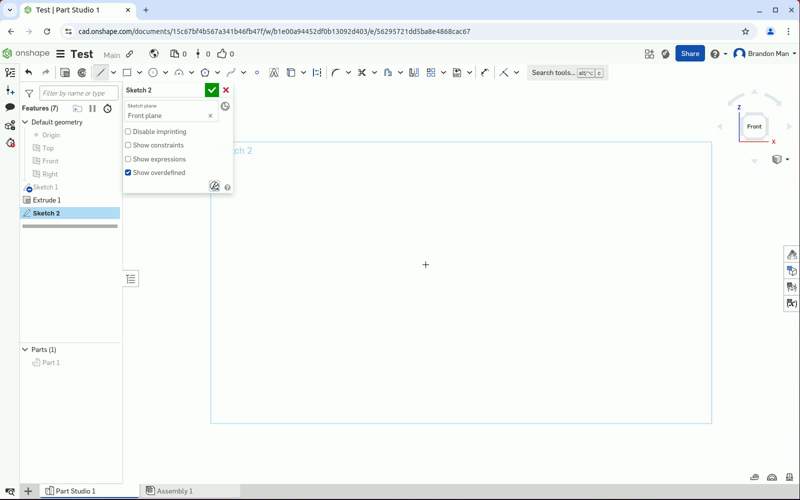
key_up(shift)
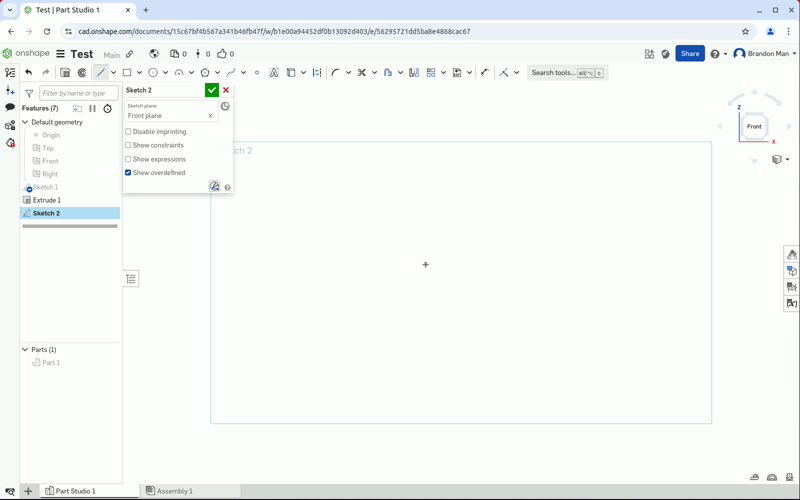
key_down(shift)
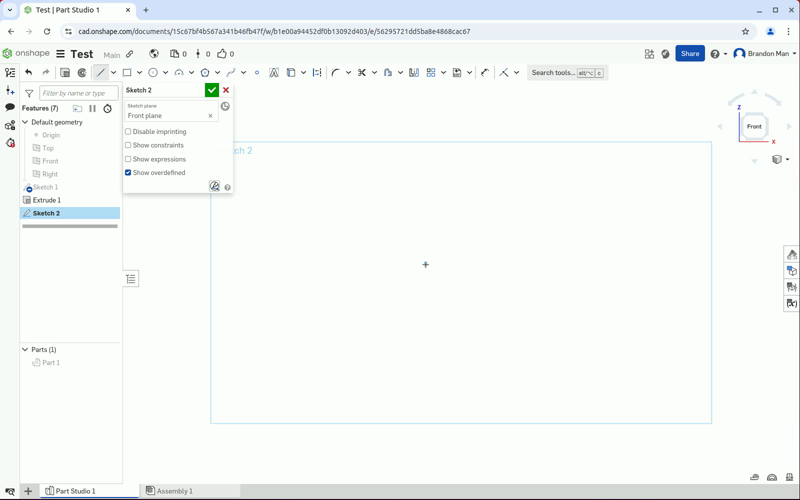
mouse_move(455, 264)
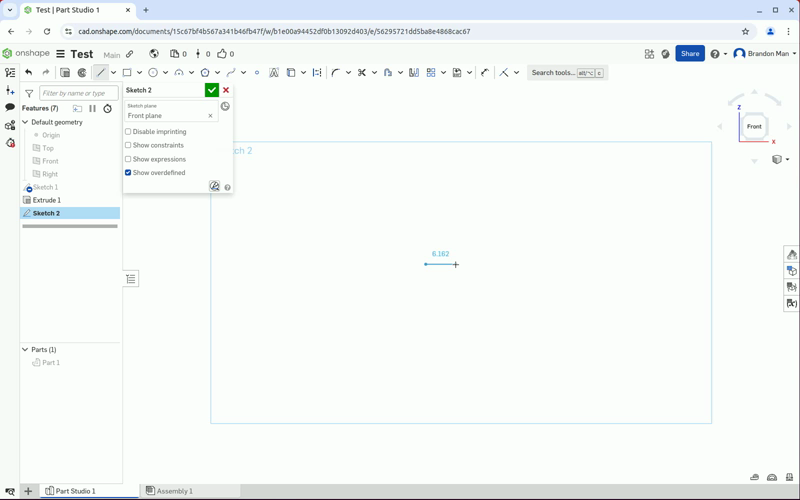
mouse_move(425, 253)
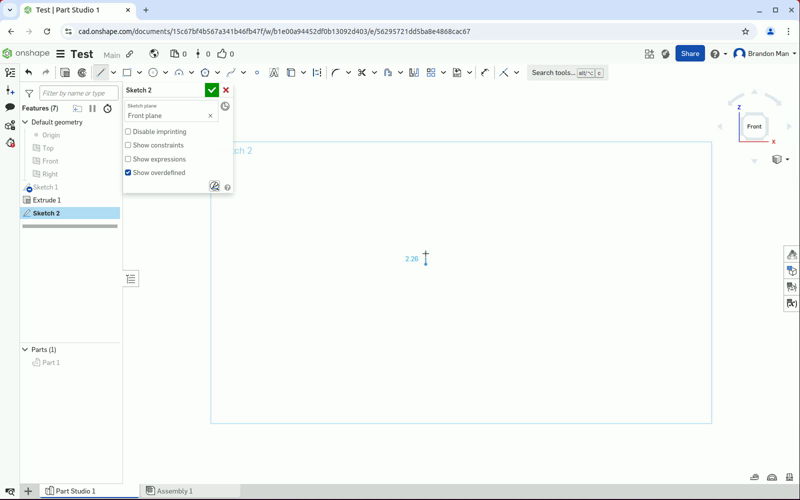
click(425, 253)
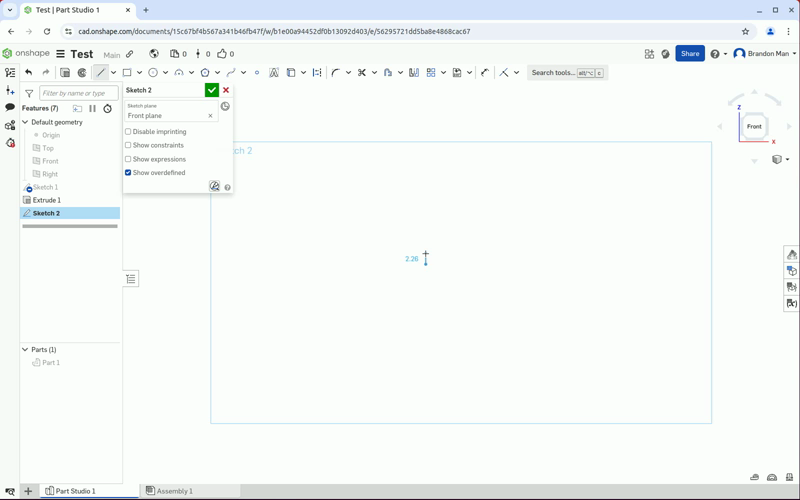
key_up(shift)
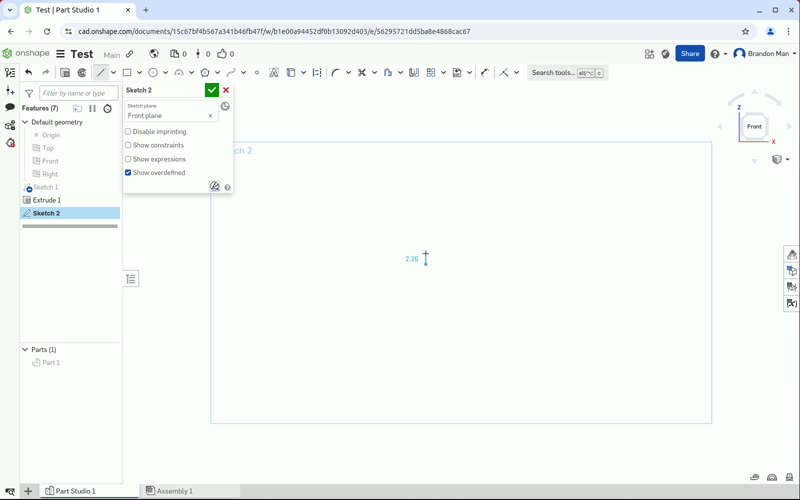
key(esc)
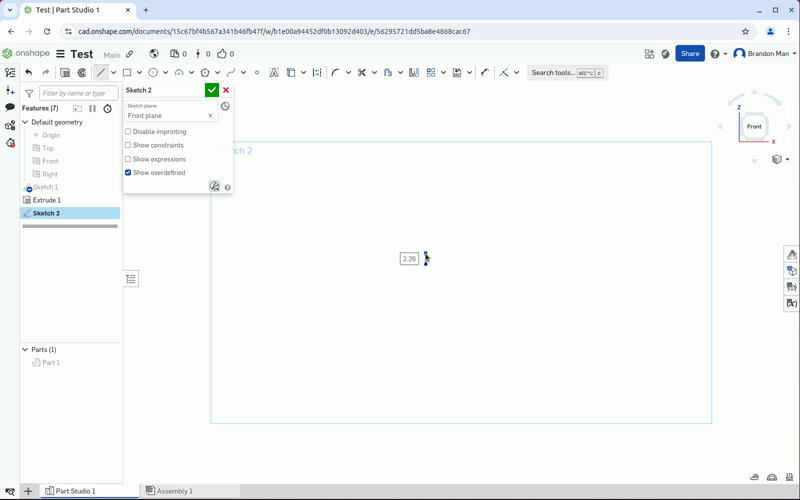
key(a)
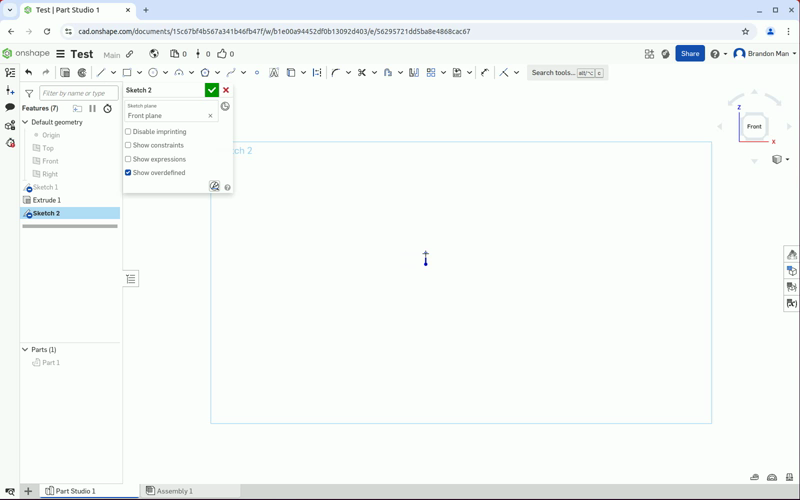
mouse_move(425, 253)
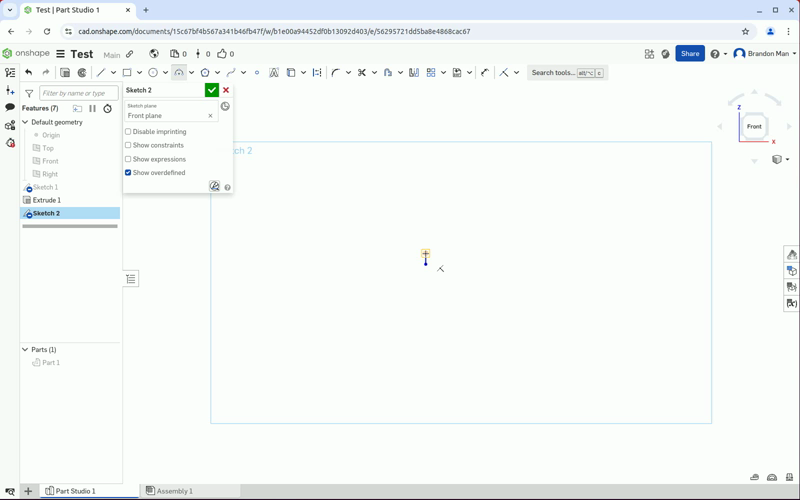
click(425, 253)
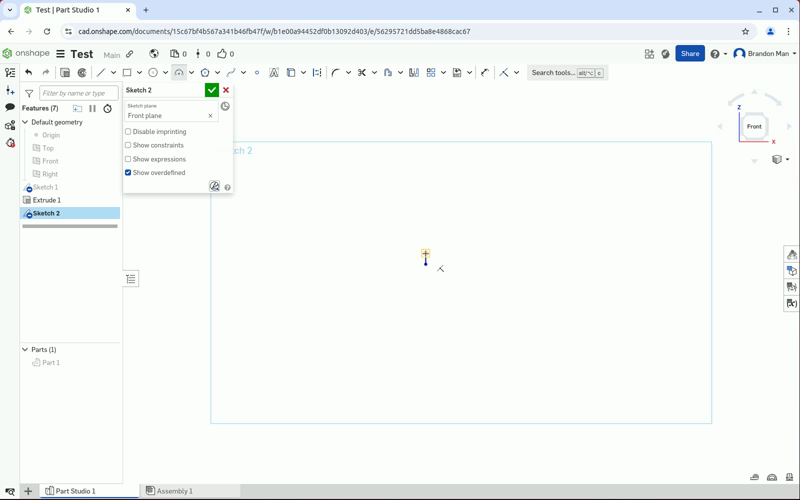
key_down(shift)
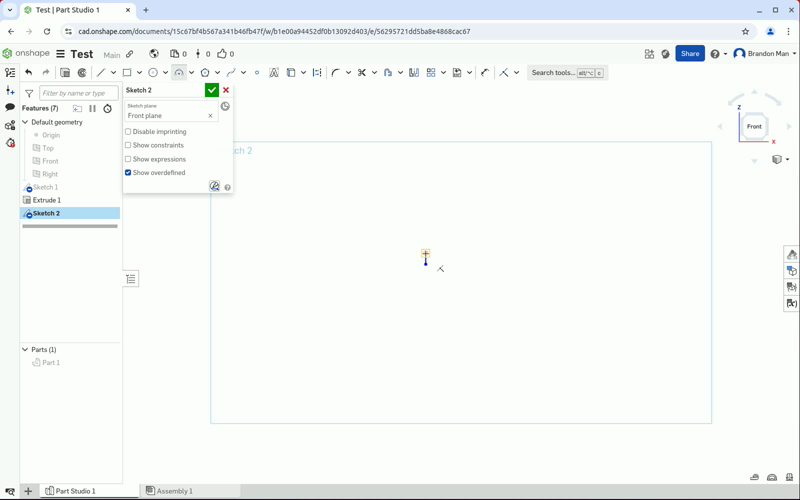
mouse_move(425, 248)
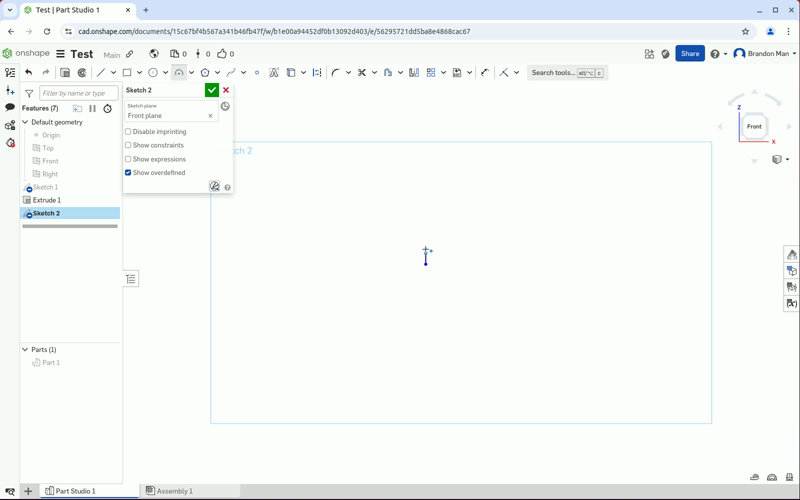
scroll(6)
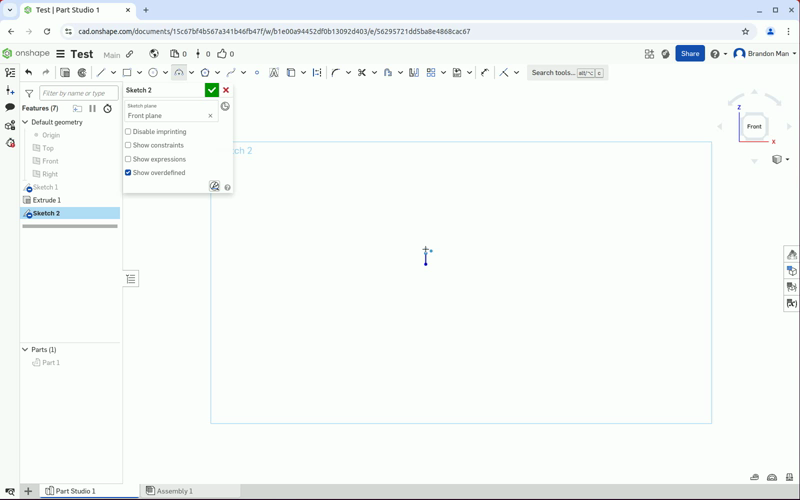
scroll(6)
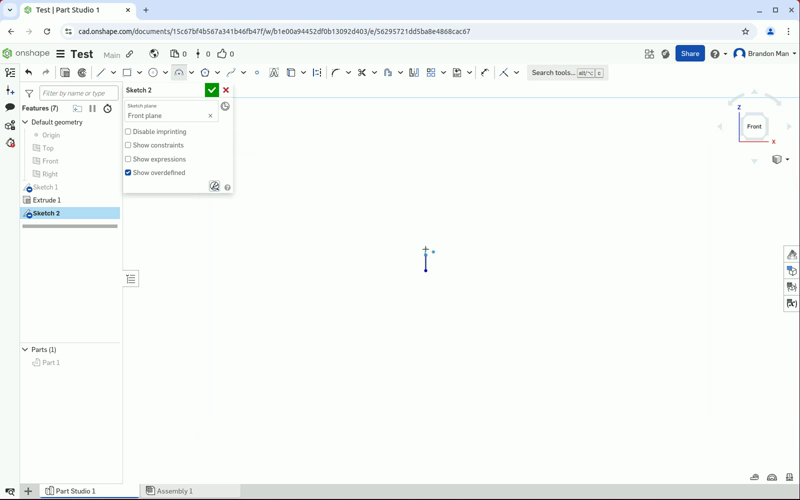
scroll(6)
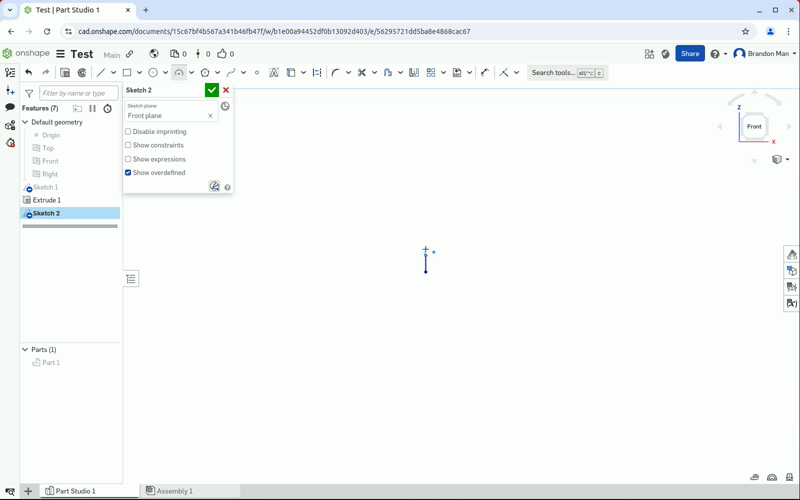
scroll(6)
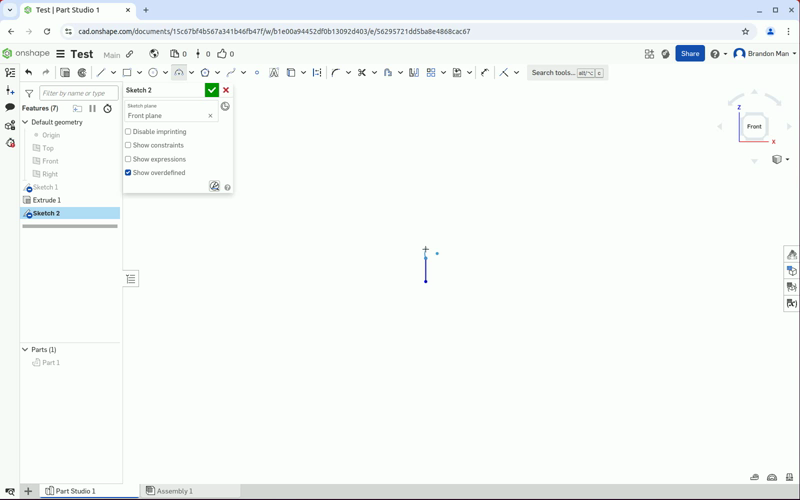
scroll(6)
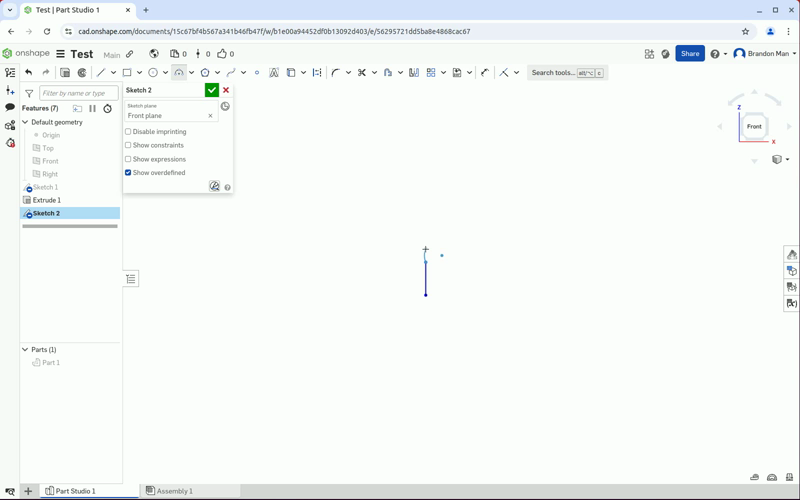
scroll(6)
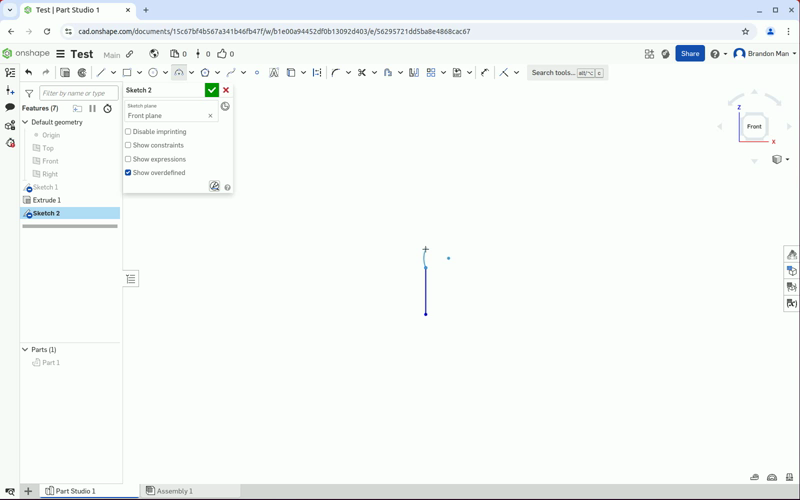
scroll(6)
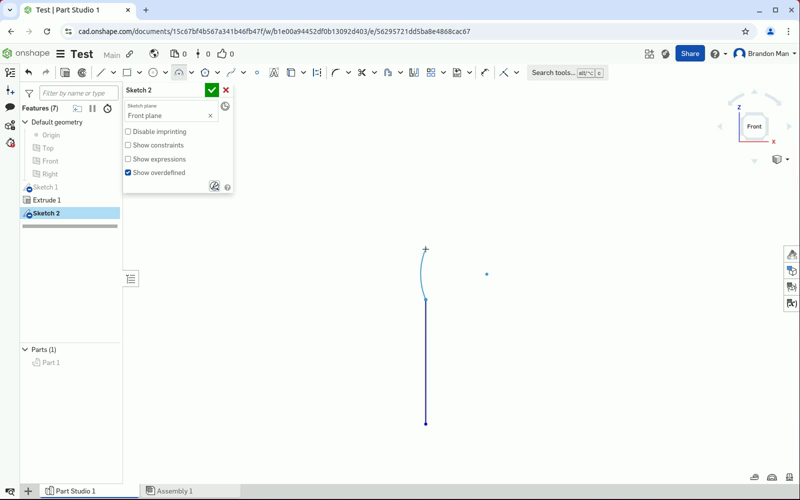
click(425, 248)
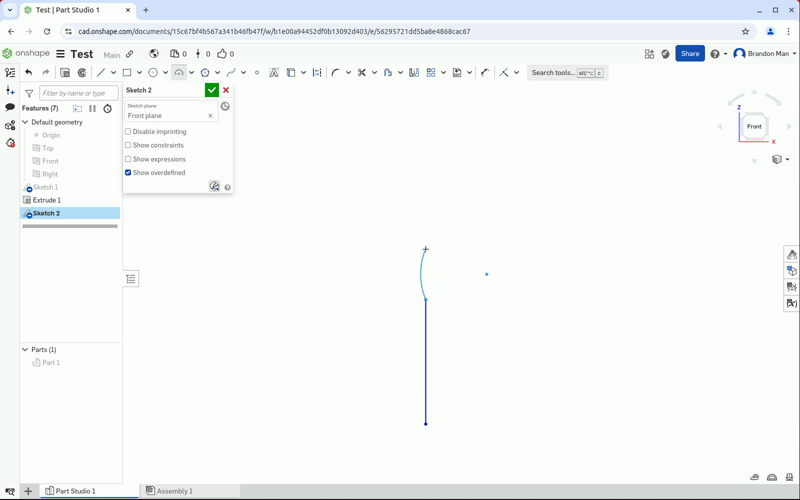
scroll(-6)
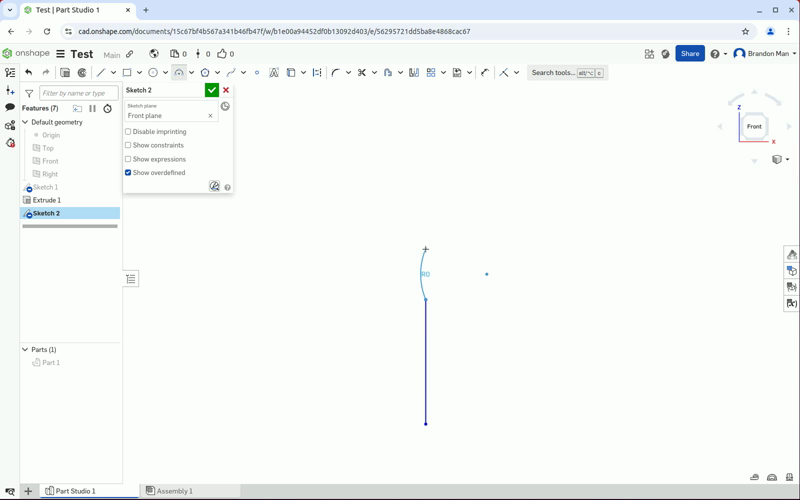
scroll(-6)
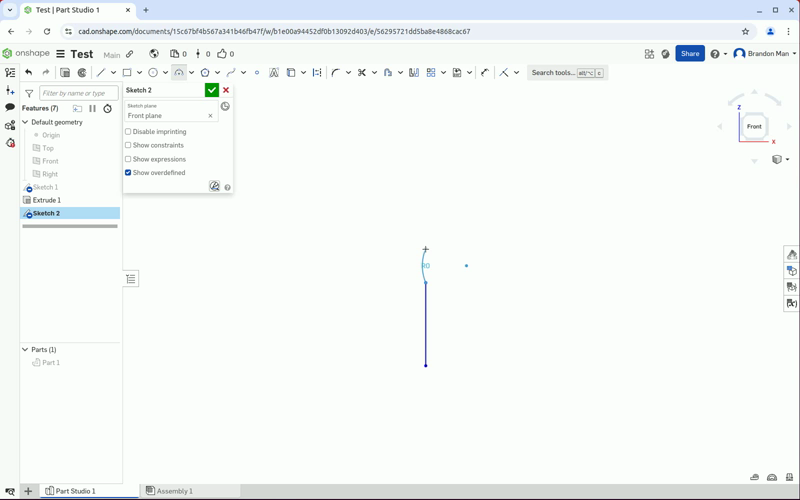
scroll(-6)
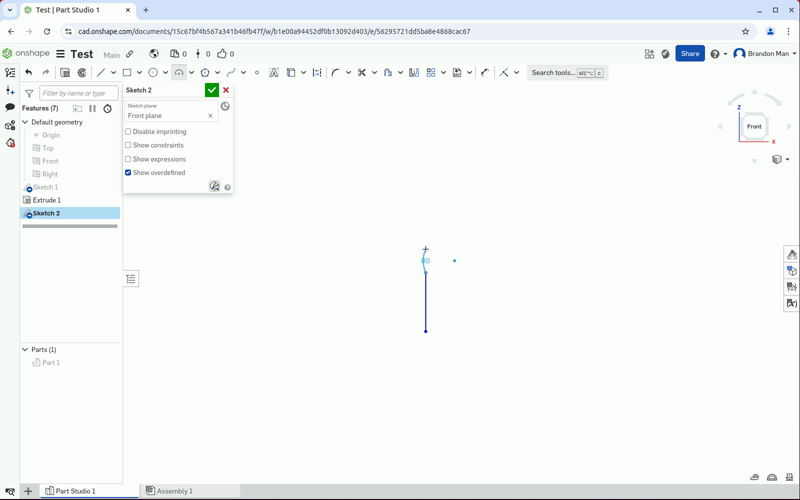
scroll(-6)
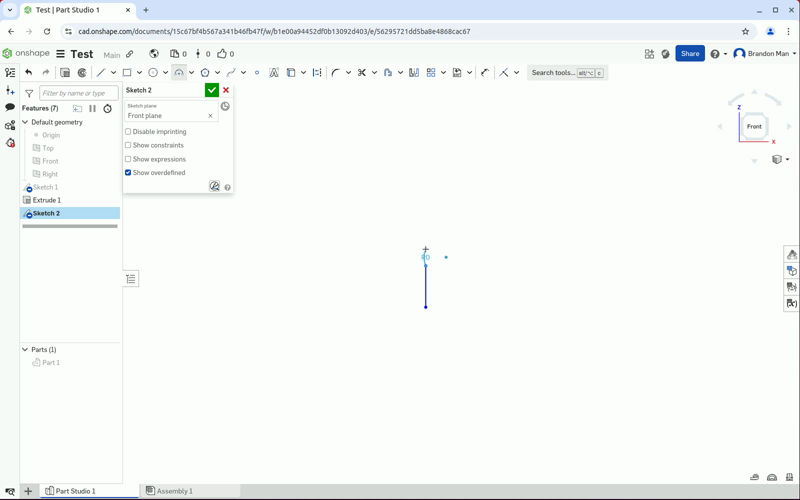
scroll(-6)
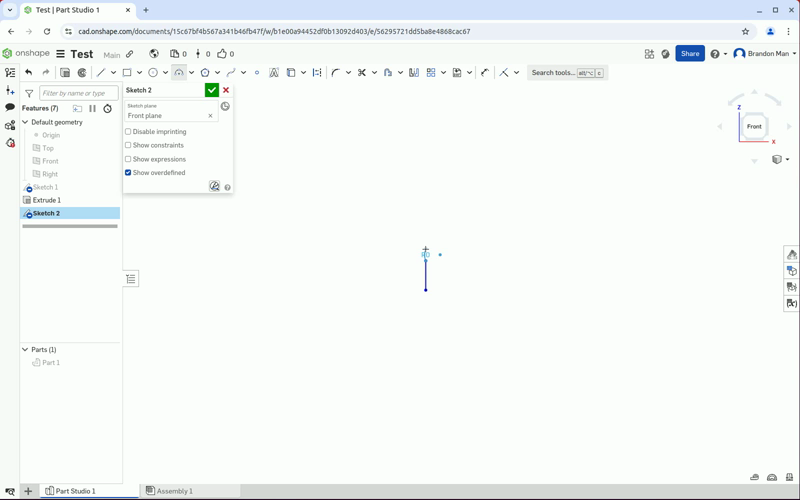
scroll(-6)
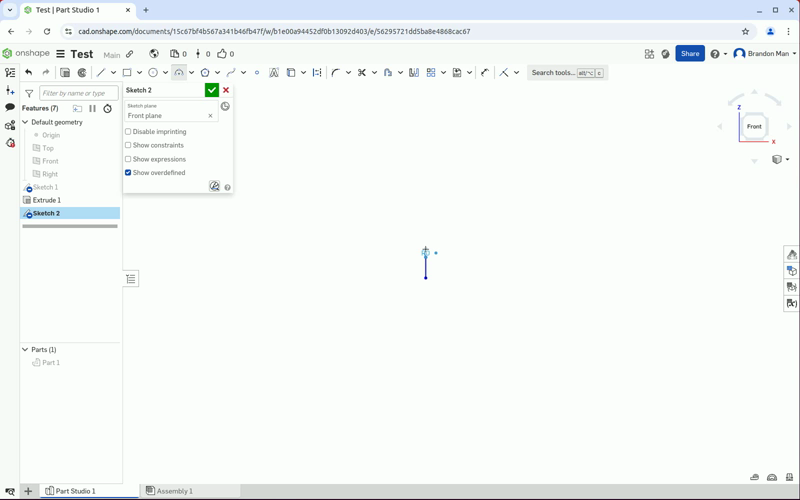
scroll(-6)
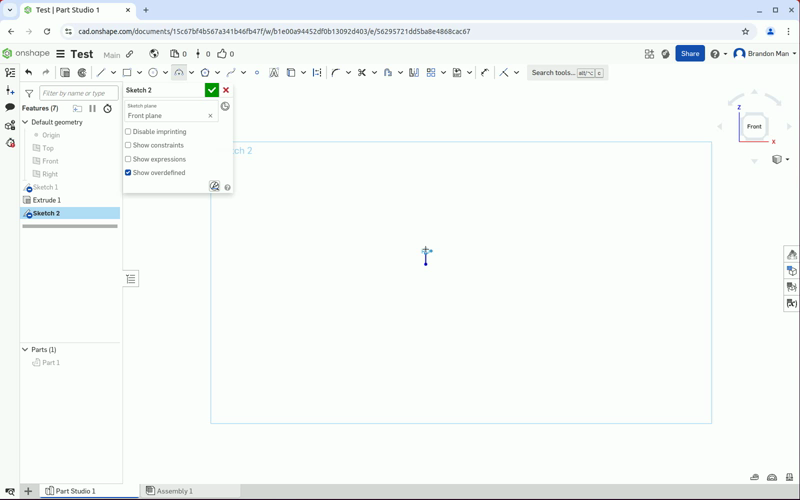
mouse_move(412, 251)
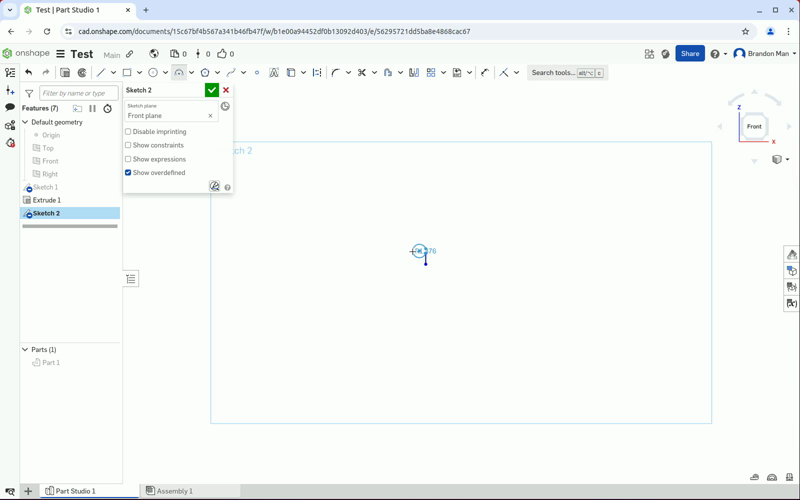
scroll(6)
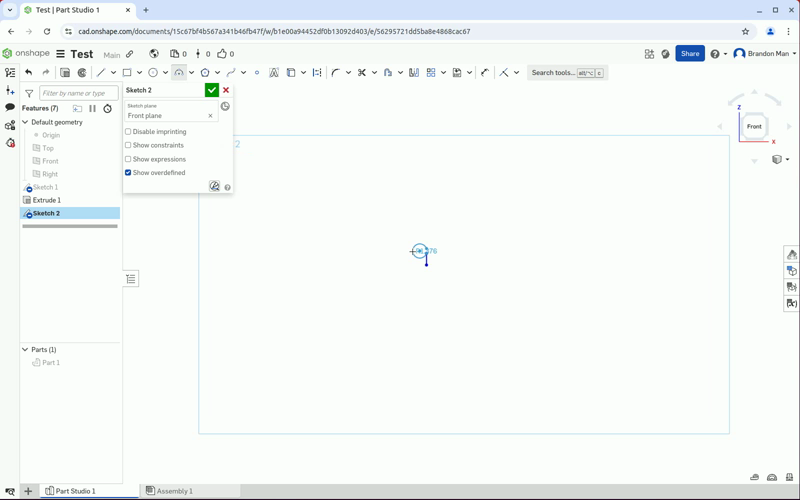
scroll(6)
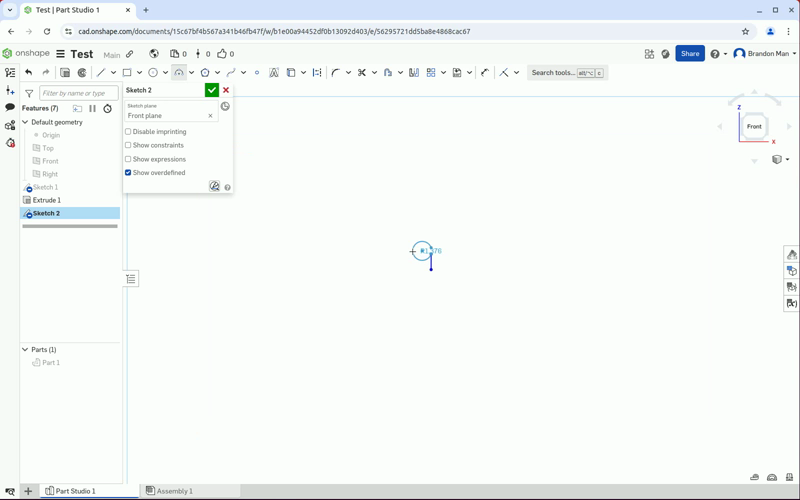
scroll(6)
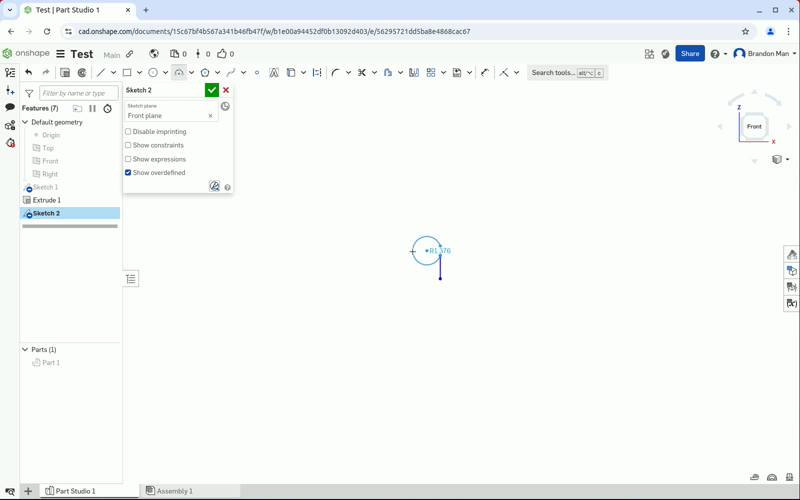
scroll(6)
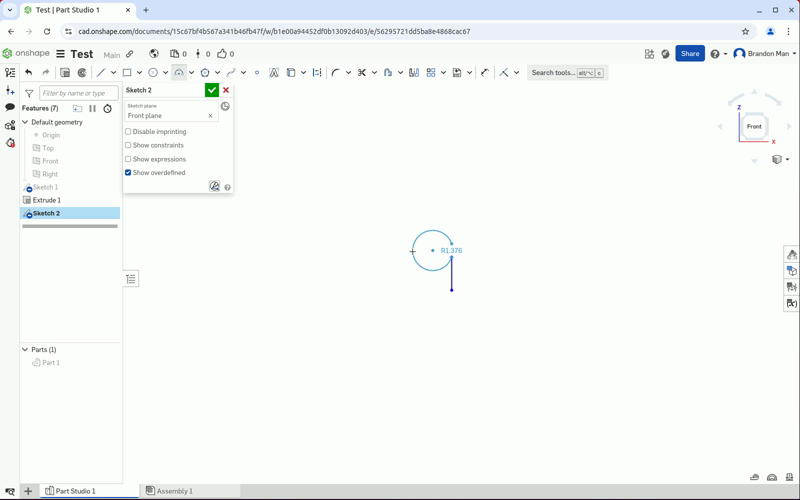
scroll(6)
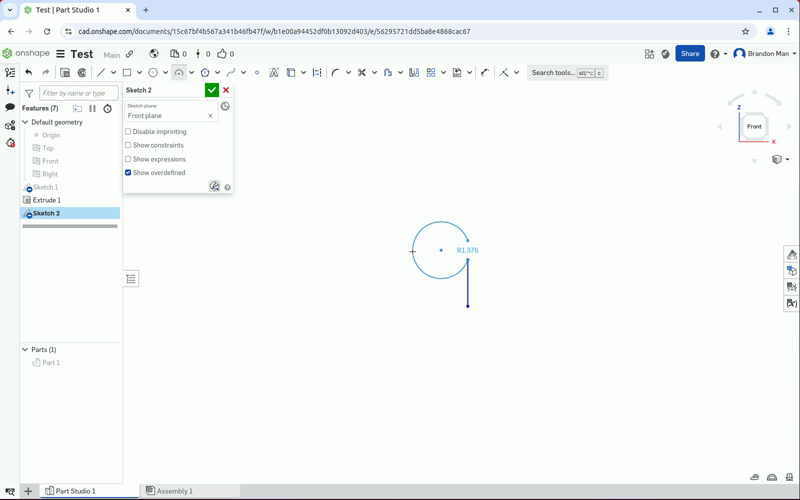
scroll(6)
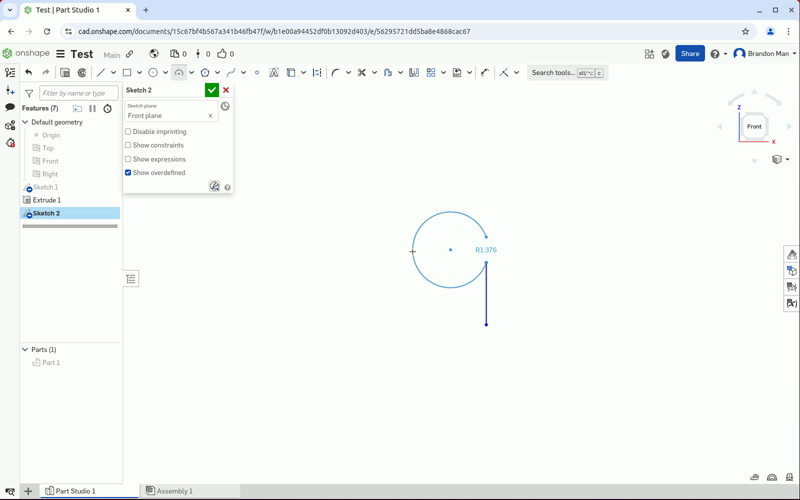
scroll(6)
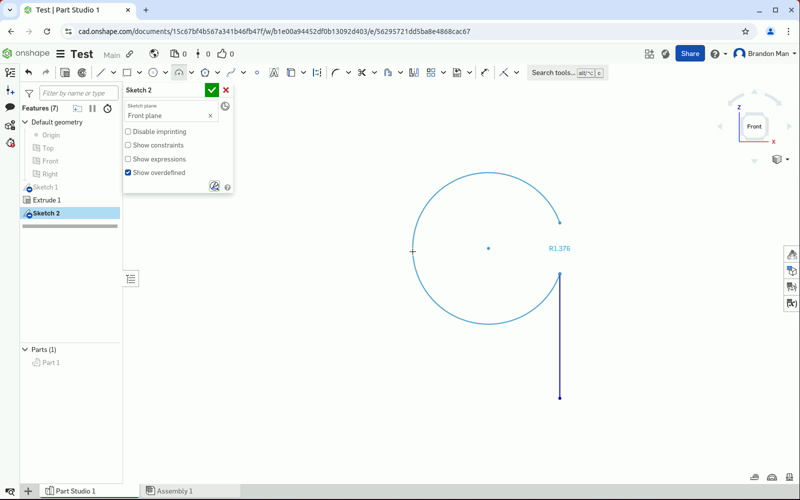
click(412, 251)
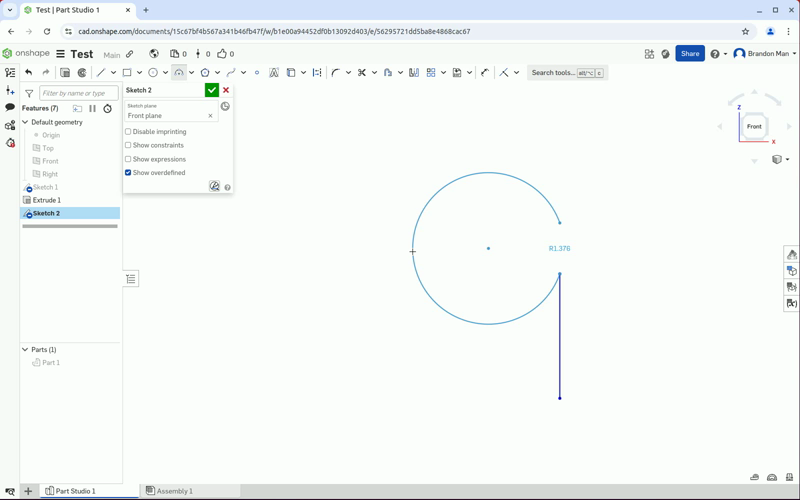
scroll(-6)
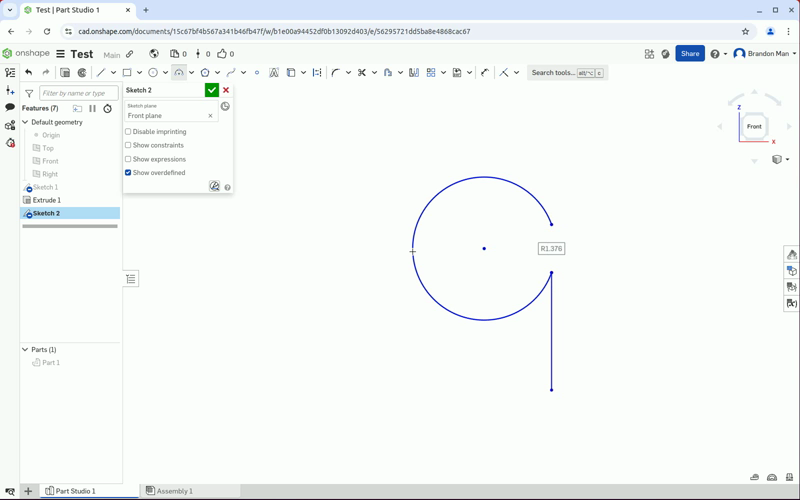
scroll(-6)
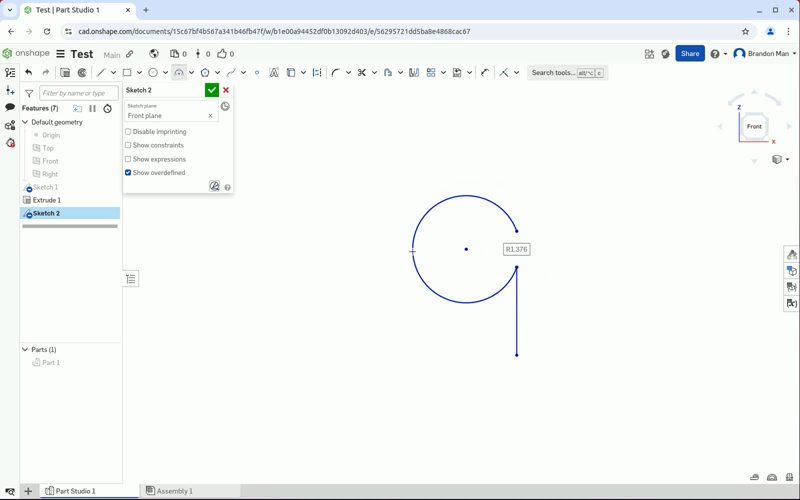
scroll(-6)
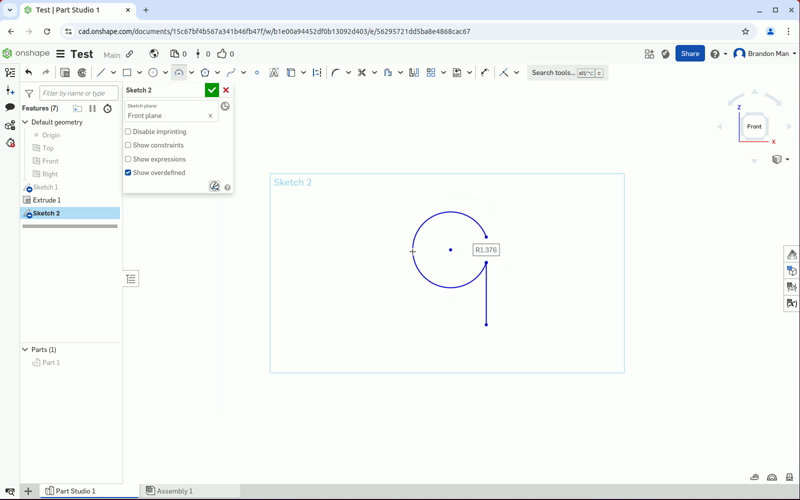
scroll(-6)
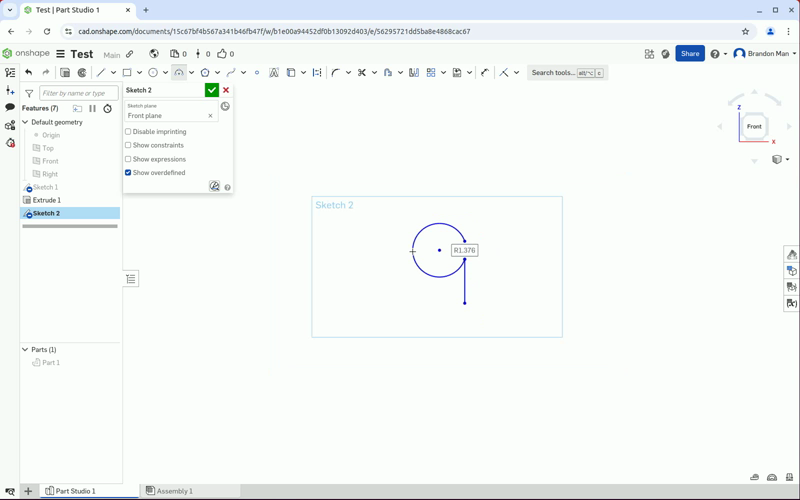
scroll(-6)
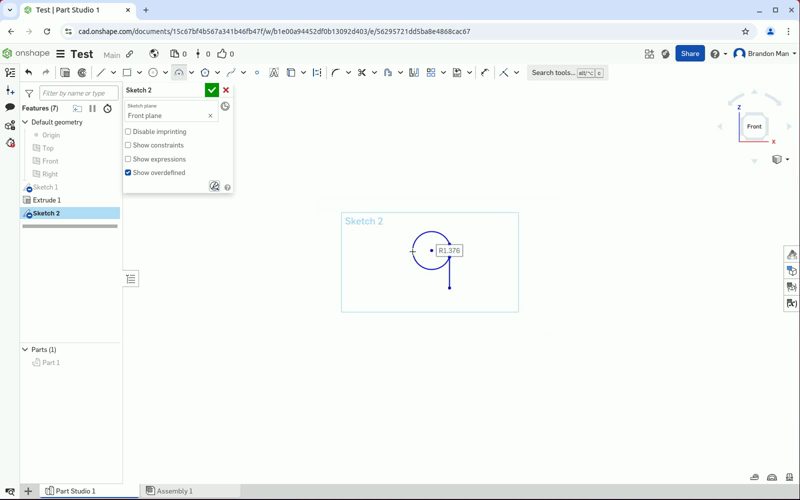
scroll(-6)
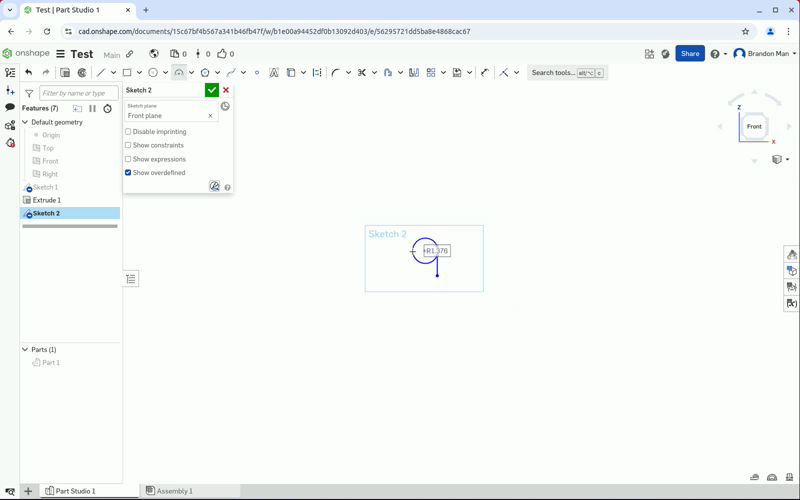
scroll(-6)
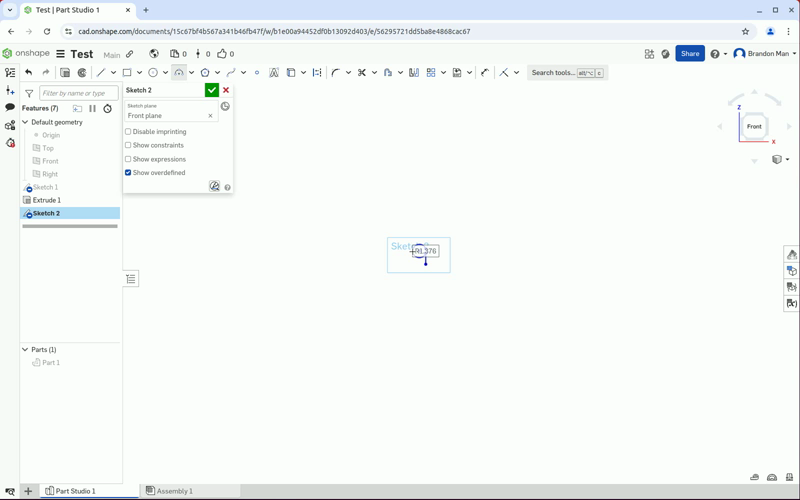
key_up(shift)
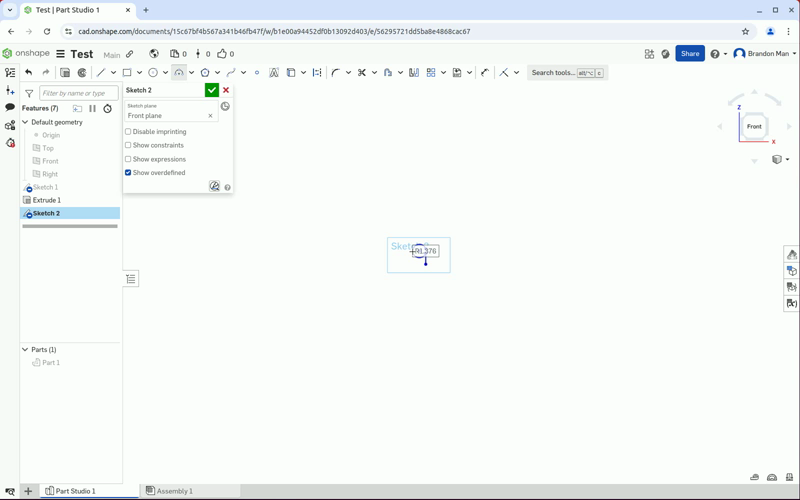
key(esc)
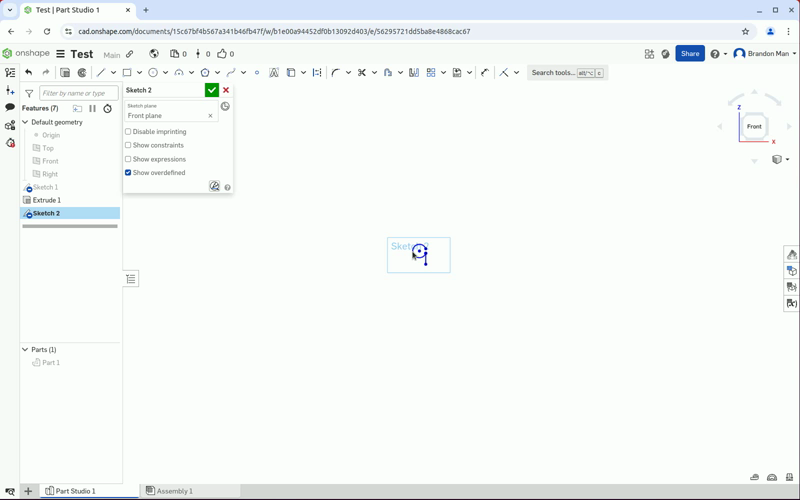
key(l)
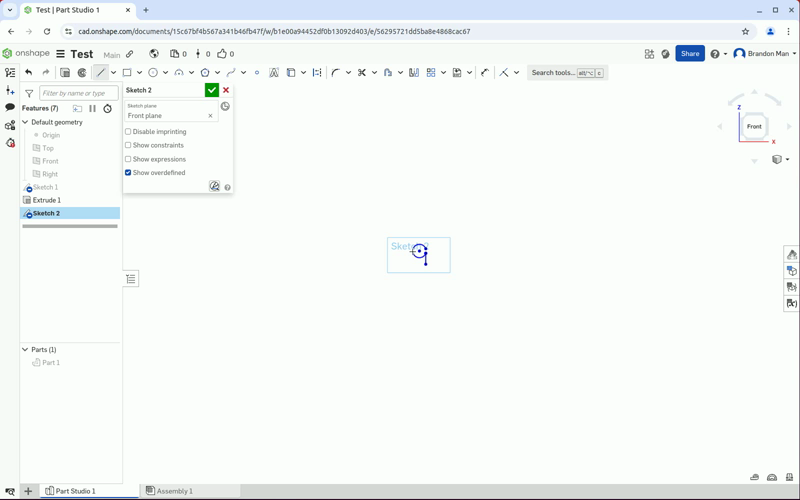
mouse_move(425, 248)
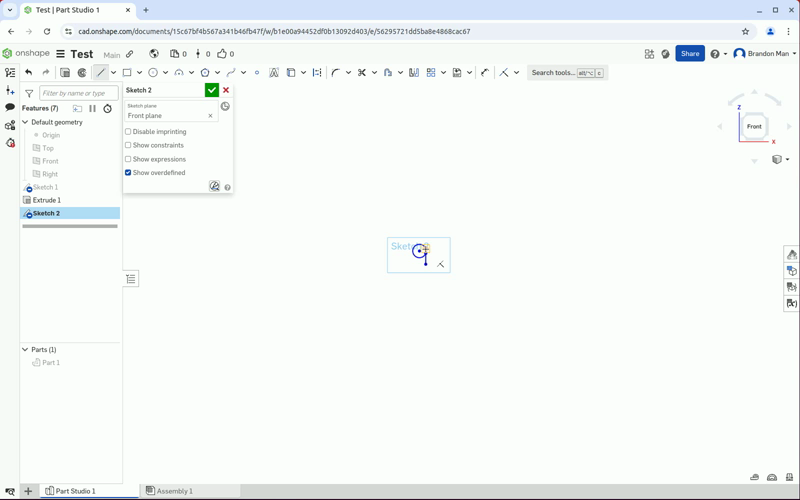
click(425, 248)
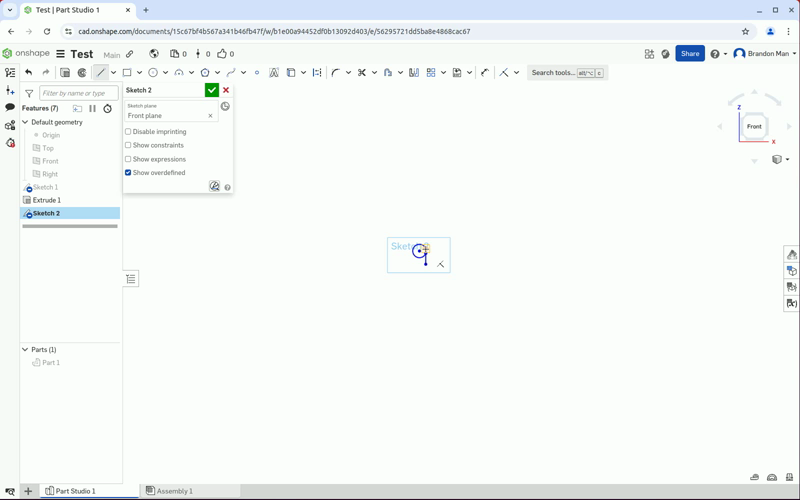
key_down(shift)
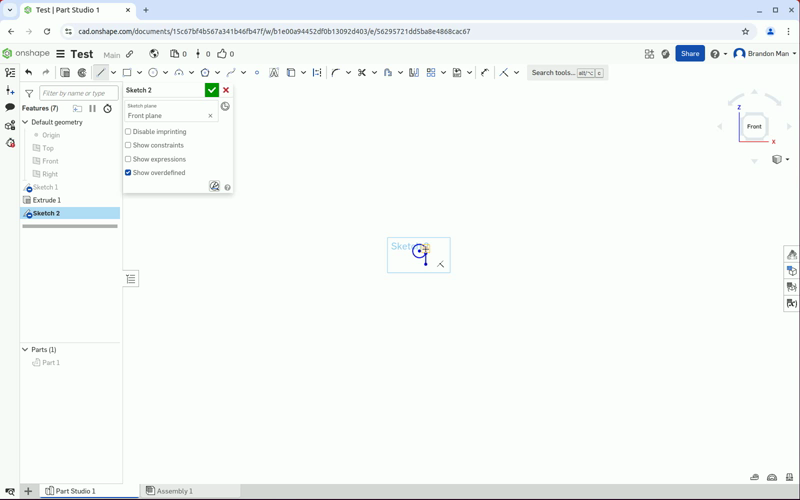
mouse_move(455, 248)
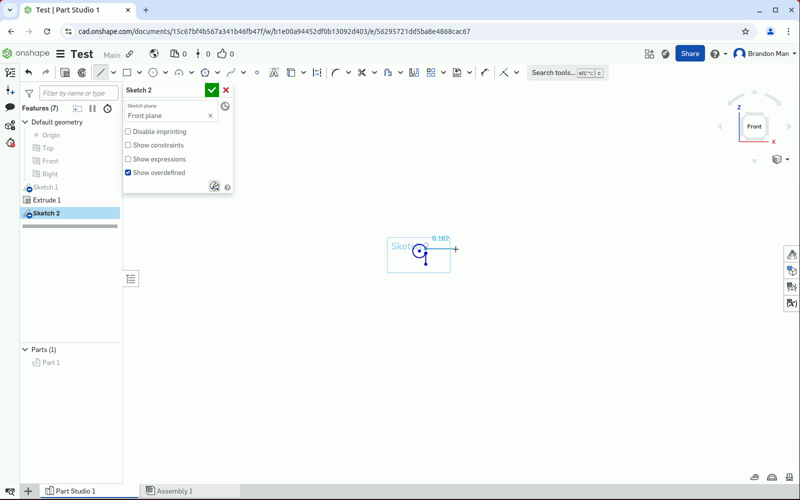
mouse_move(425, 237)
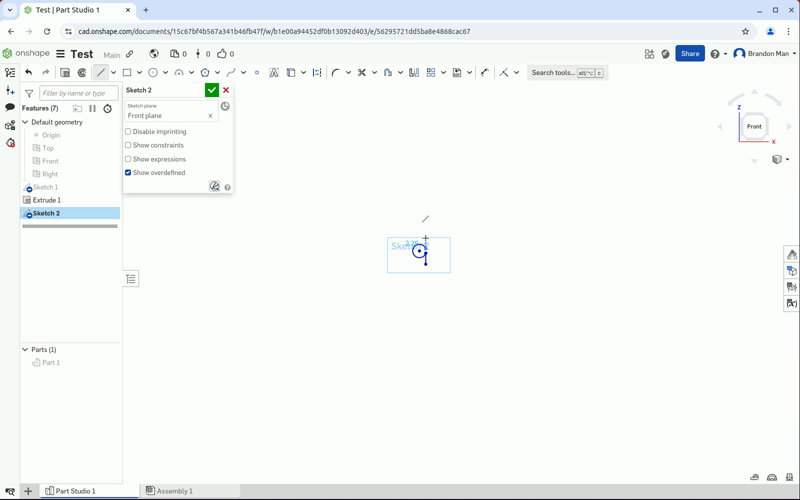
click(425, 237)
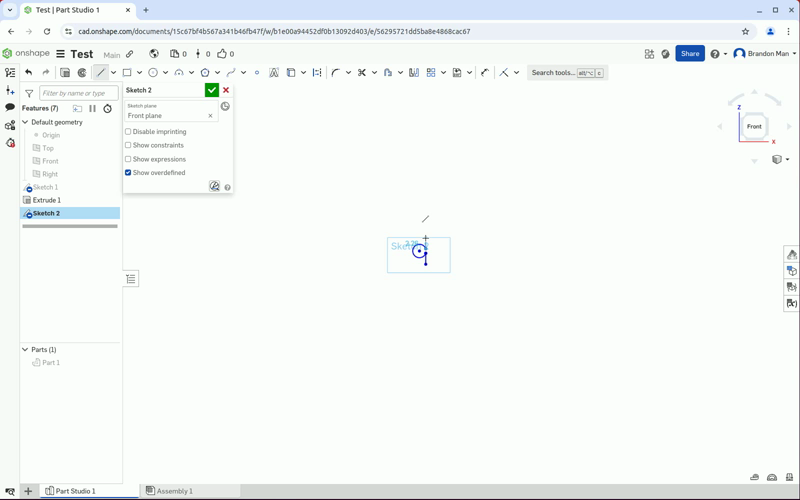
key_up(shift)
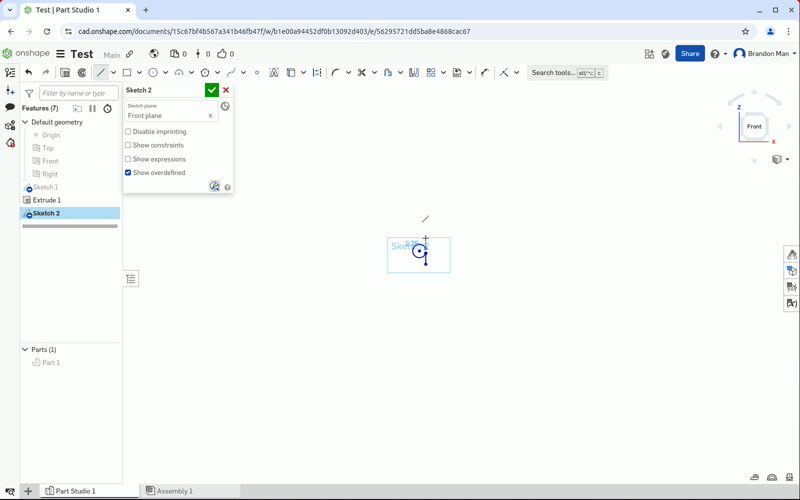
key(esc)
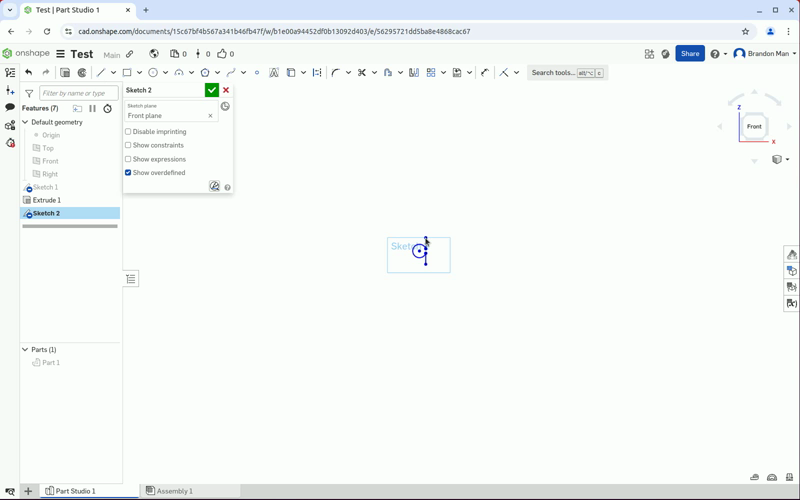
key(a)
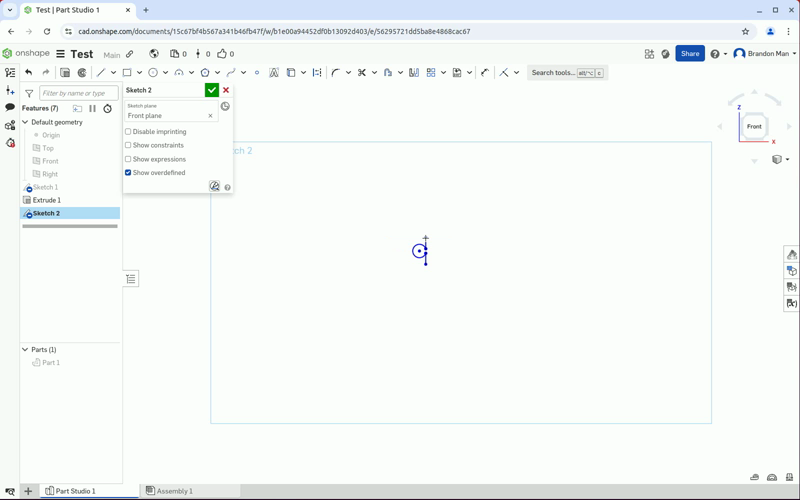
mouse_move(425, 237)
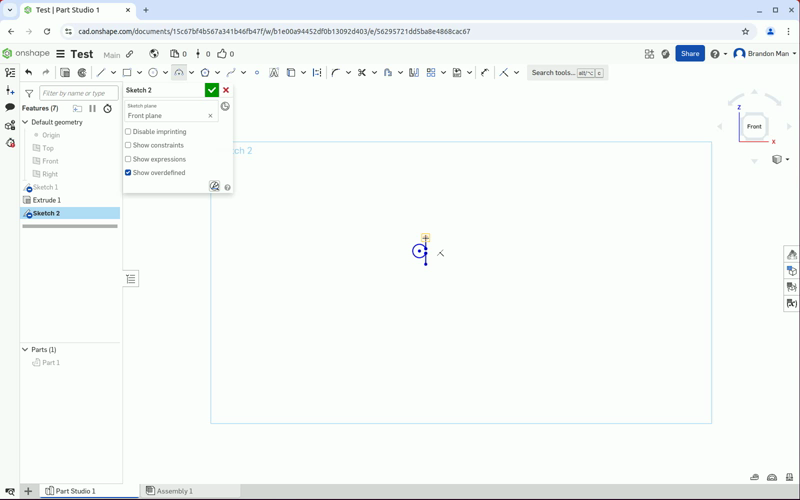
click(425, 237)
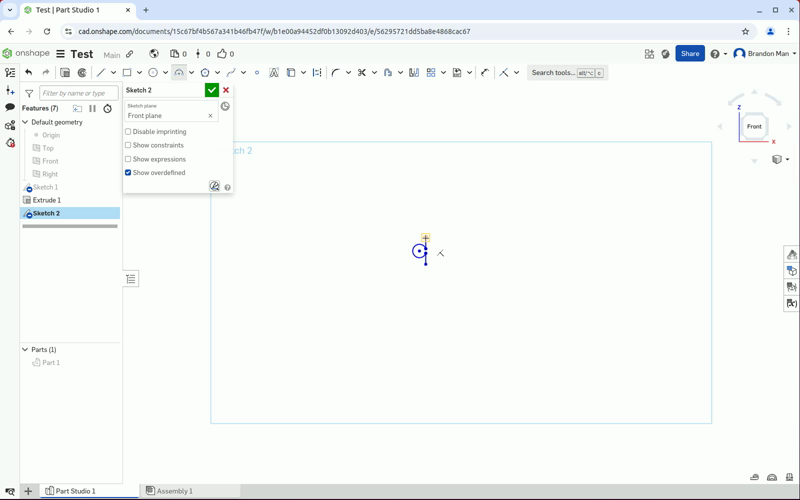
mouse_move(425, 264)
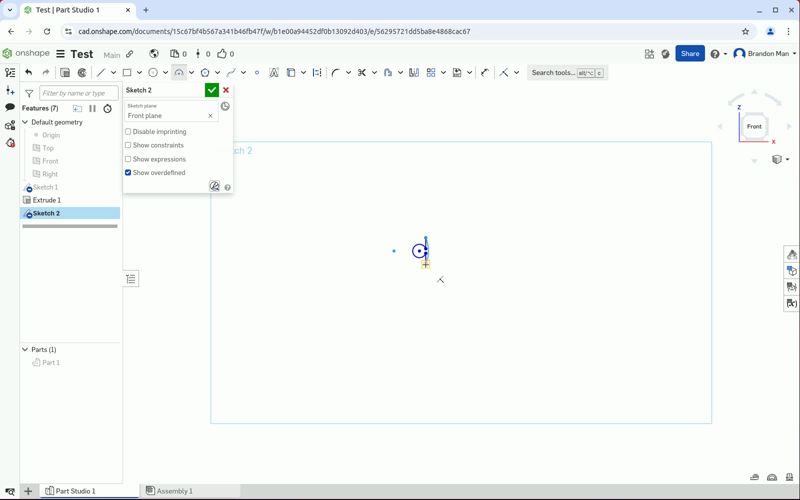
click(425, 264)
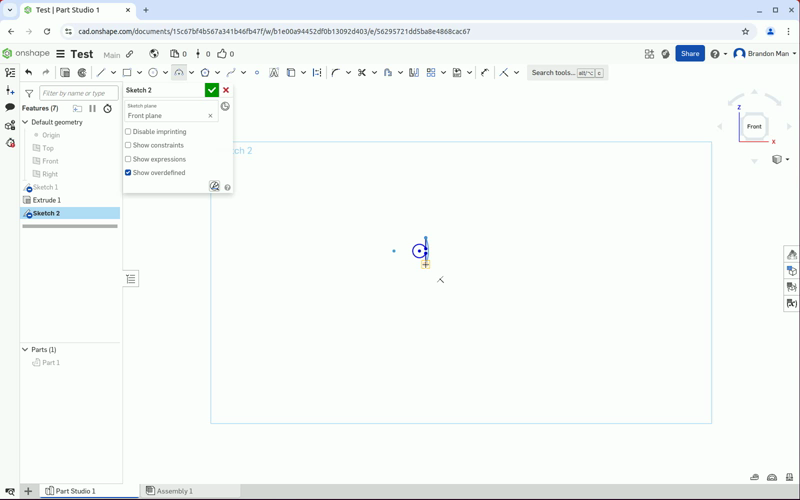
key_down(shift)
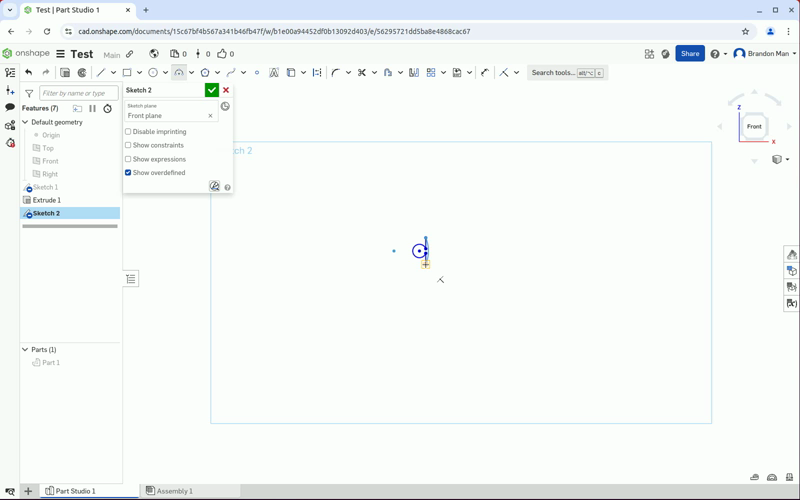
mouse_move(404, 251)
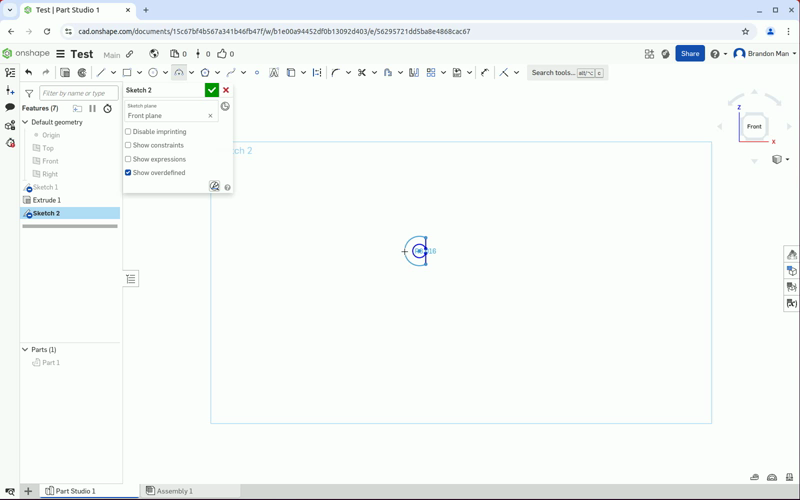
click(404, 251)
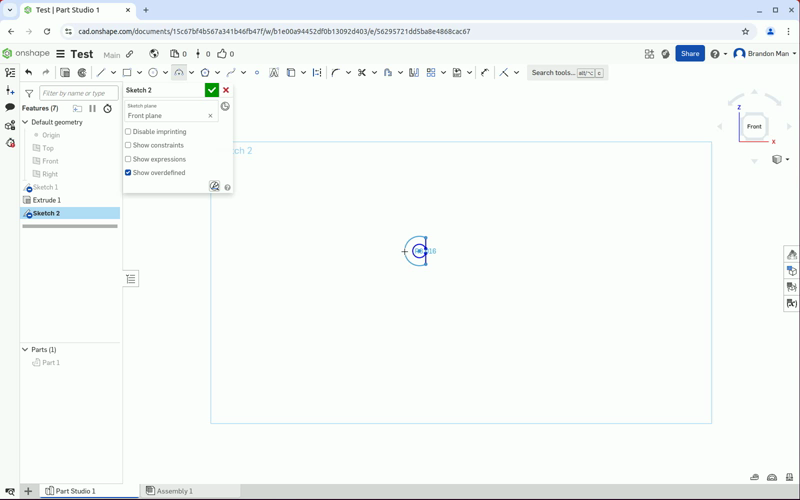
key_up(shift)
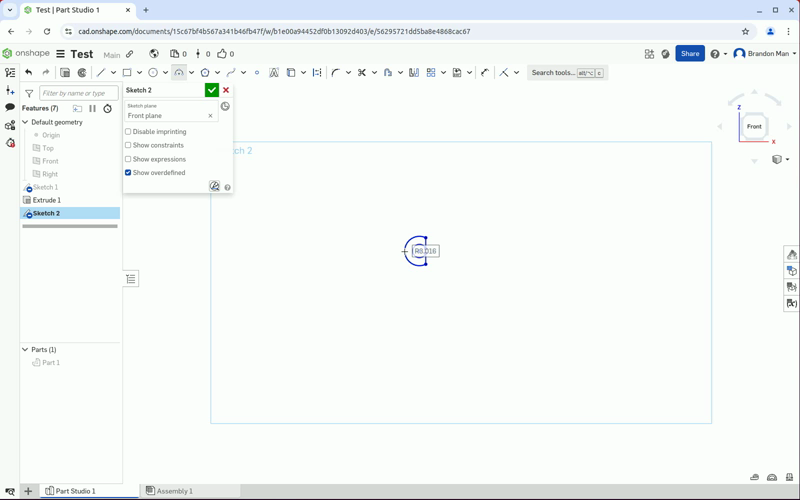
key(esc)
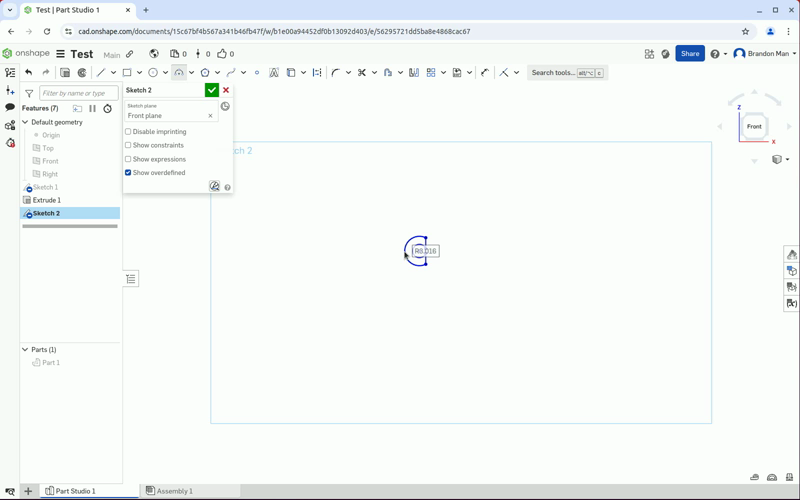
mouse_move(410, 248)
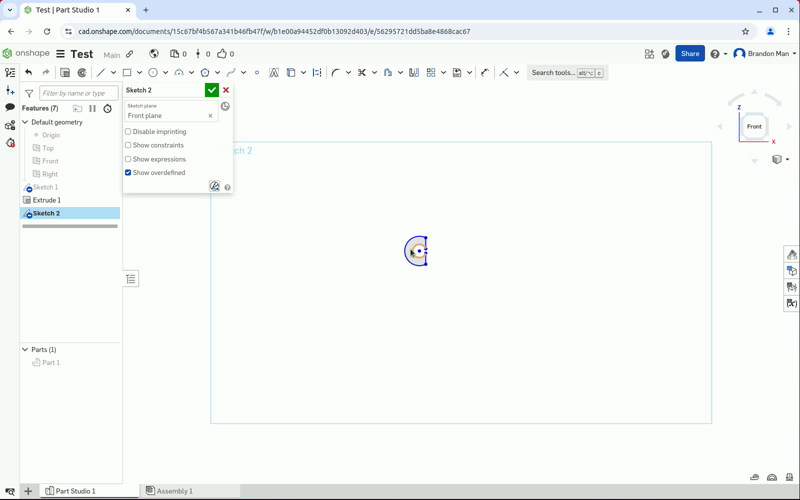
scroll(6)
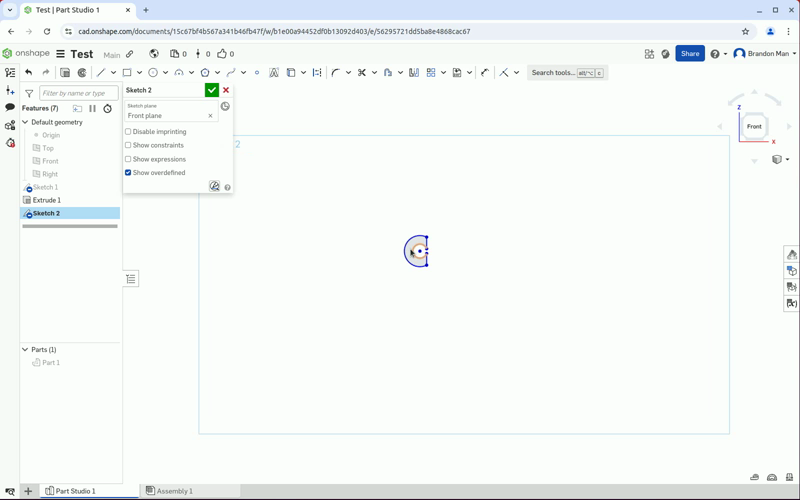
scroll(6)
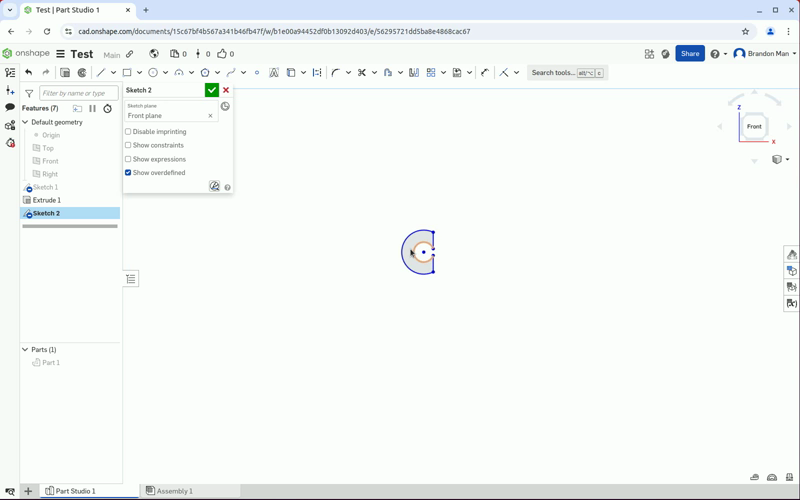
scroll(6)
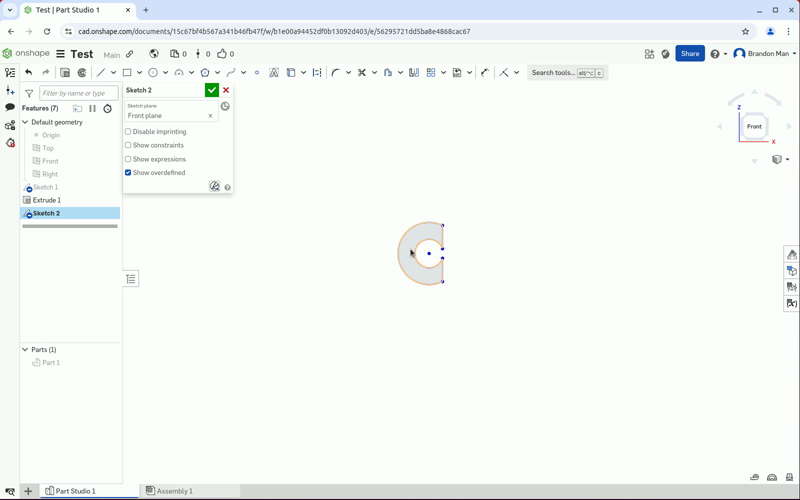
scroll(6)
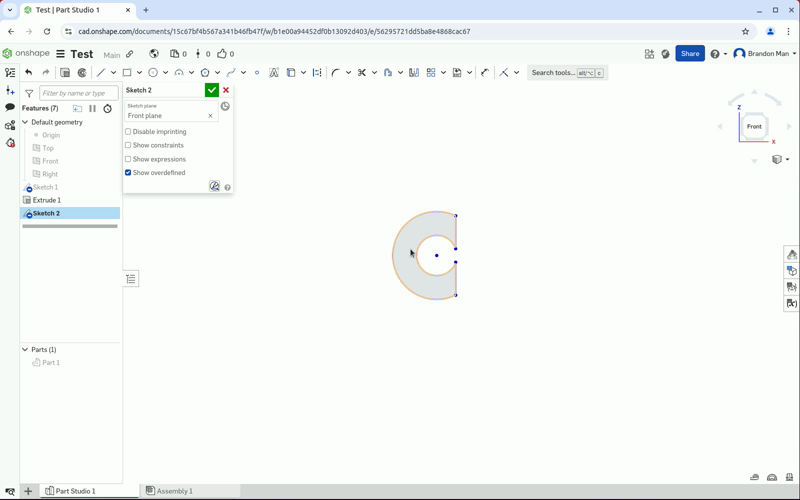
scroll(6)
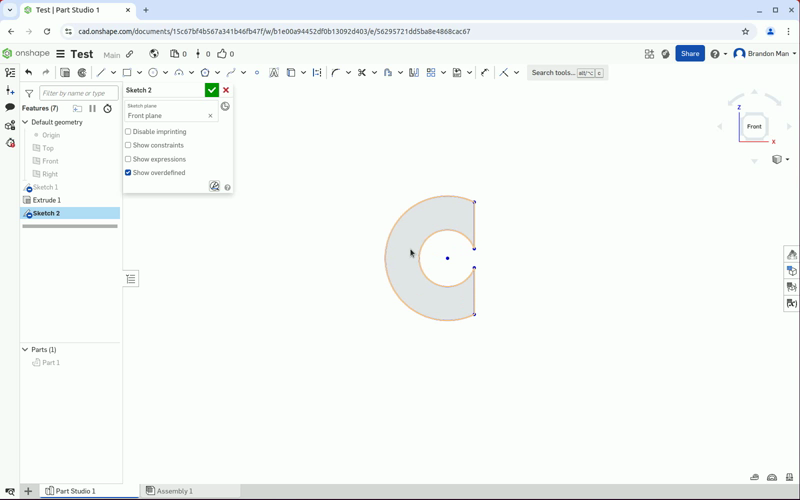
scroll(6)
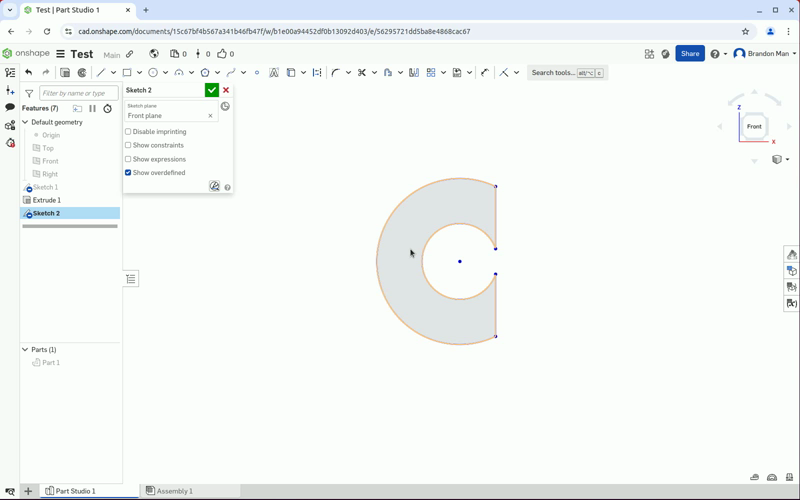
scroll(6)
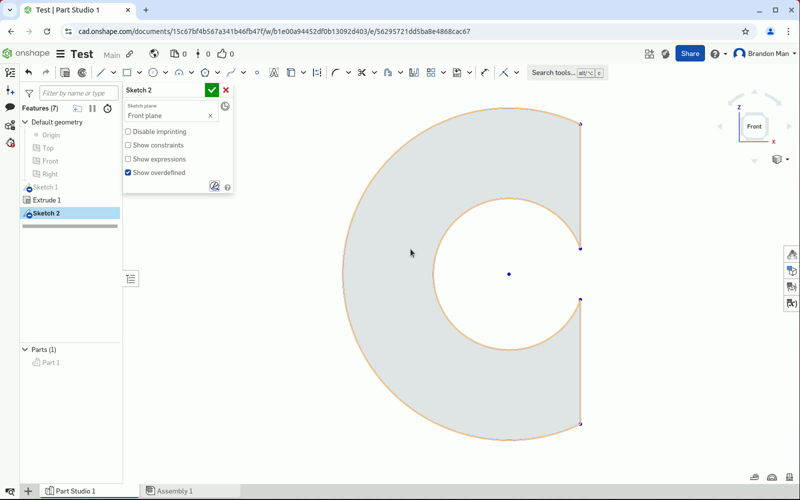
click(410, 248)
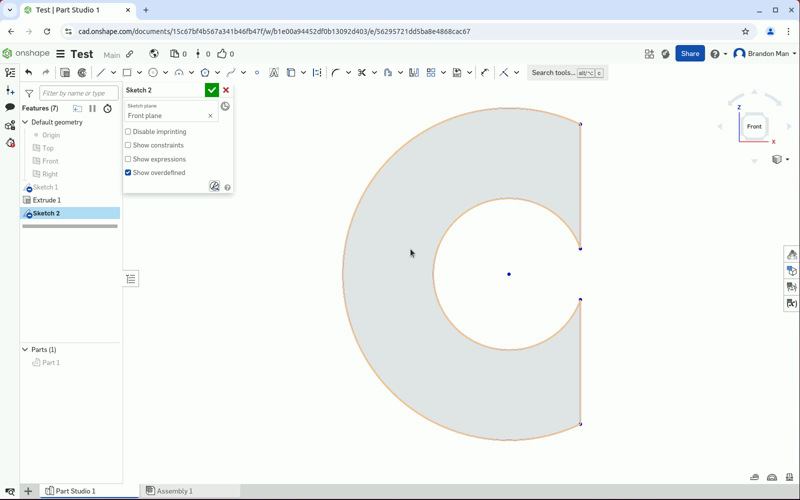
scroll(-6)
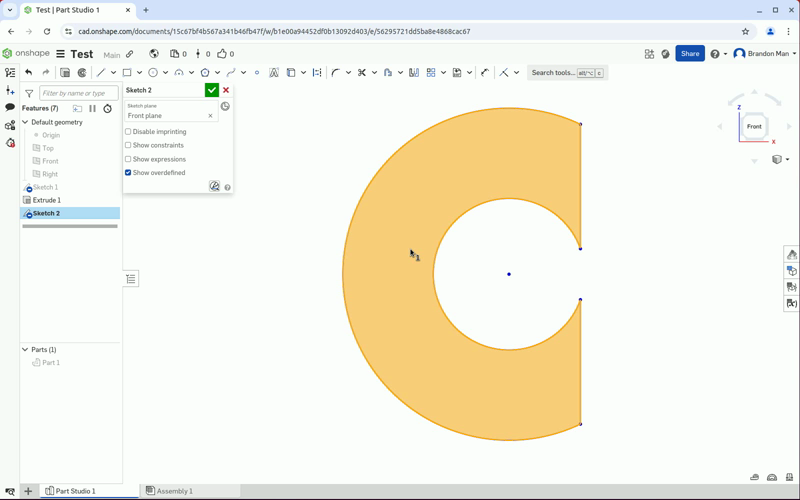
scroll(-6)
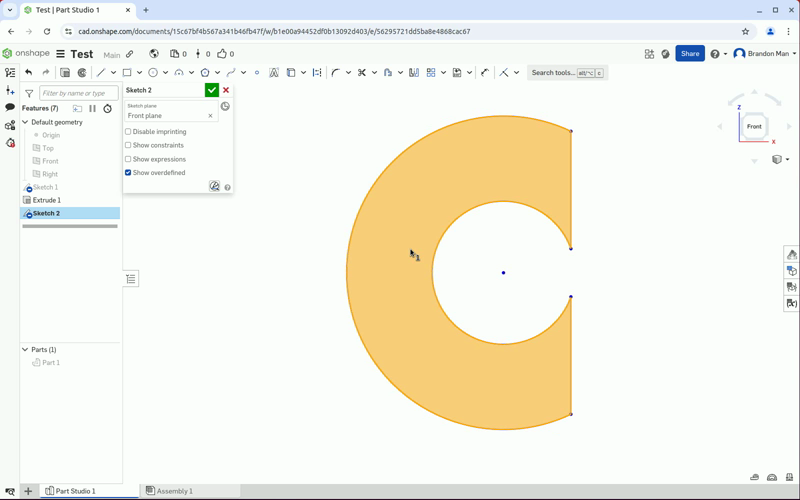
scroll(-6)
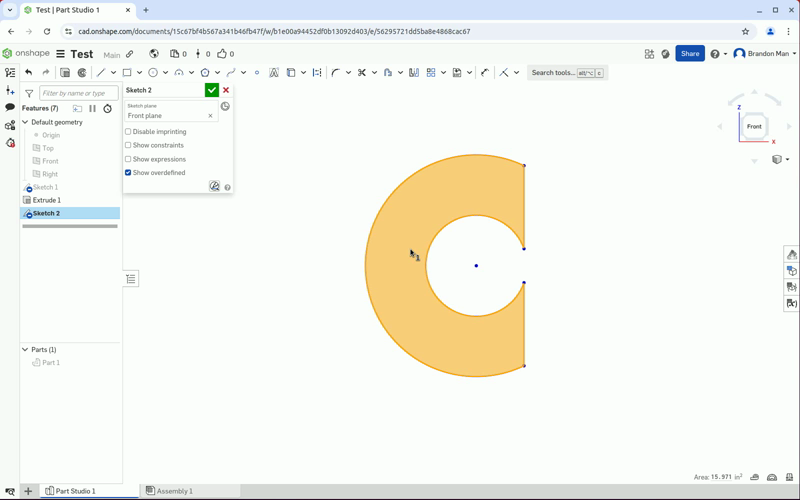
scroll(-6)
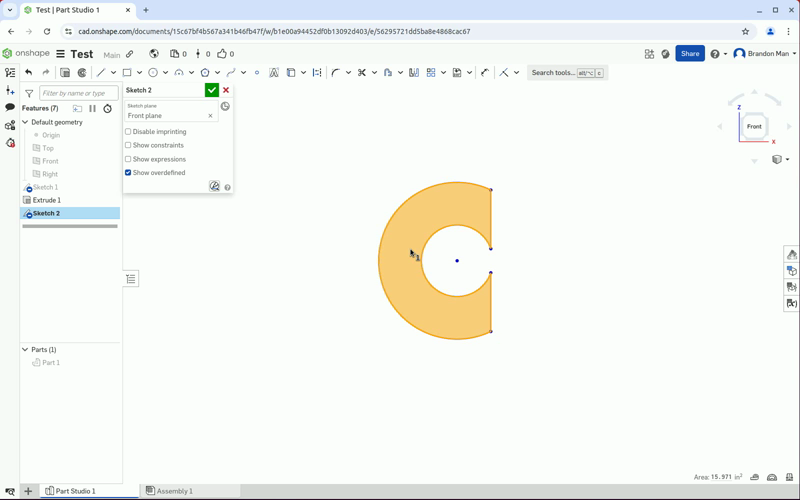
scroll(-6)
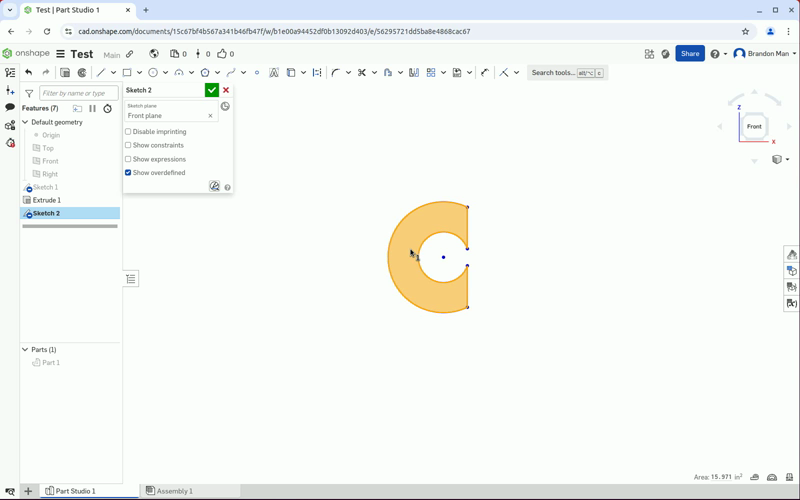
scroll(-6)
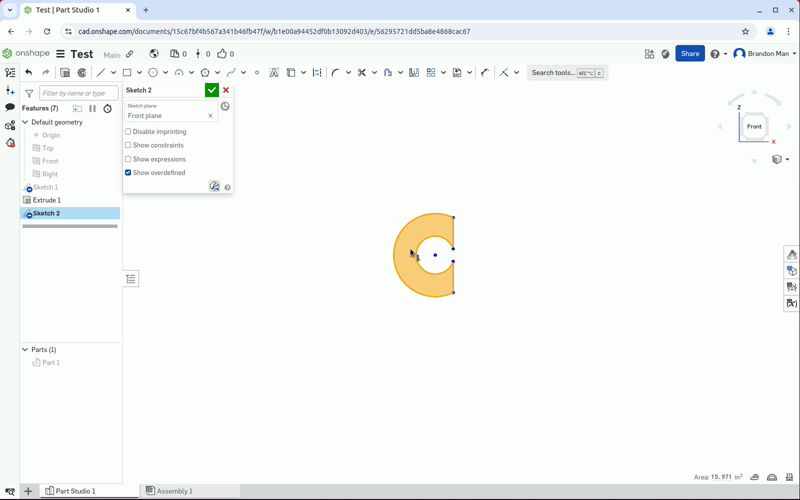
scroll(-6)
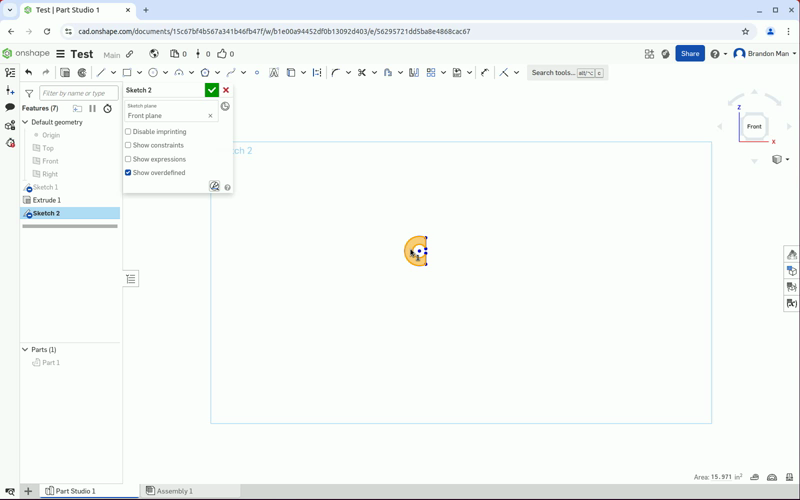
mouse_move(73, 352)
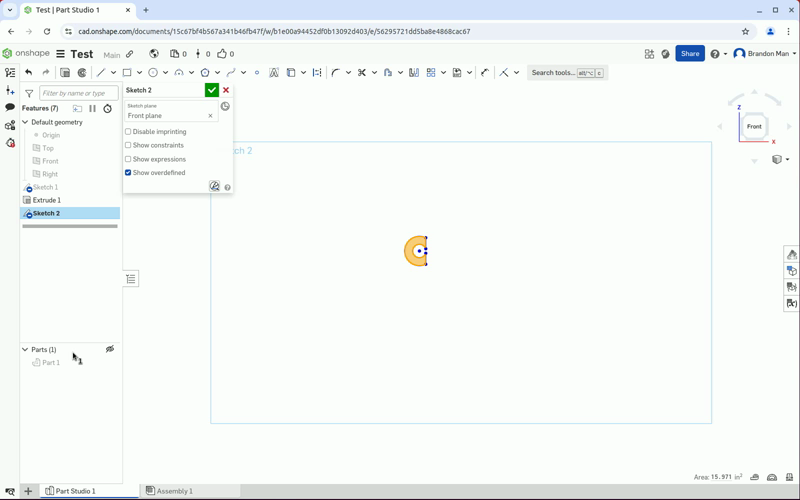
key(shift+y)
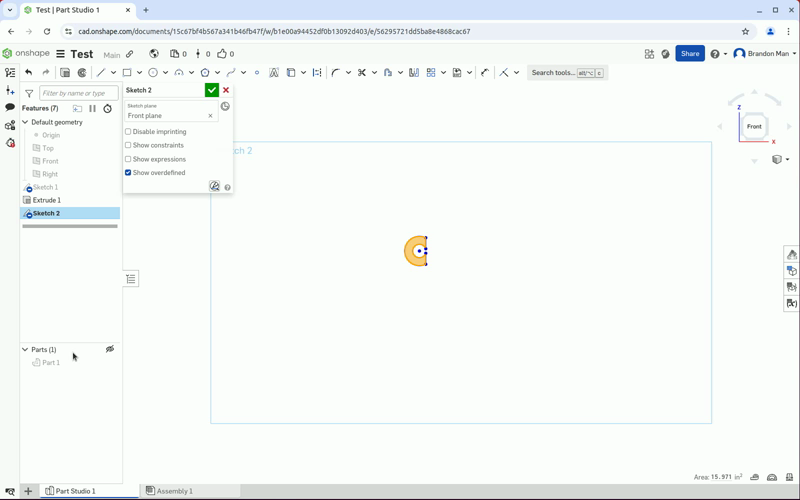
key(shift+e)
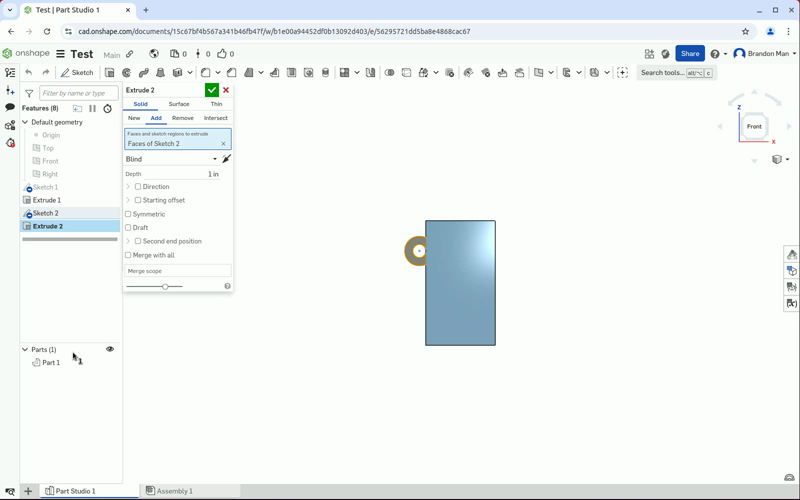
mouse_move(143, 106)
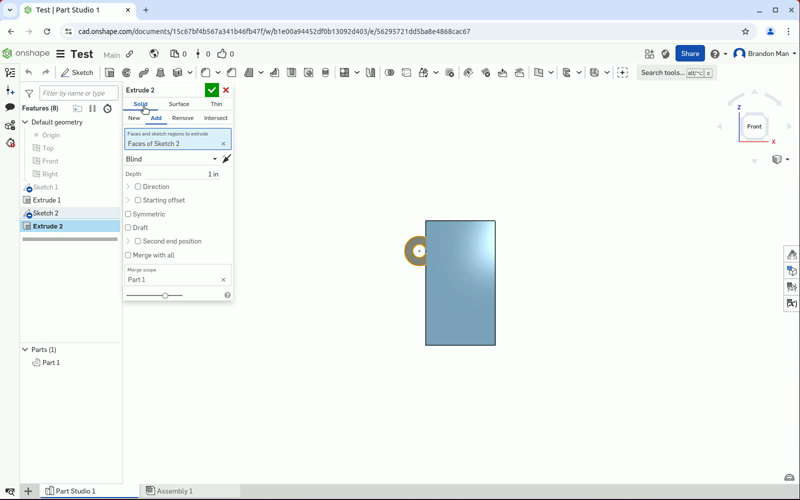
click(143, 106)
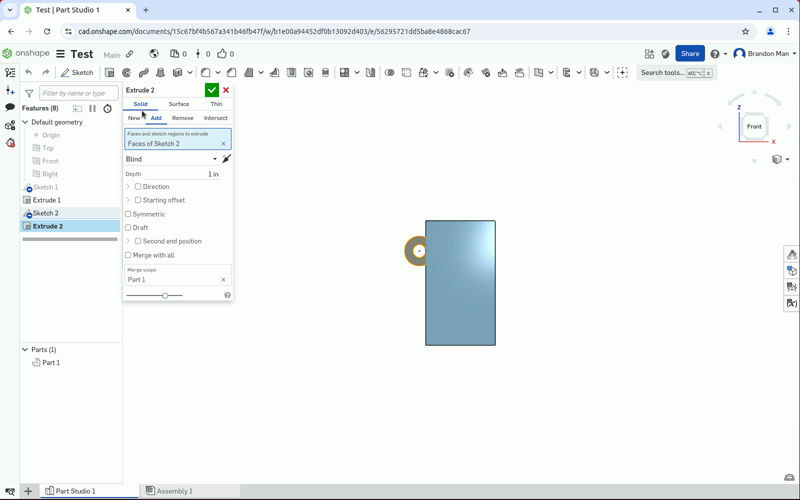
mouse_move(137, 120)
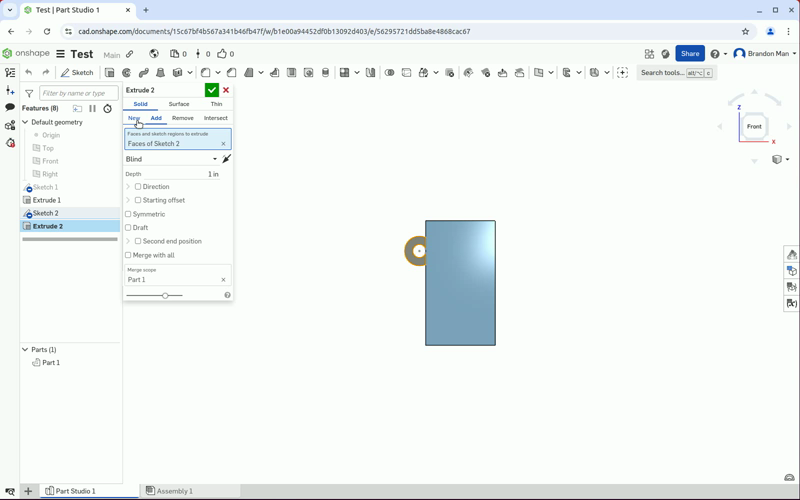
click(137, 120)
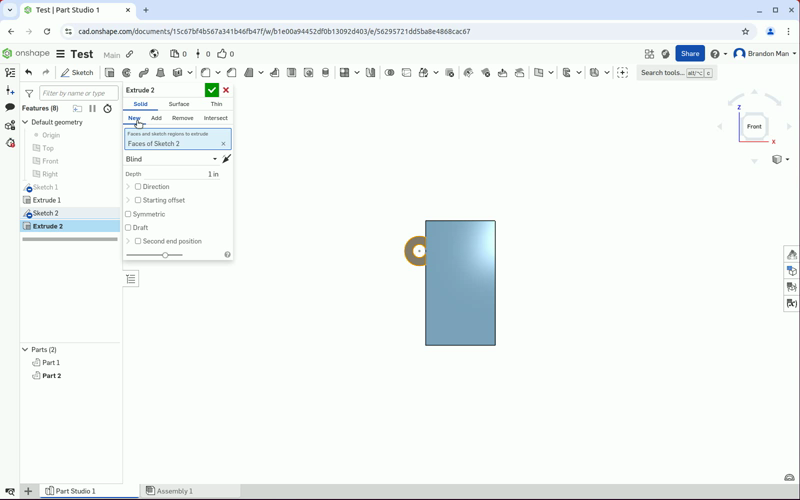
key(tab, 4)
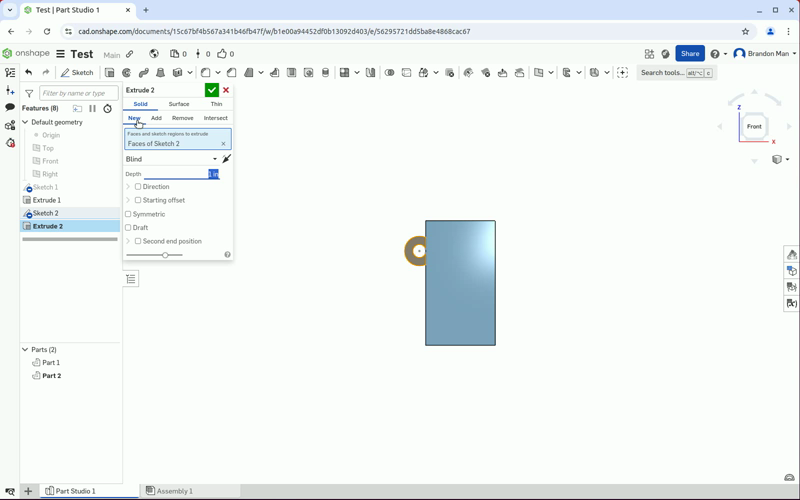
text(2.407)
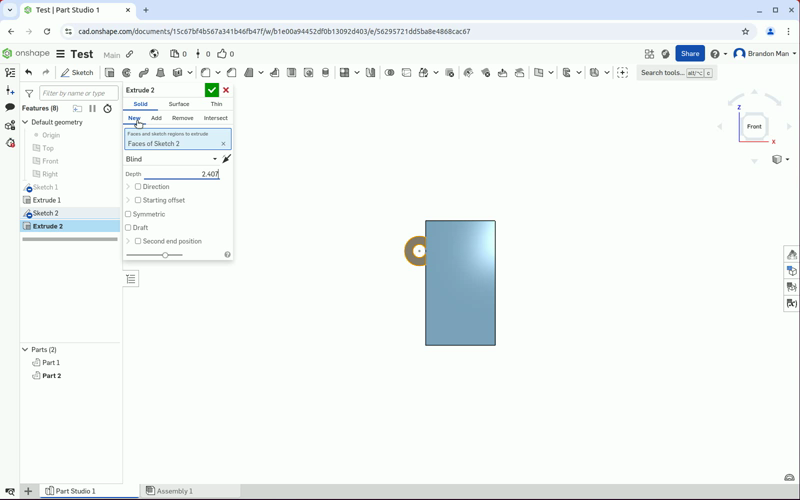
key(enter)
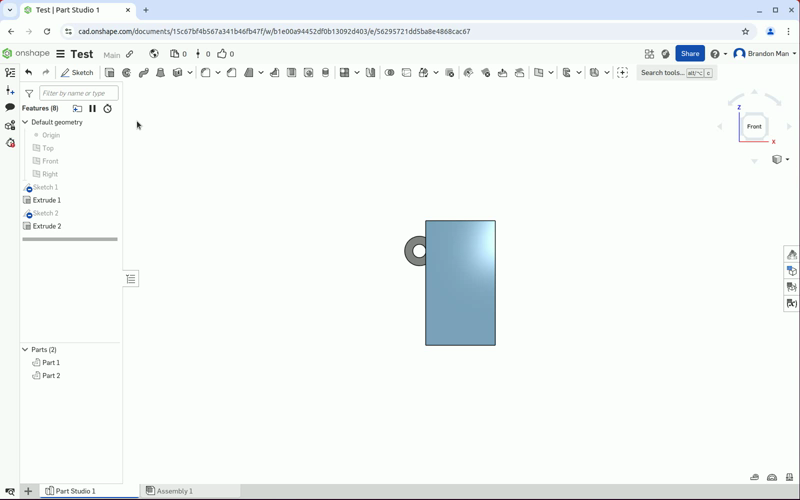
key(shift+h)
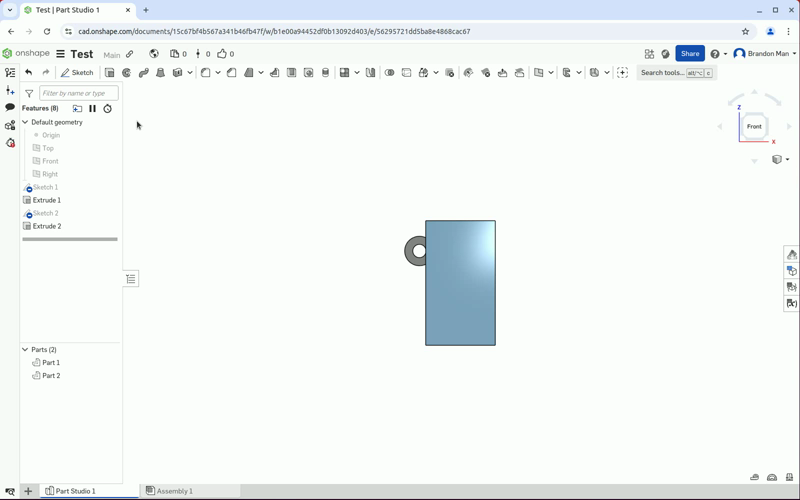
key(shift+h)
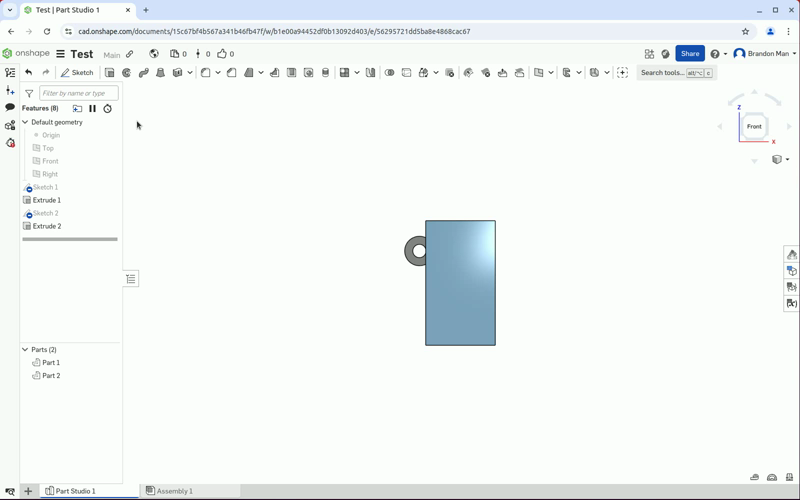
mouse_move(73, 189)
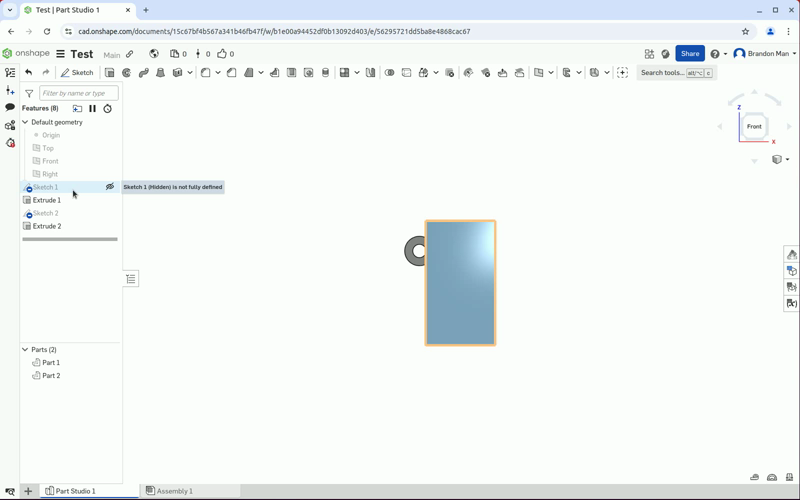
click(73, 189)
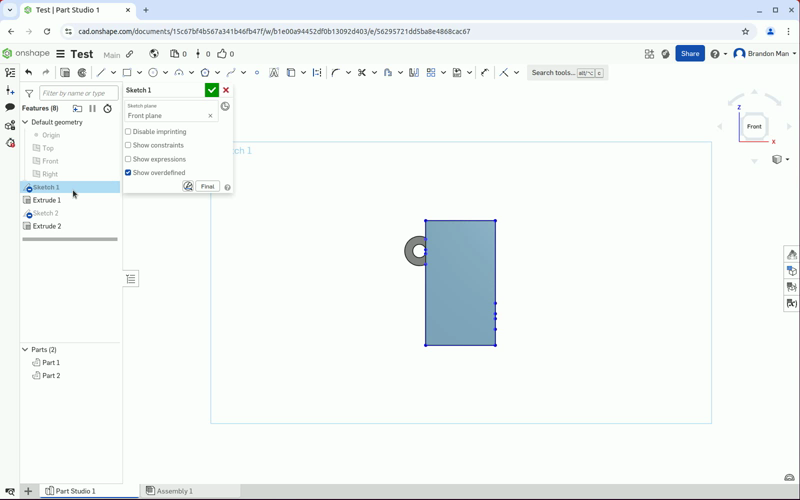
mouse_move(229, 92)
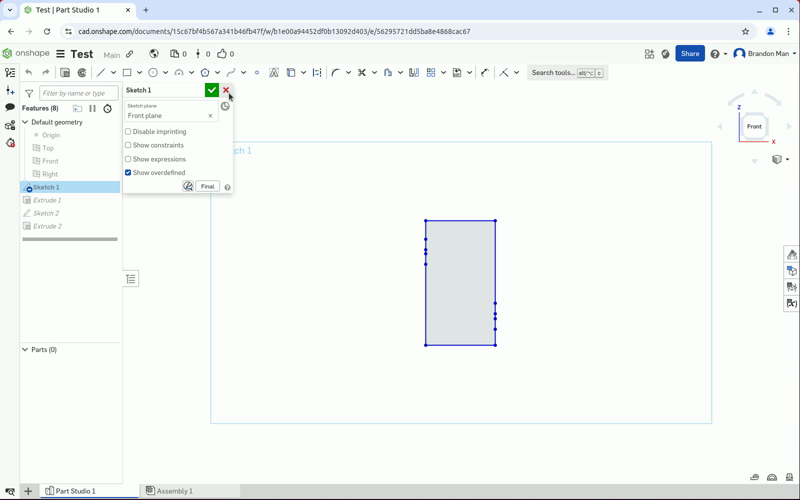
click(229, 92)
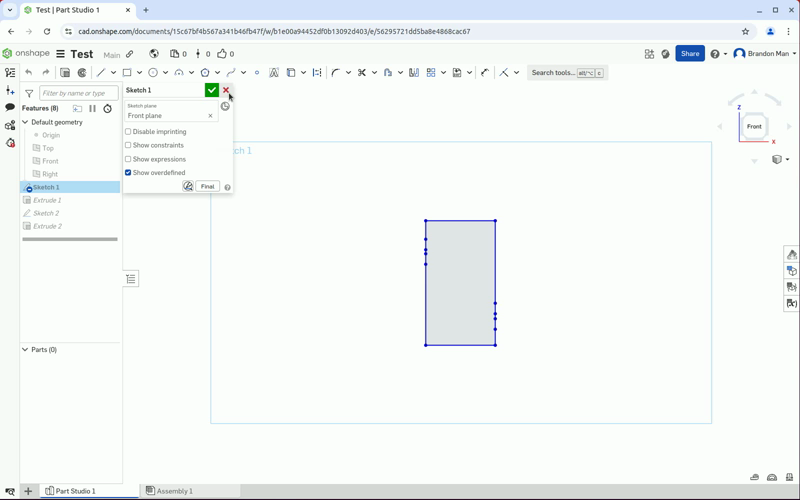
key(shift+s)
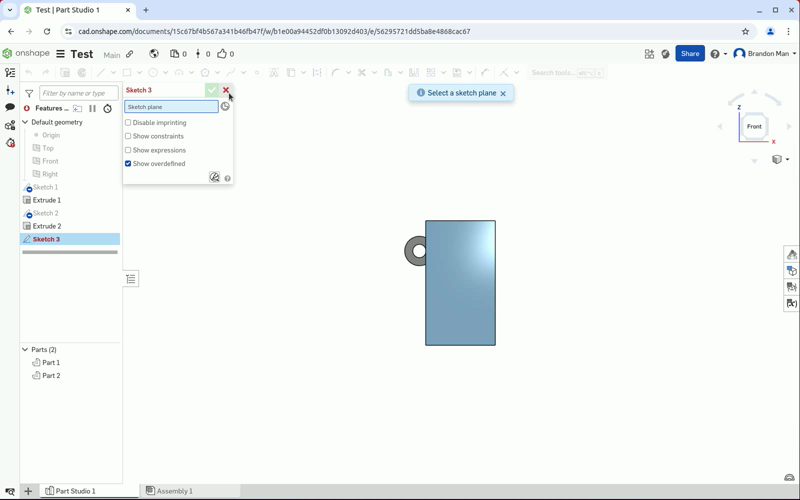
mouse_move(73, 163)
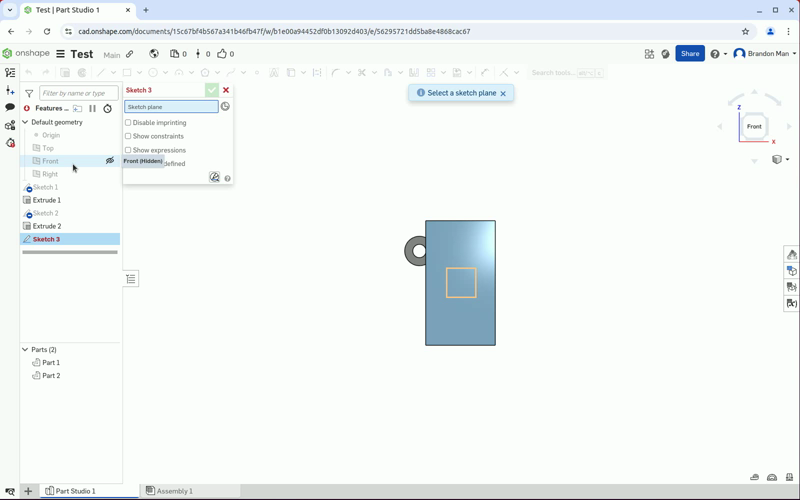
click(73, 163)
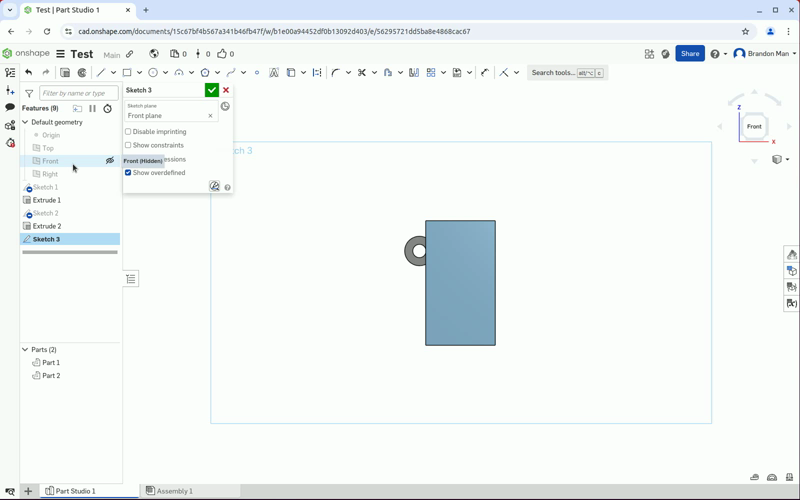
mouse_move(73, 352)
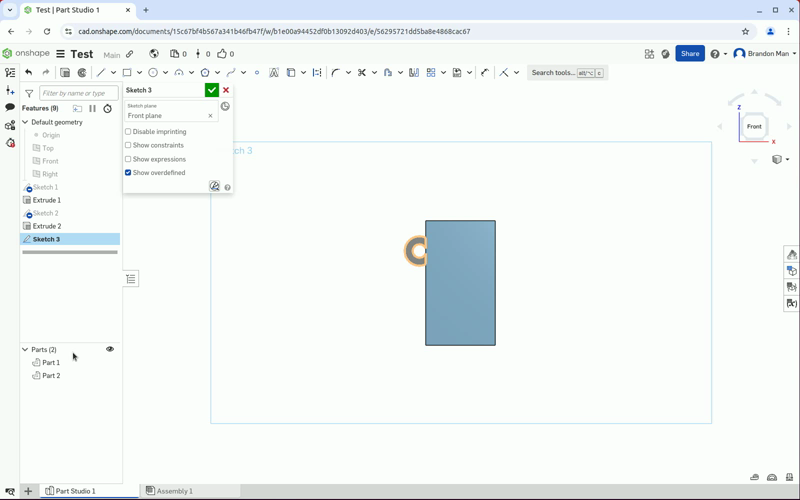
key(y)
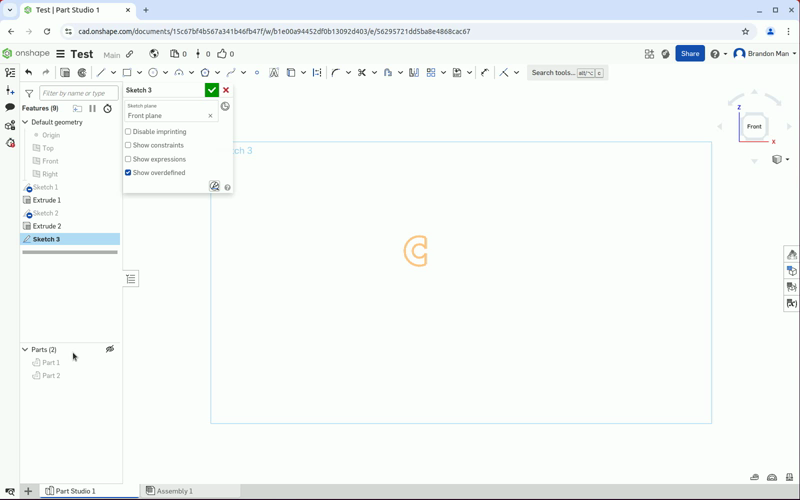
key(a)
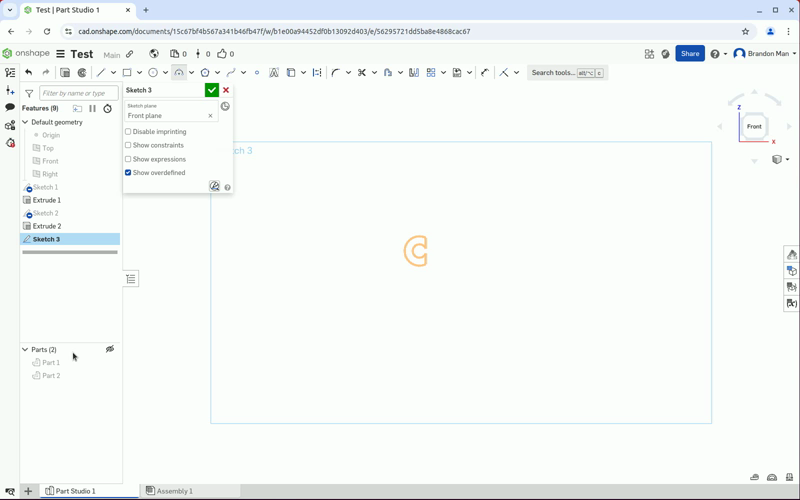
key_down(shift)
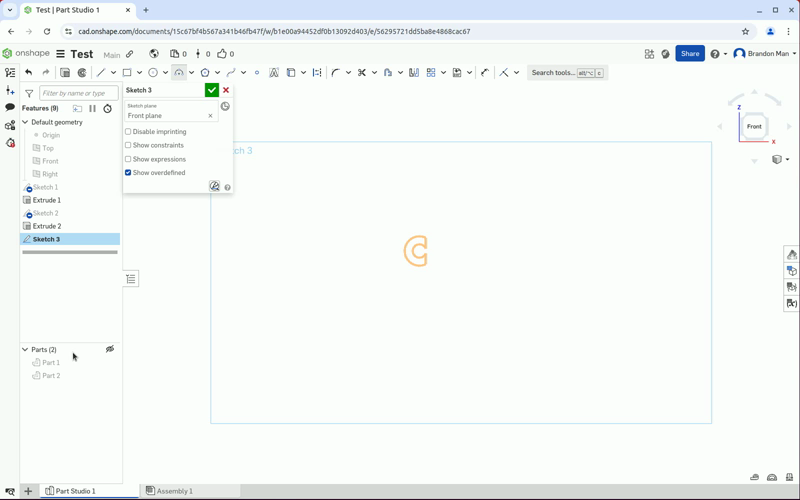
mouse_move(495, 329)
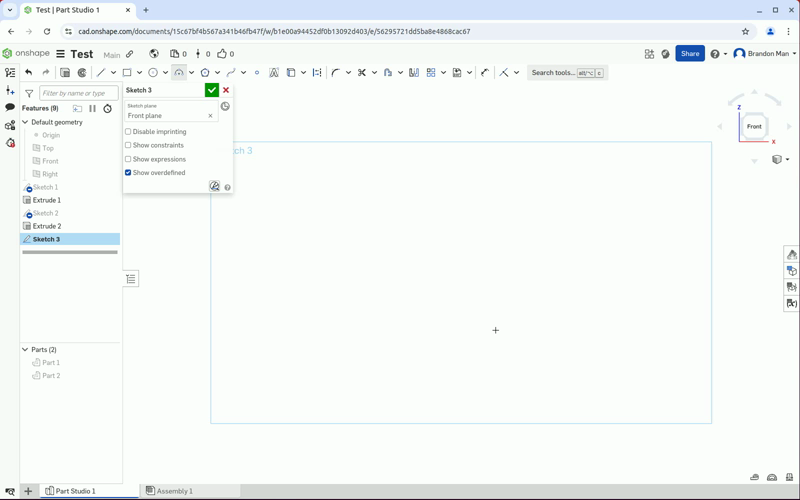
click(495, 329)
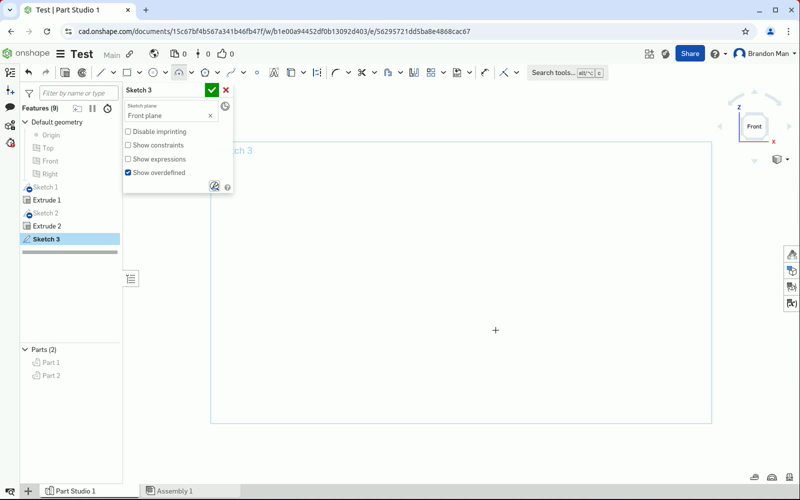
key_up(shift)
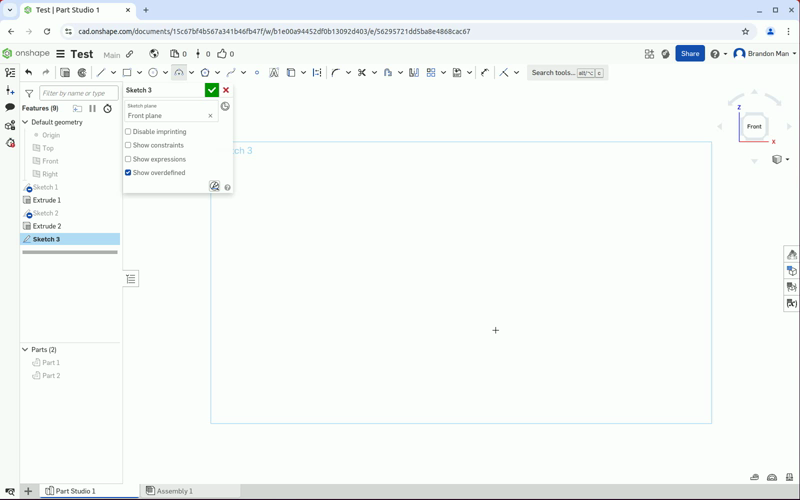
key_down(shift)
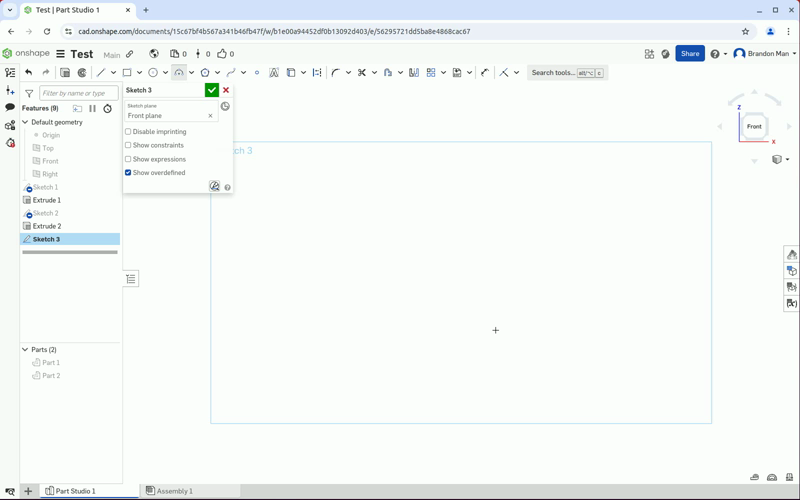
mouse_move(495, 303)
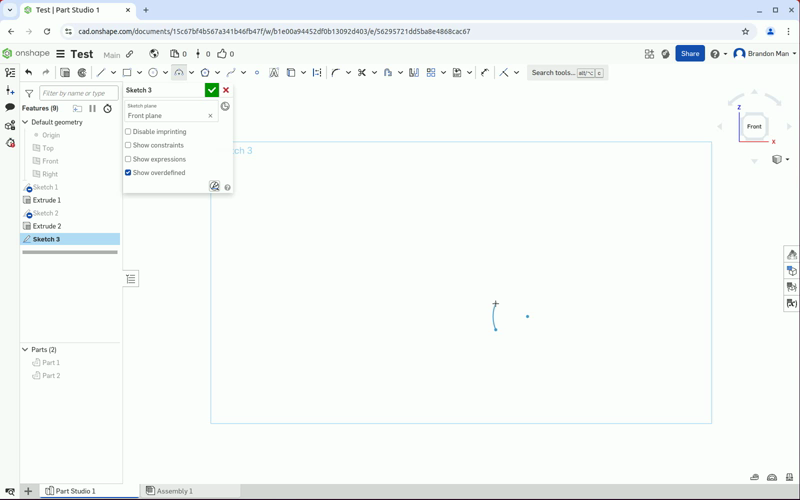
click(495, 303)
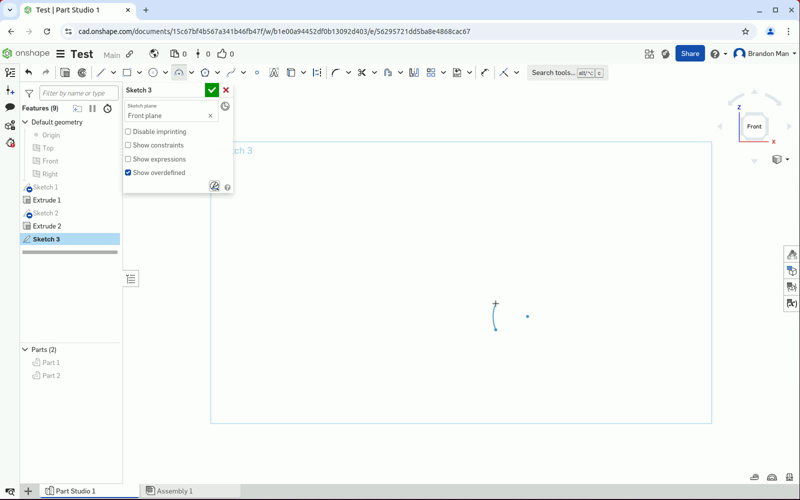
mouse_move(516, 316)
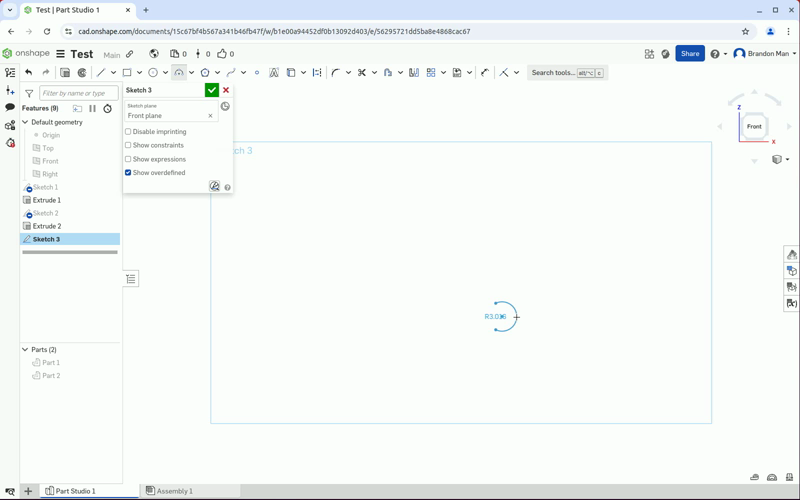
click(516, 316)
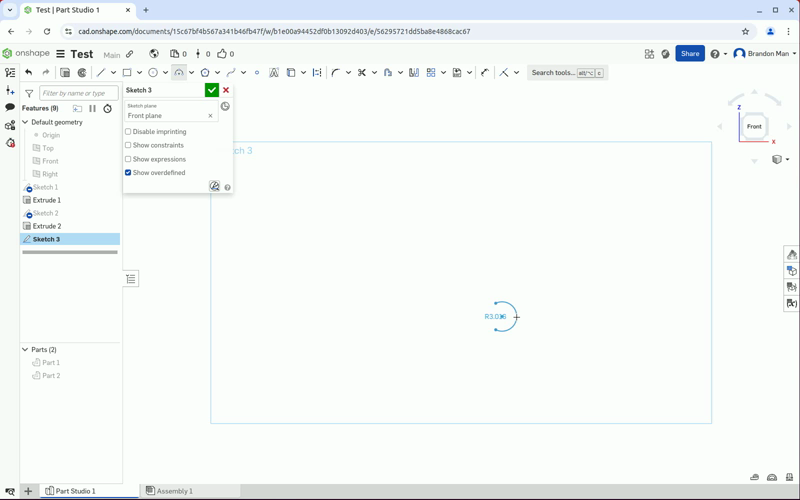
key_up(shift)
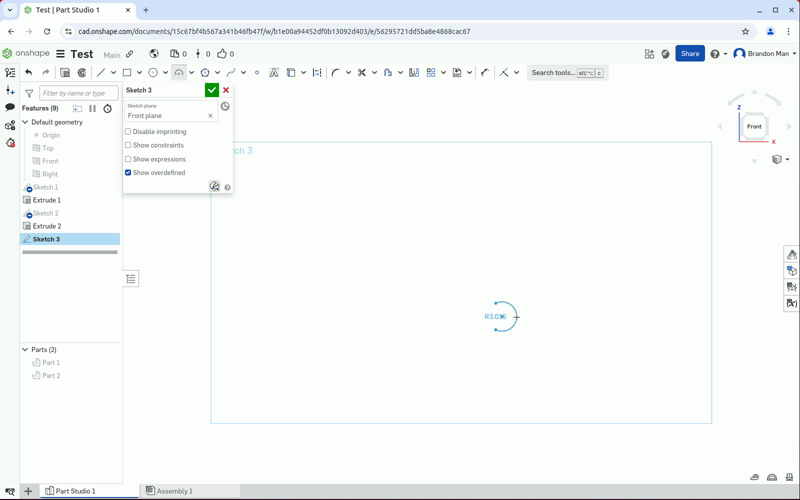
key(esc)
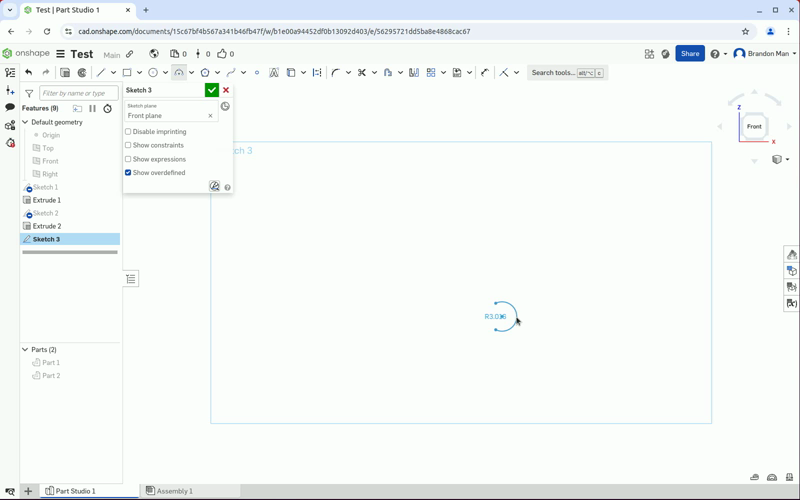
key(l)
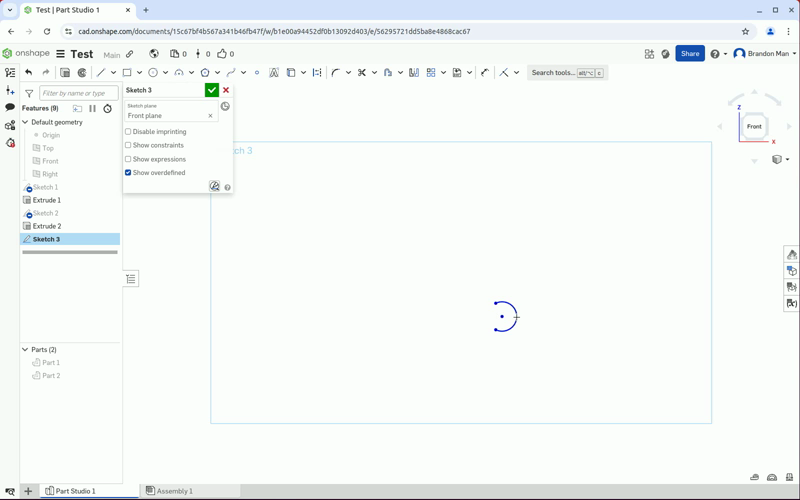
mouse_move(495, 303)
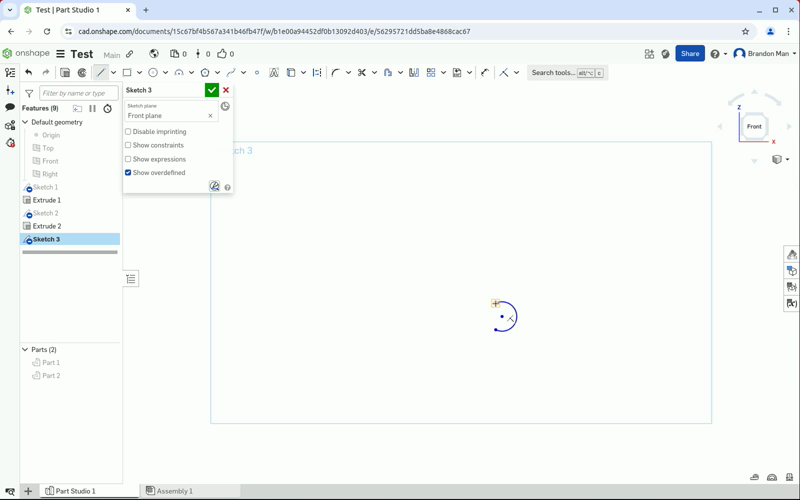
click(495, 303)
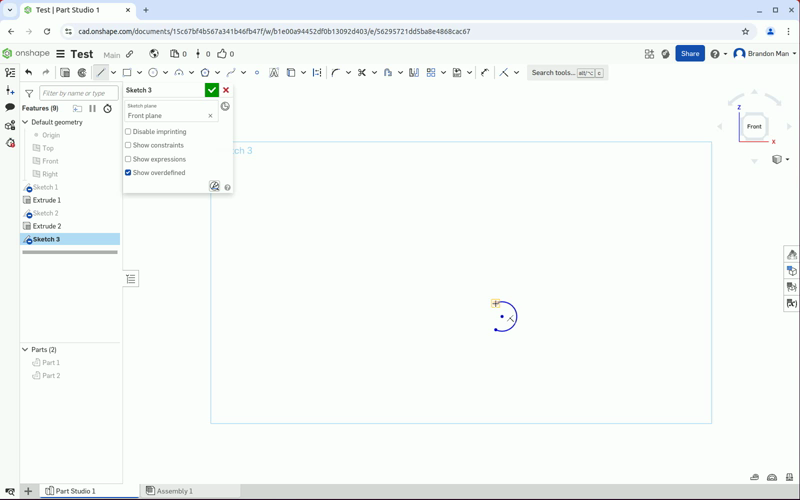
key_down(shift)
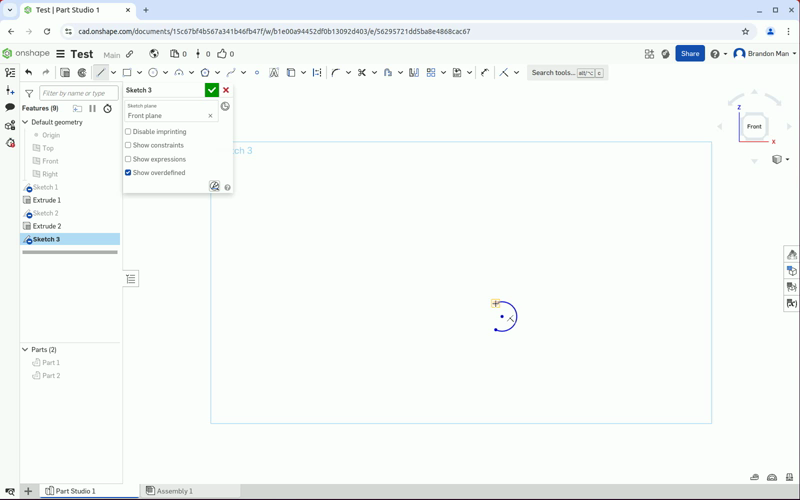
mouse_move(525, 303)
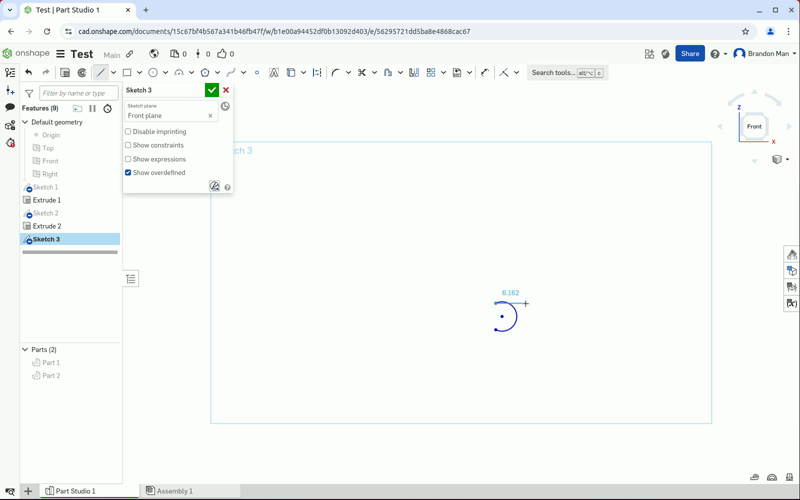
mouse_move(495, 314)
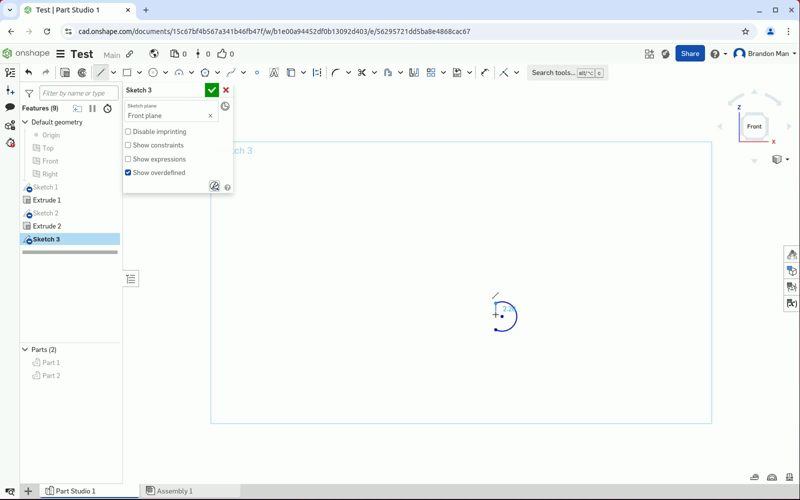
click(495, 314)
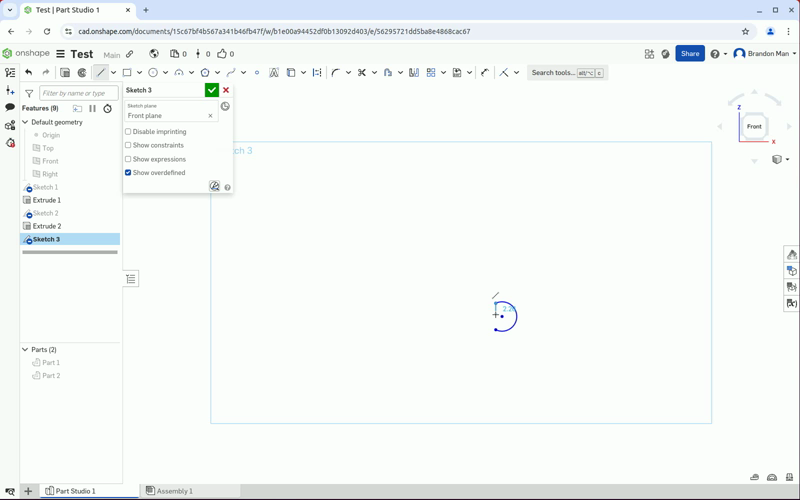
key_up(shift)
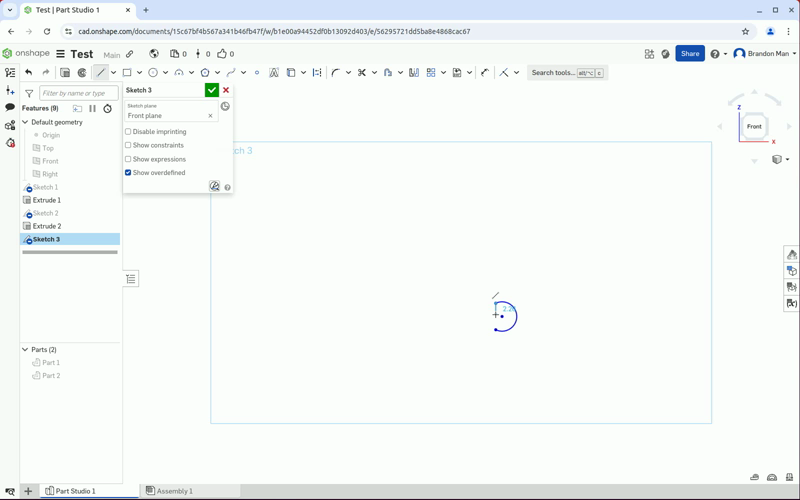
key(esc)
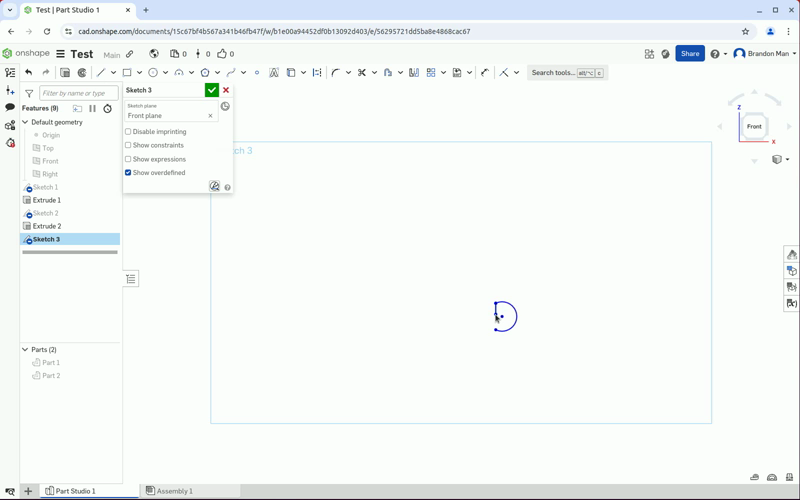
key(a)
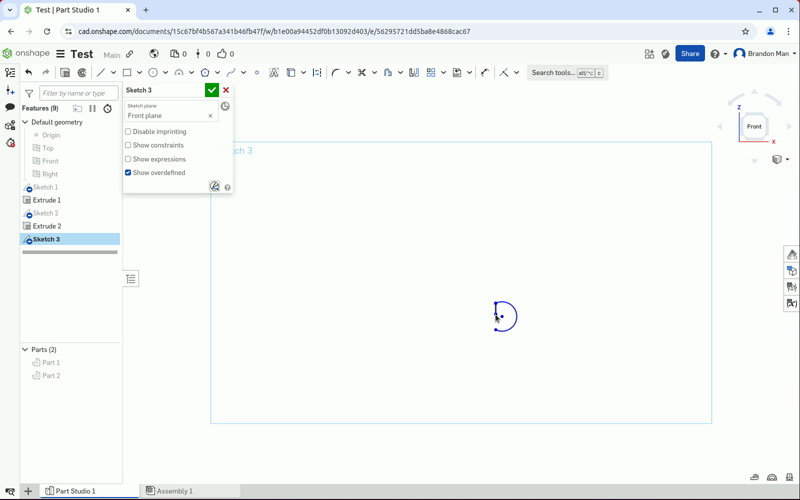
mouse_move(495, 314)
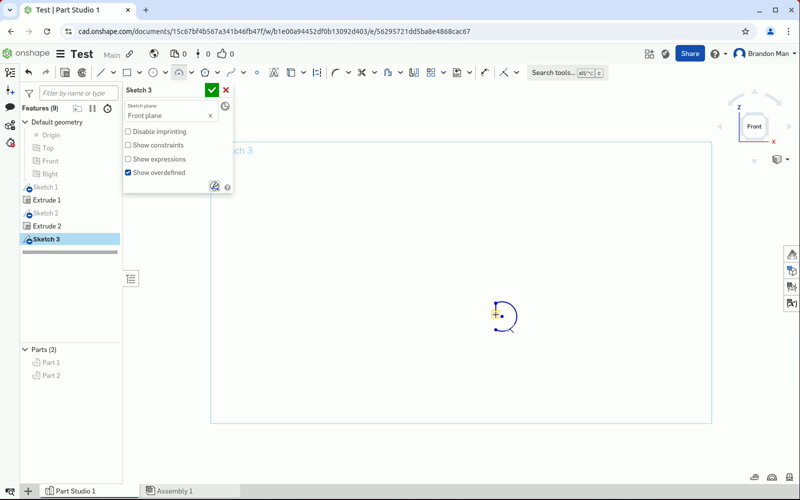
click(495, 314)
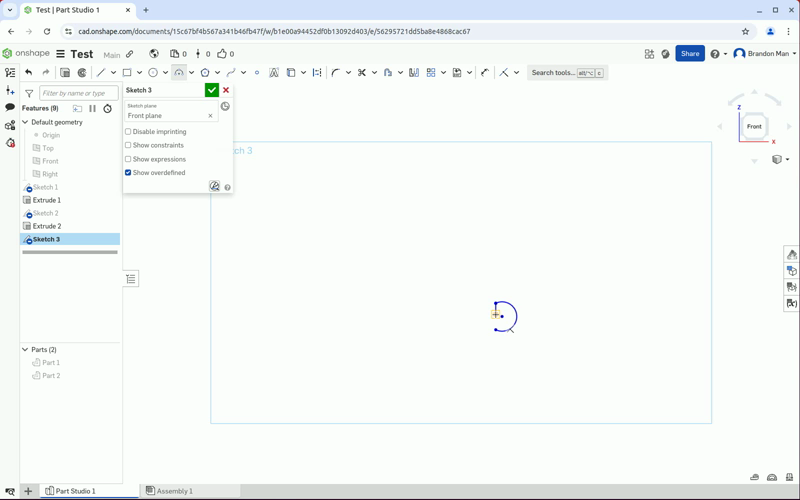
key_down(shift)
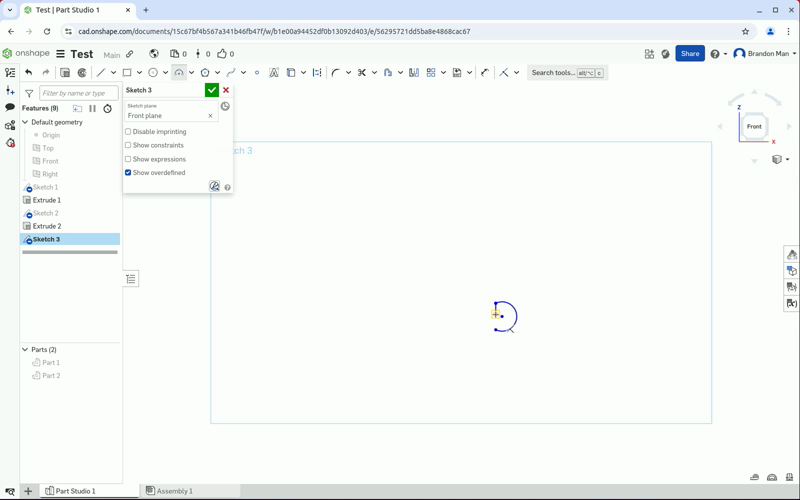
mouse_move(495, 318)
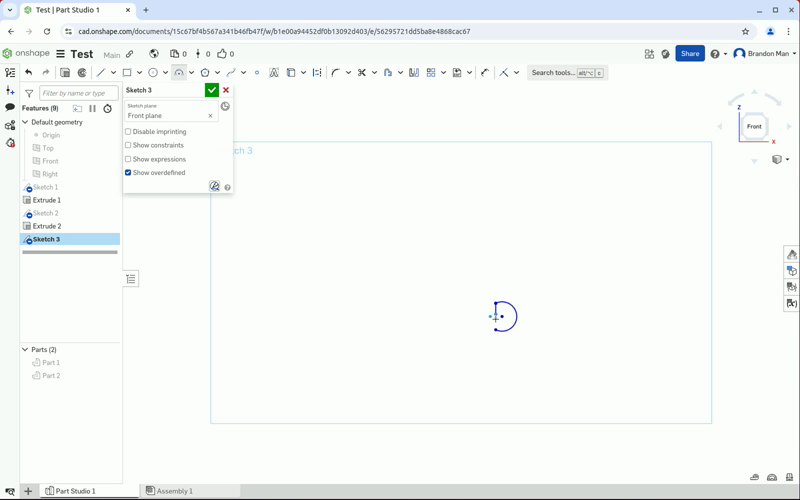
scroll(6)
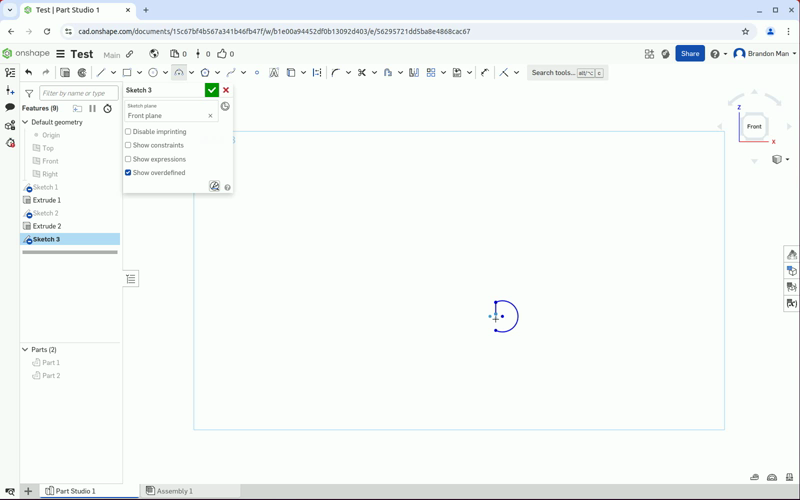
scroll(6)
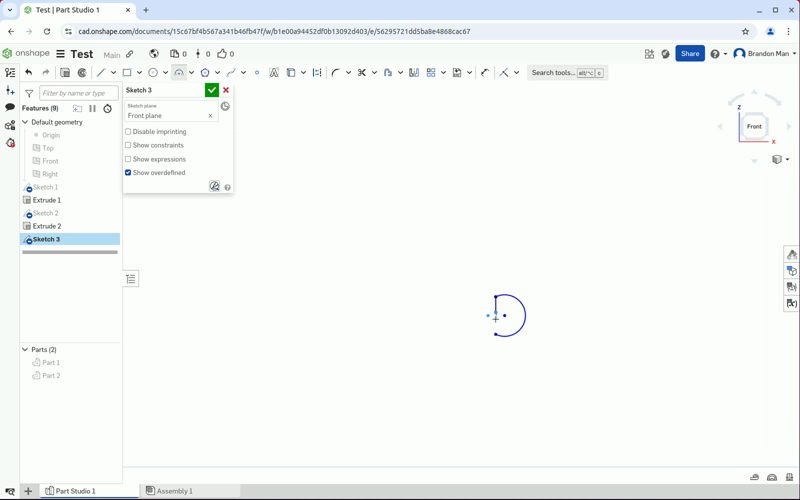
scroll(6)
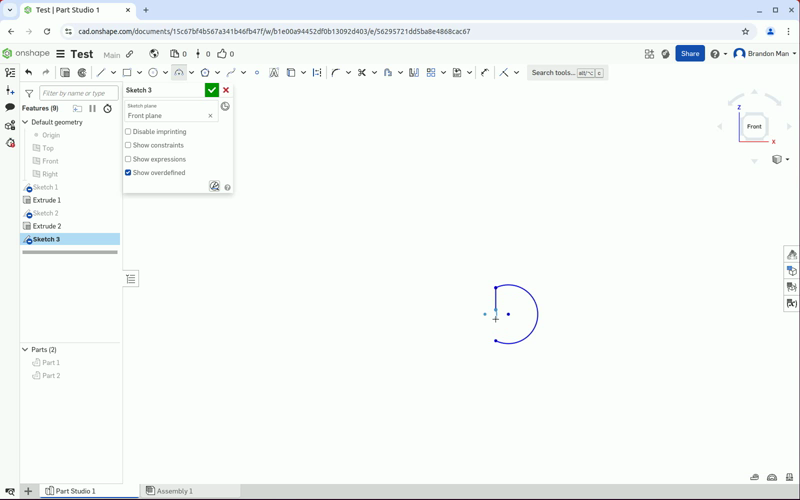
scroll(6)
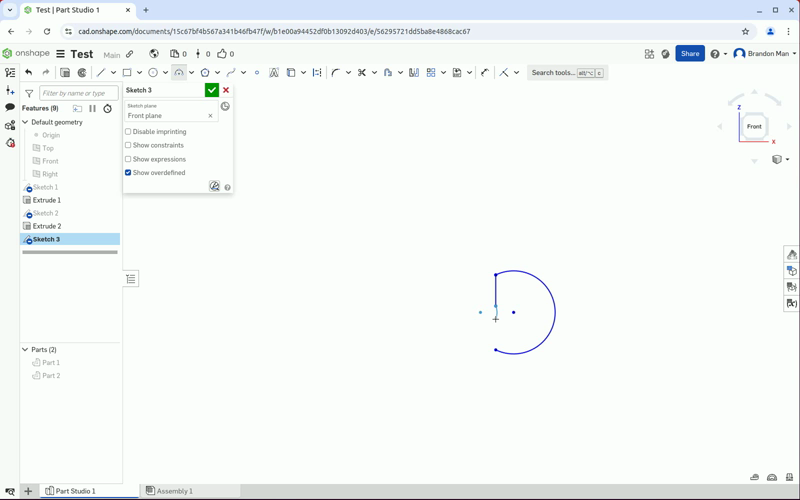
scroll(6)
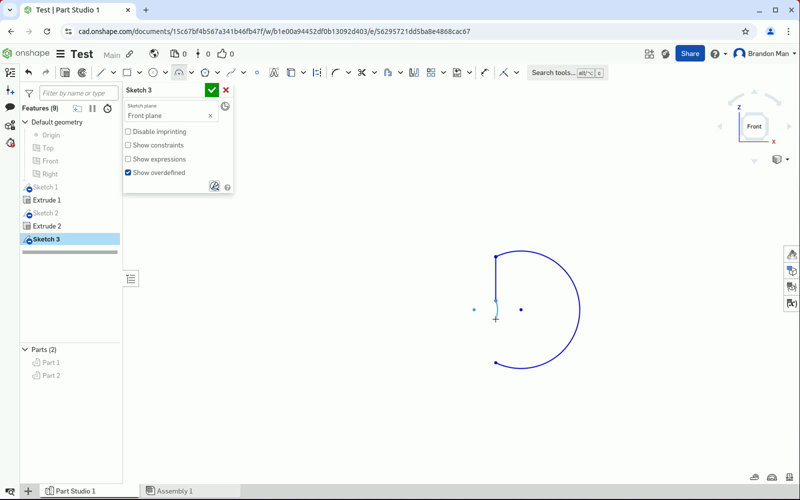
scroll(6)
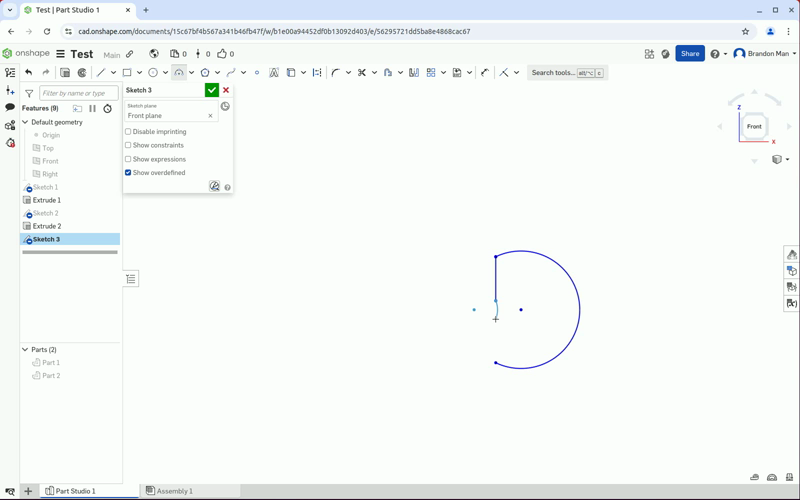
scroll(6)
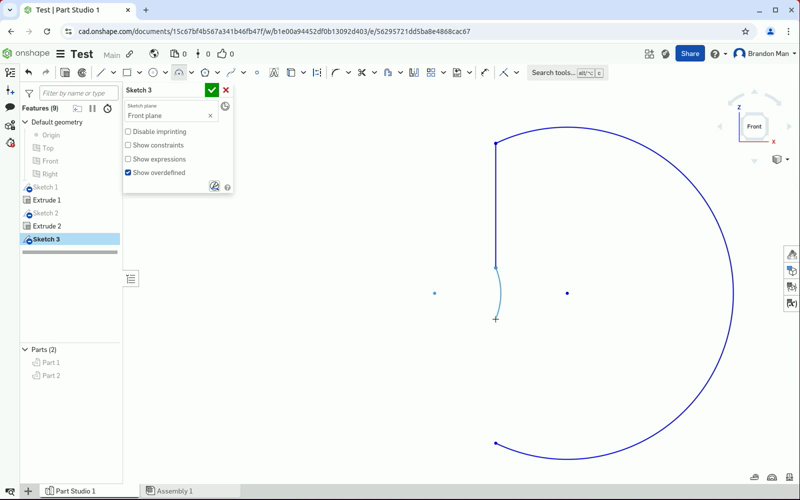
click(495, 318)
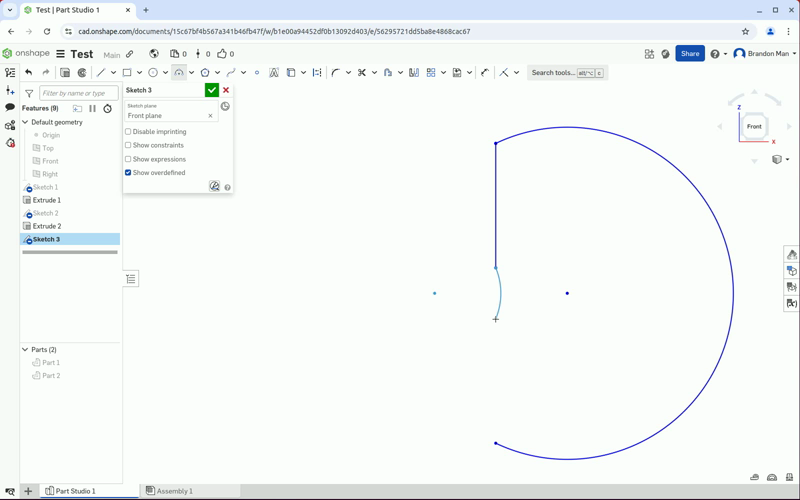
scroll(-6)
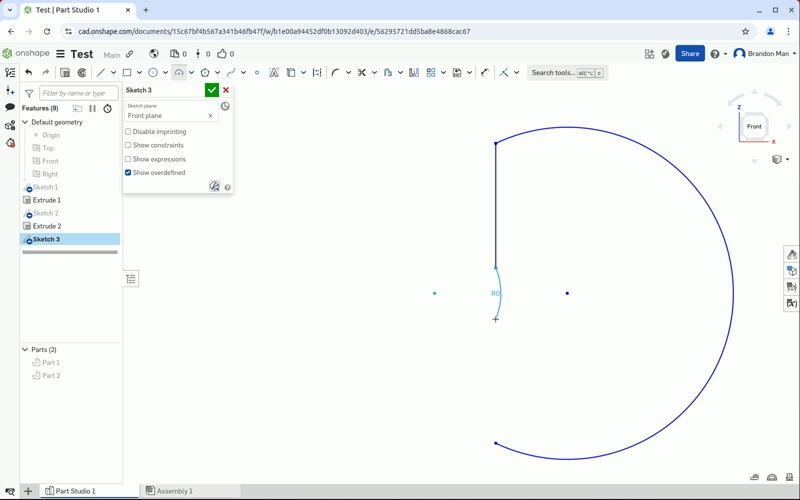
scroll(-6)
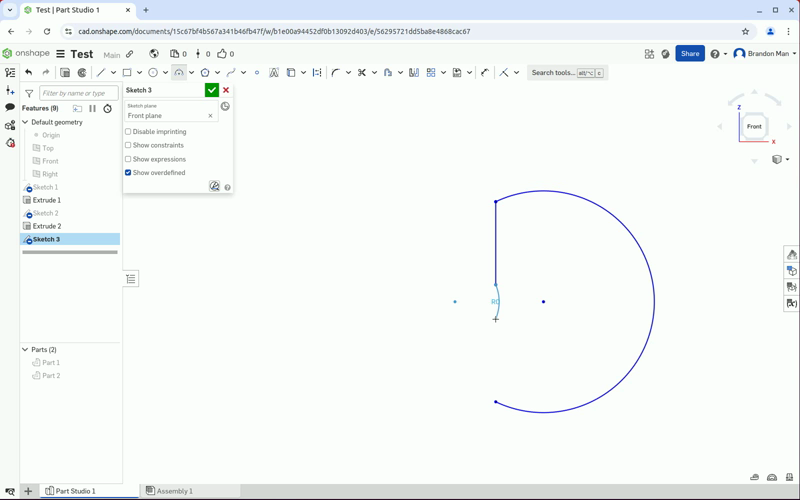
scroll(-6)
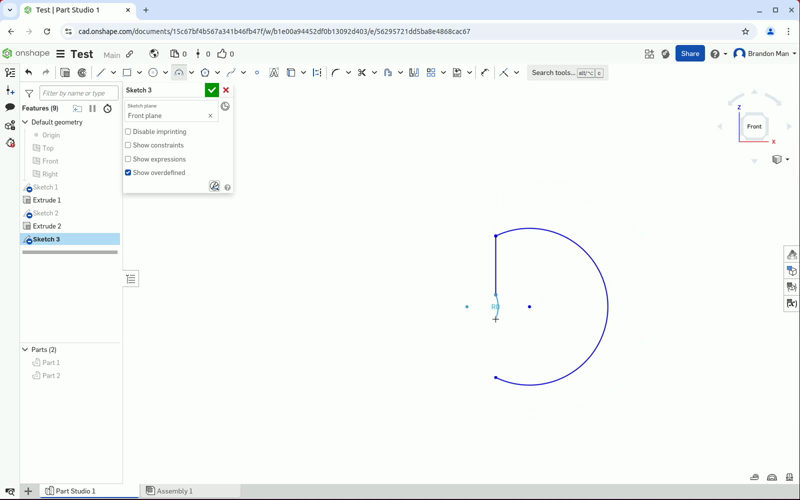
scroll(-6)
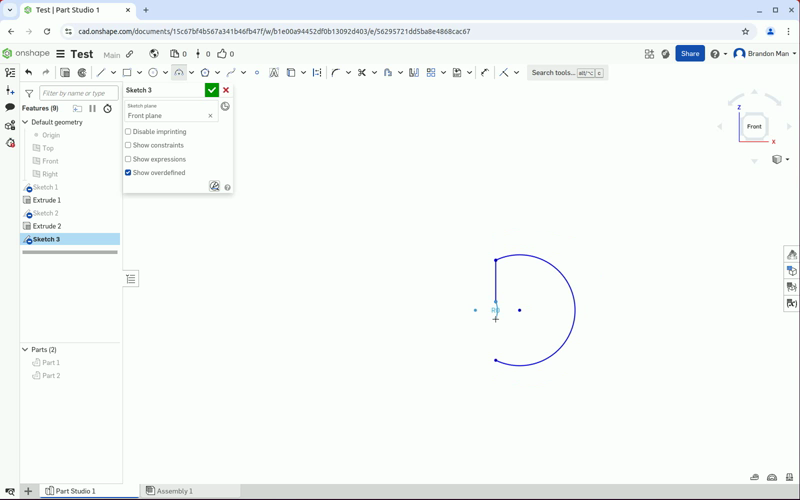
scroll(-6)
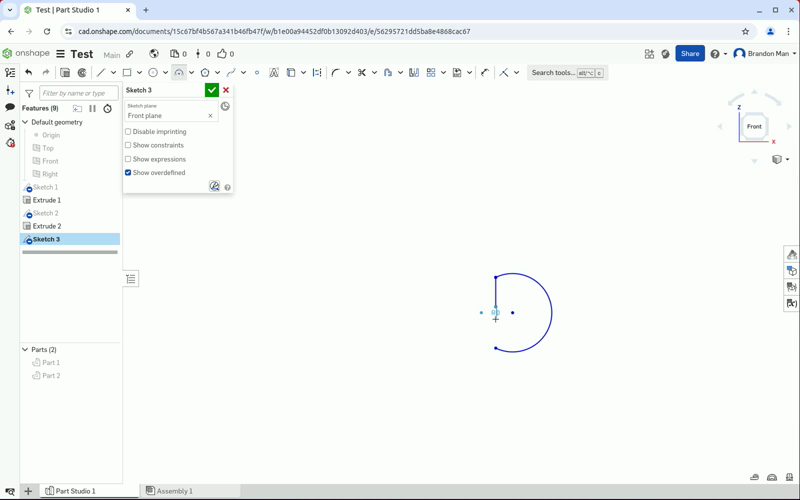
scroll(-6)
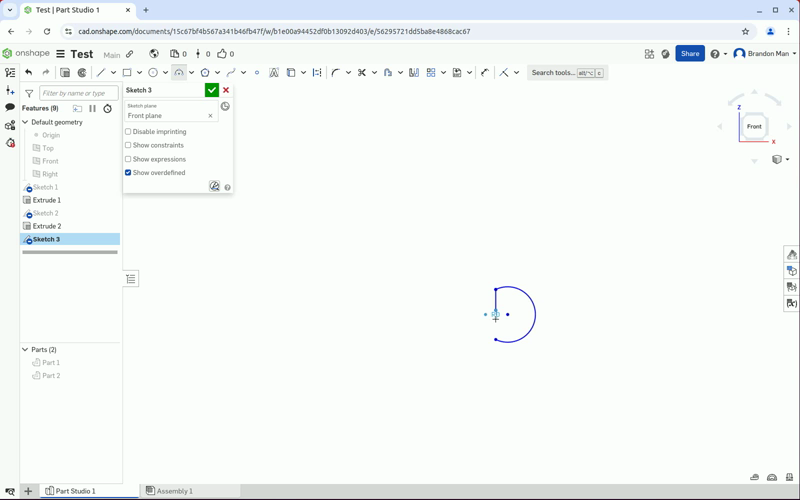
scroll(-6)
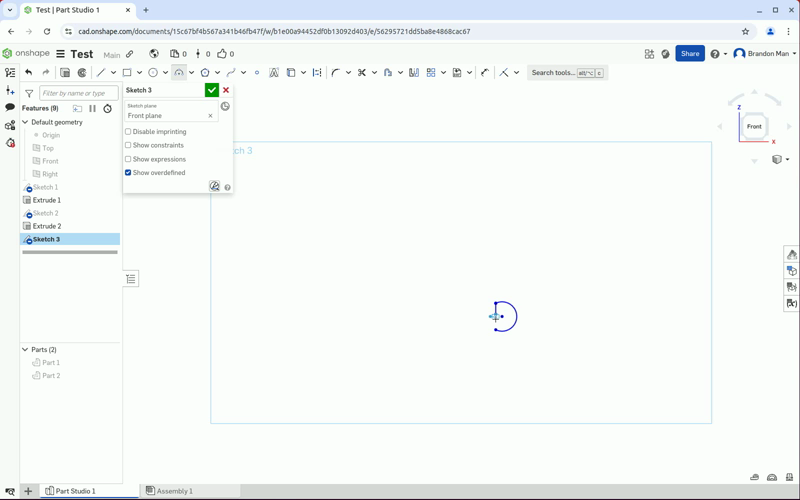
mouse_move(508, 316)
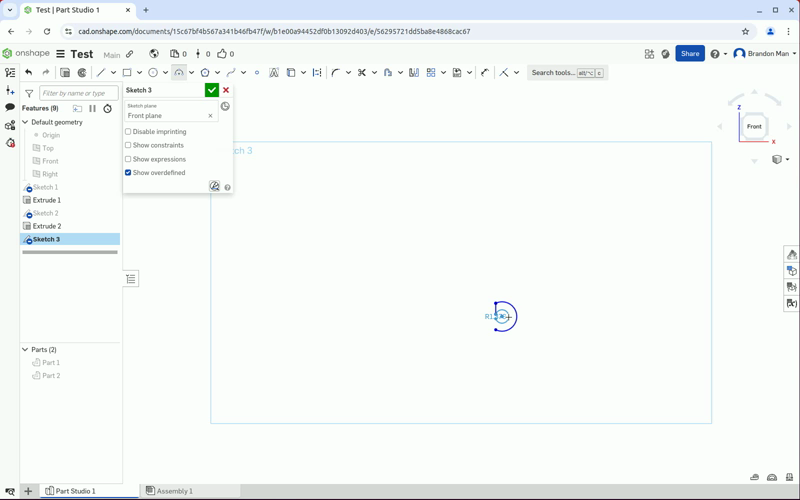
scroll(6)
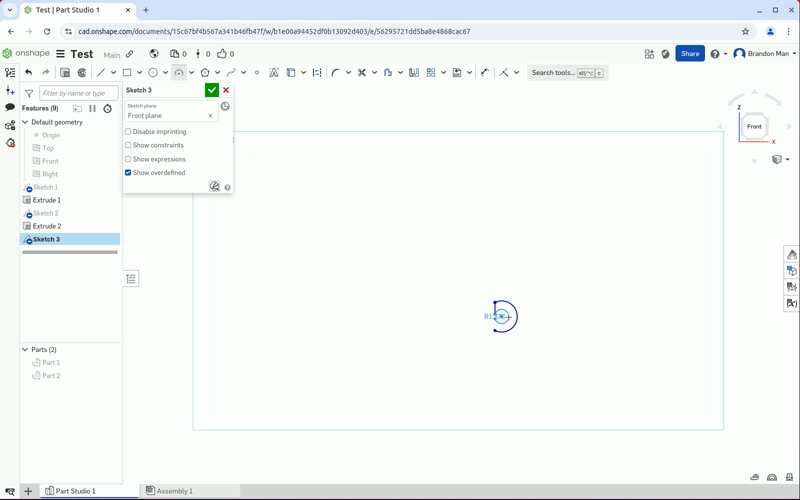
scroll(6)
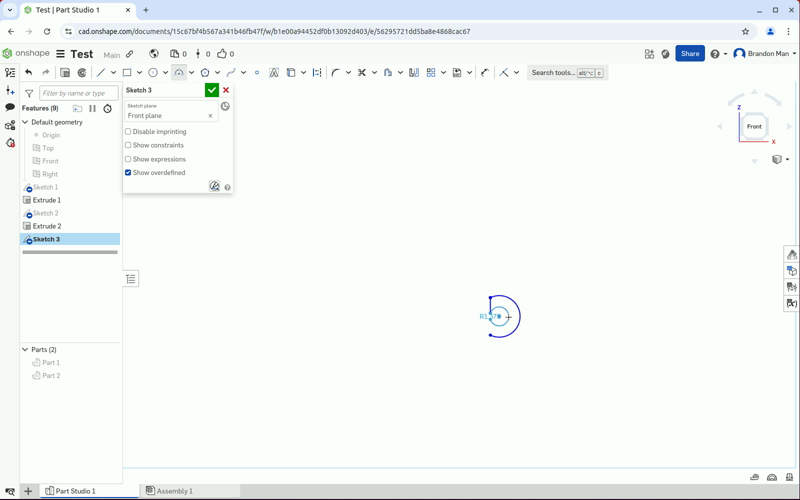
scroll(6)
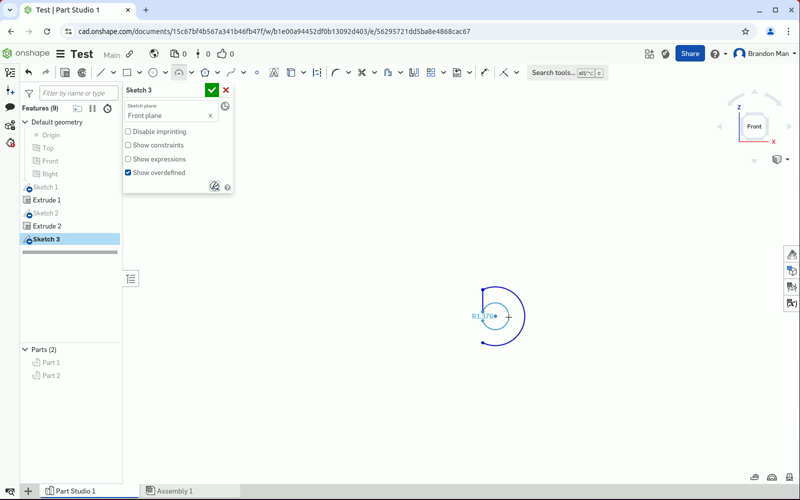
scroll(6)
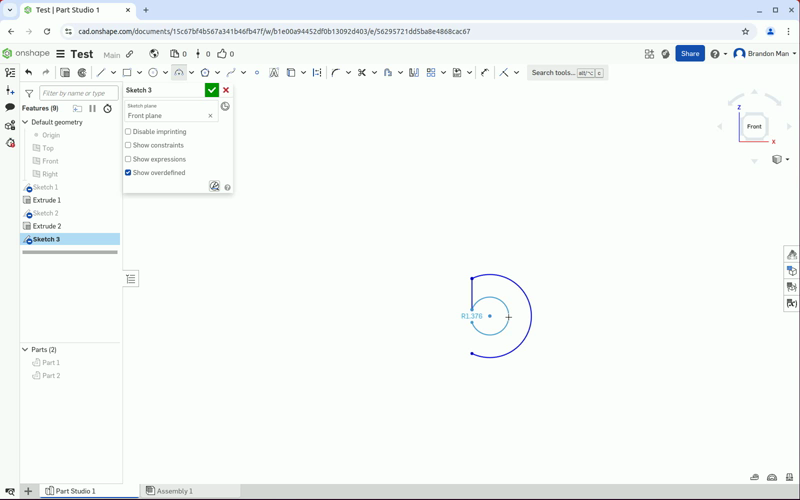
scroll(6)
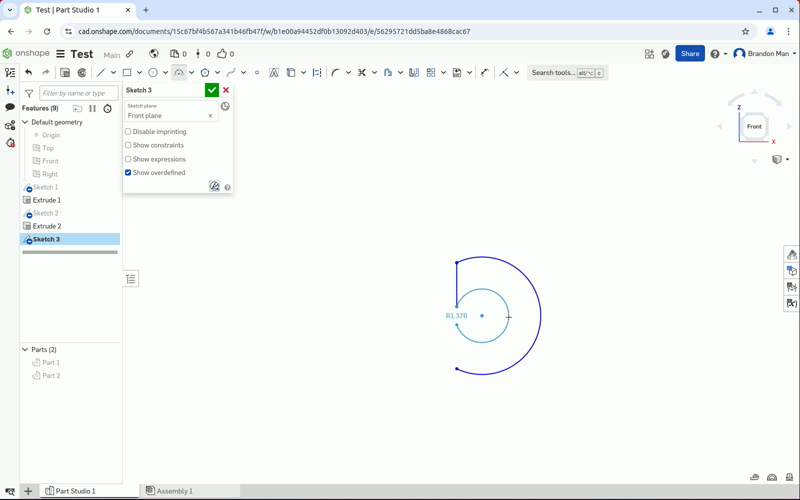
scroll(6)
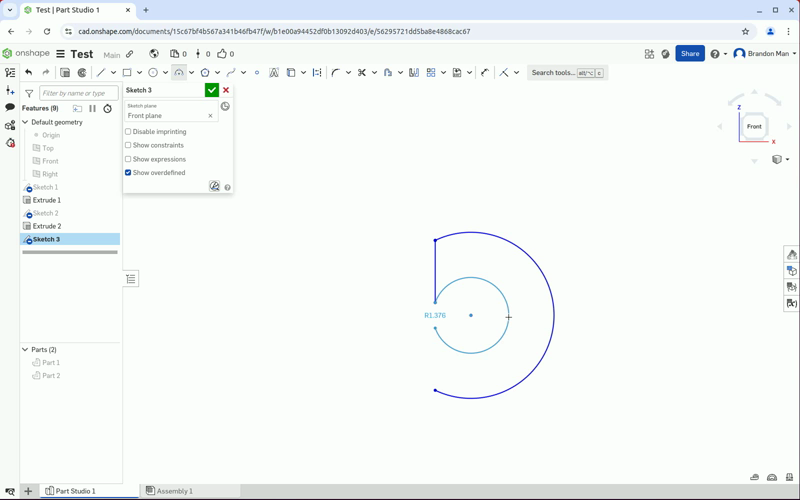
scroll(6)
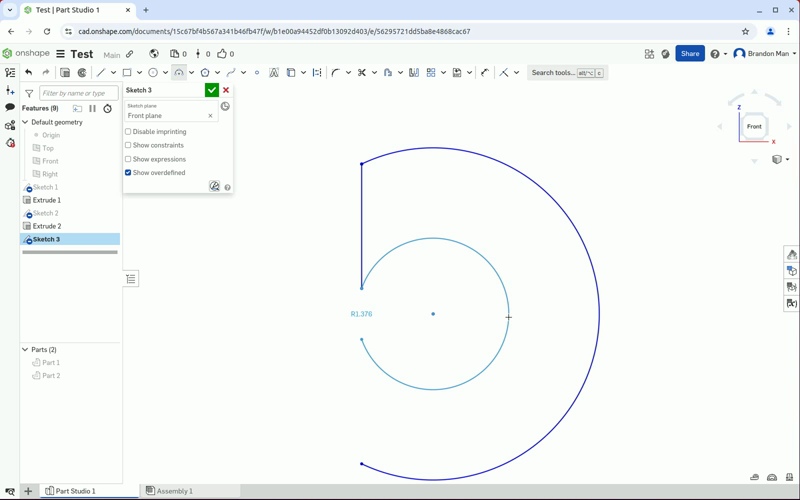
click(508, 316)
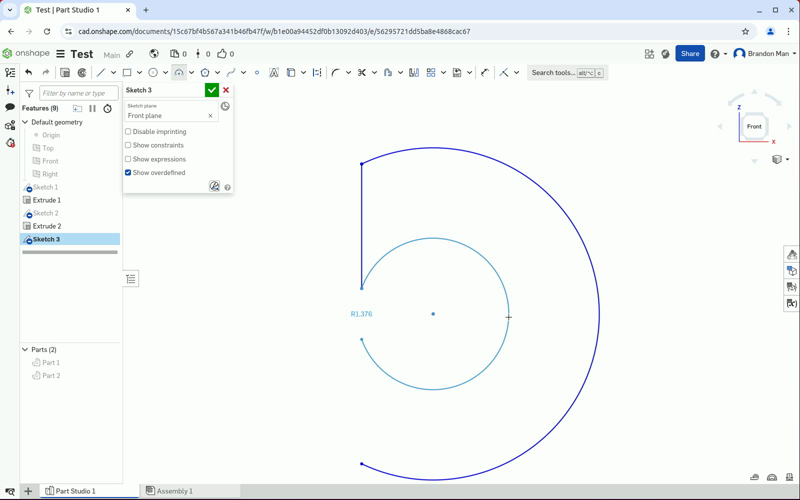
scroll(-6)
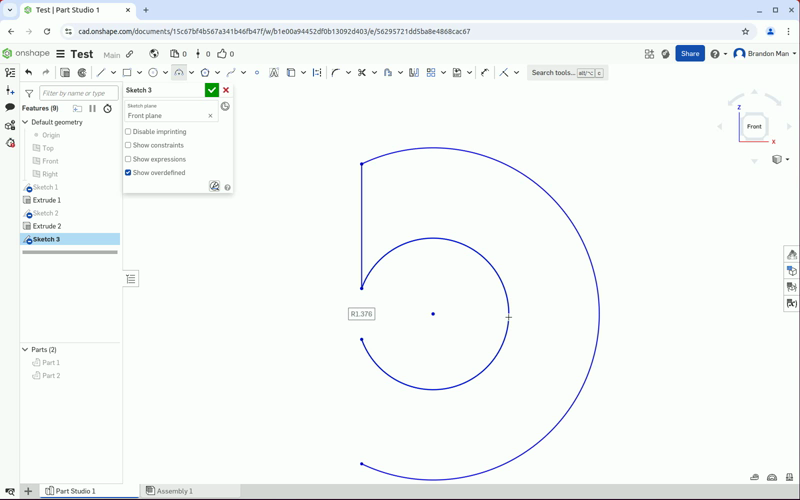
scroll(-6)
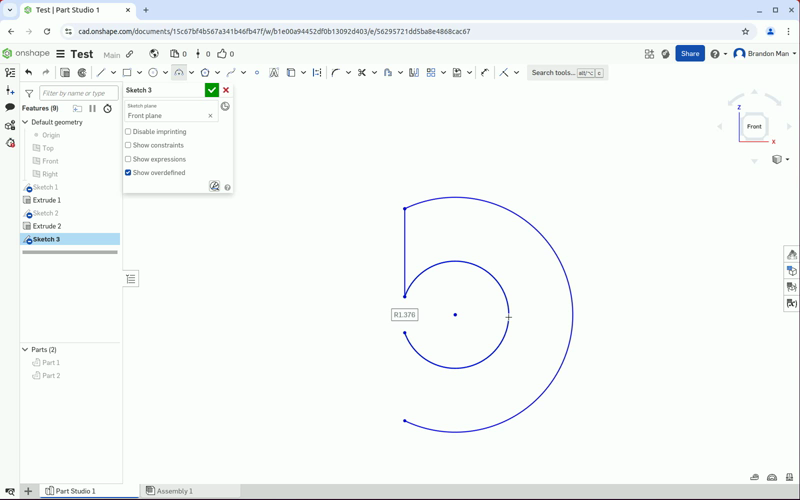
scroll(-6)
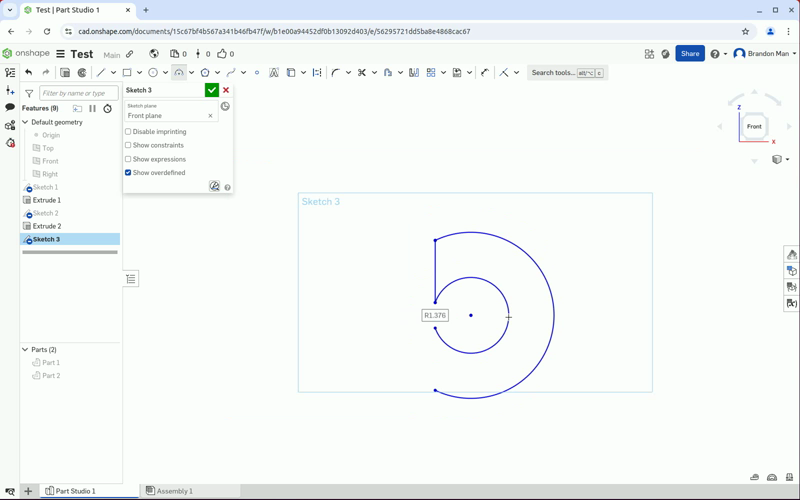
scroll(-6)
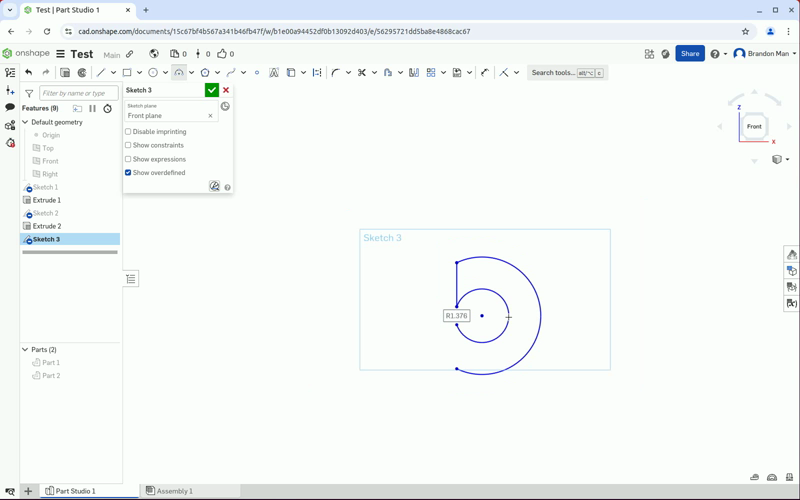
scroll(-6)
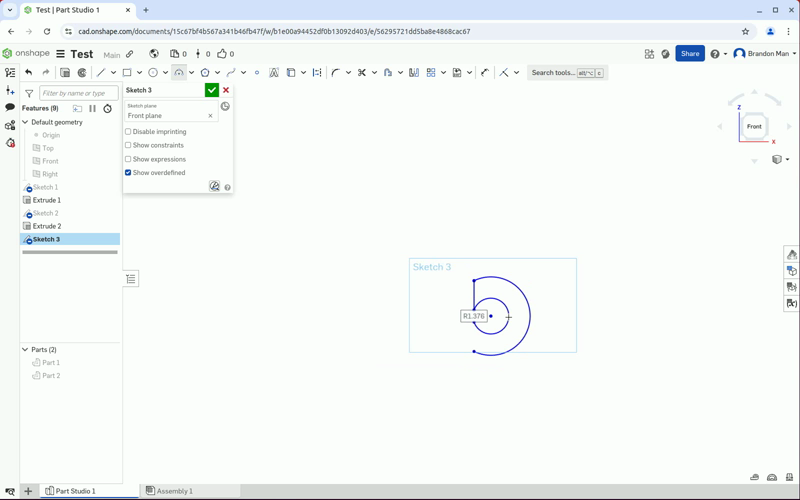
scroll(-6)
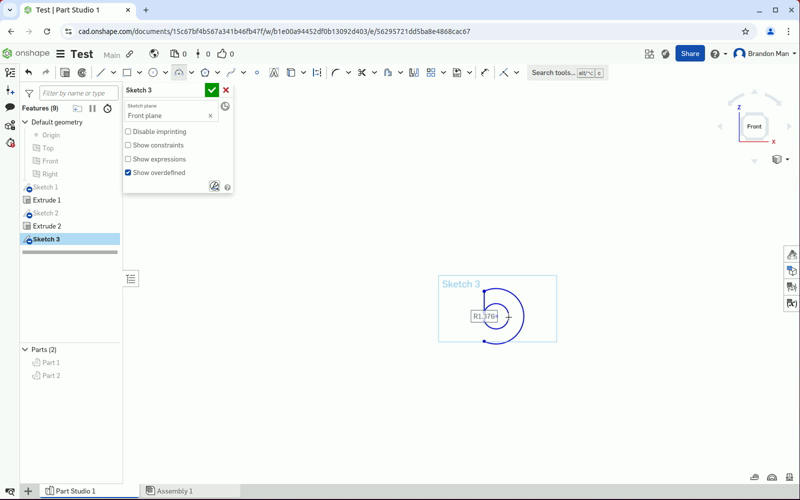
scroll(-6)
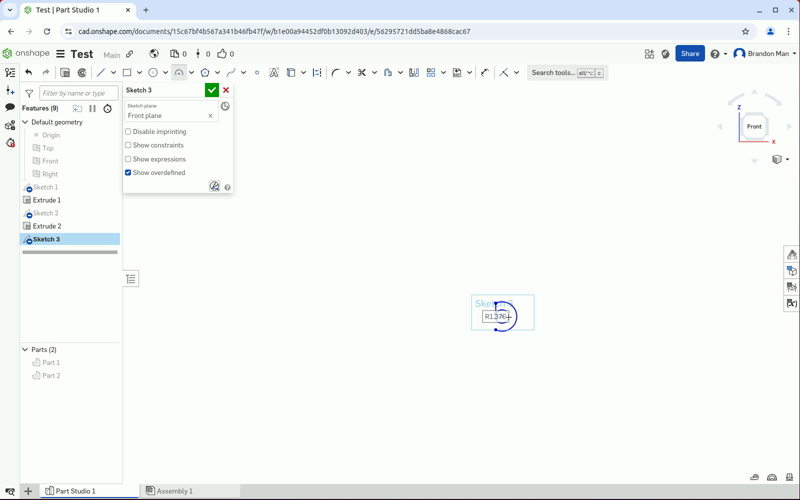
key_up(shift)
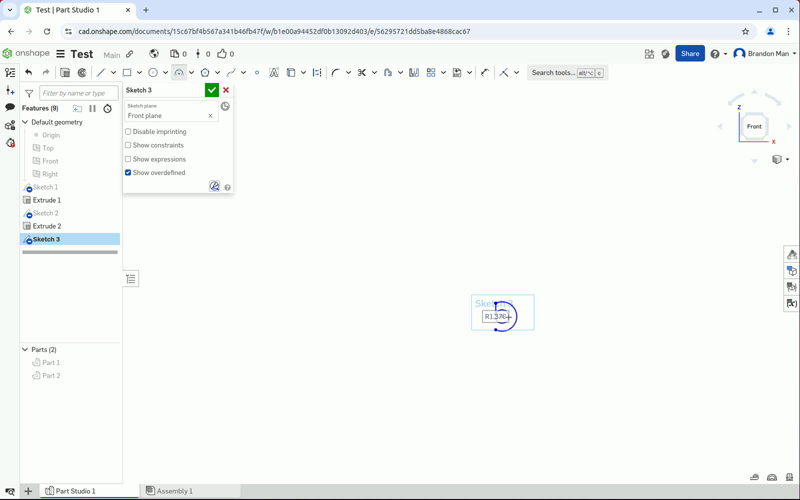
key(esc)
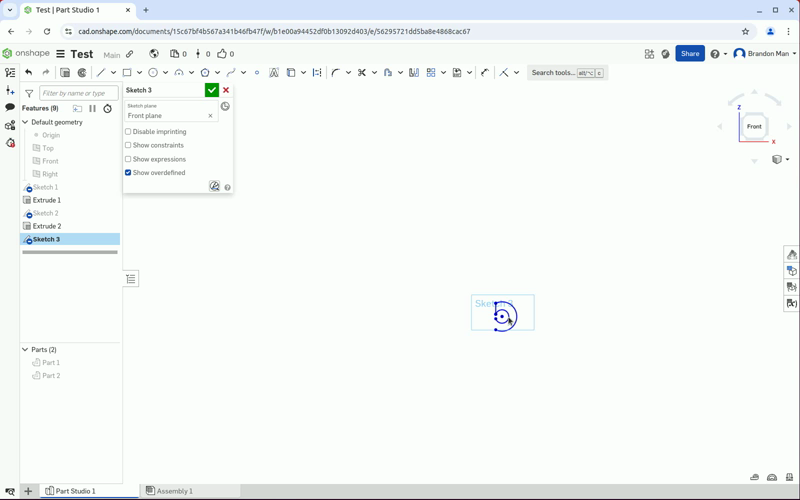
key(l)
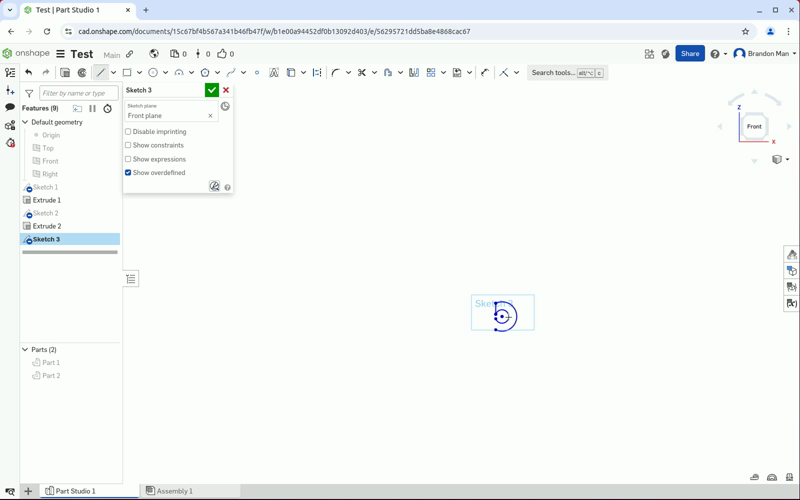
mouse_move(495, 318)
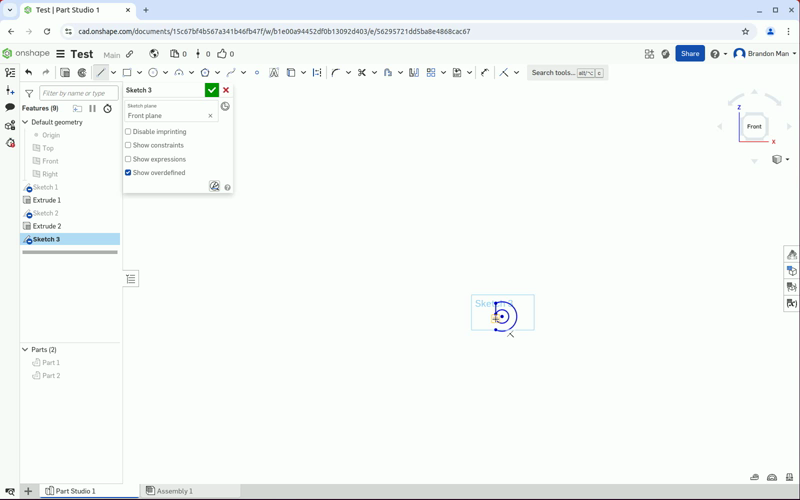
click(495, 318)
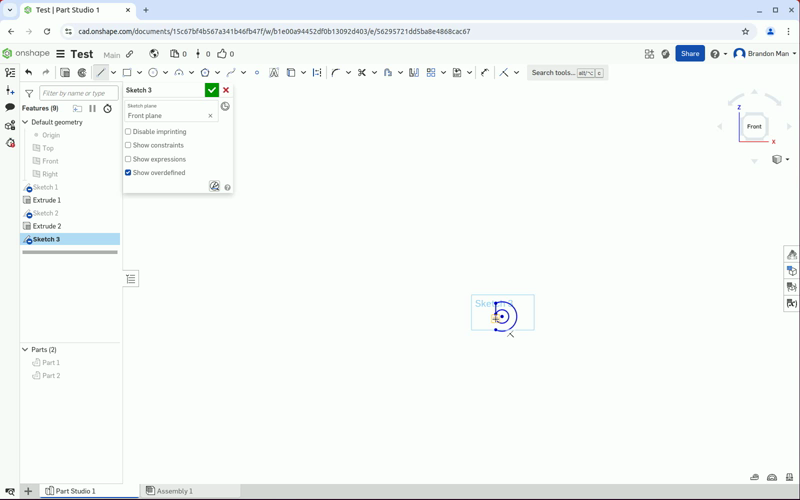
mouse_move(525, 318)
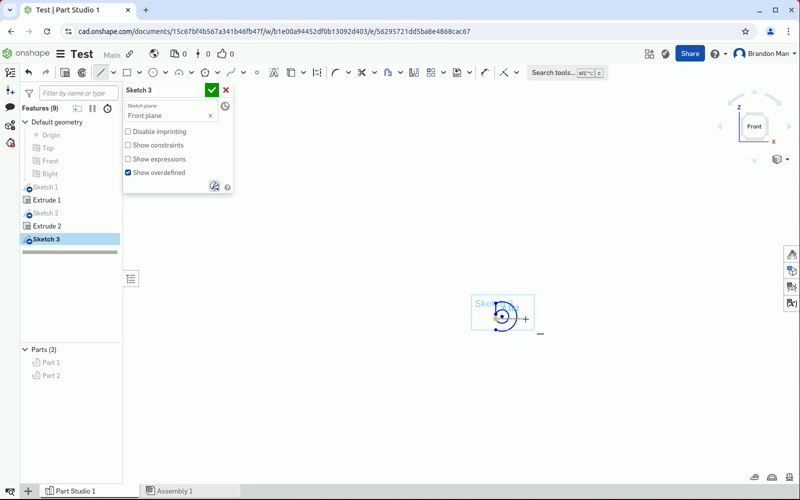
key_down(shift)
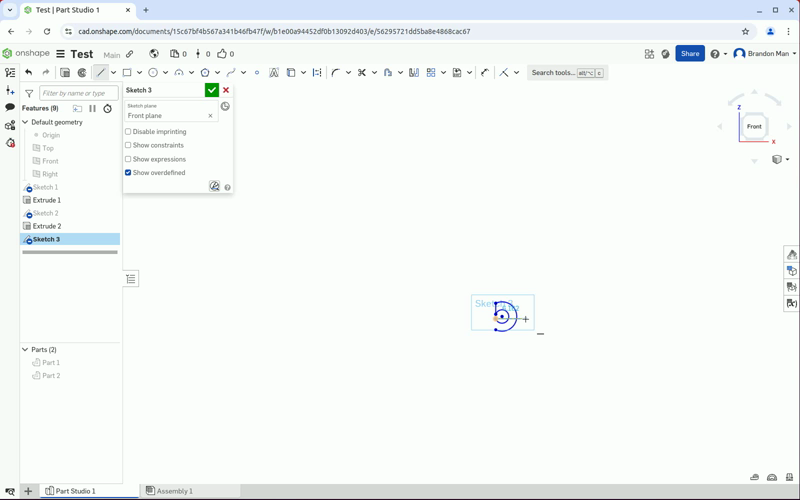
mouse_move(495, 329)
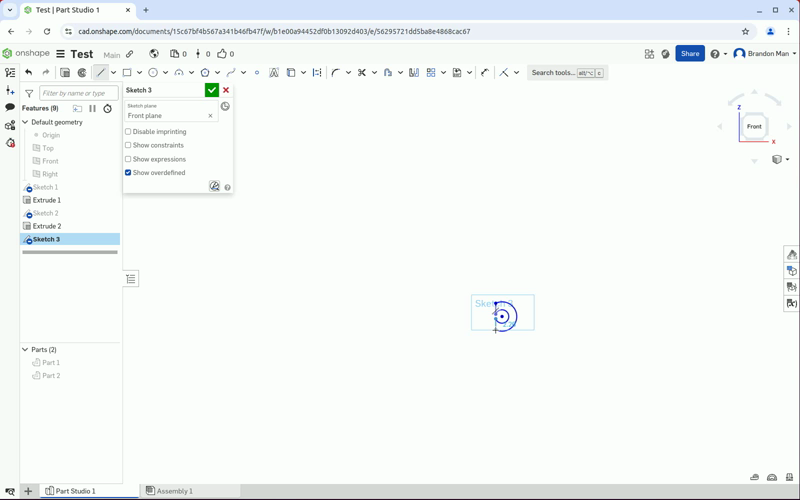
key_up(shift)
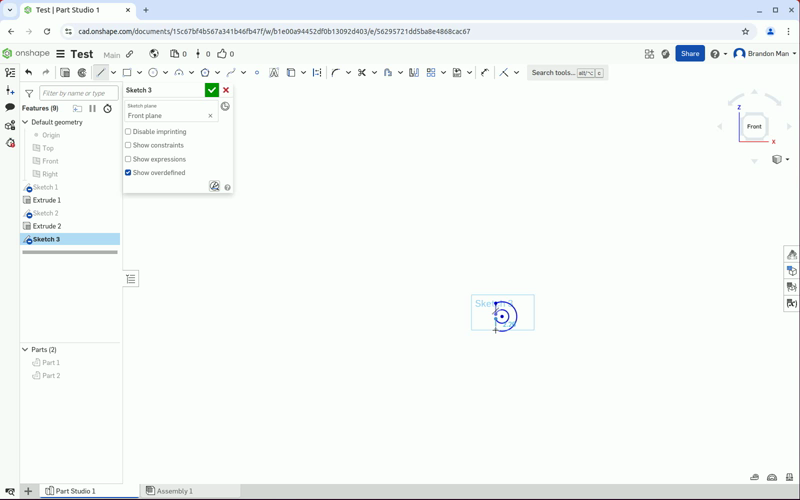
click(495, 329)
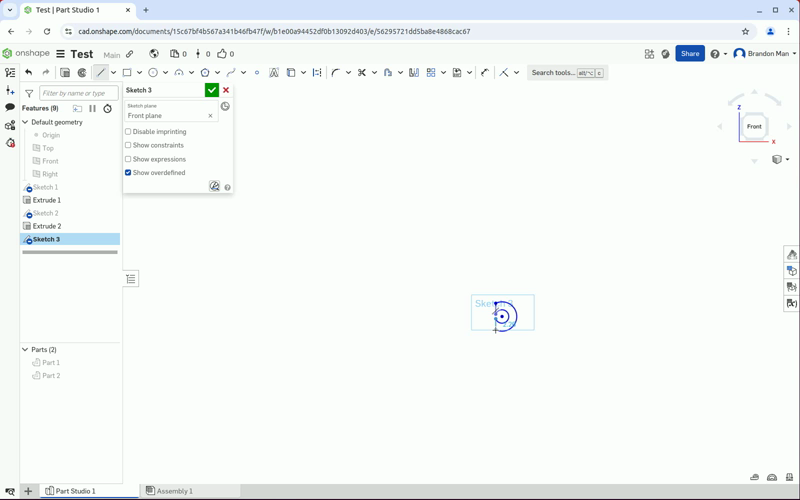
key(esc)
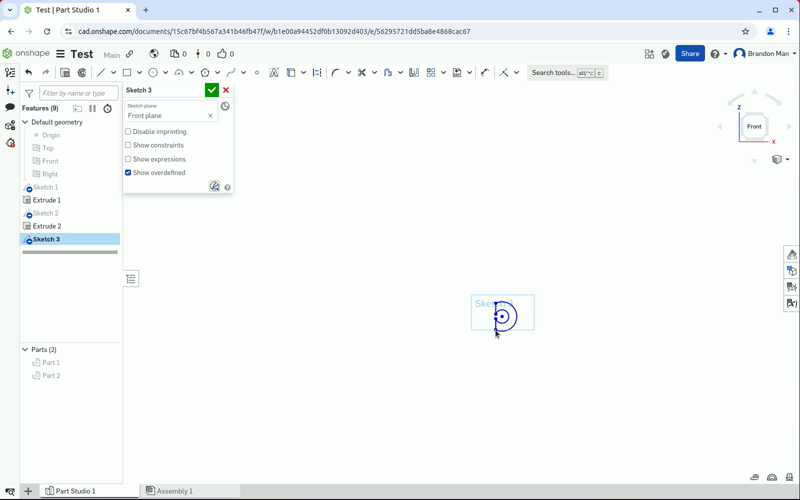
mouse_move(514, 319)
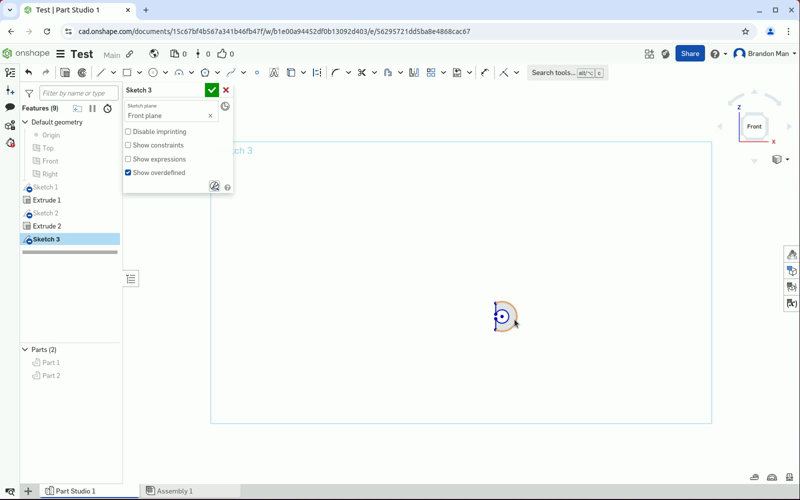
scroll(6)
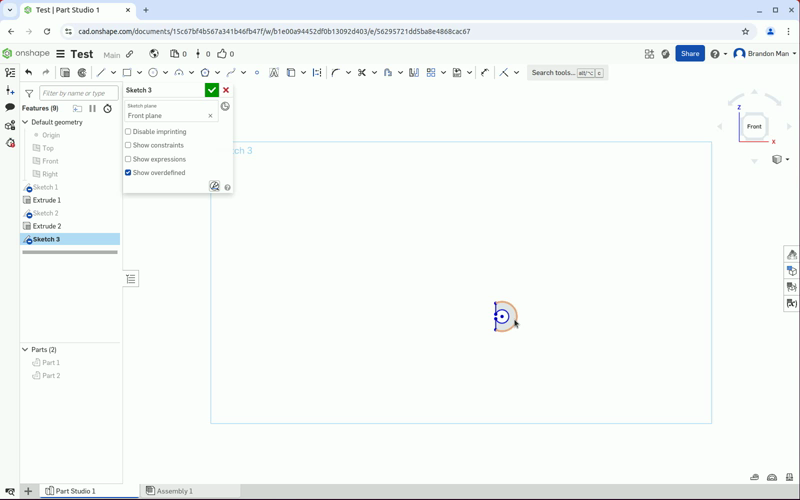
scroll(6)
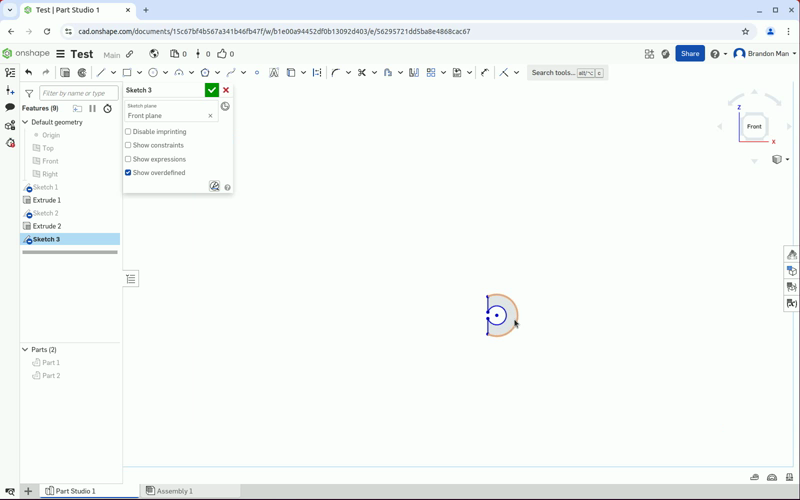
scroll(6)
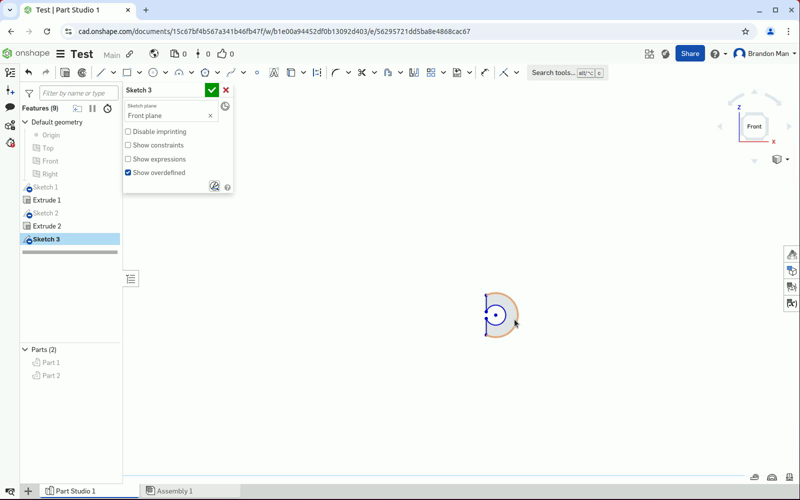
scroll(6)
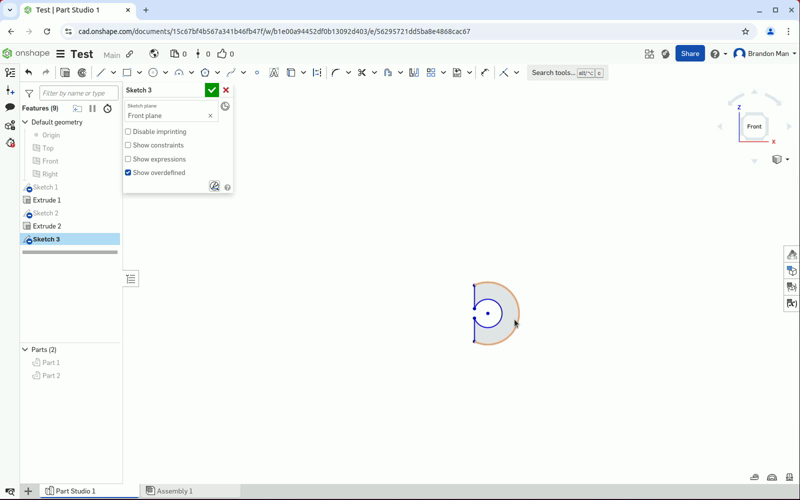
scroll(6)
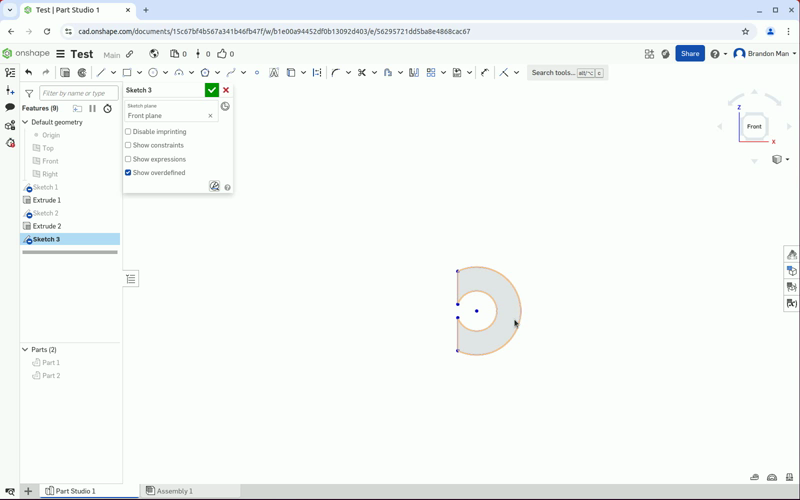
scroll(6)
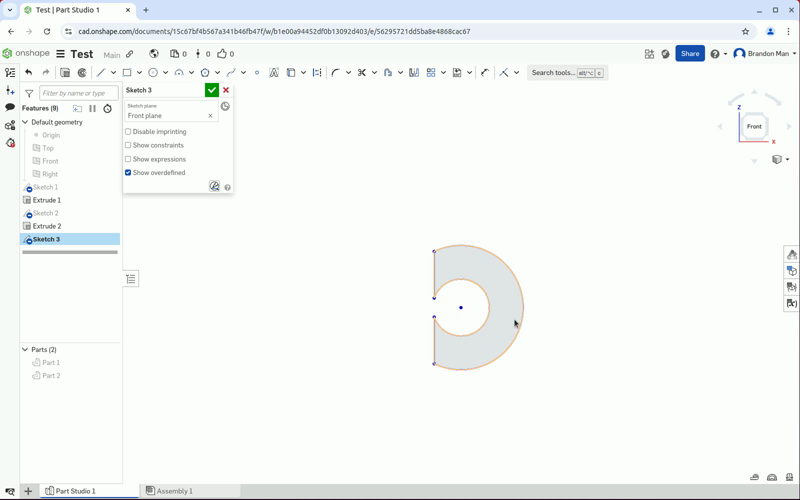
scroll(6)
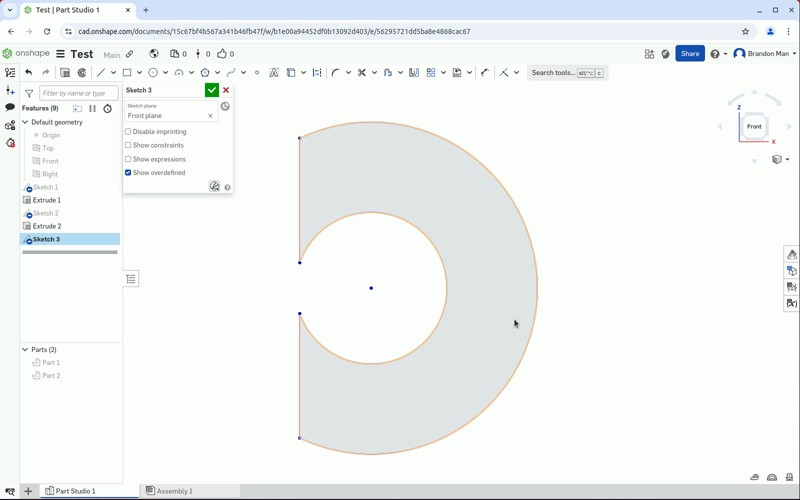
click(514, 319)
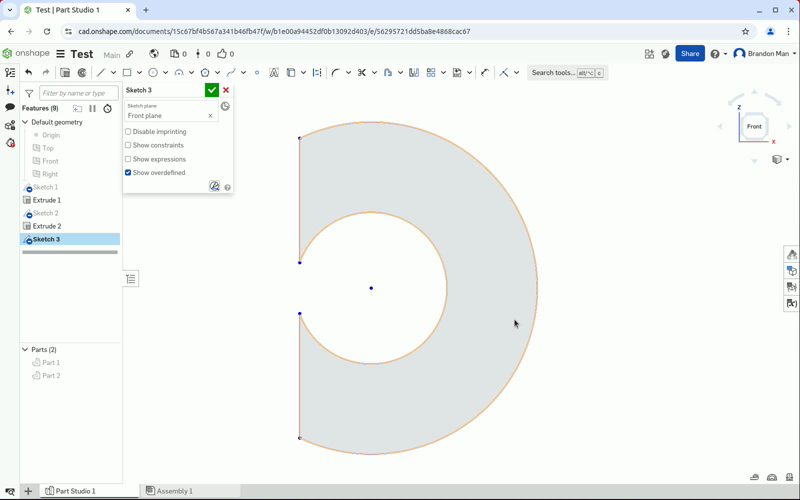
scroll(-6)
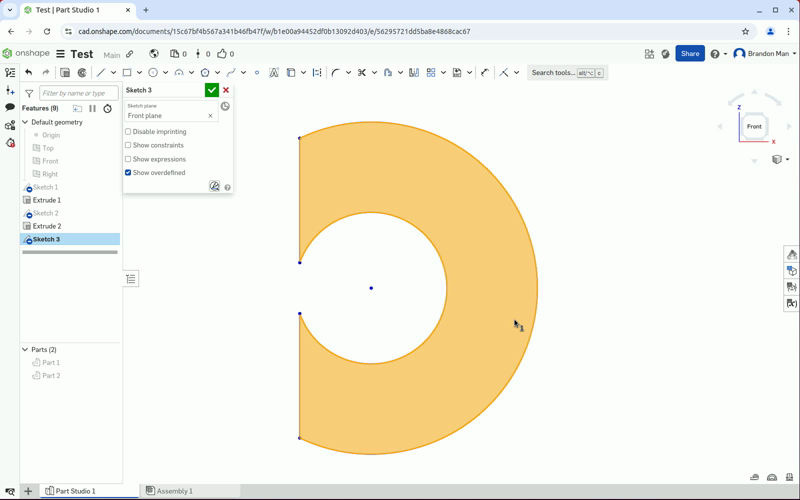
scroll(-6)
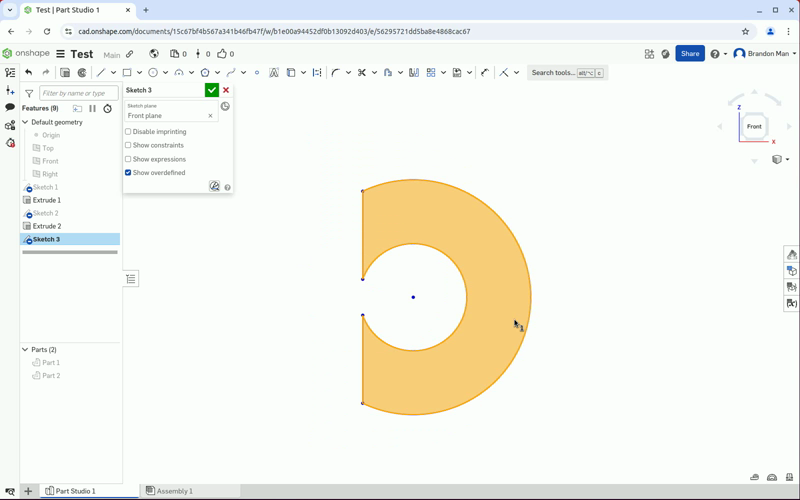
scroll(-6)
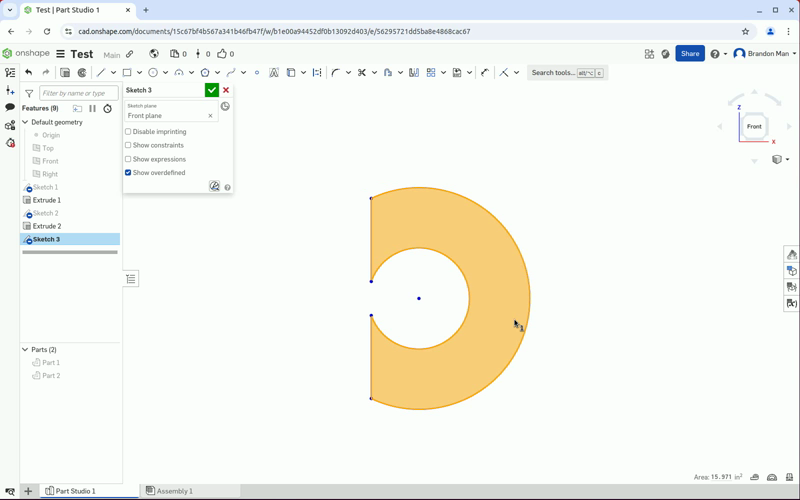
scroll(-6)
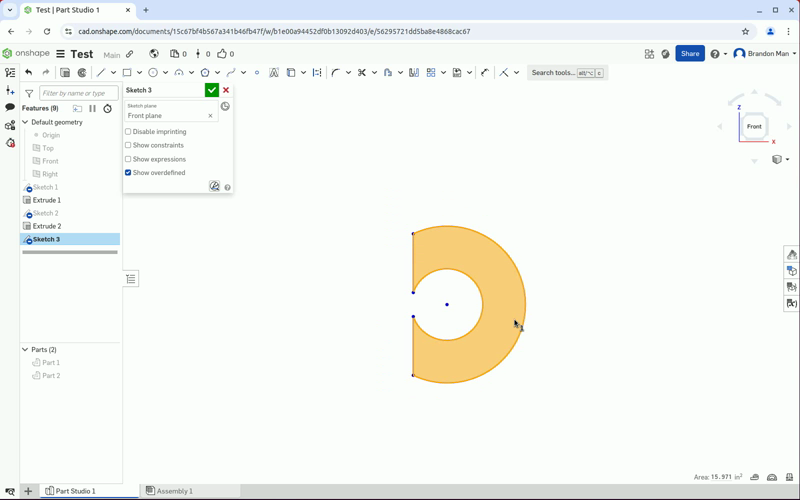
scroll(-6)
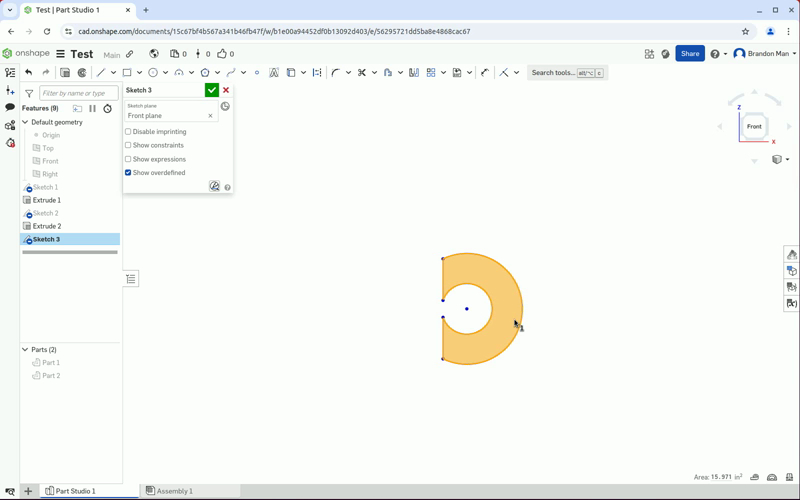
scroll(-6)
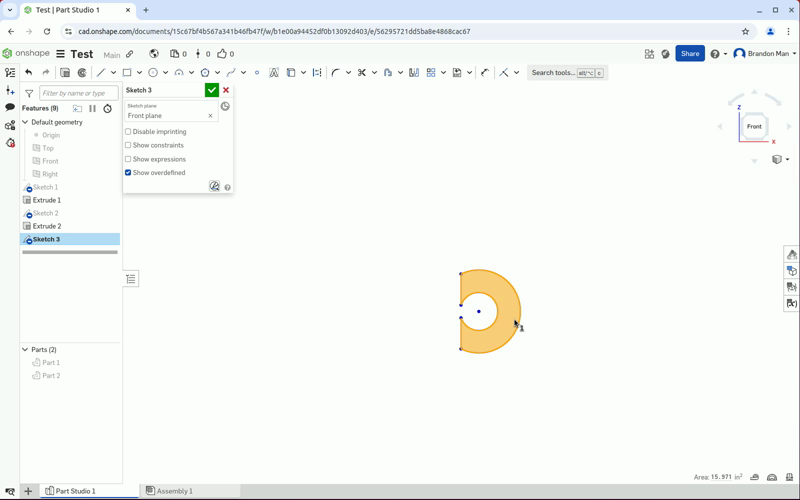
scroll(-6)
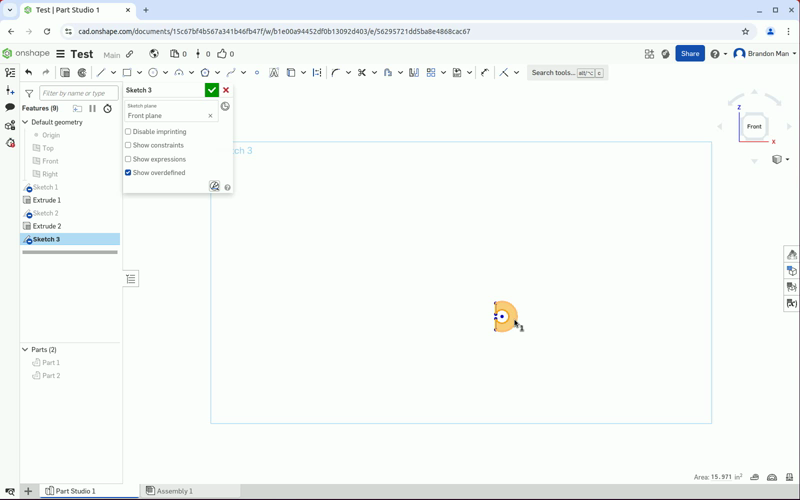
mouse_move(73, 352)
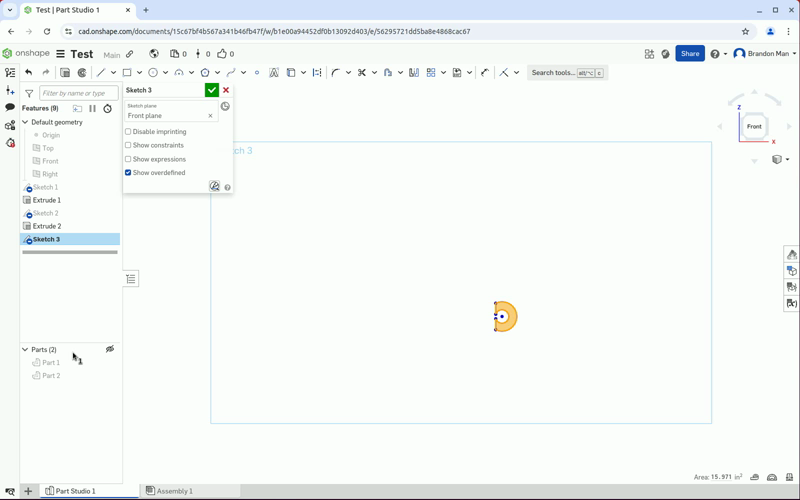
key(shift+y)
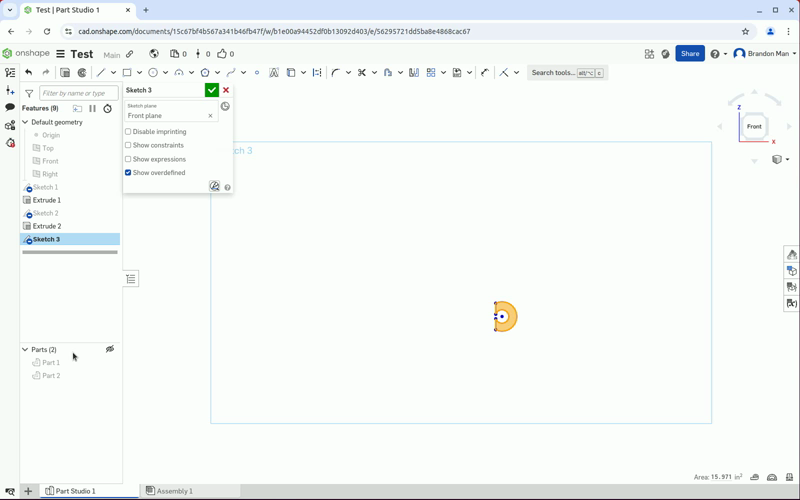
key(shift+e)
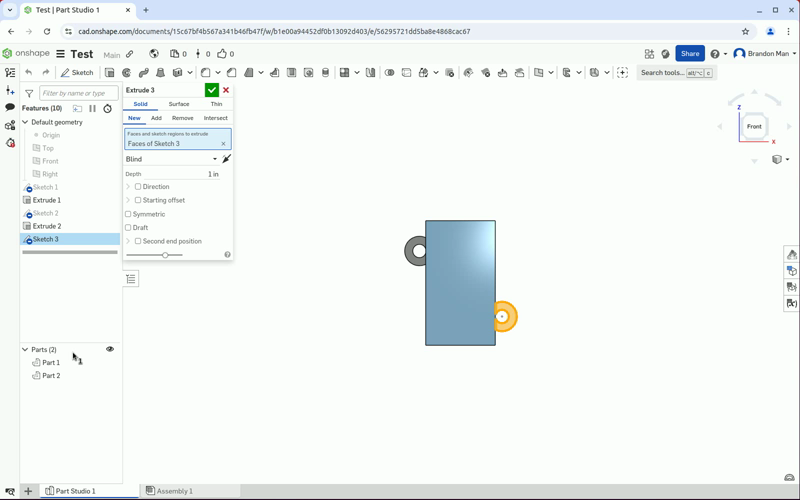
mouse_move(143, 106)
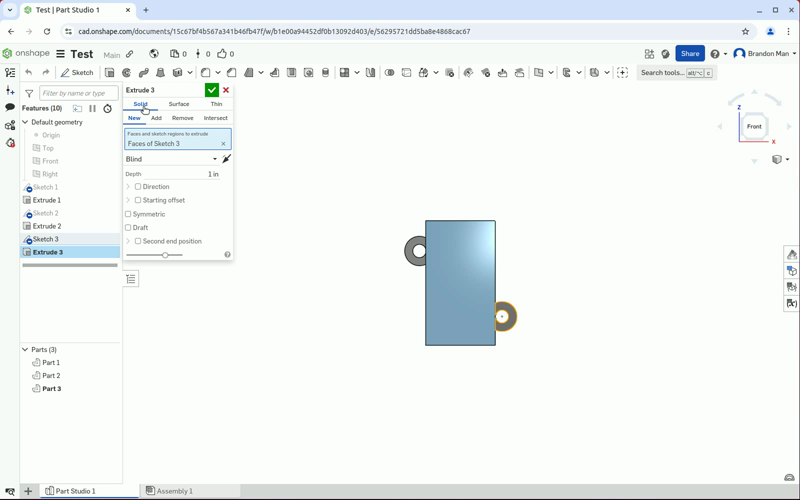
click(143, 106)
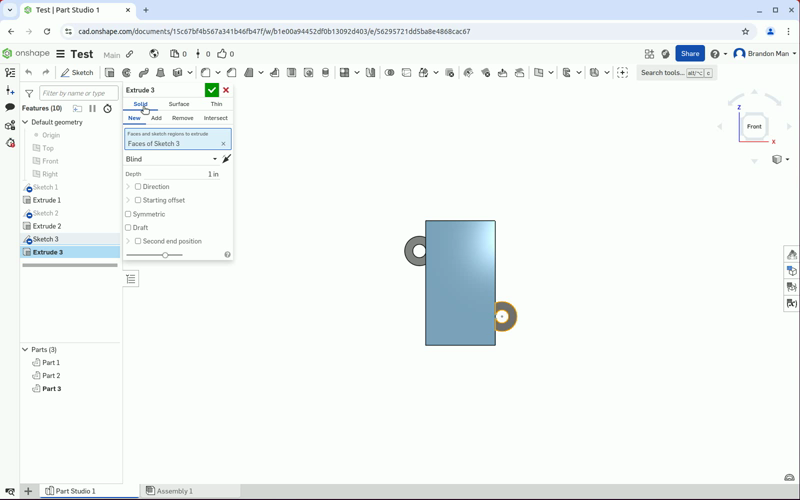
mouse_move(137, 120)
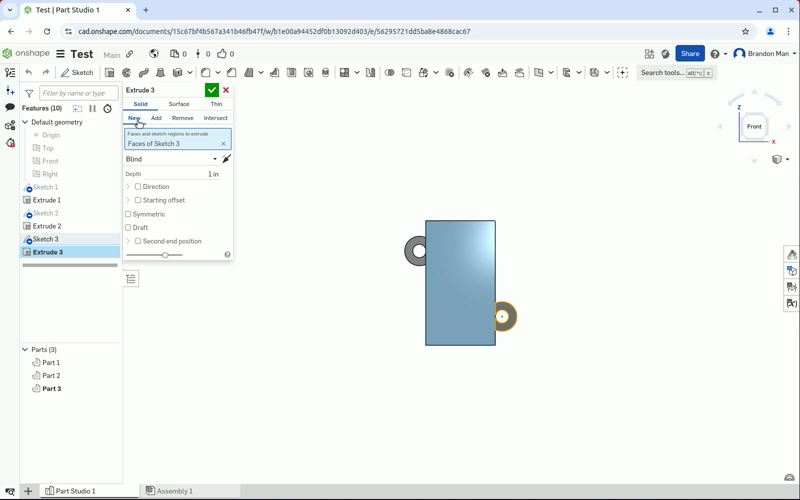
click(137, 120)
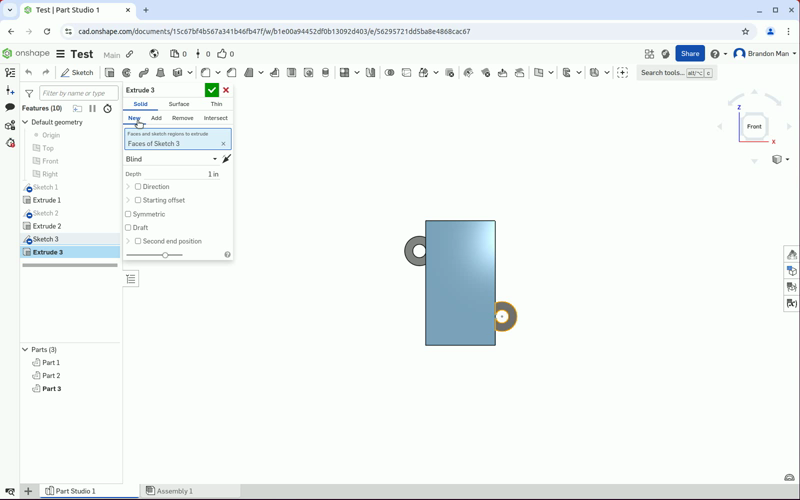
key(tab, 4)
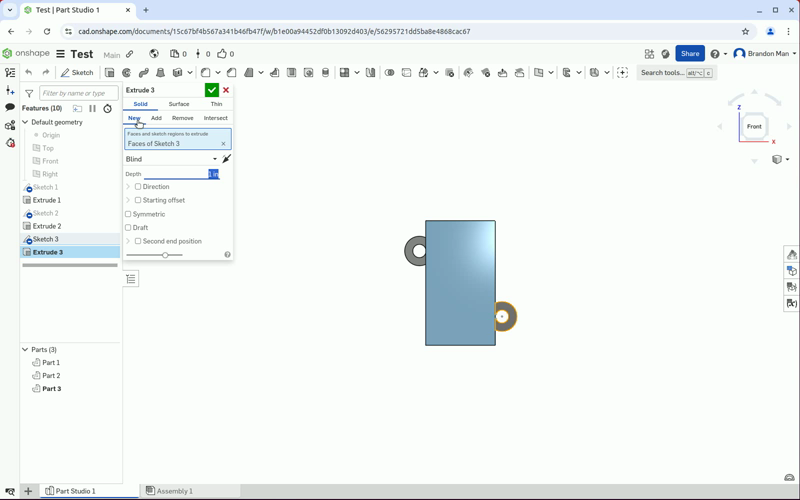
text(2.407)
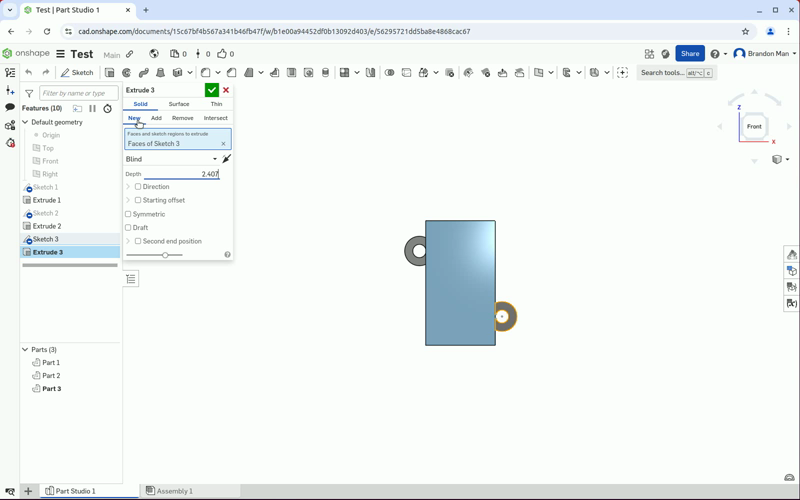
key(enter)
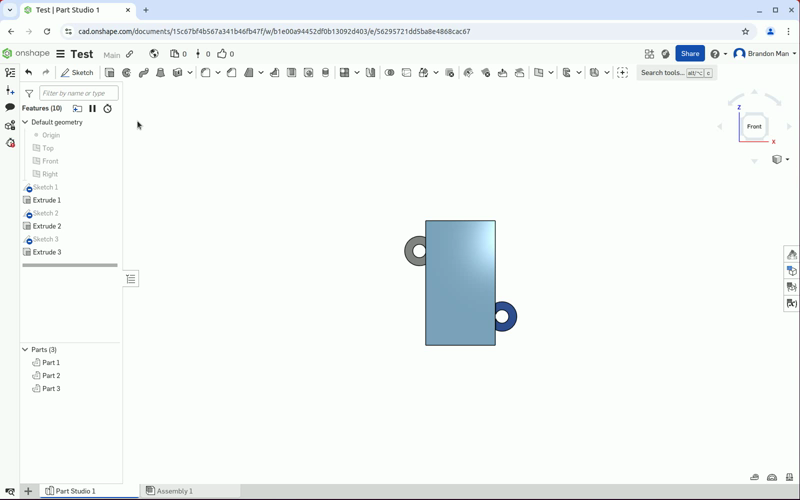
key(shift+h)
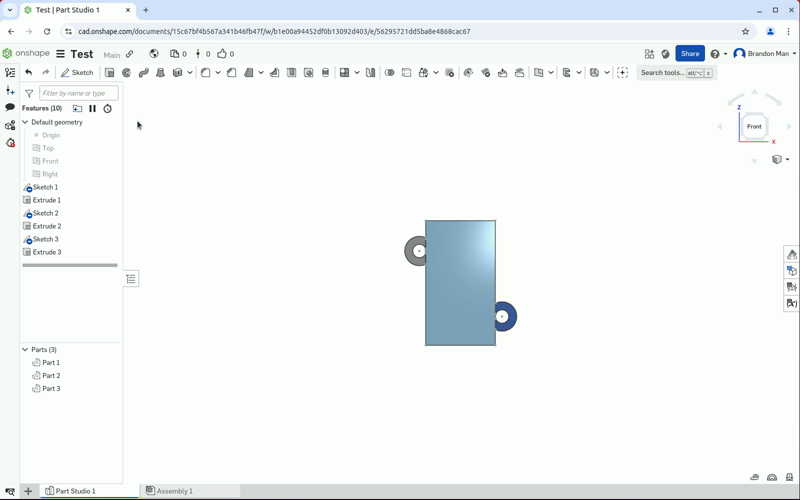
key(shift+h)
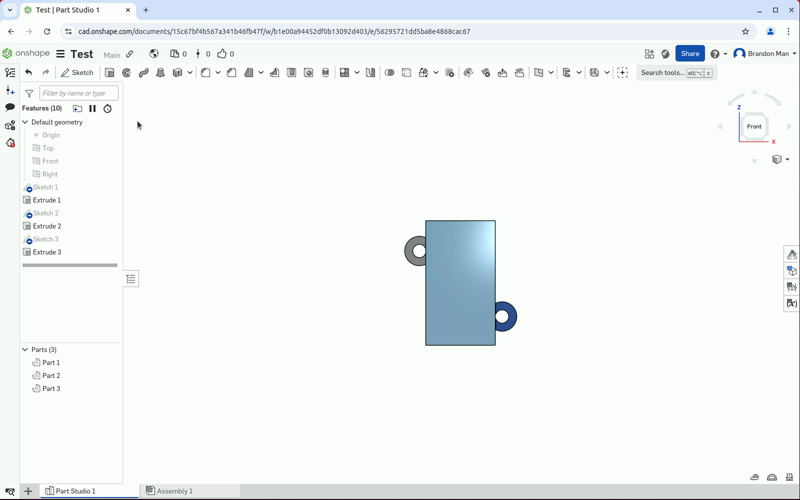
mouse_move(73, 189)
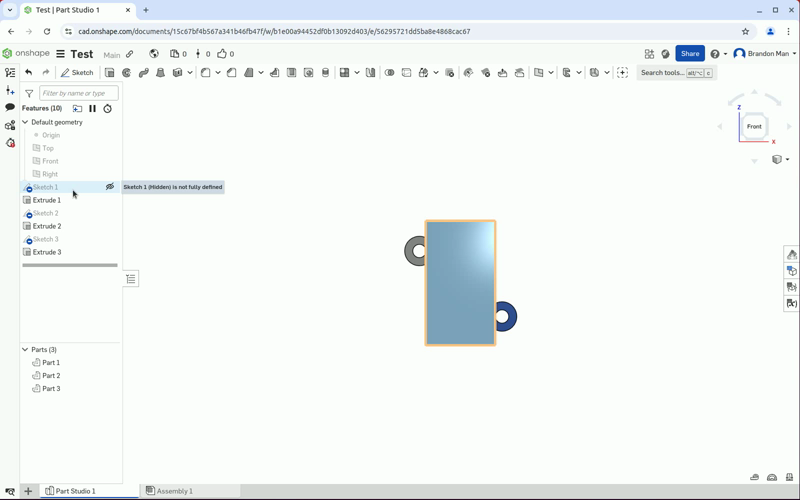
click(73, 189)
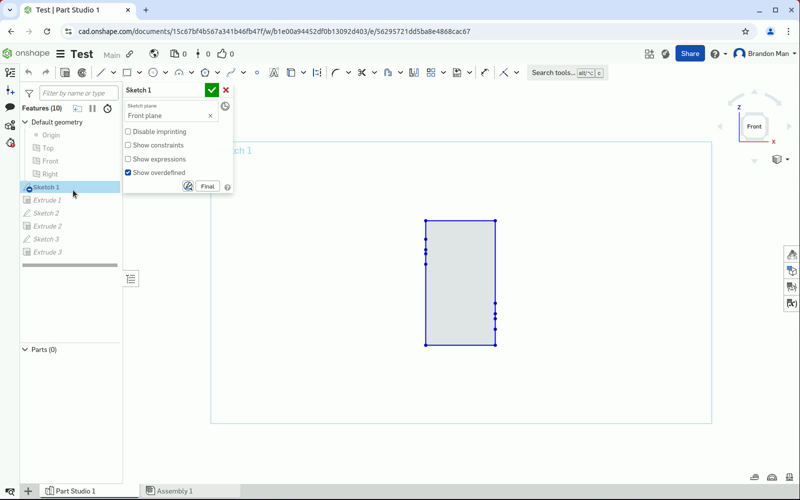
mouse_move(229, 92)
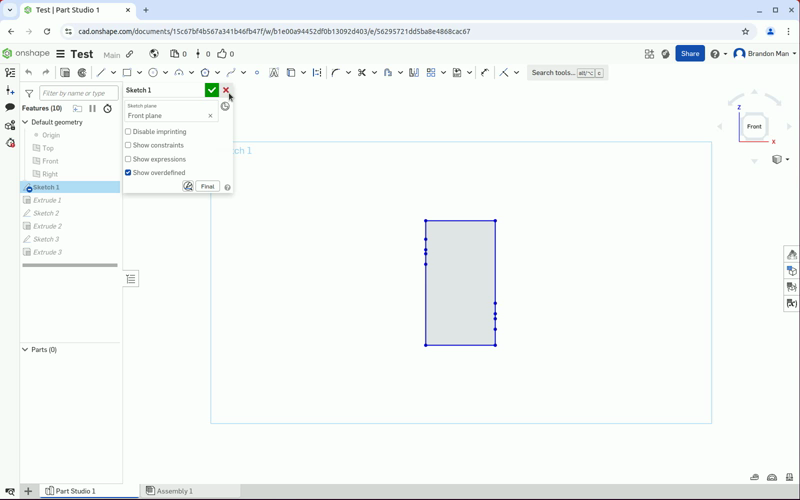
click(229, 92)
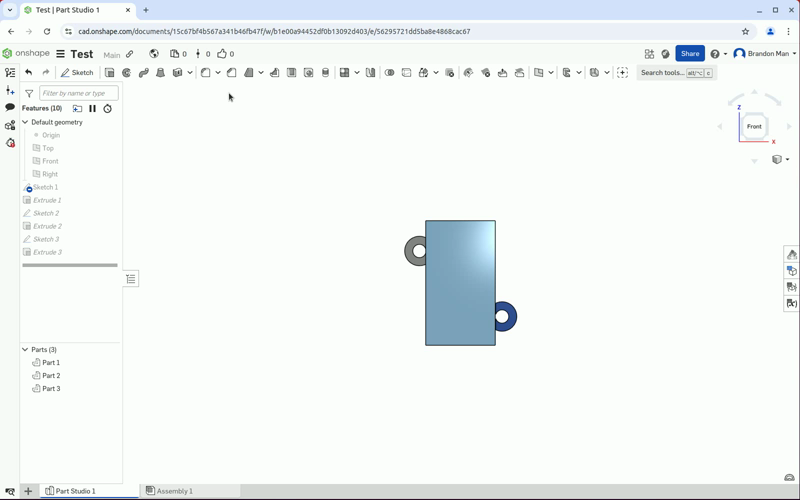
mouse_move(73, 352)
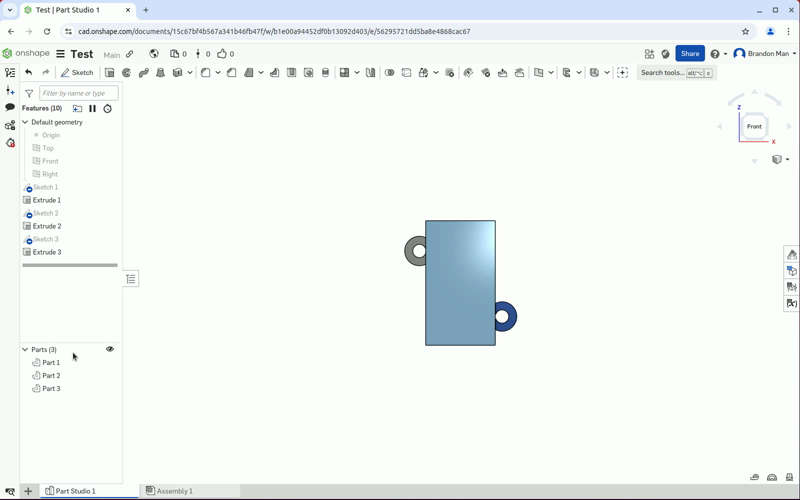
key(y)
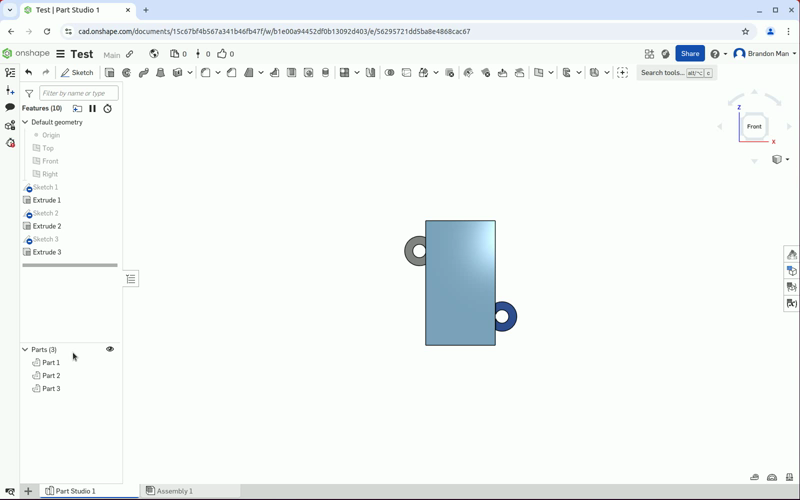
key(shift+p)
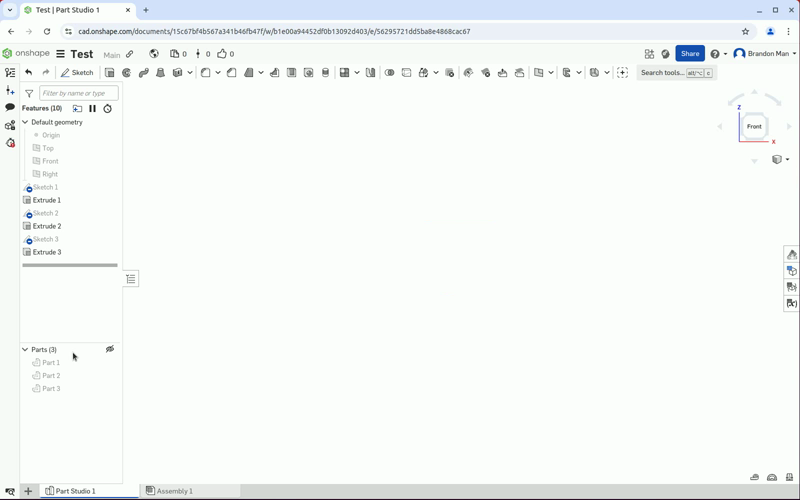
key(space)
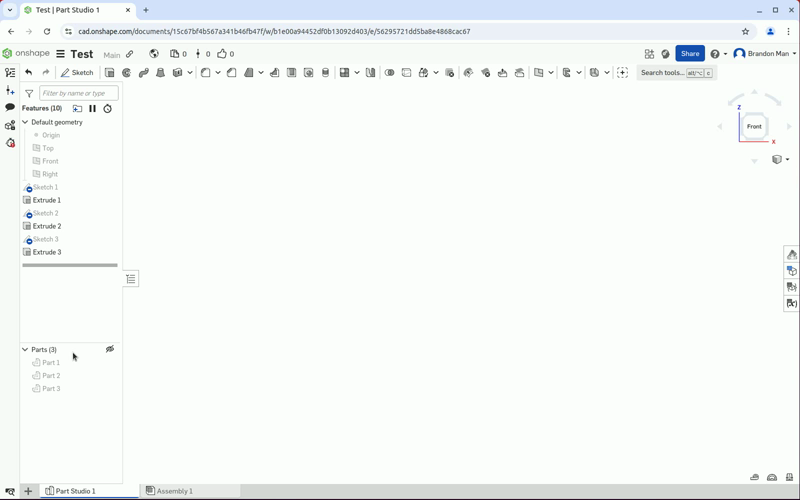
key_down(shift)
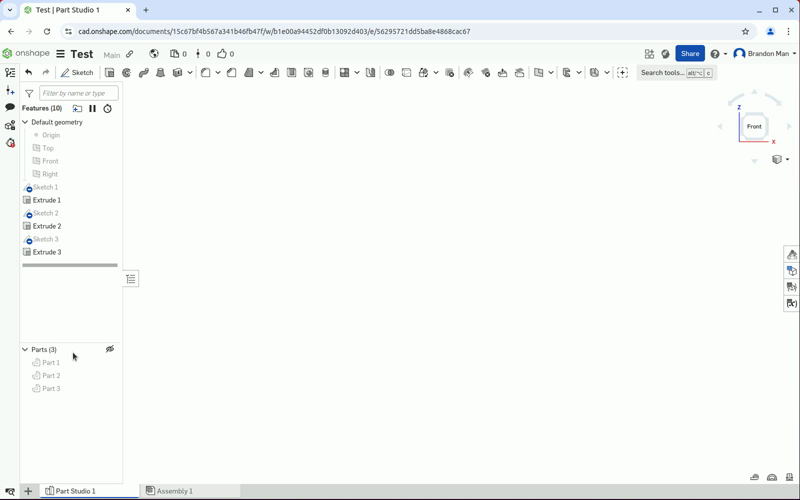
key(down)
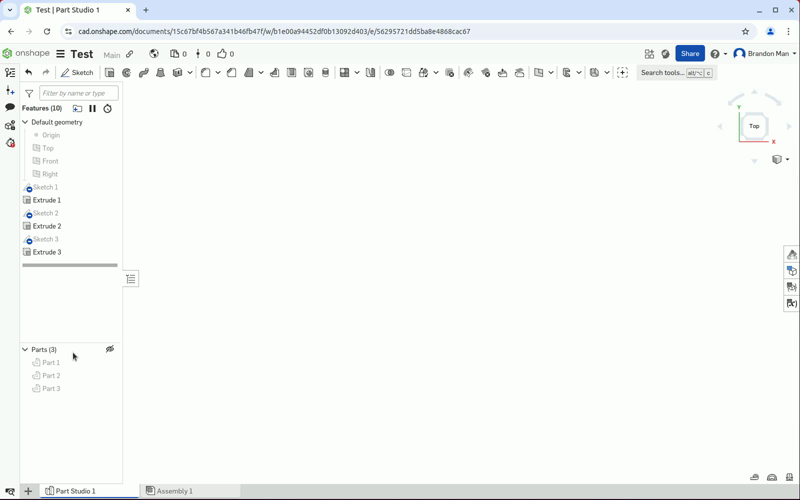
key_up(shift)
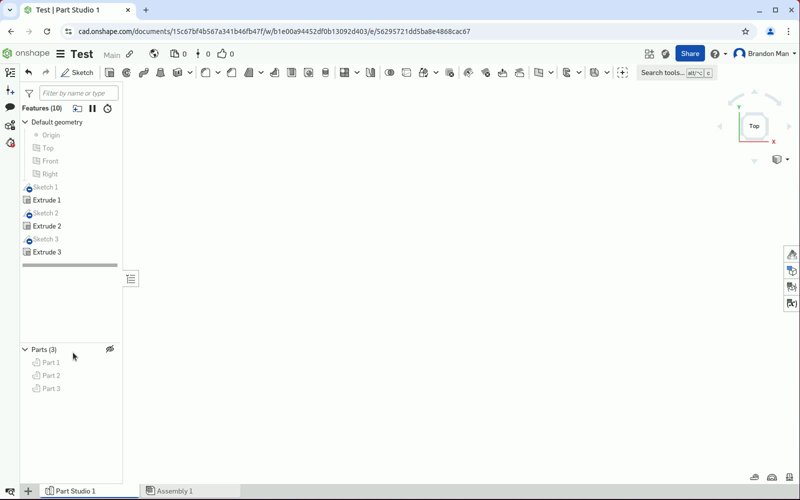
mouse_move(73, 352)
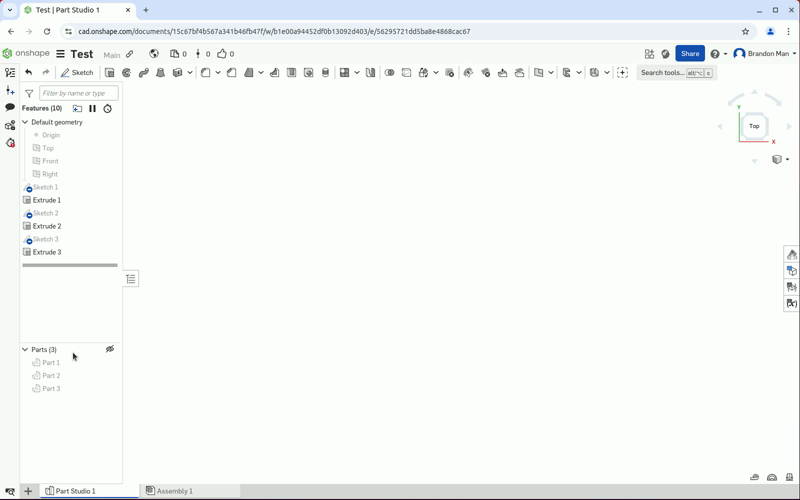
key(shift+y)
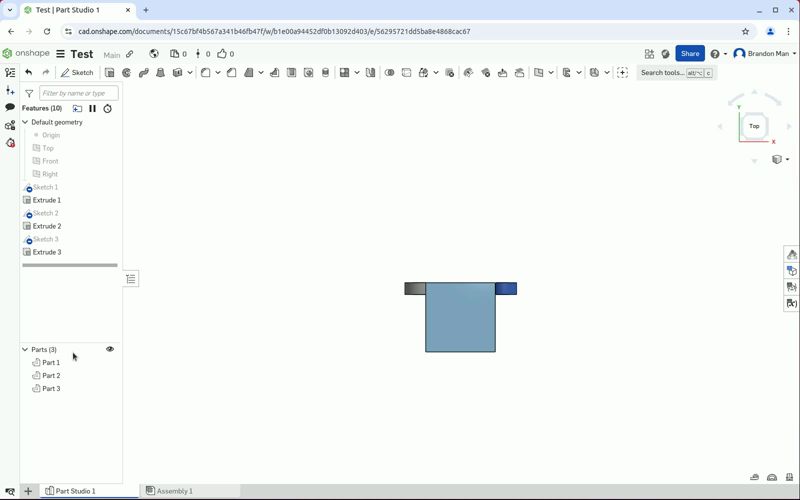
mouse_move(541, 75)
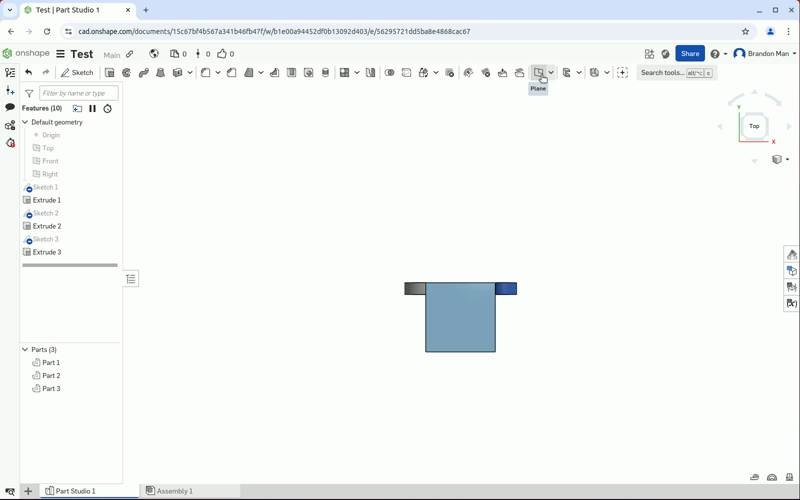
click(541, 75)
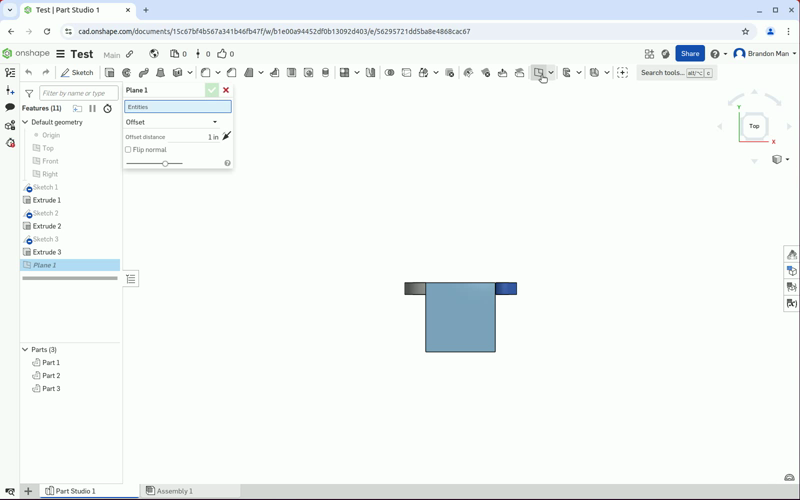
mouse_move(73, 150)
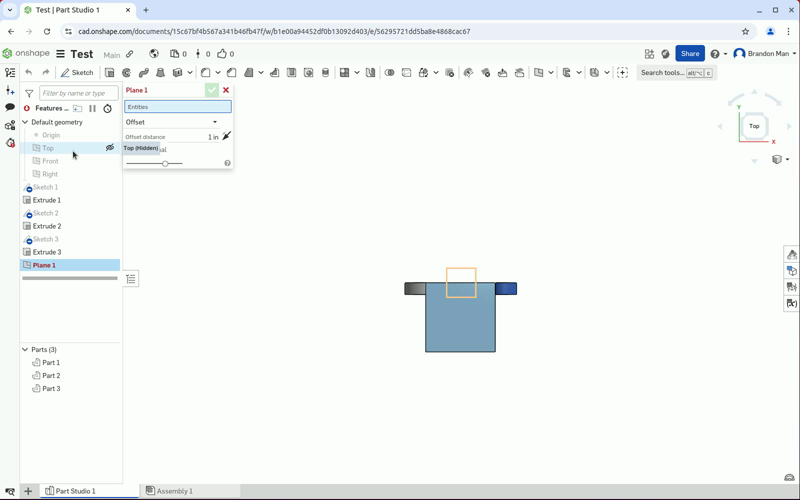
click(73, 150)
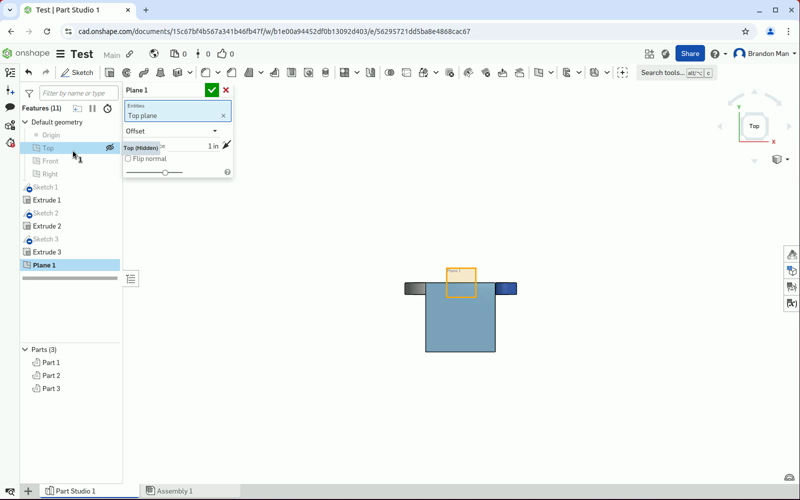
key(tab, 2)
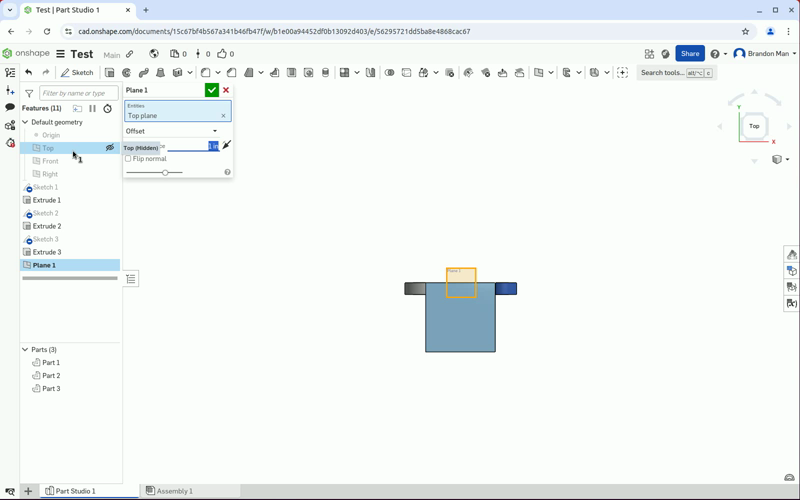
text(12.756)
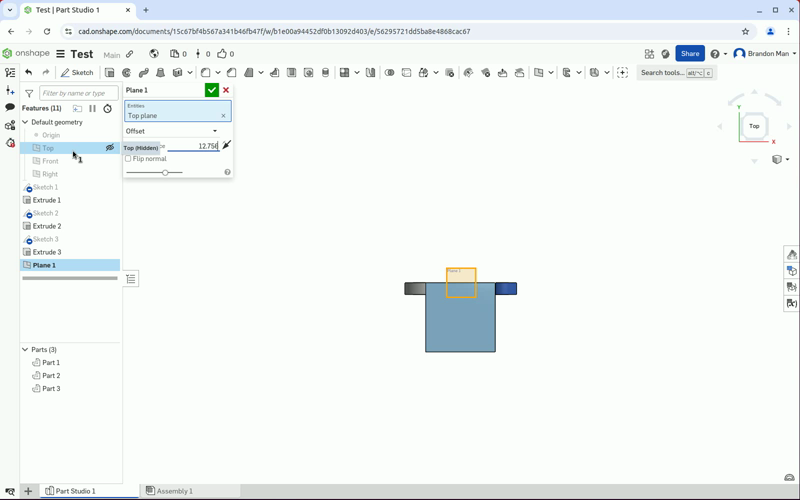
key(enter, 2)
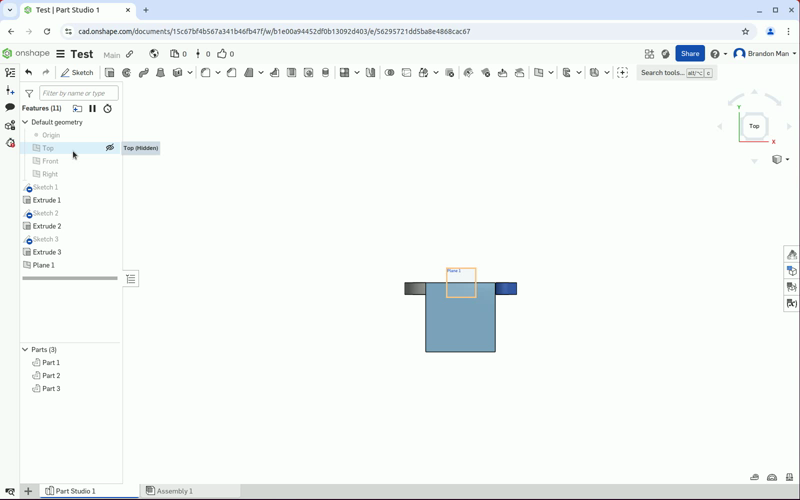
key(shift+s)
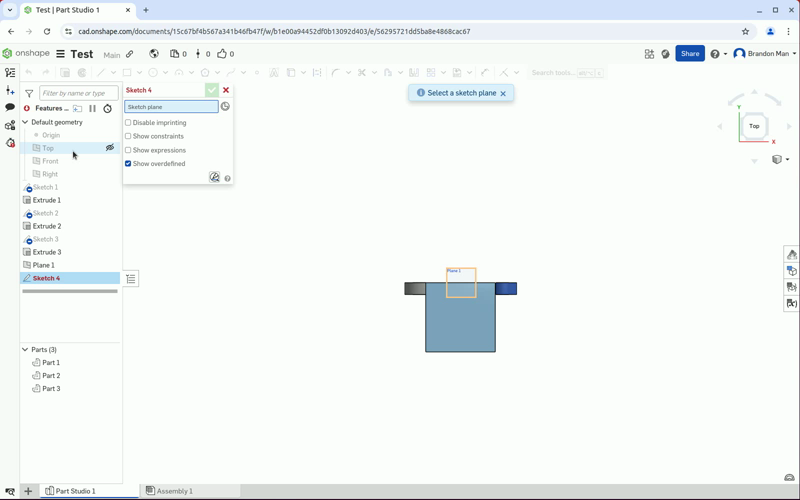
mouse_move(73, 267)
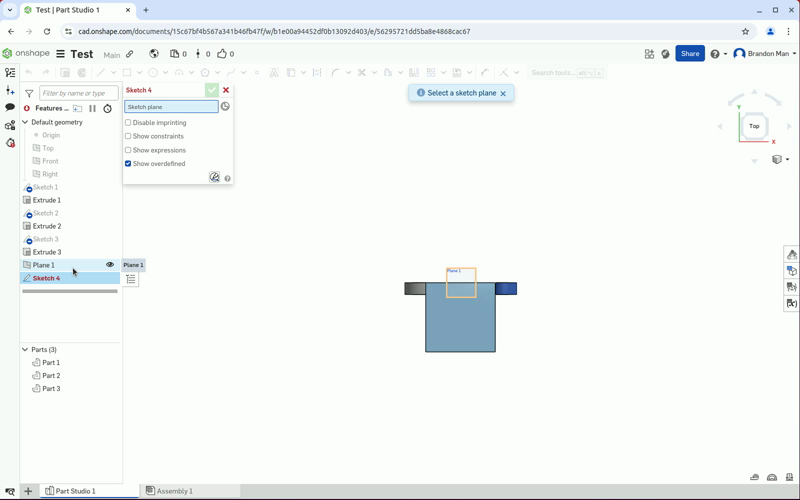
click(73, 267)
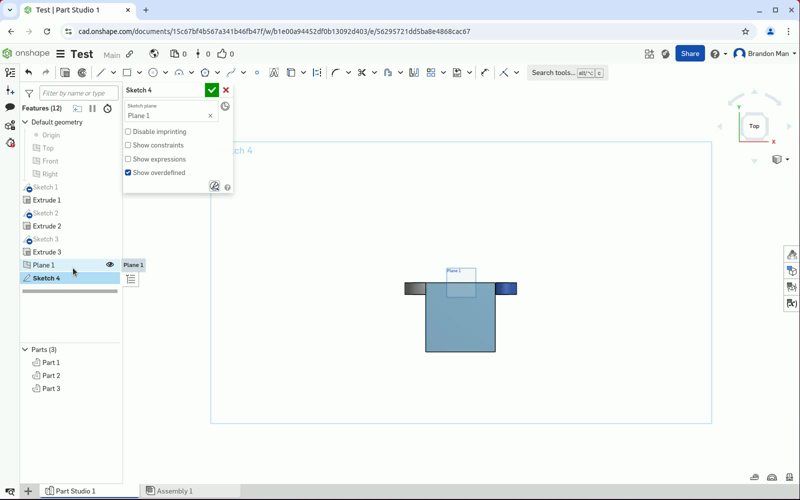
mouse_move(73, 352)
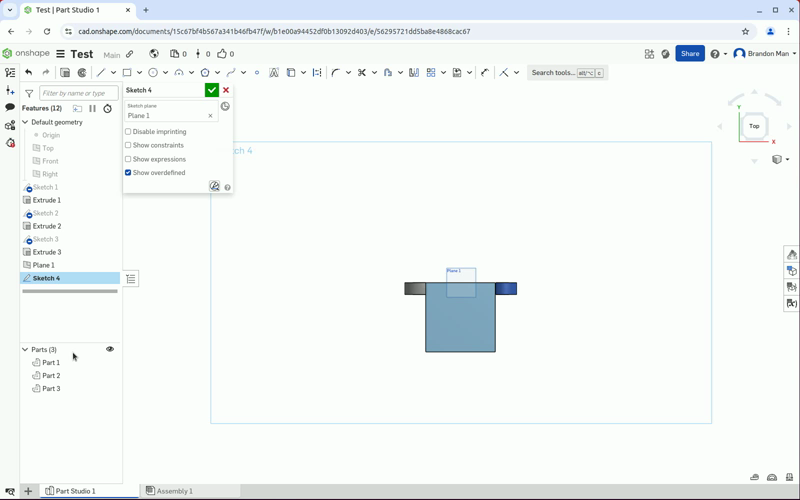
key(y)
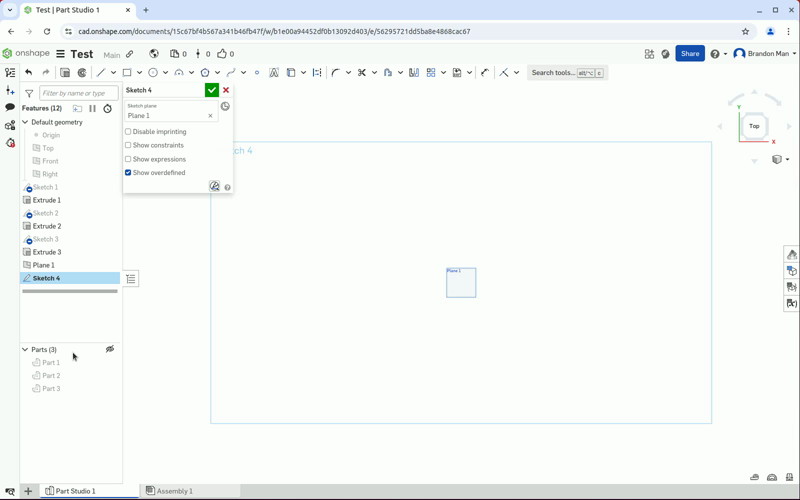
key(c)
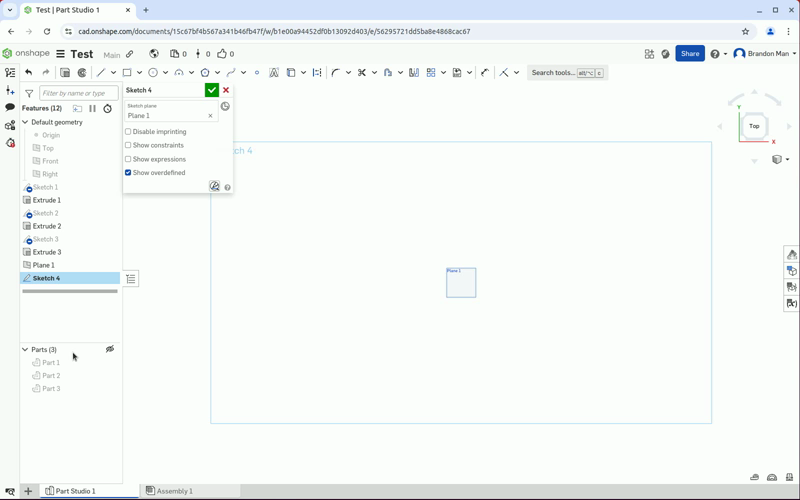
key_down(shift)
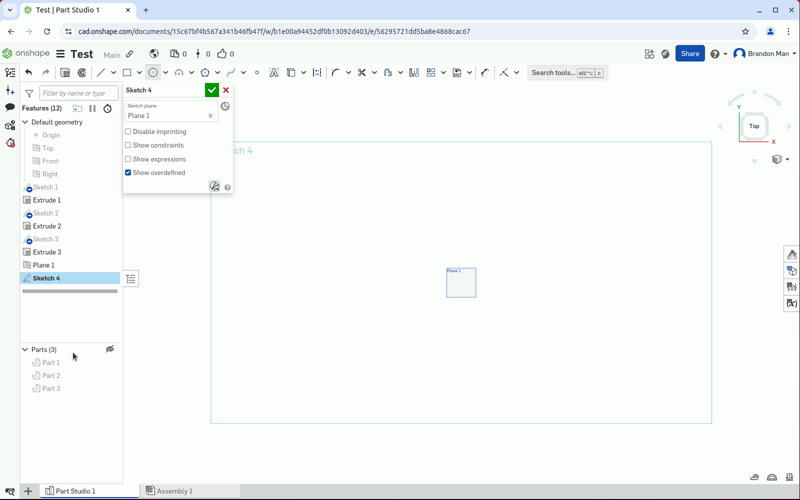
mouse_move(460, 318)
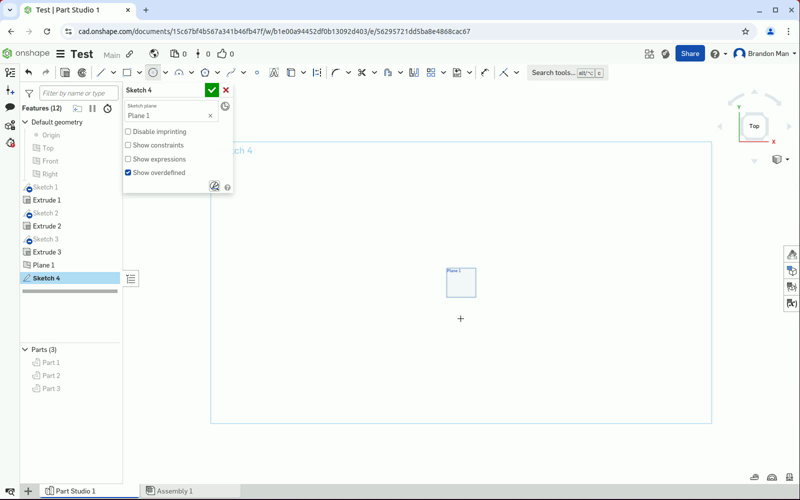
click(460, 318)
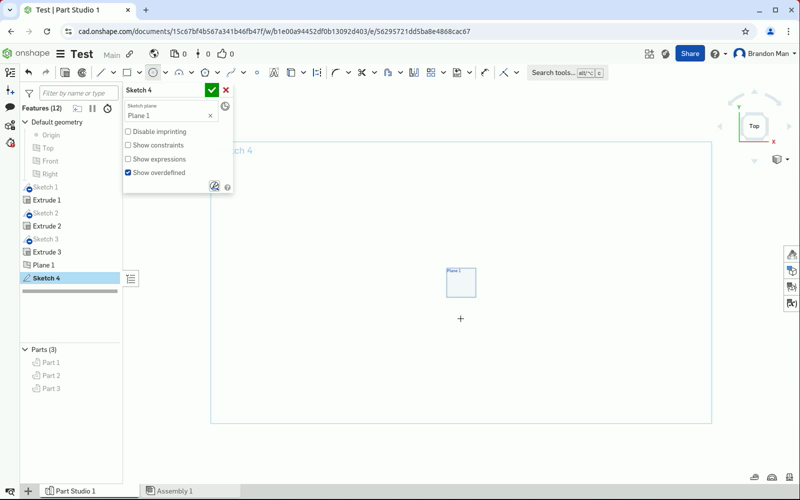
key_up(shift)
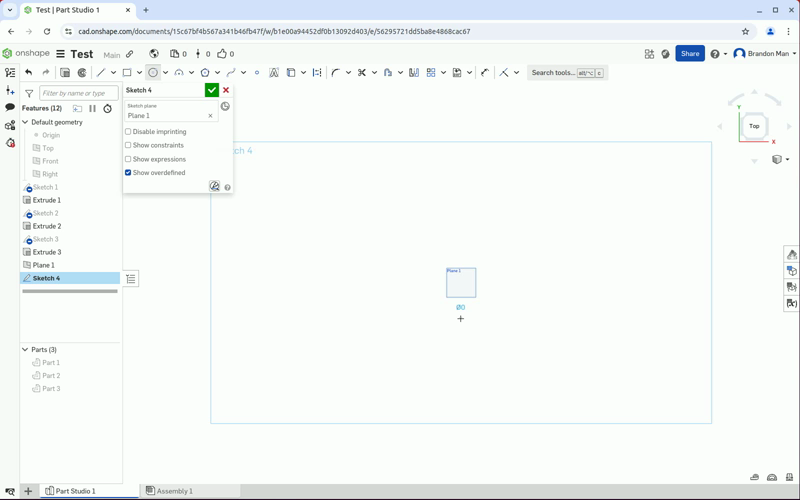
mouse_move(471, 318)
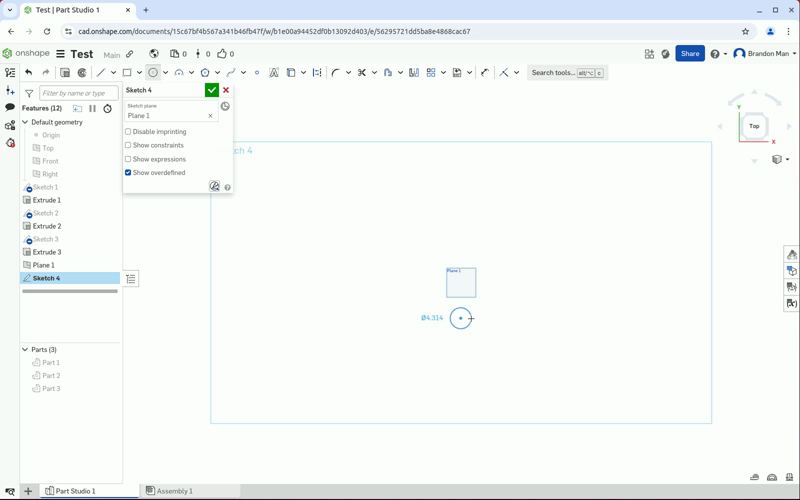
click(471, 318)
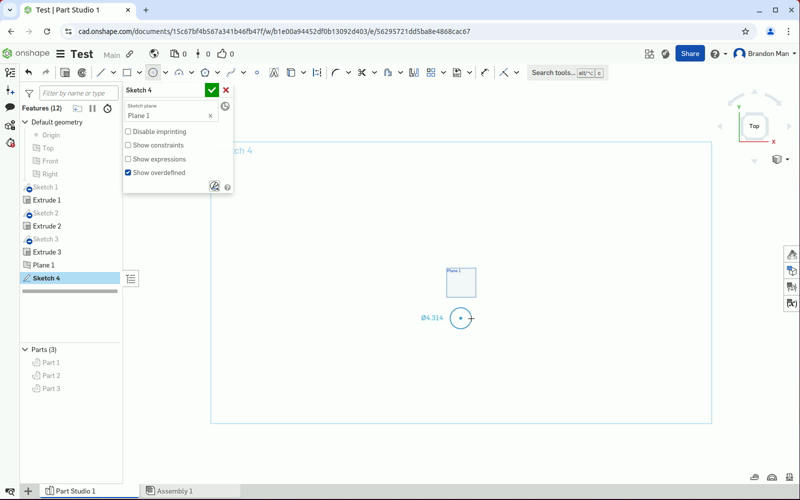
key(esc)
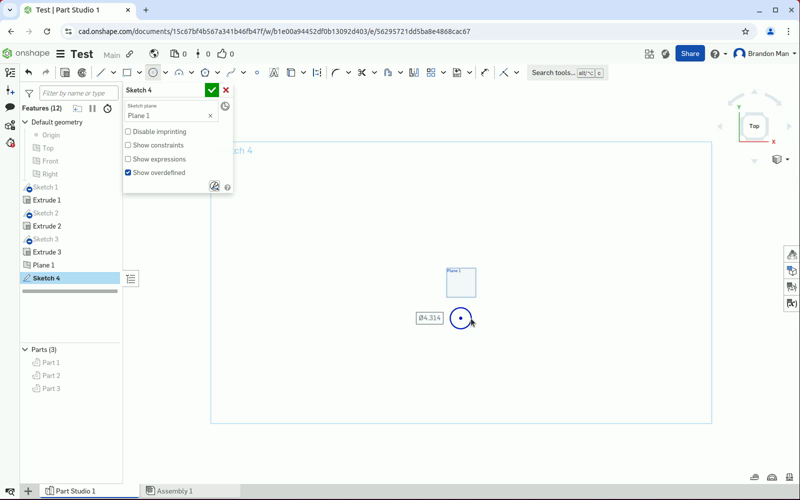
mouse_move(466, 314)
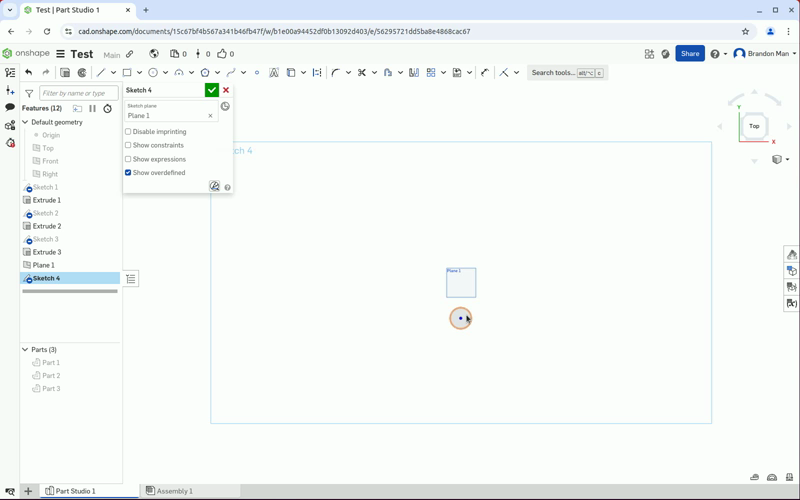
scroll(6)
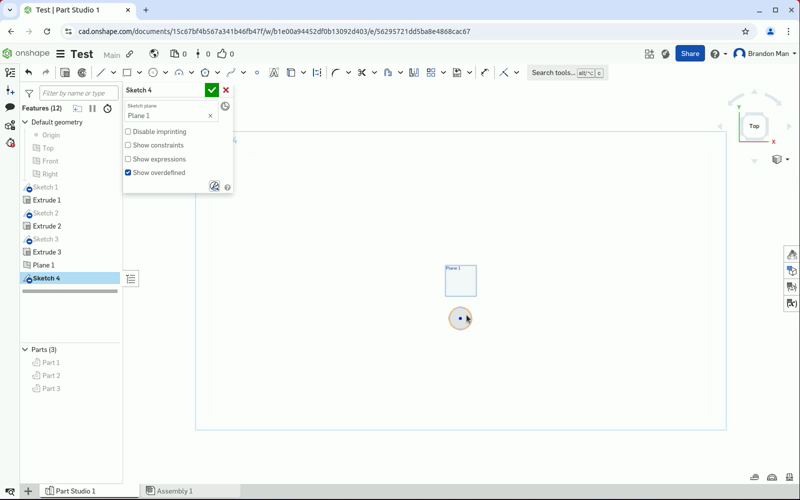
scroll(6)
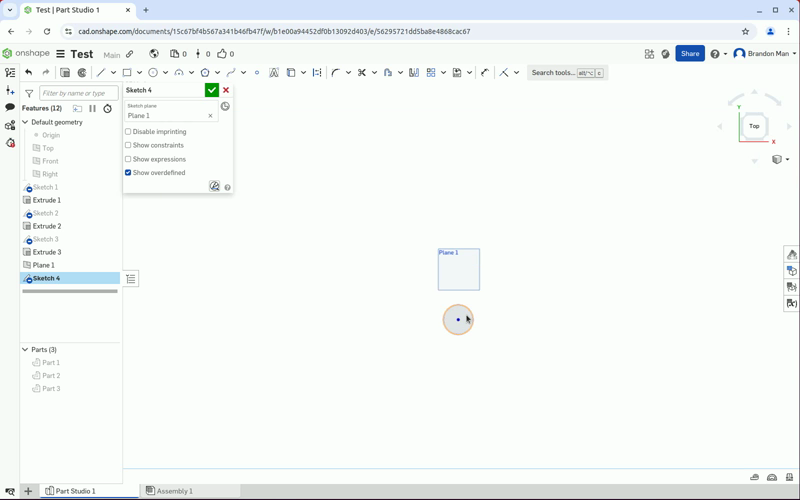
scroll(6)
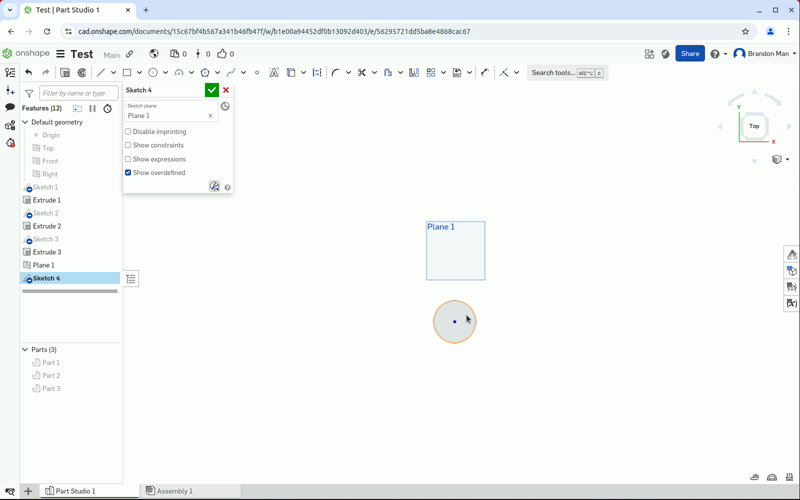
scroll(6)
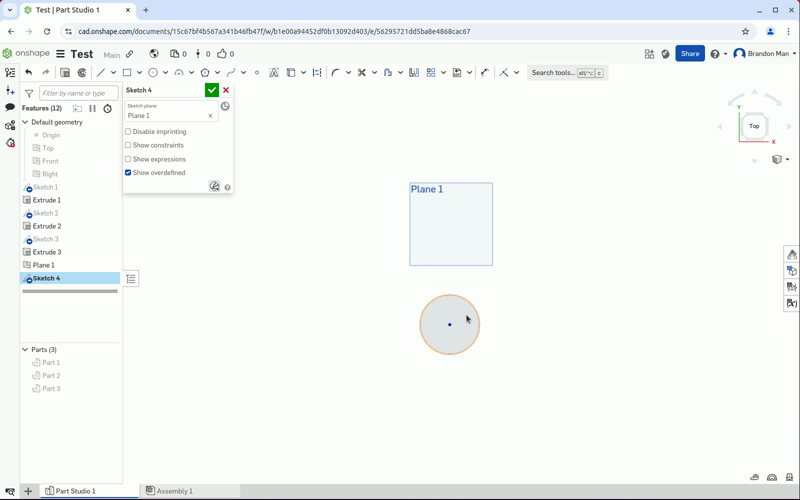
scroll(6)
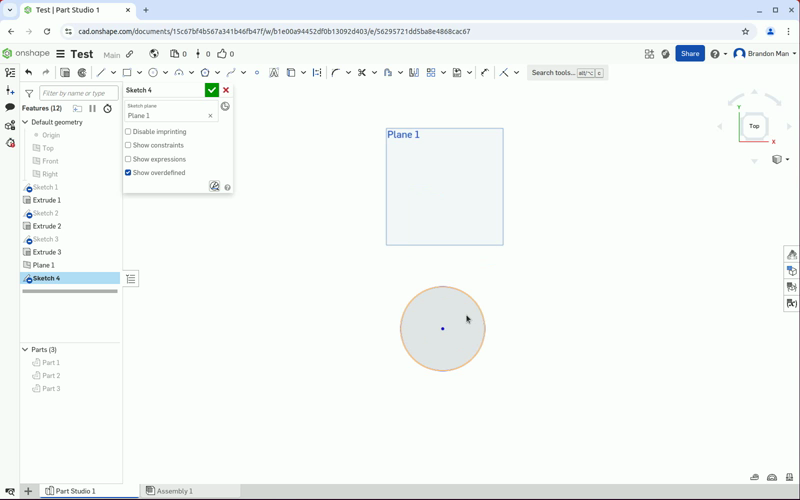
scroll(6)
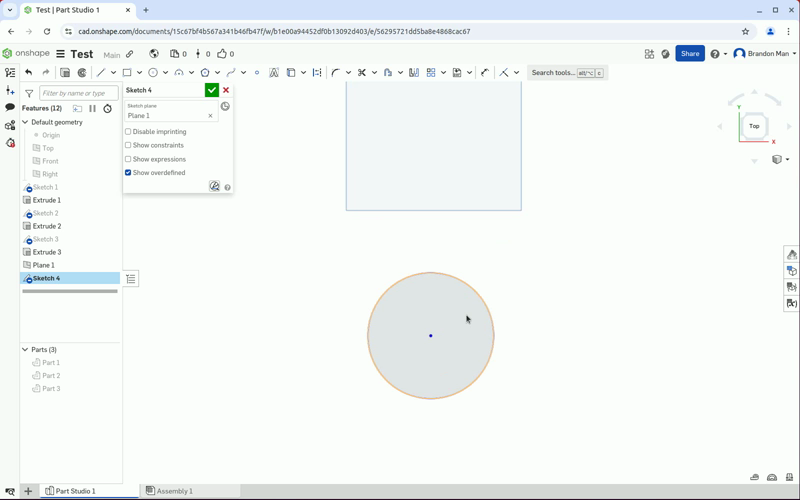
scroll(6)
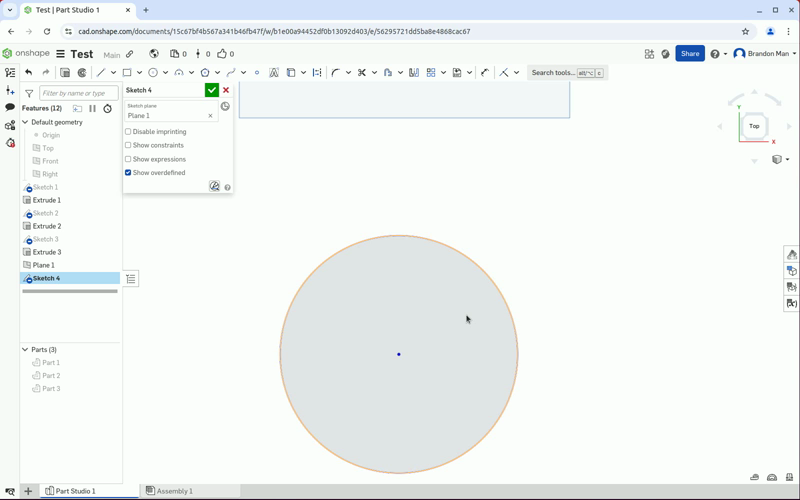
click(466, 314)
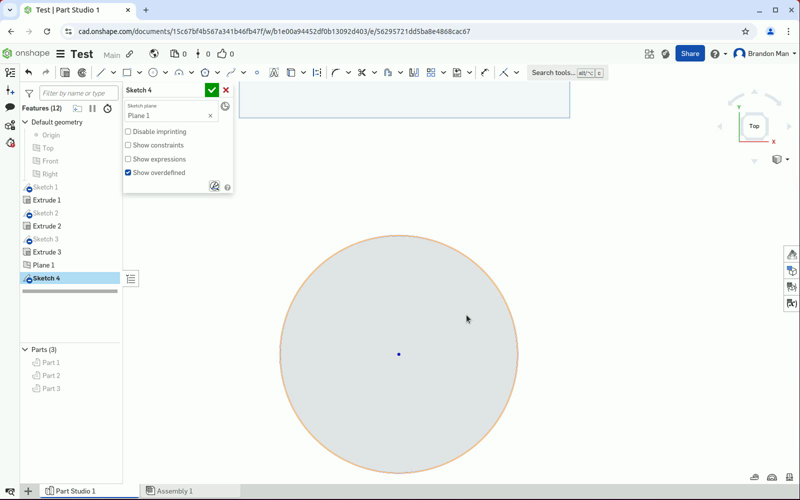
scroll(-6)
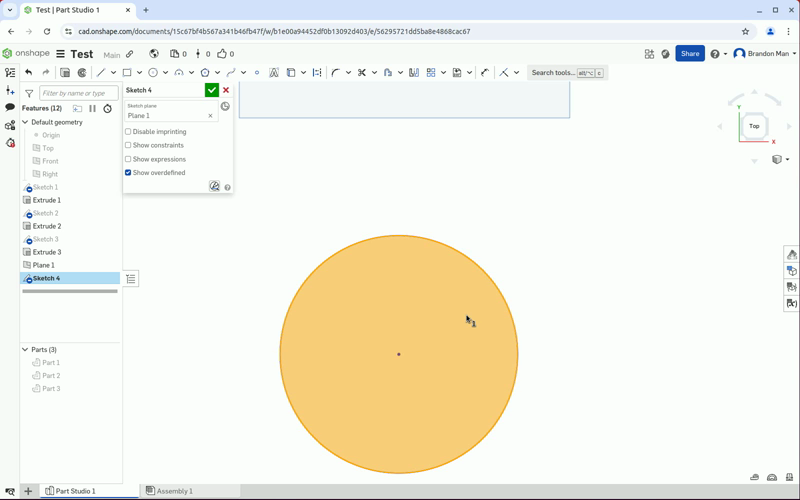
scroll(-6)
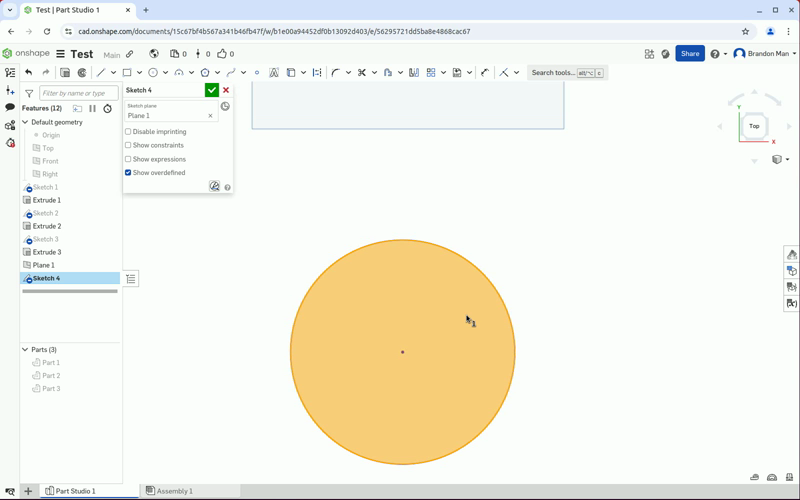
scroll(-6)
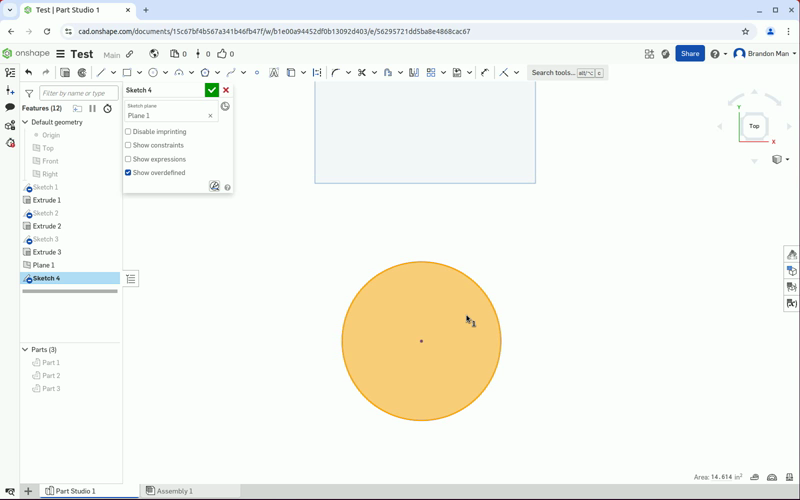
scroll(-6)
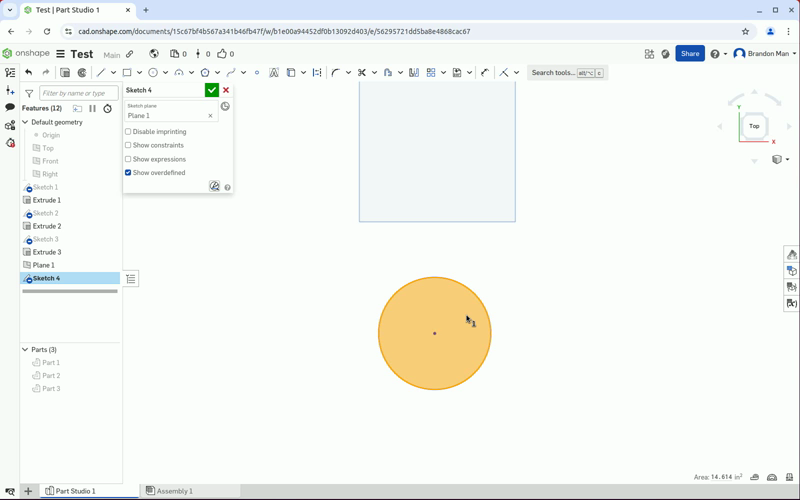
scroll(-6)
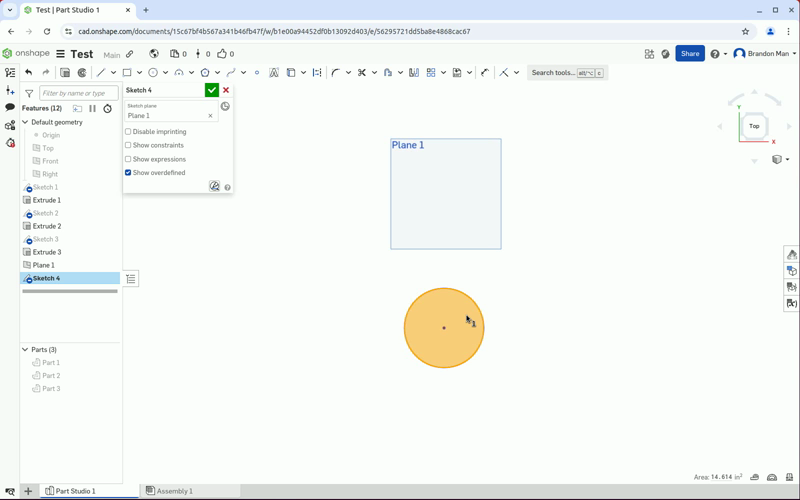
scroll(-6)
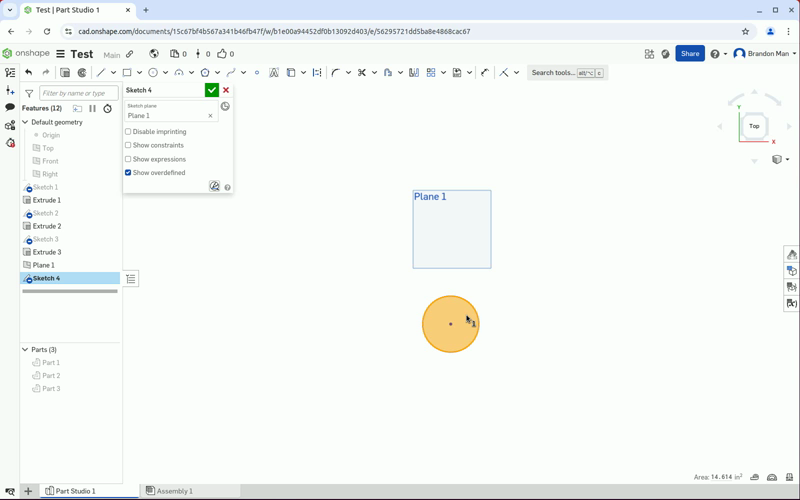
scroll(-6)
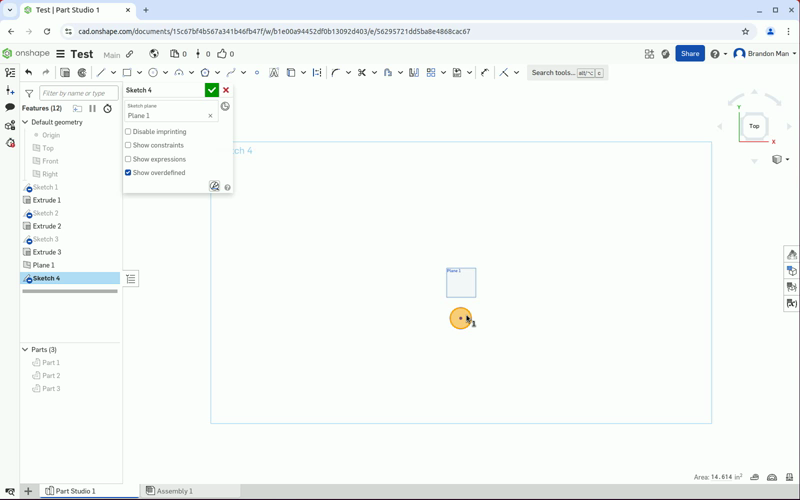
mouse_move(73, 352)
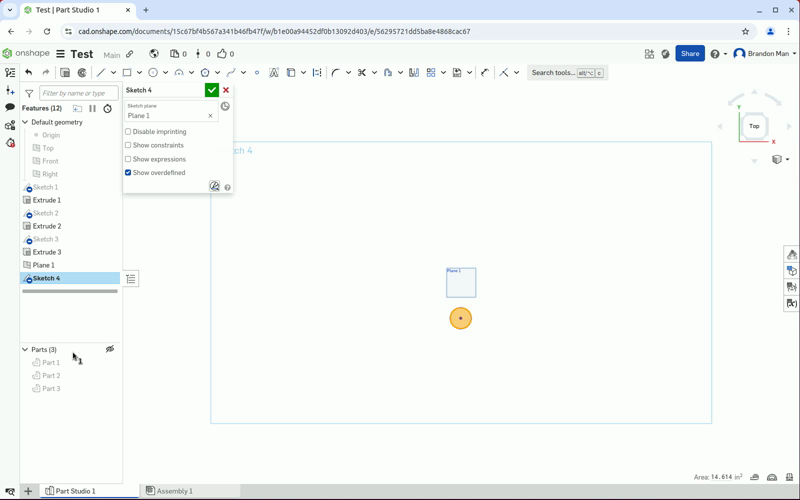
key(shift+y)
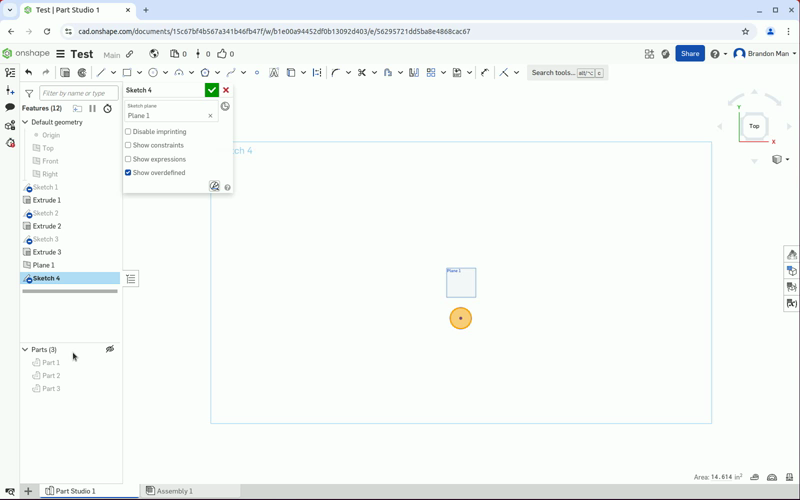
key(shift+e)
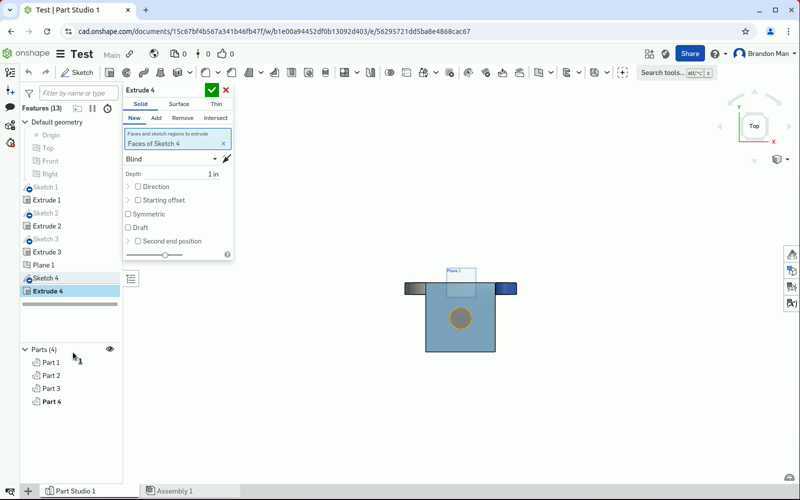
mouse_move(143, 106)
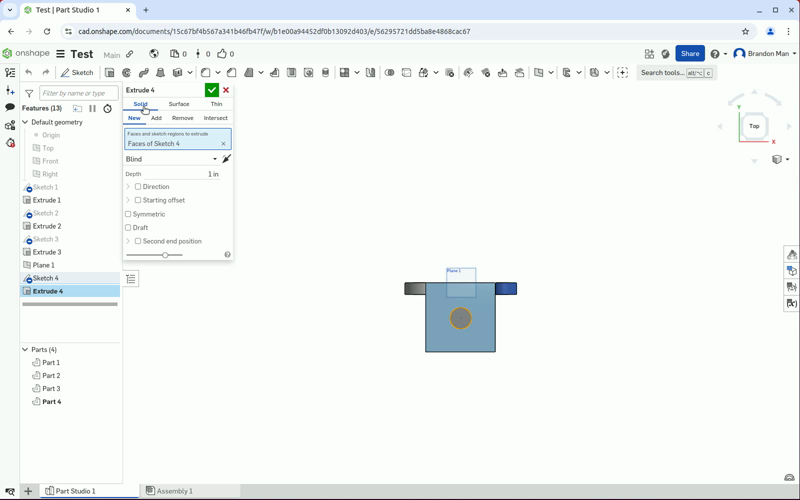
click(143, 106)
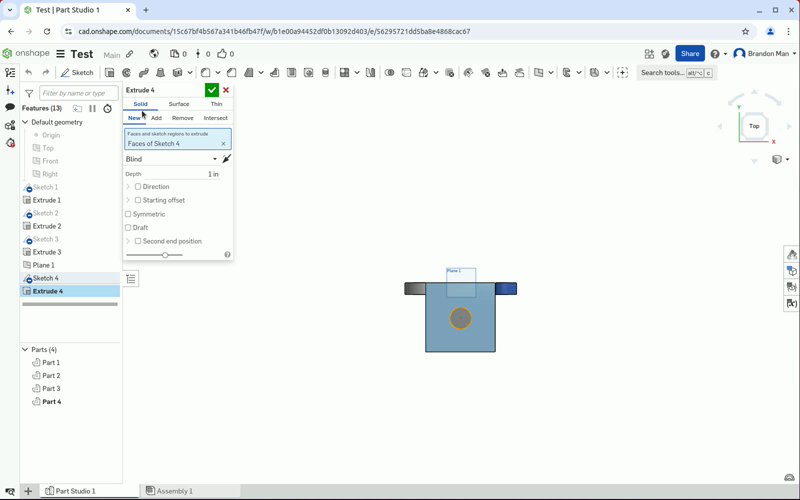
mouse_move(137, 120)
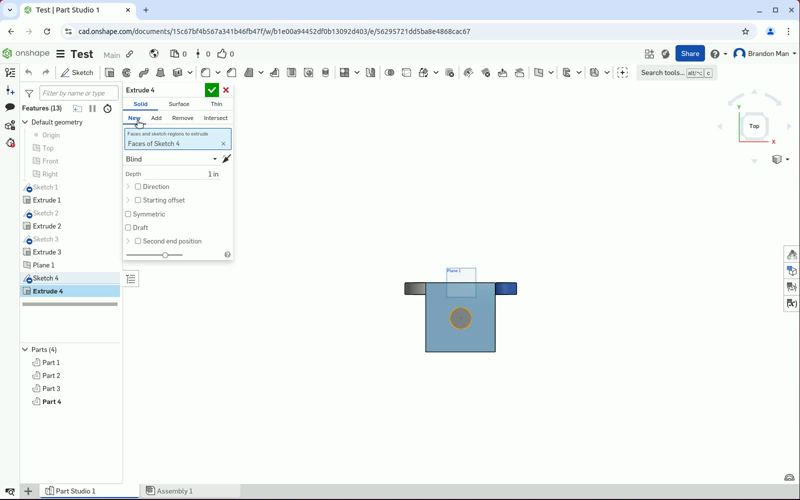
click(137, 120)
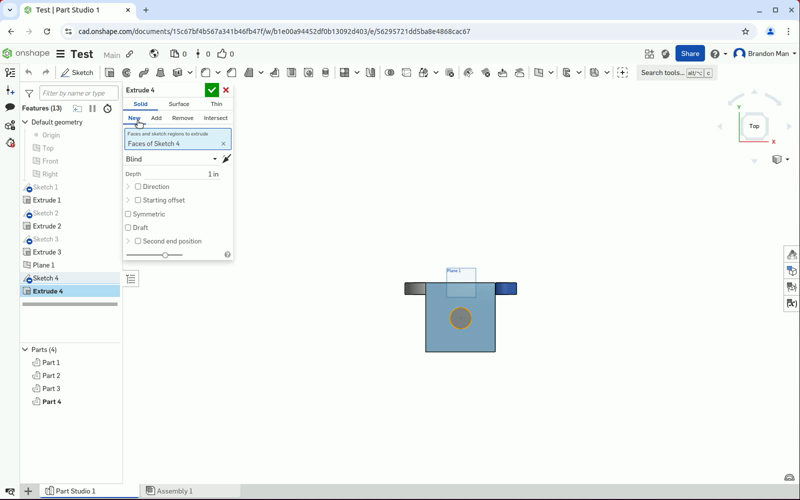
key(tab, 4)
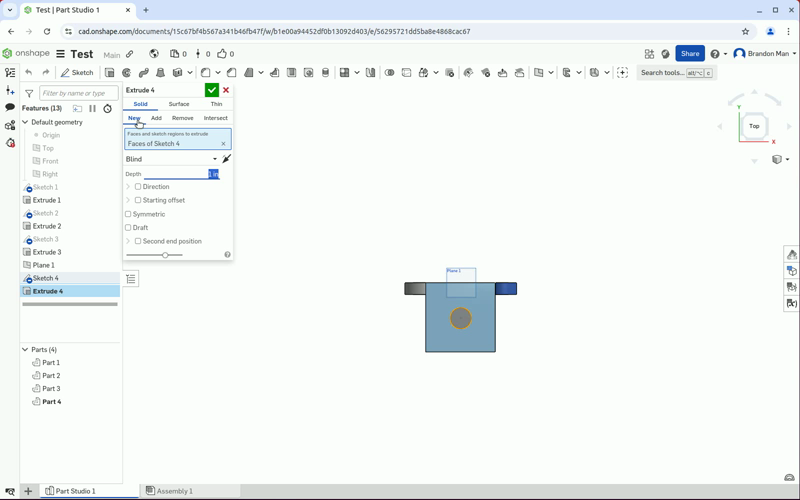
text(10.351)
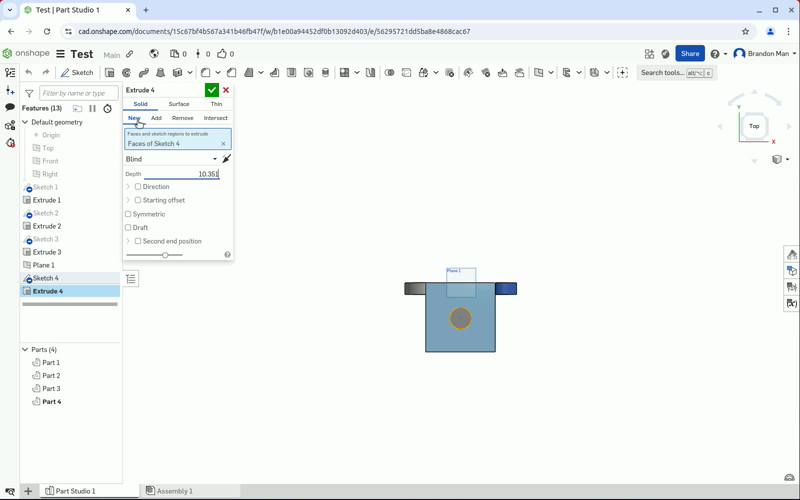
key(enter)
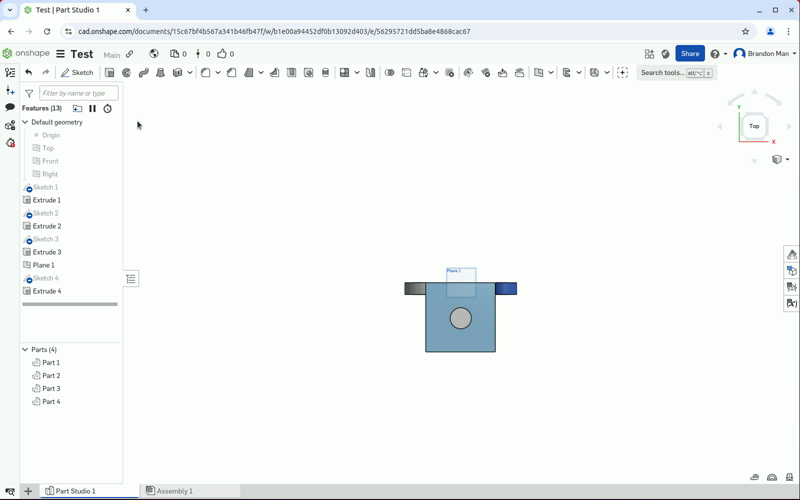
key(shift+h)
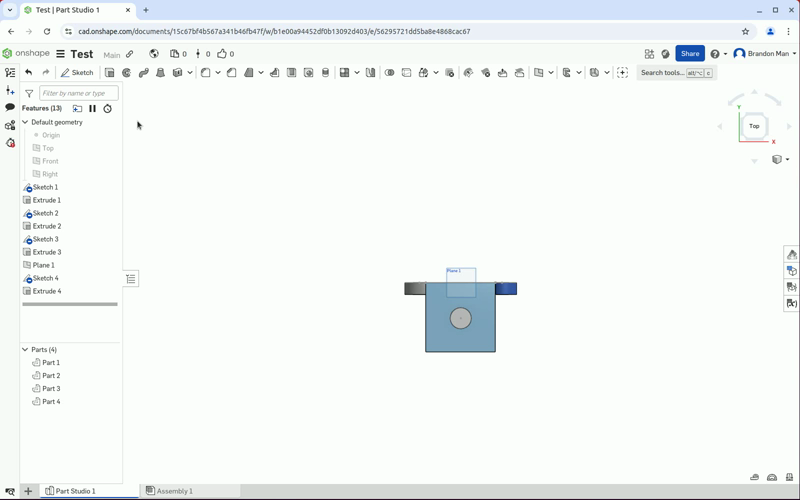
key(shift+h)
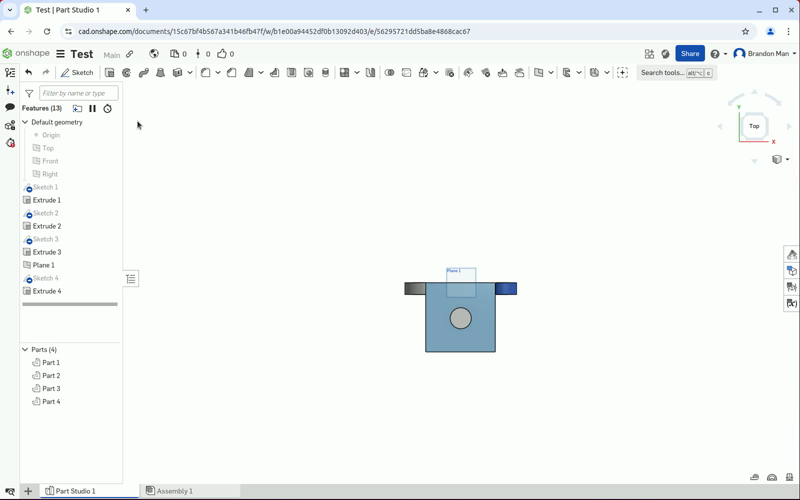
mouse_move(73, 189)
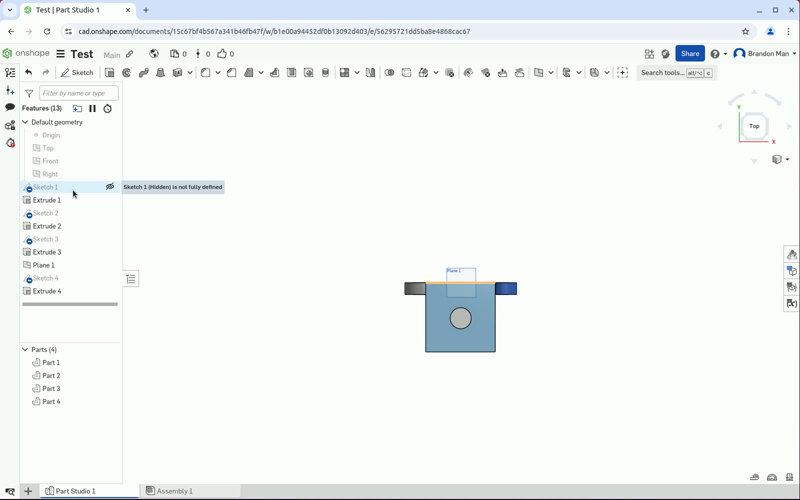
click(73, 189)
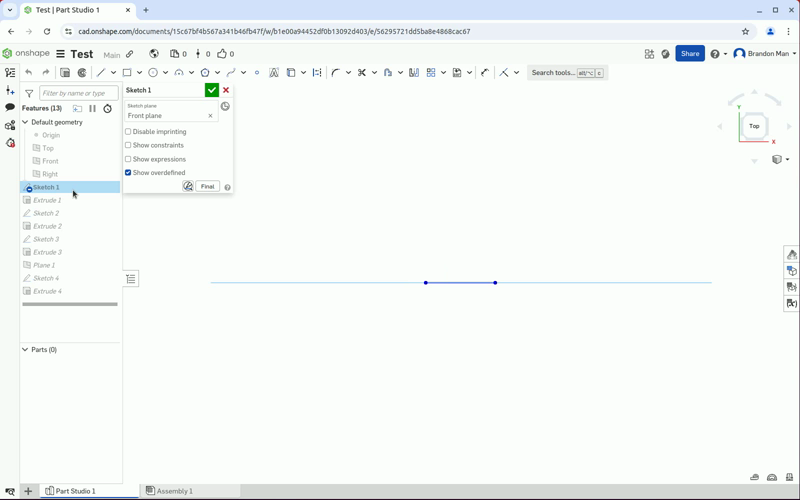
mouse_move(229, 92)
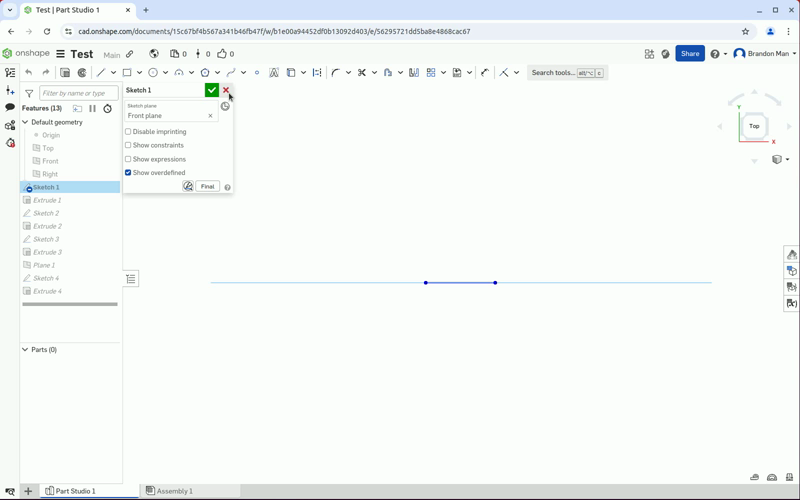
click(229, 92)
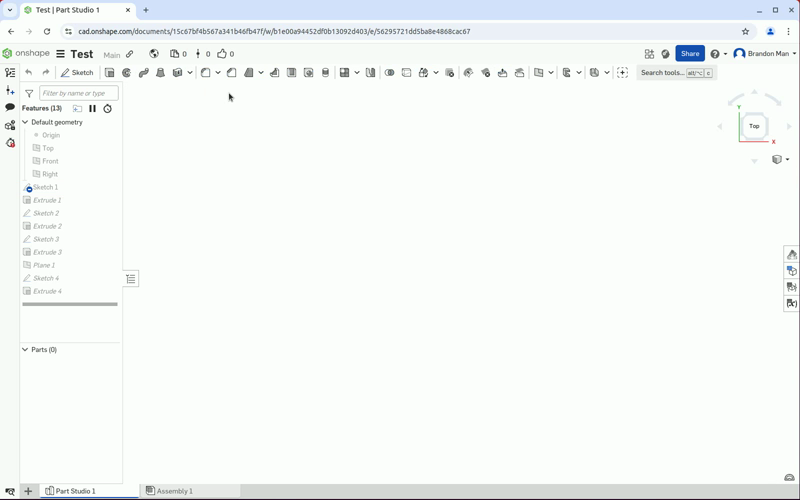
key(shift+s)
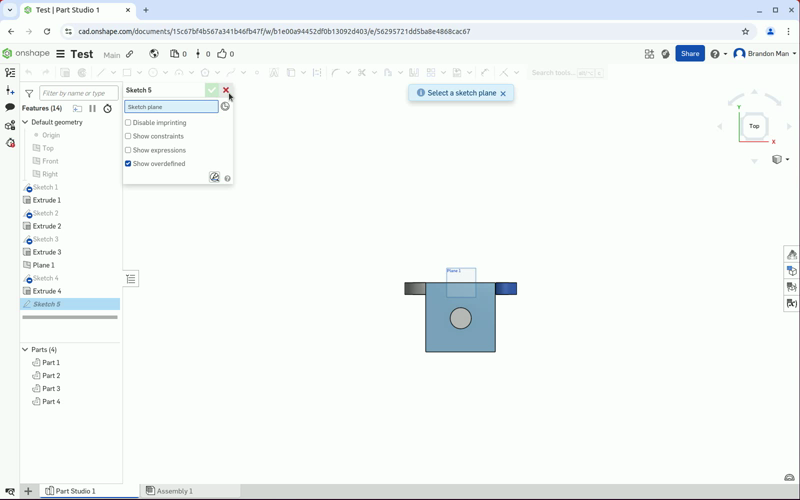
mouse_move(73, 267)
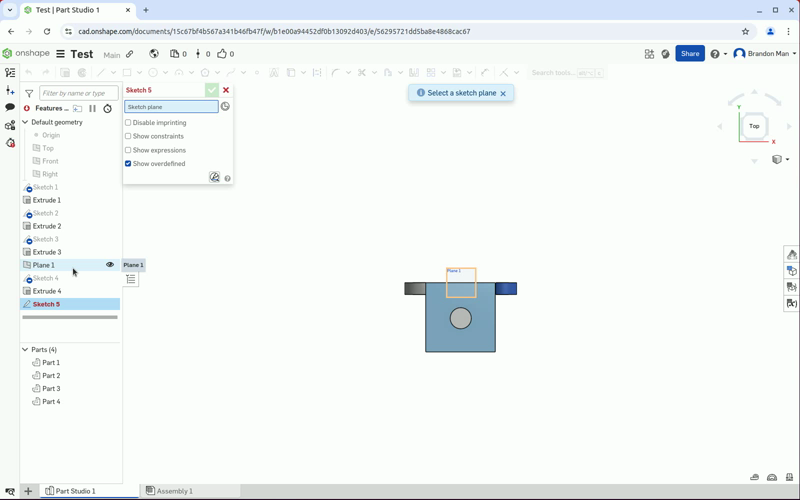
click(73, 267)
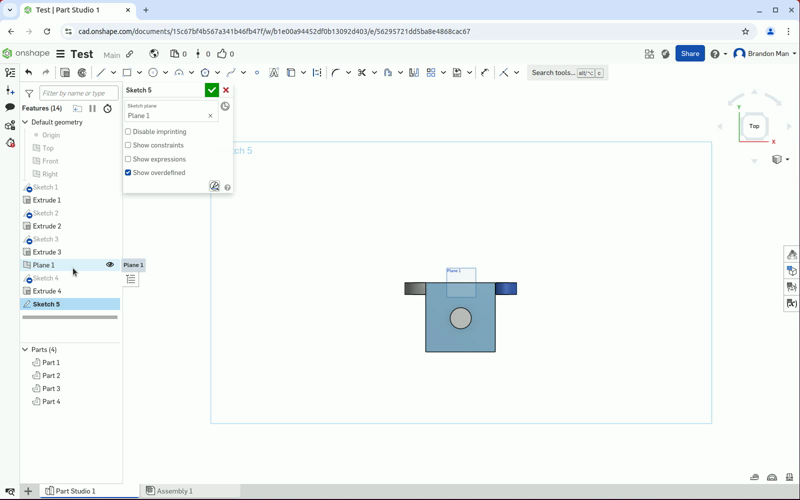
mouse_move(73, 352)
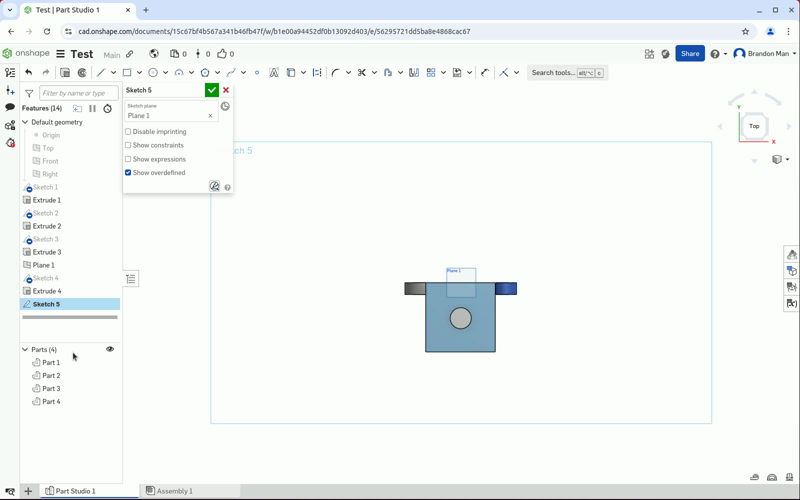
key(y)
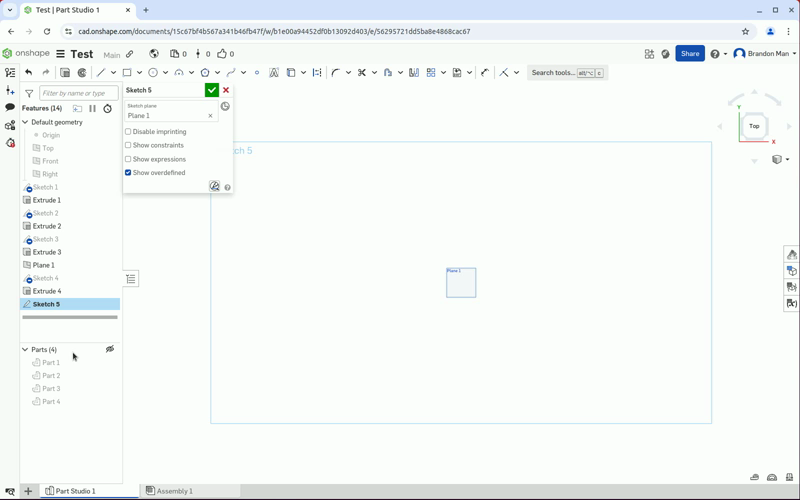
key(c)
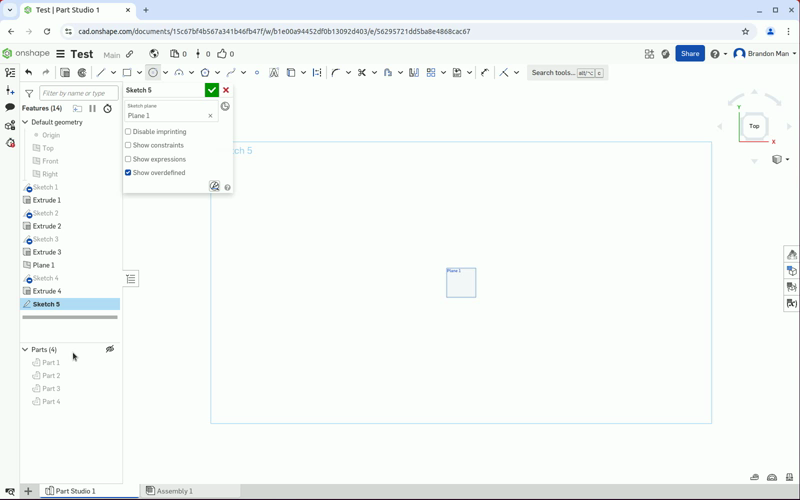
key_down(shift)
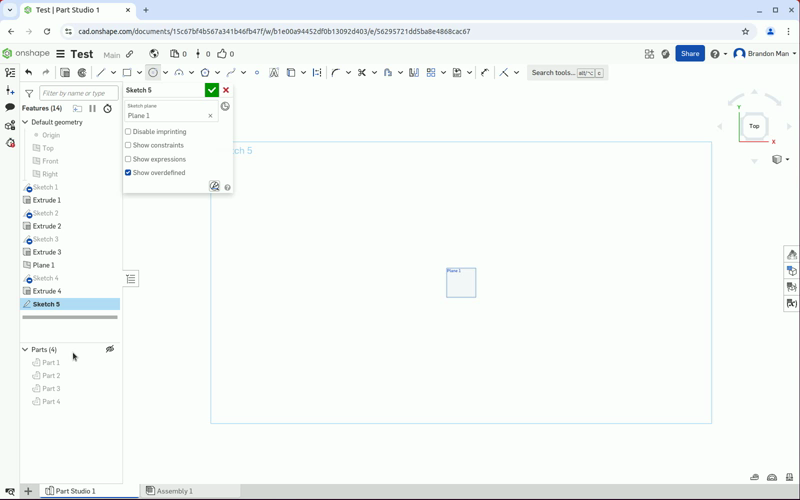
mouse_move(460, 318)
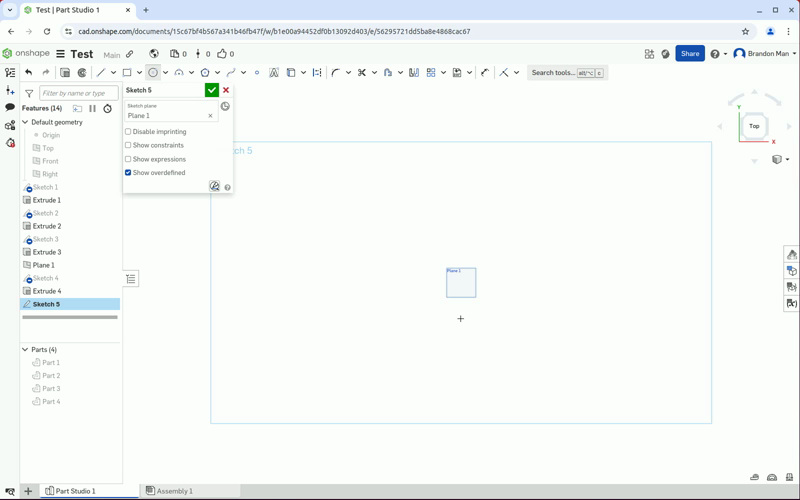
click(460, 318)
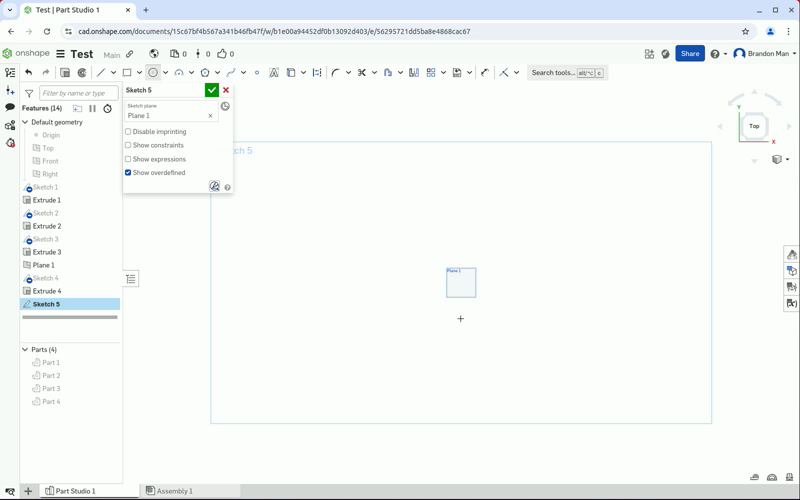
key_up(shift)
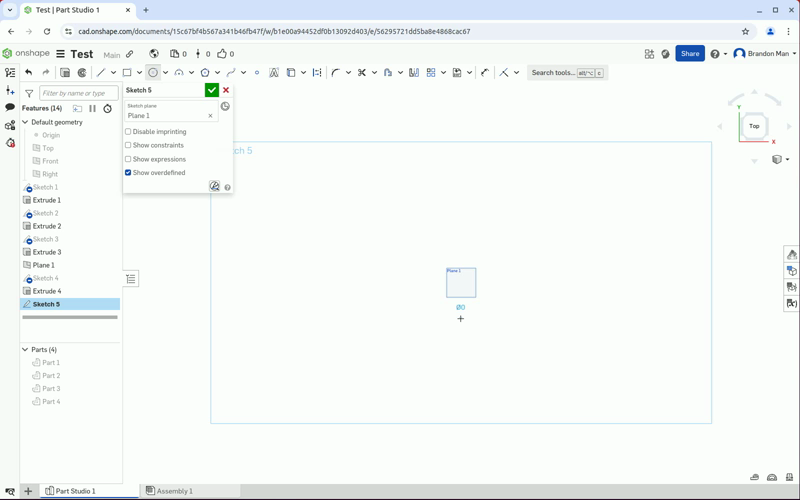
mouse_move(471, 318)
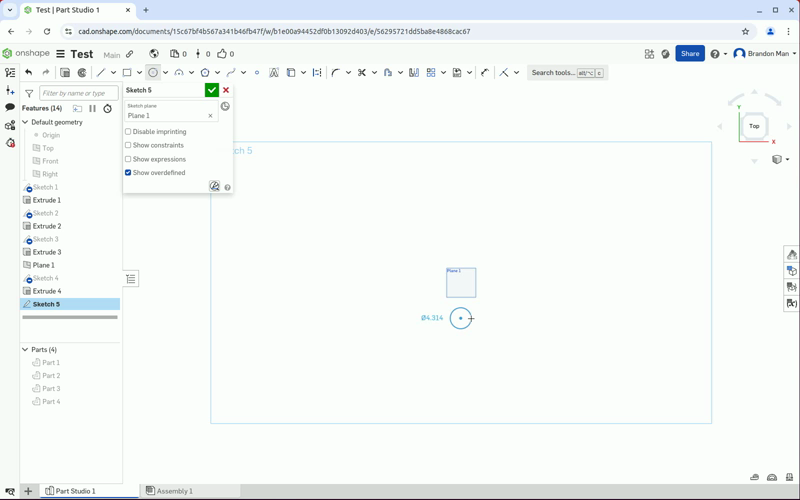
click(471, 318)
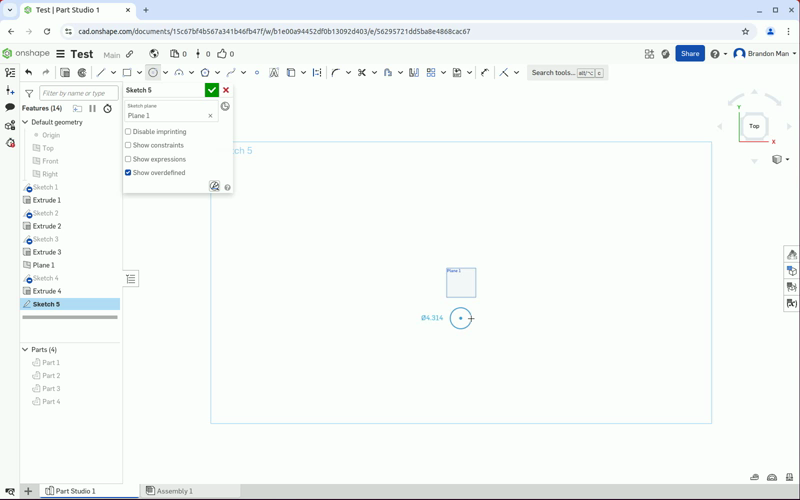
key(esc)
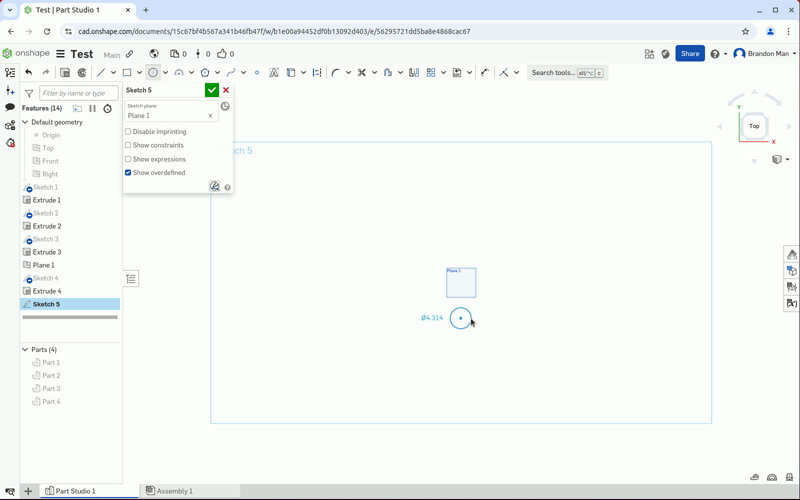
mouse_move(468, 311)
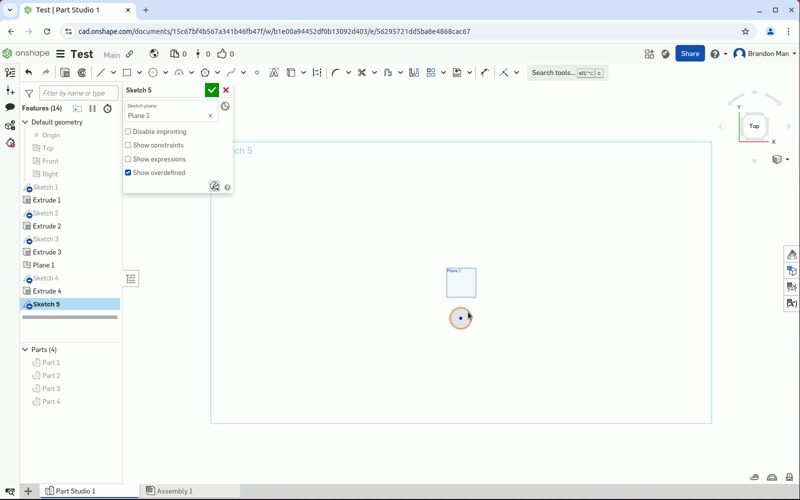
scroll(6)
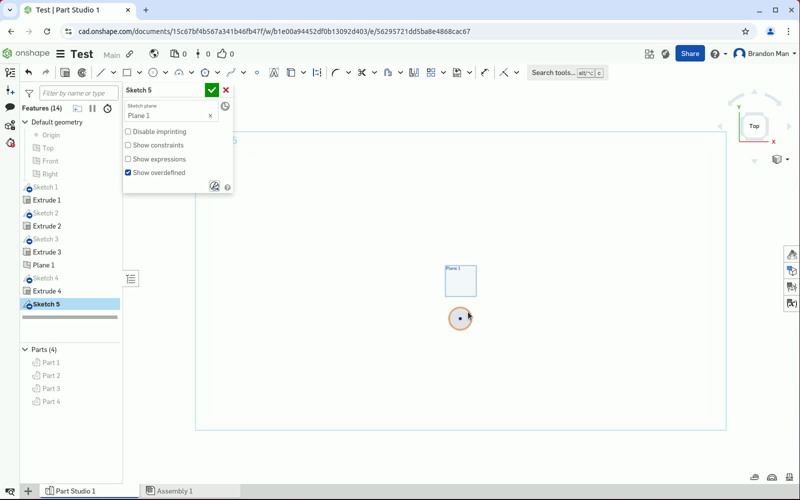
scroll(6)
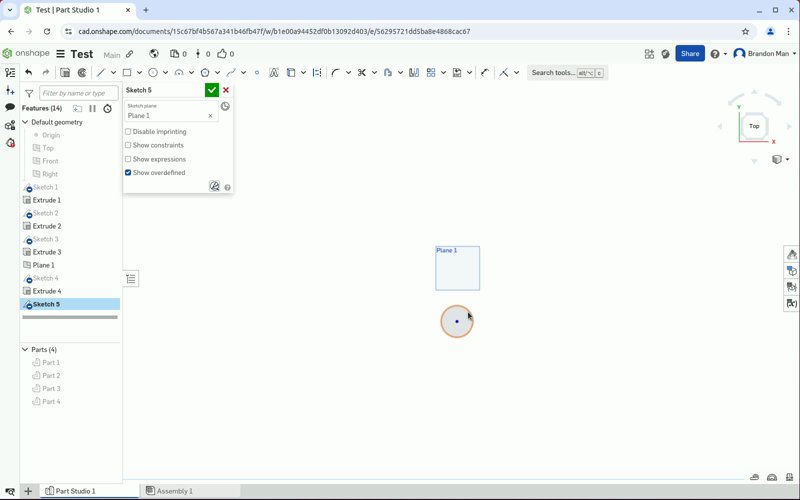
scroll(6)
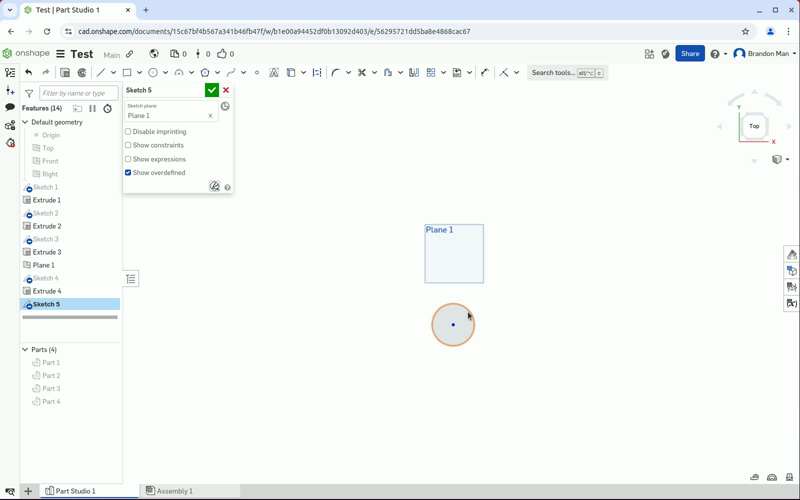
scroll(6)
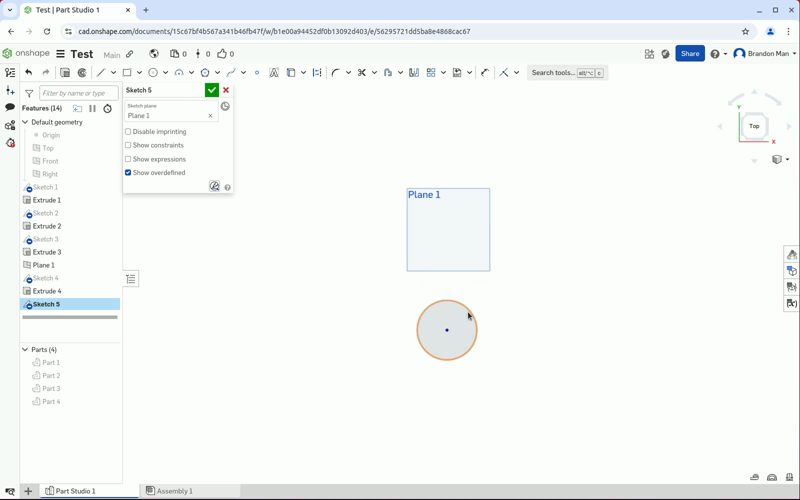
scroll(6)
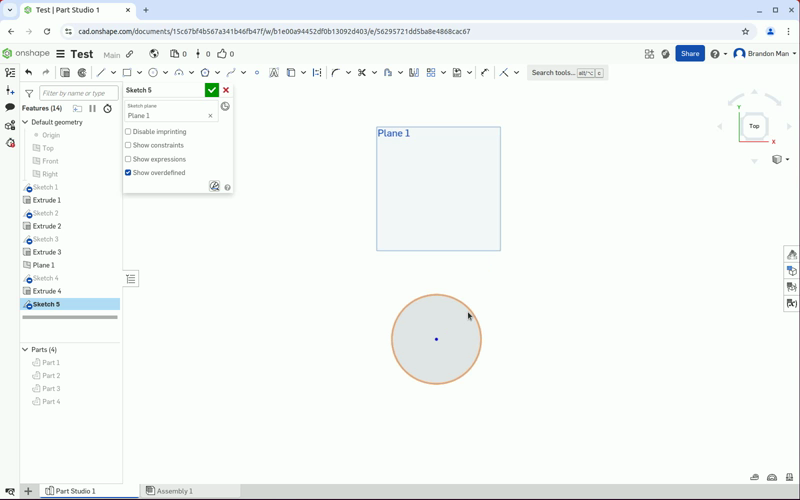
scroll(6)
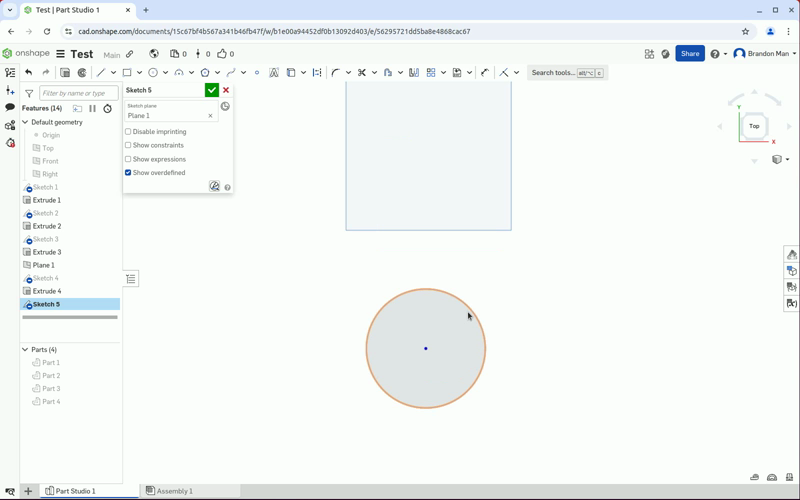
scroll(6)
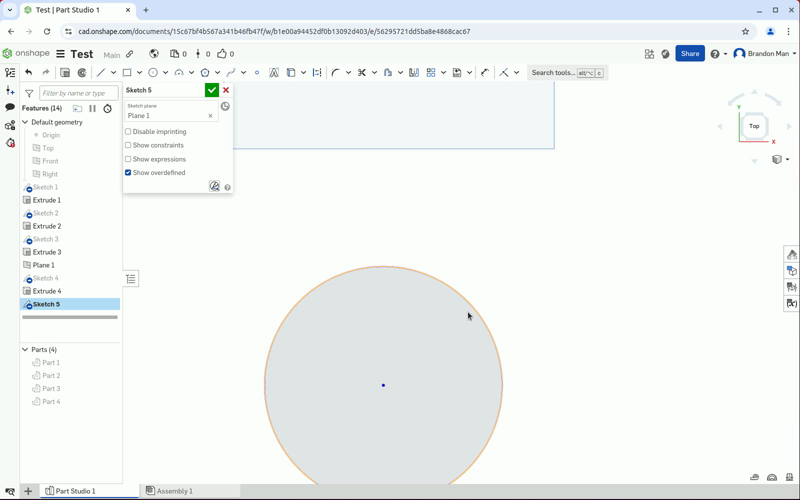
click(468, 311)
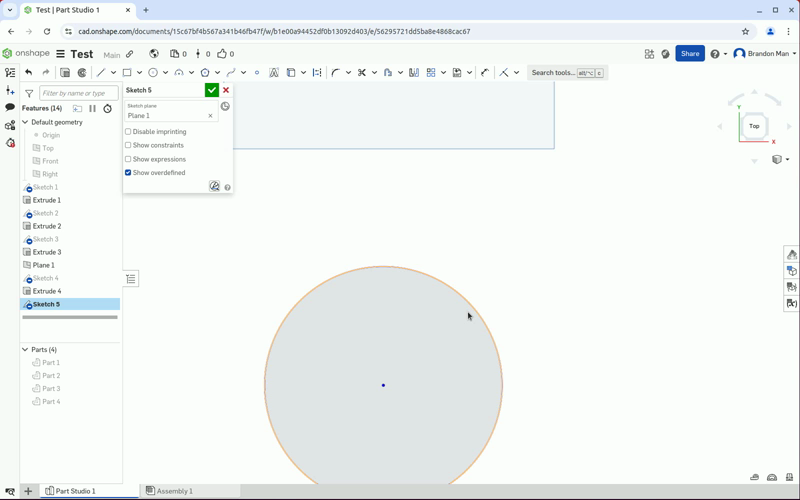
scroll(-6)
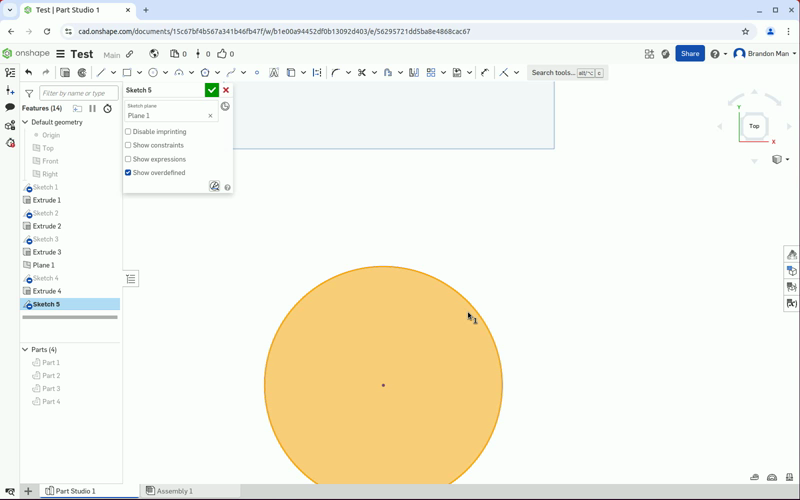
scroll(-6)
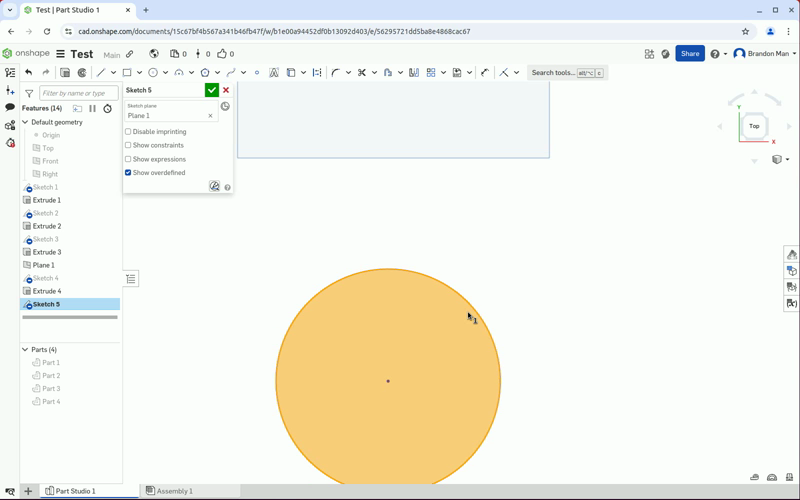
scroll(-6)
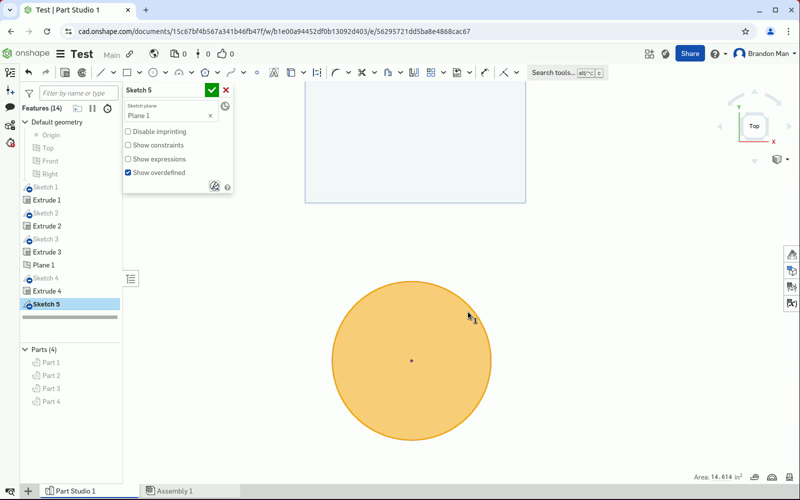
scroll(-6)
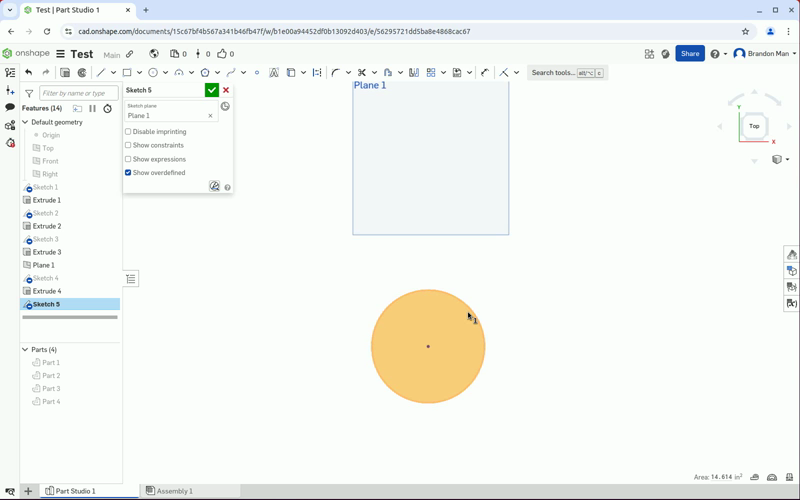
scroll(-6)
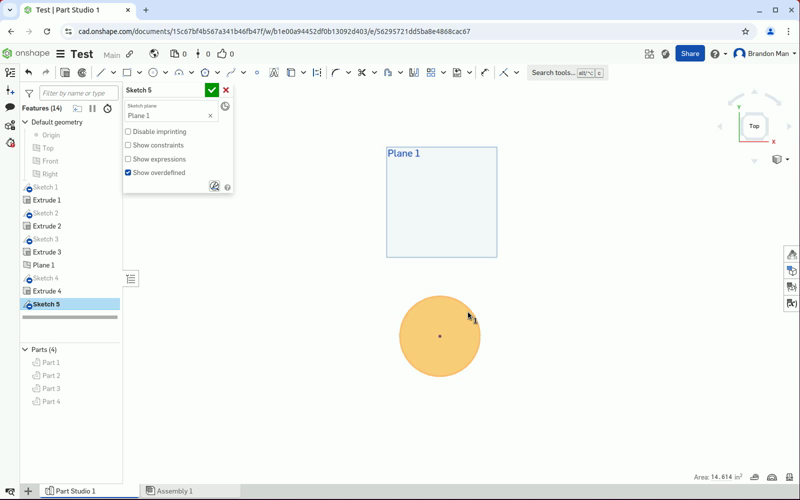
scroll(-6)
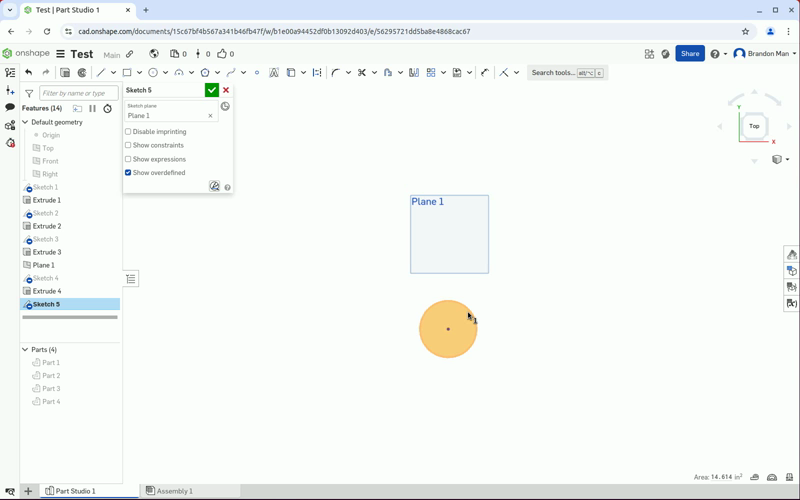
scroll(-6)
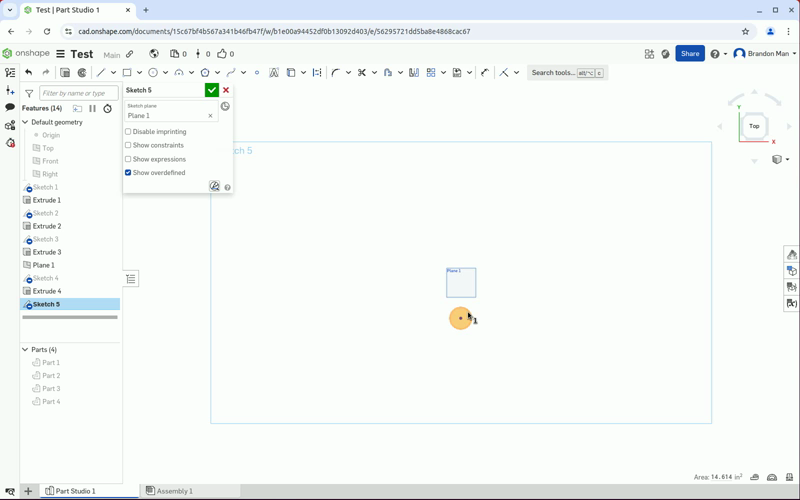
mouse_move(73, 352)
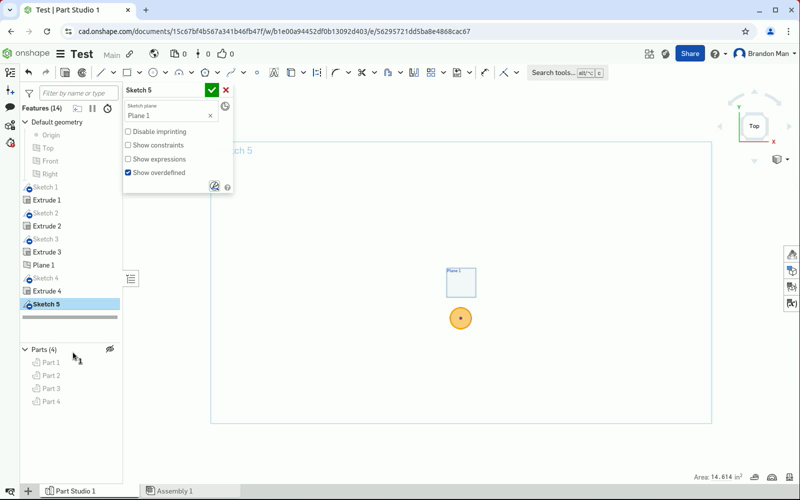
key(shift+y)
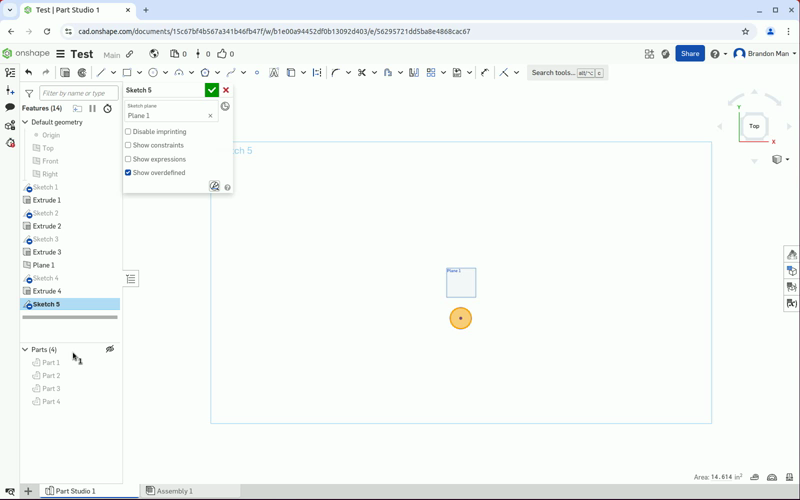
key(shift+e)
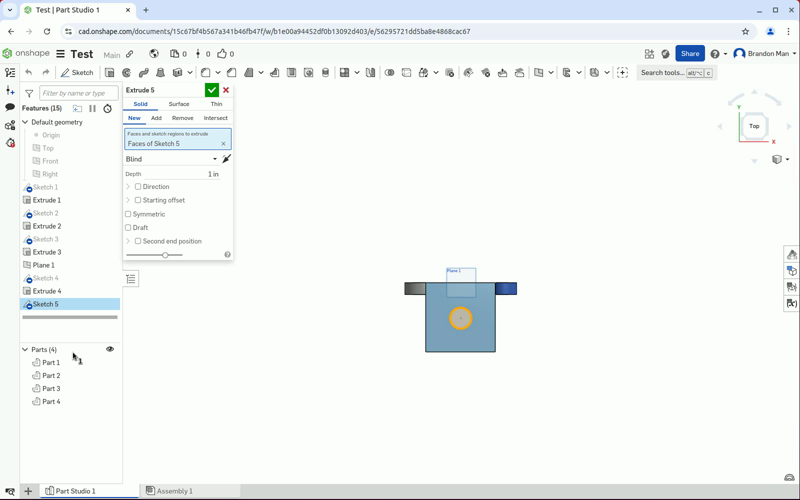
mouse_move(143, 106)
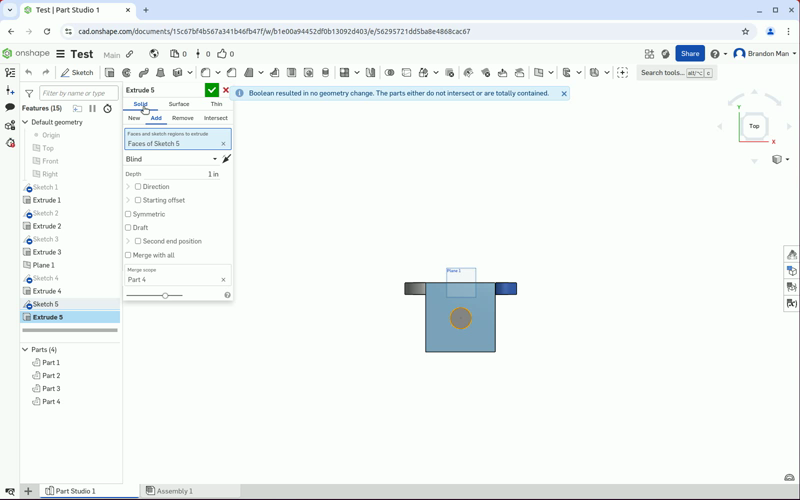
click(143, 106)
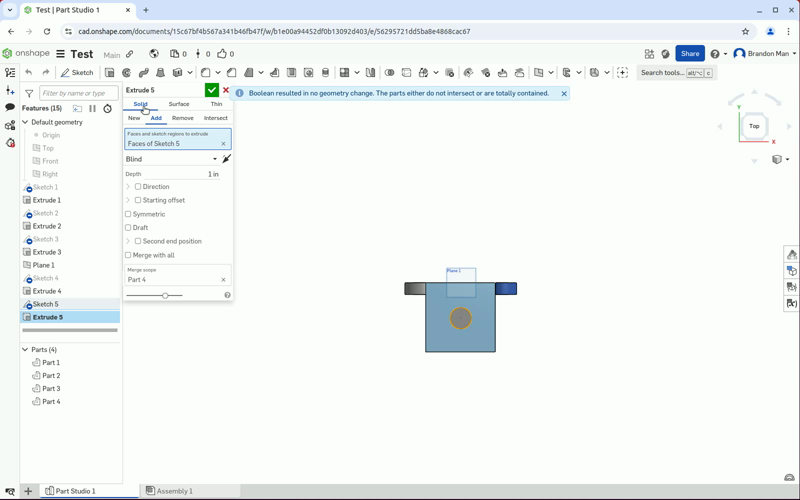
mouse_move(137, 120)
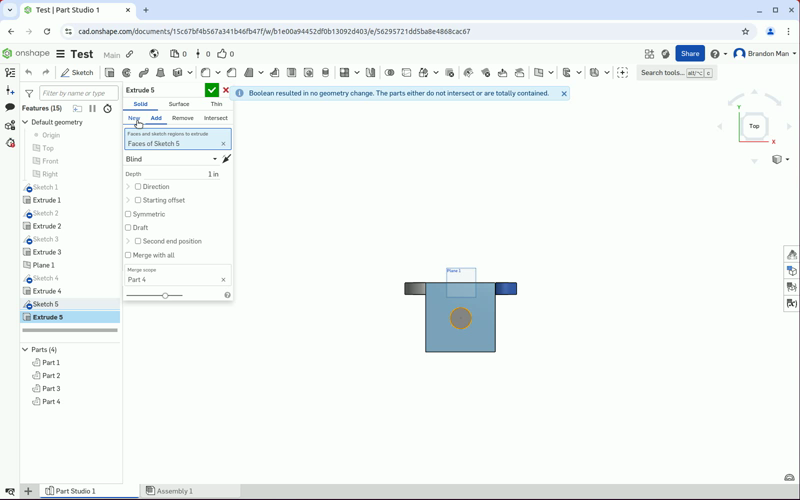
click(137, 120)
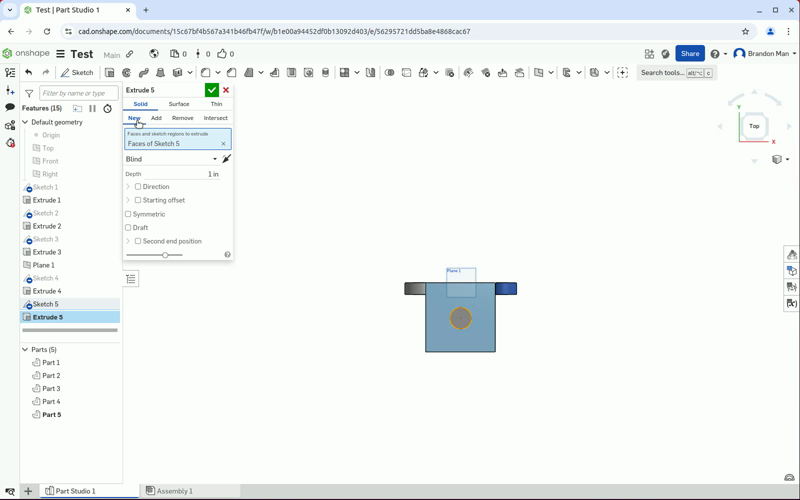
key(tab, 4)
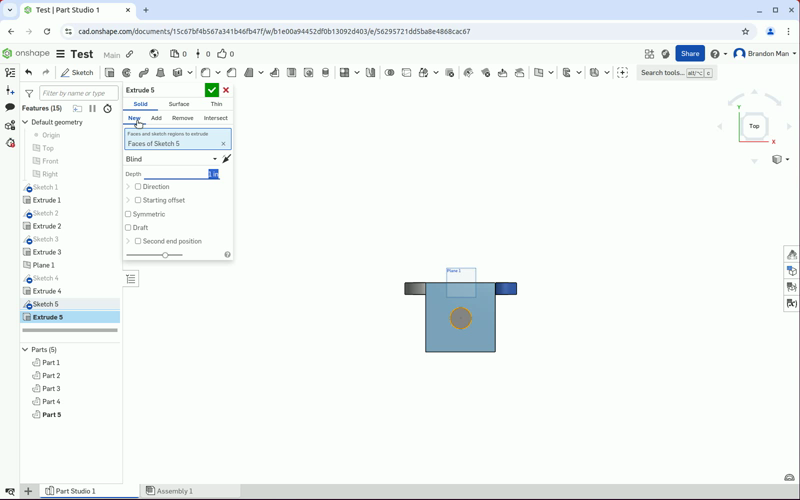
text(-30.811)
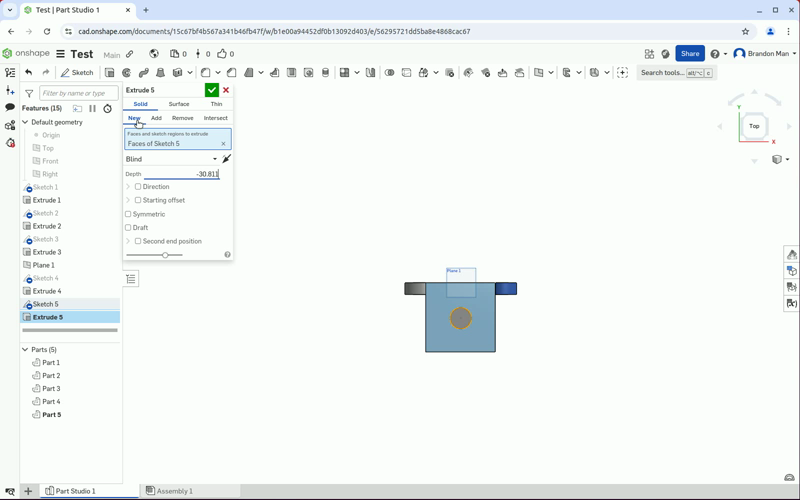
key(enter)
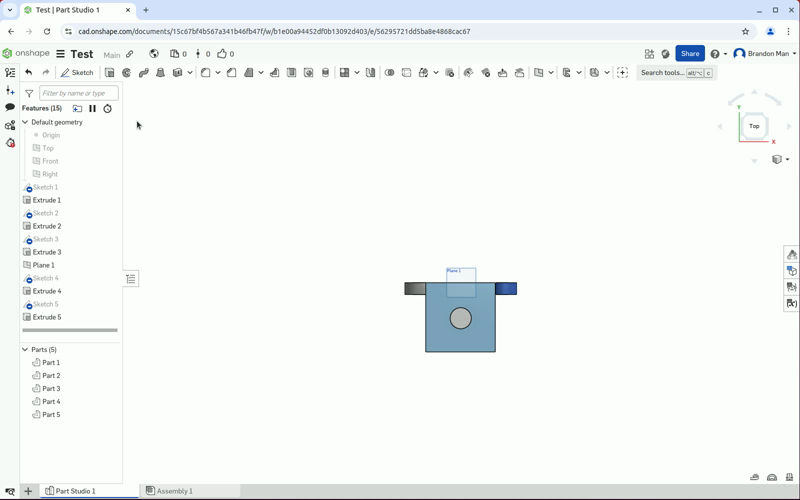
key(shift+h)
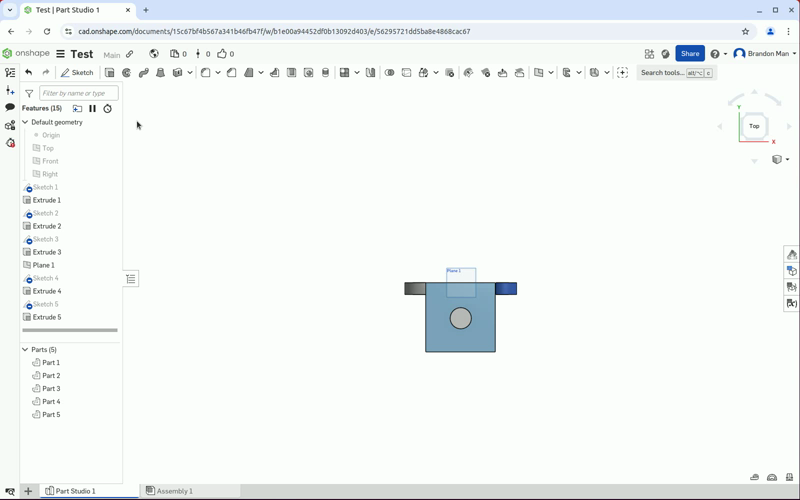
key(shift+h)
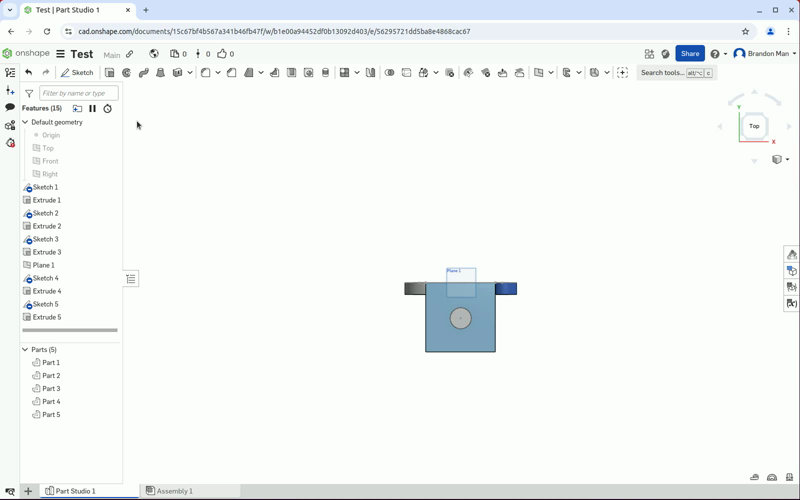
key(shift+7)
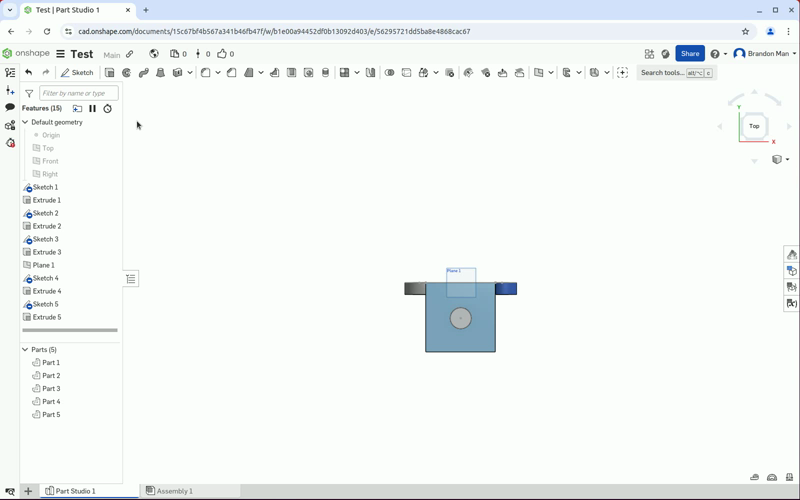
key(up, 3)
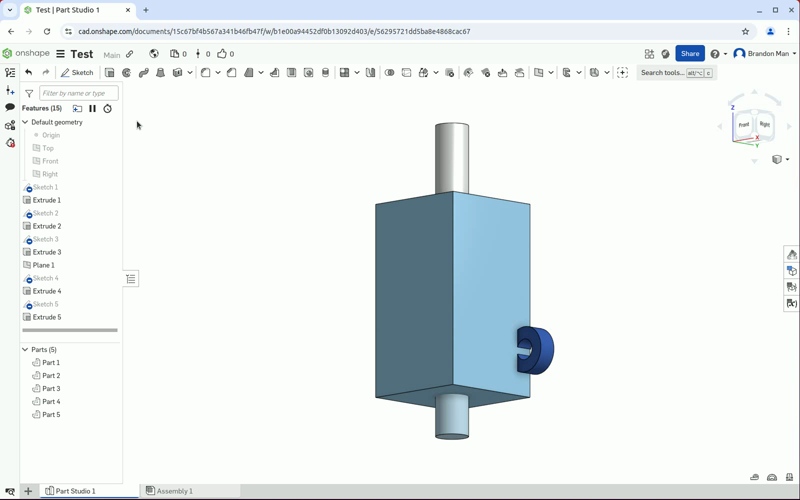
key(left, 3)
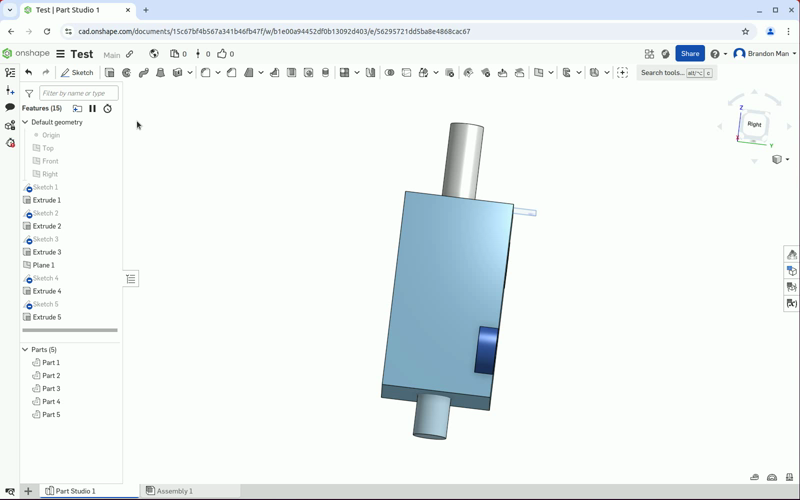
key(right, 3)
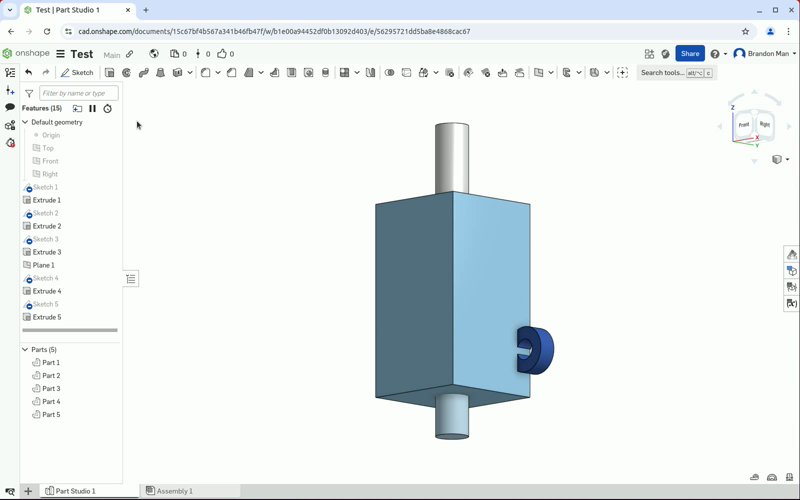
key(down, 3)
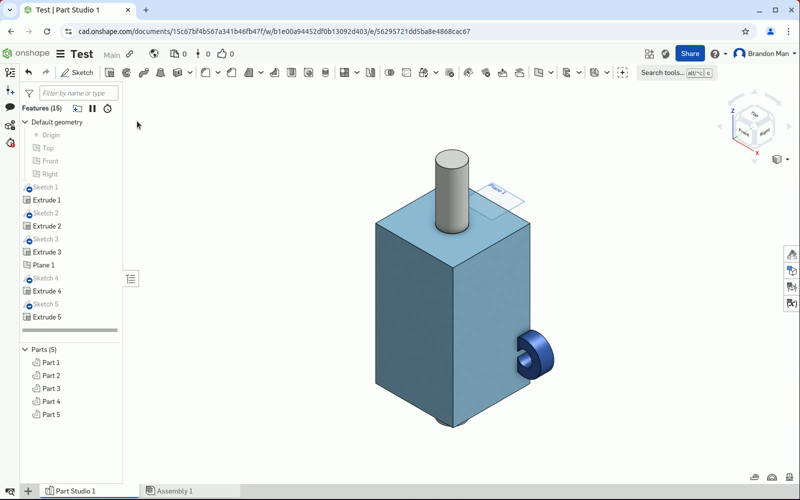
mouse_move(73, 189)
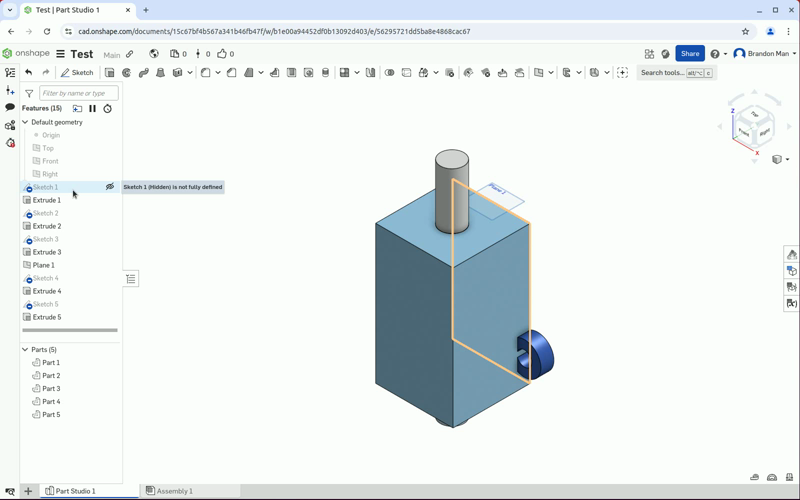
click(73, 189)